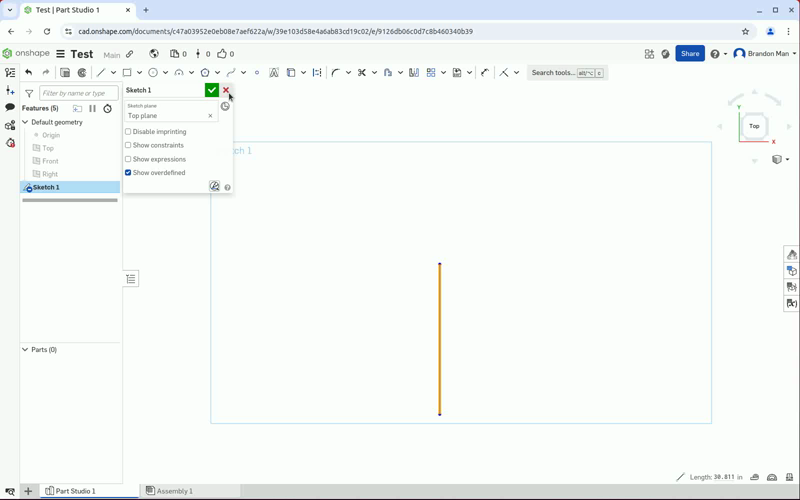
key(shift+h)
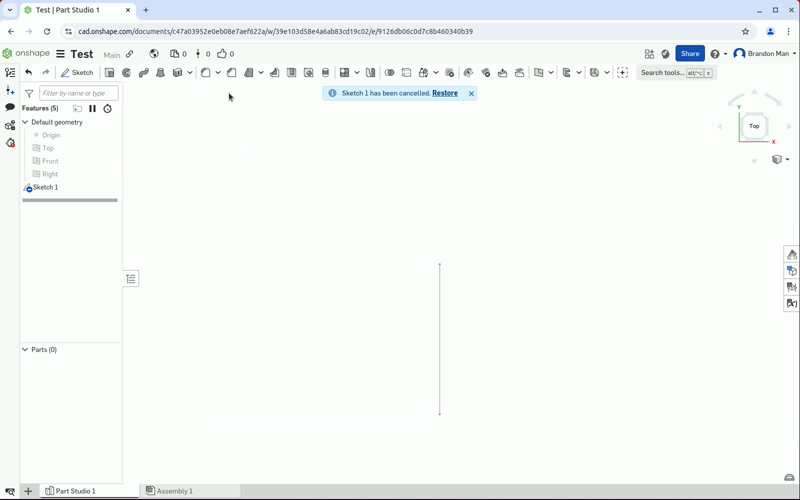
key(shift+s)
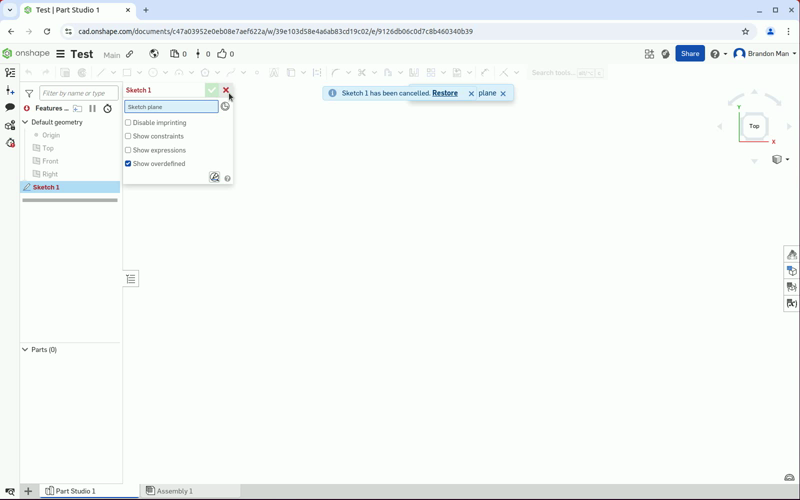
mouse_move(73, 150)
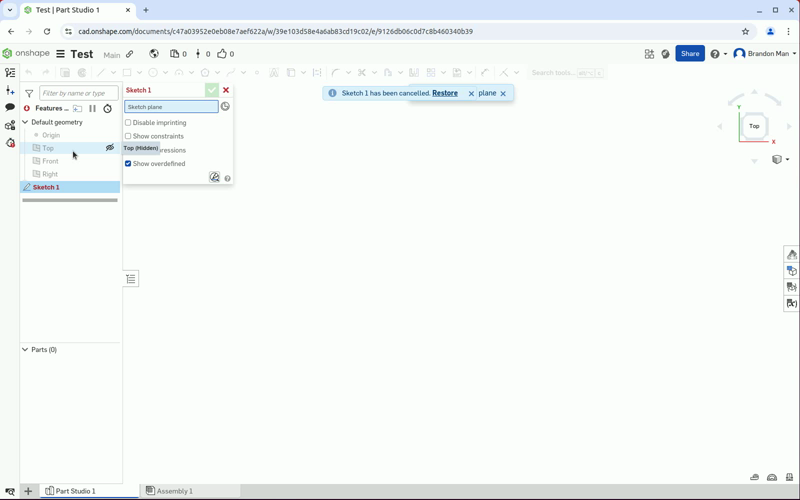
click(73, 150)
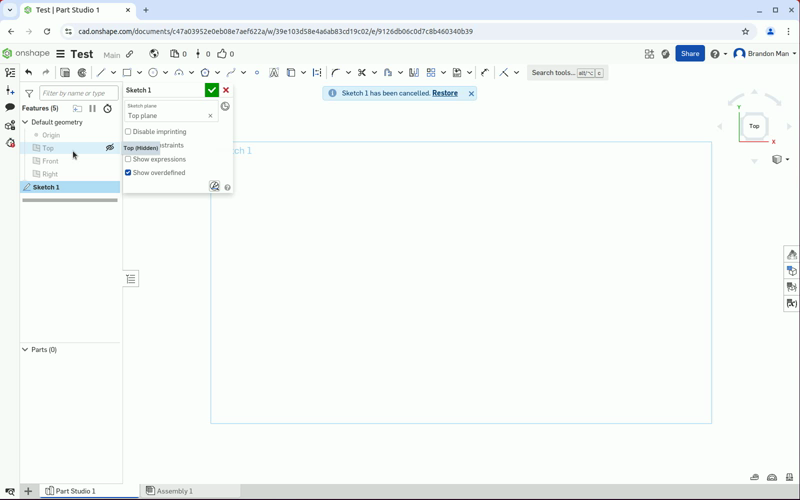
mouse_move(73, 352)
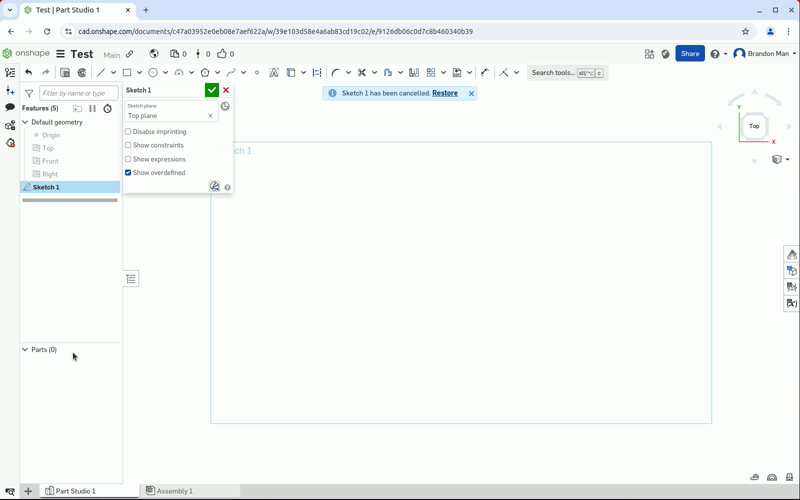
key(y)
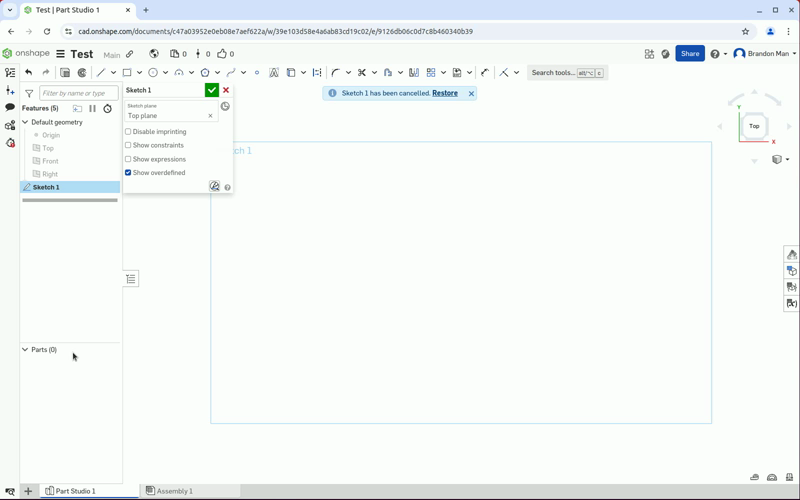
key(c)
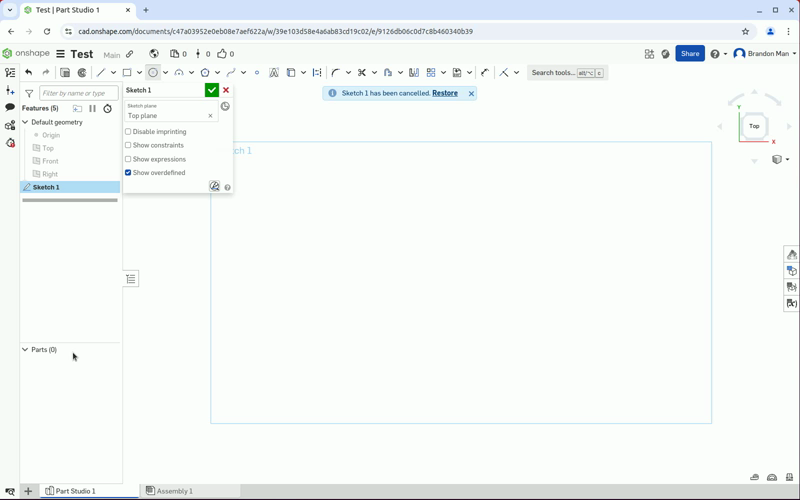
key_down(shift)
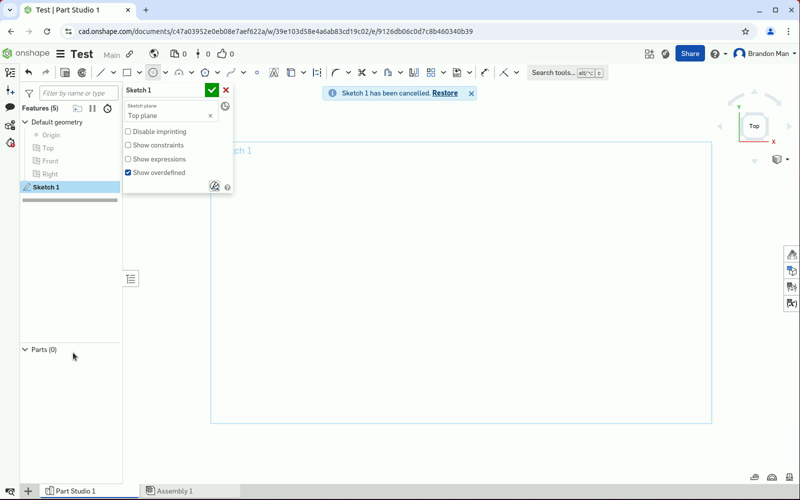
mouse_move(461, 282)
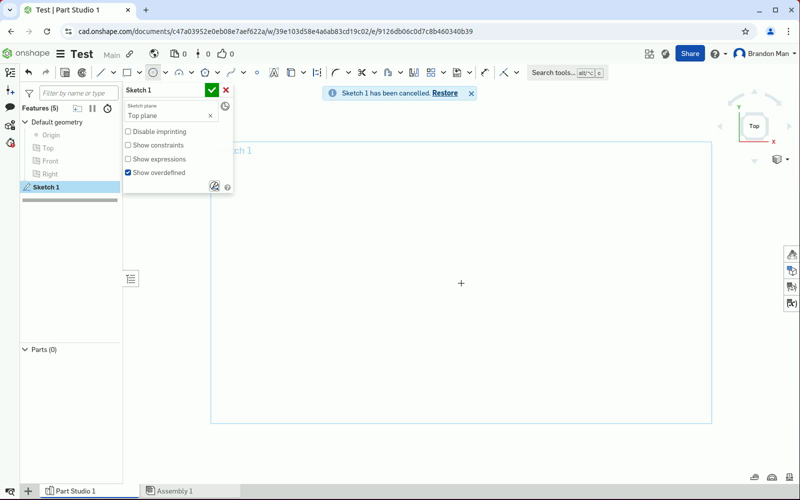
click(461, 282)
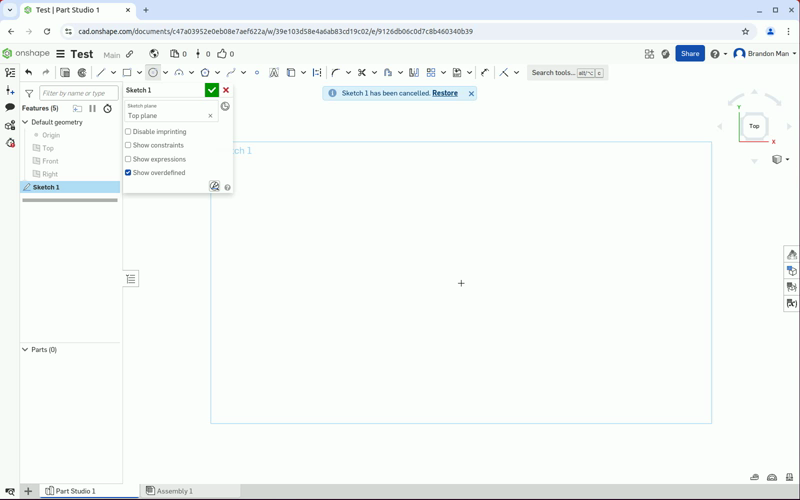
key_up(shift)
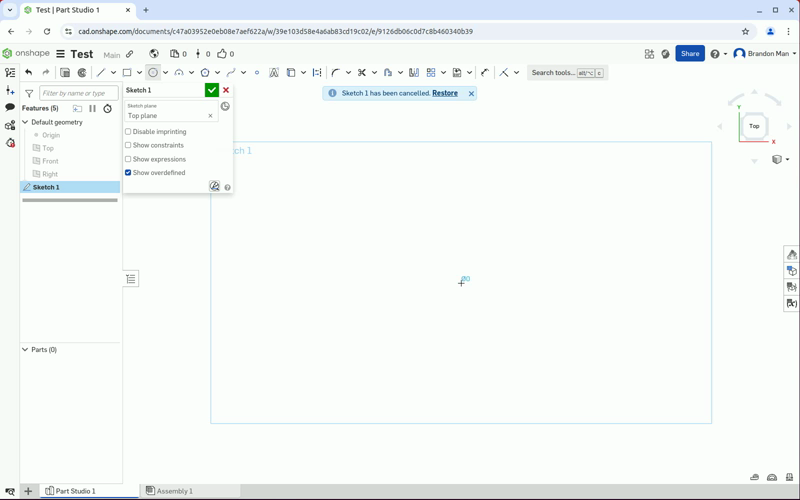
mouse_move(472, 282)
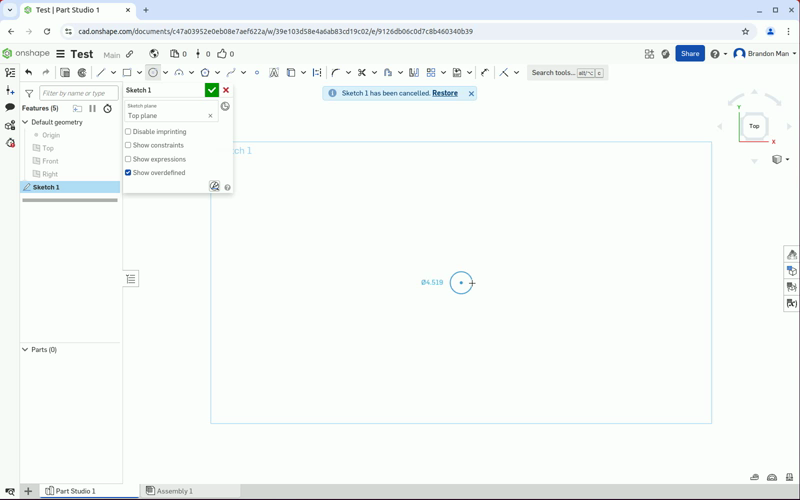
click(472, 282)
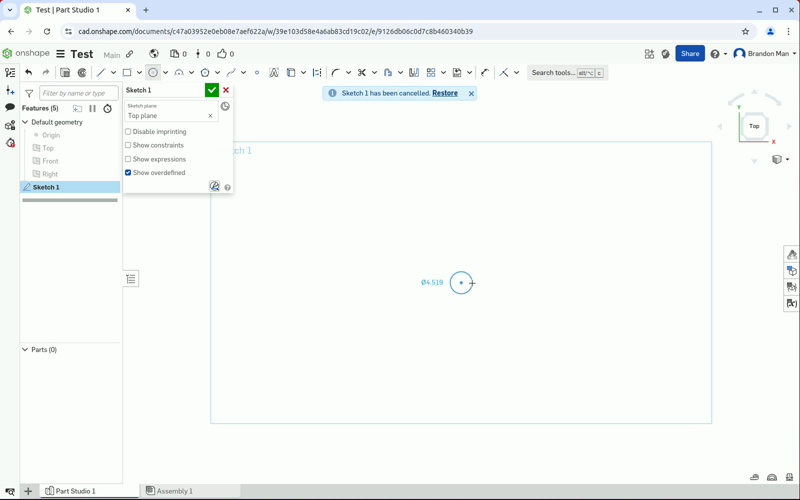
key(esc)
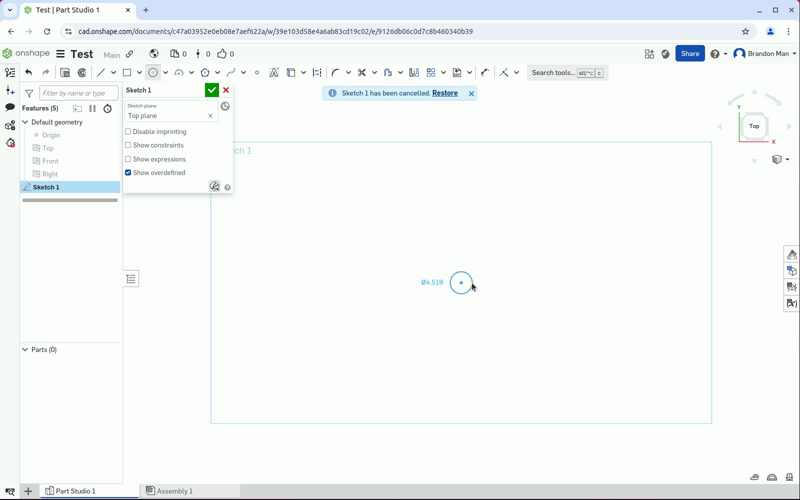
mouse_move(463, 276)
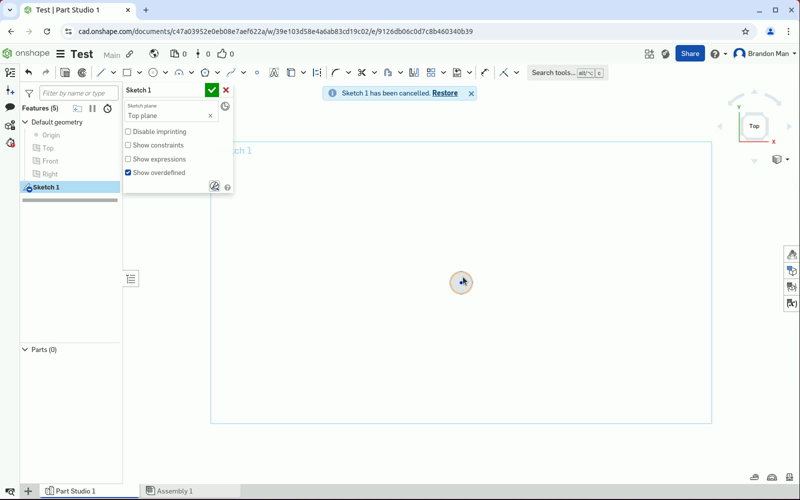
scroll(6)
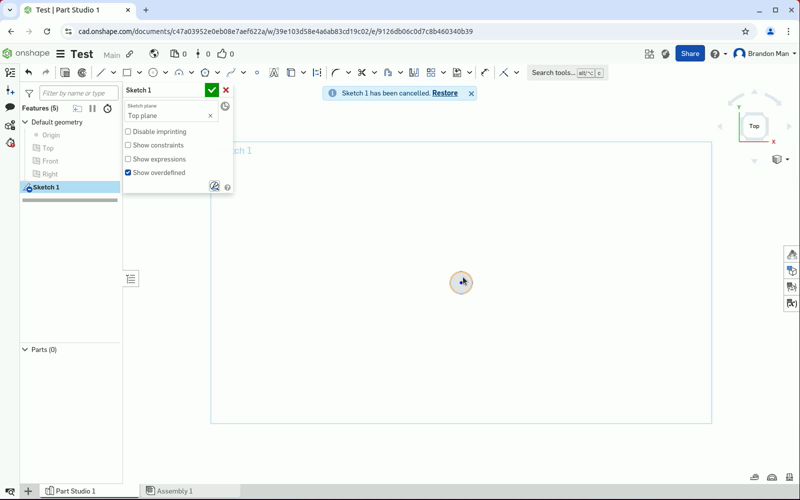
scroll(6)
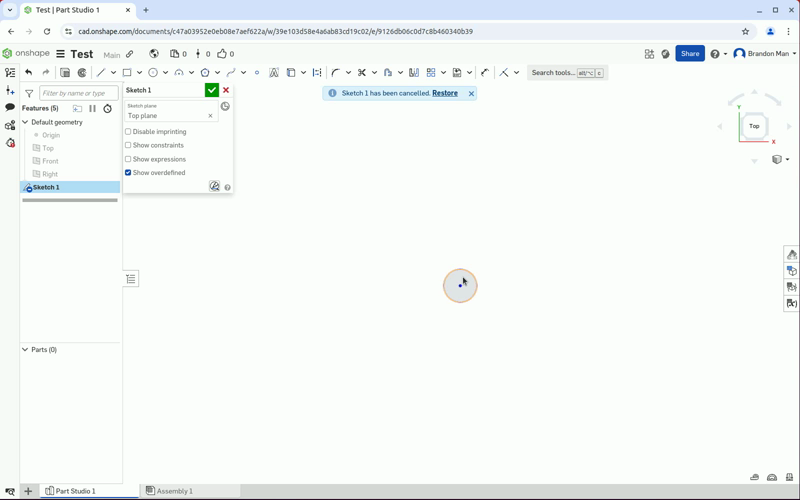
scroll(6)
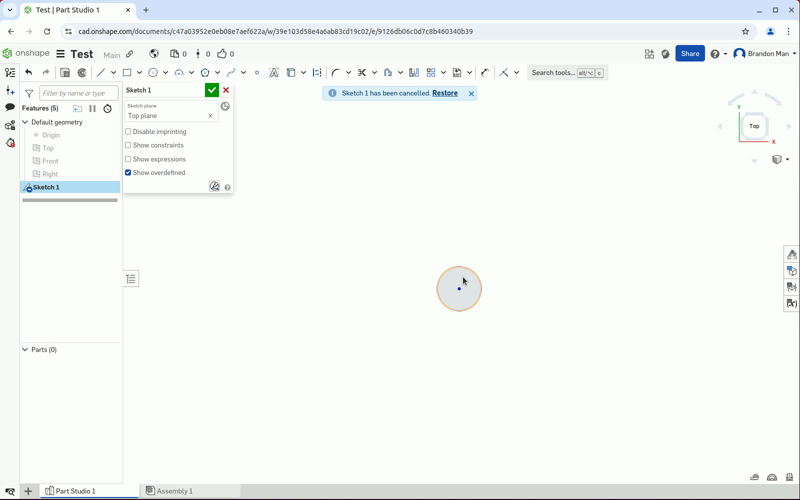
scroll(6)
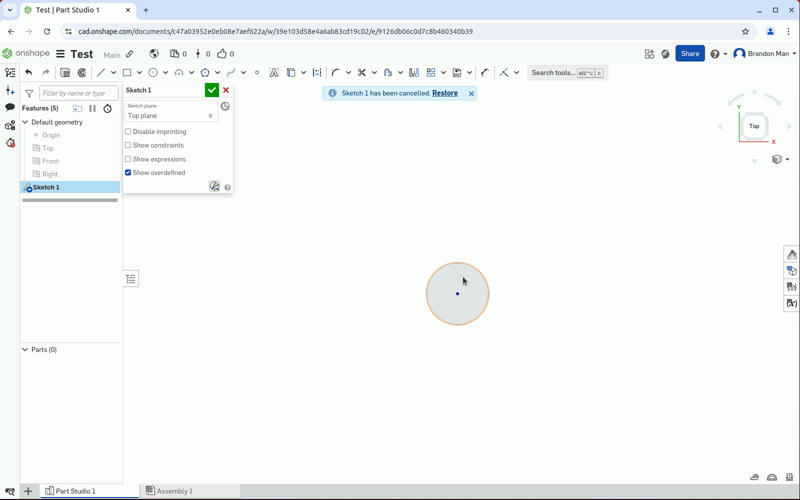
scroll(6)
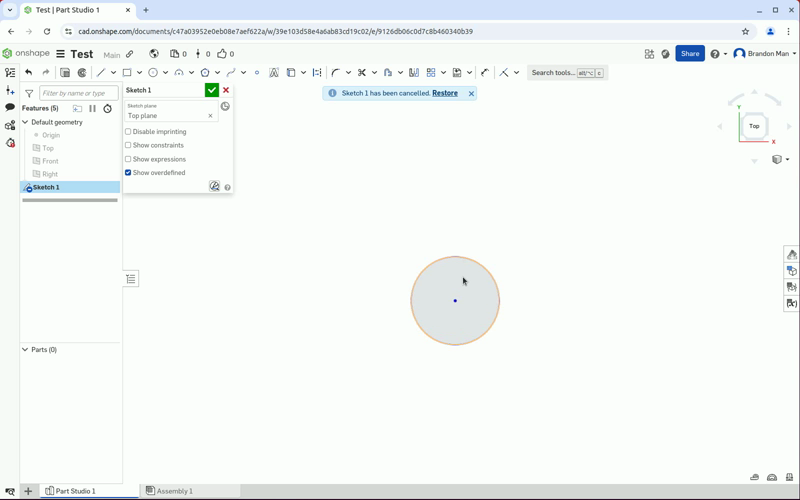
scroll(6)
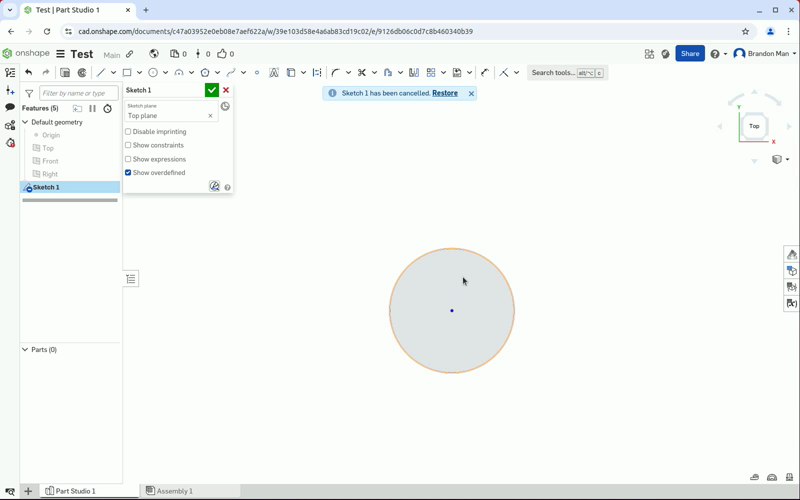
scroll(6)
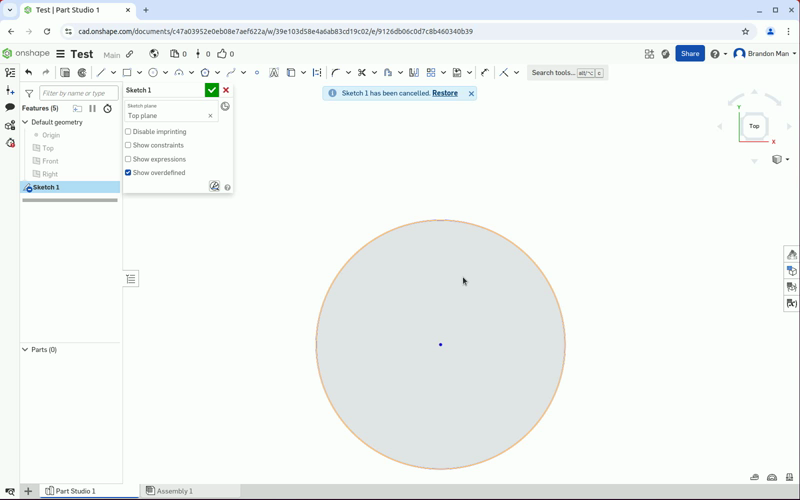
click(463, 276)
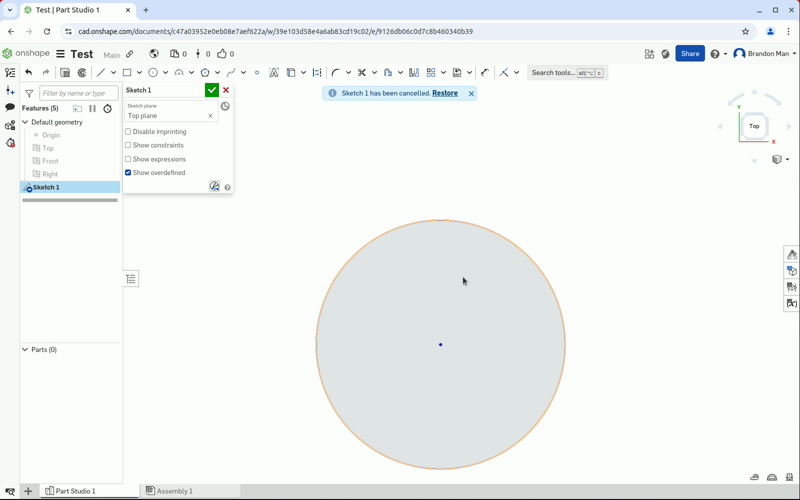
scroll(-6)
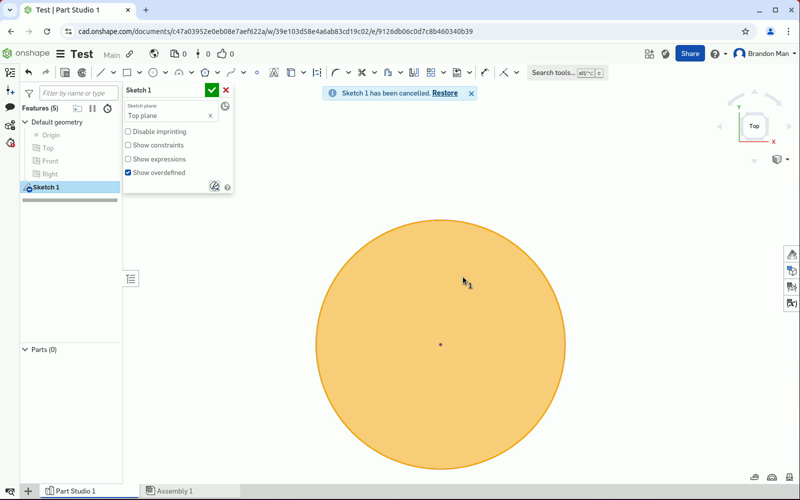
scroll(-6)
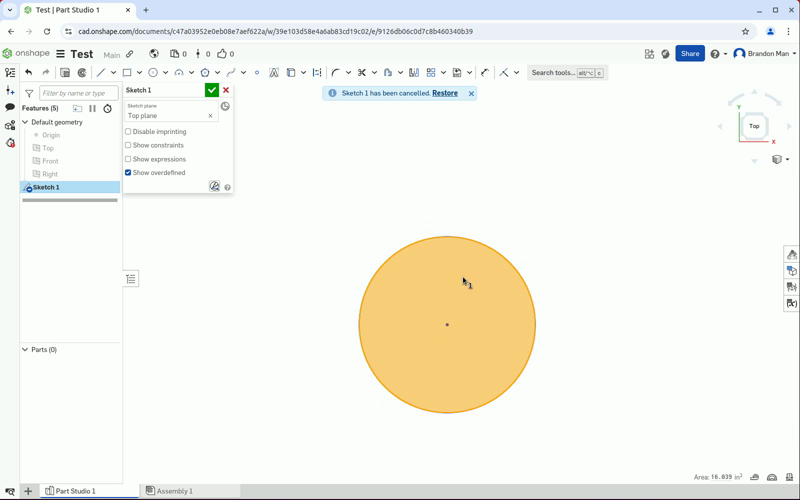
scroll(-6)
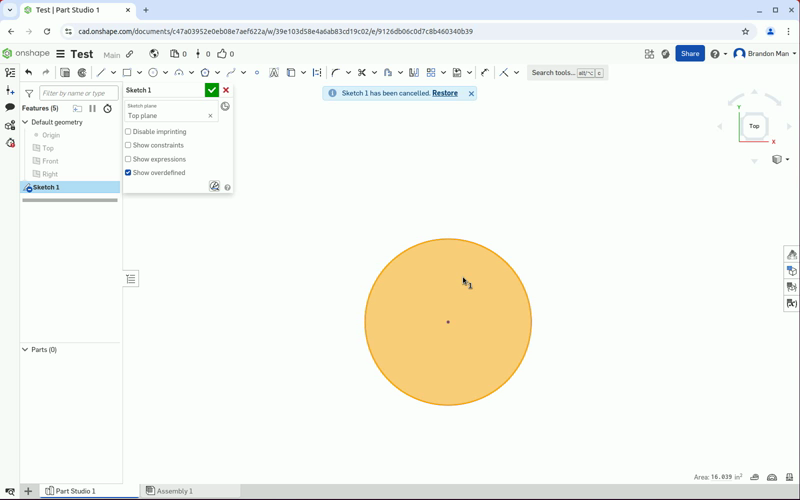
scroll(-6)
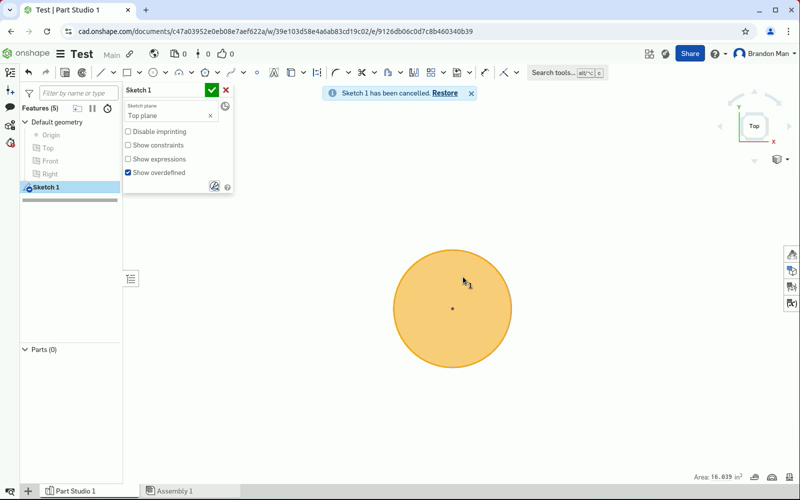
scroll(-6)
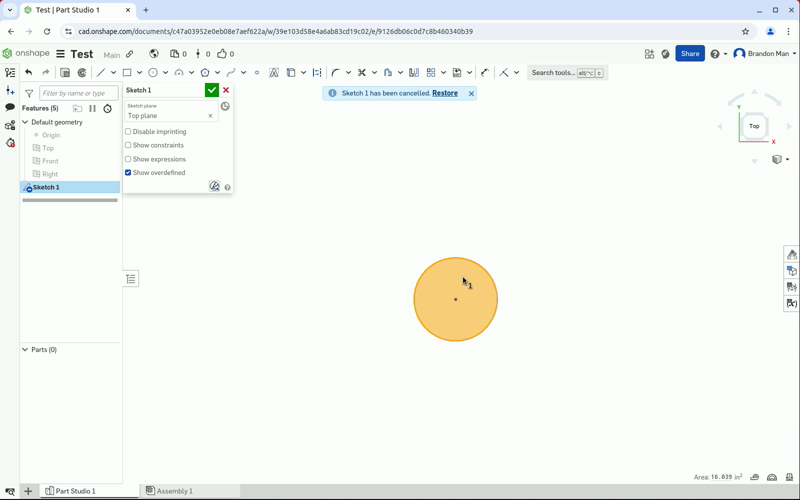
scroll(-6)
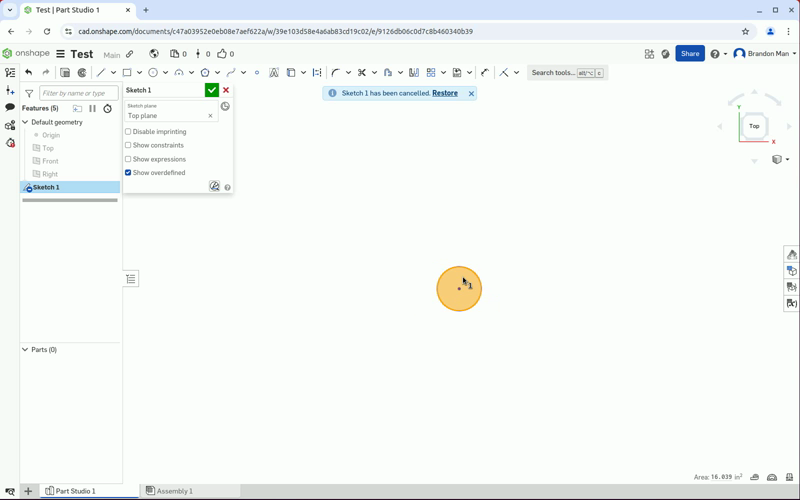
scroll(-6)
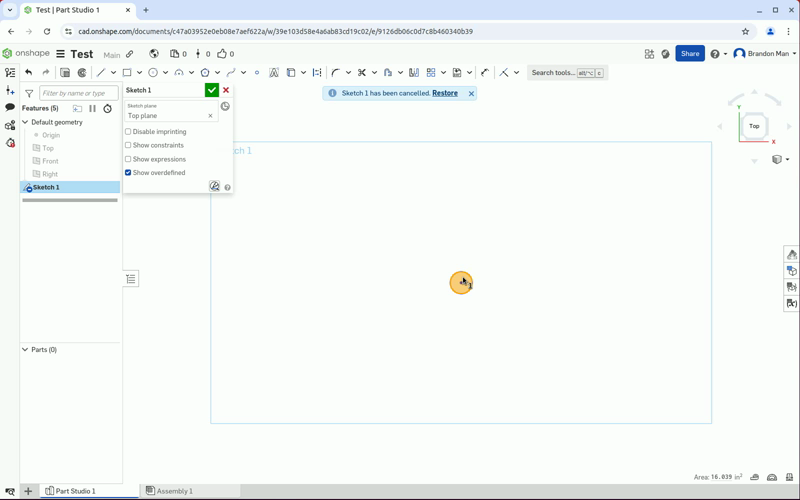
mouse_move(73, 352)
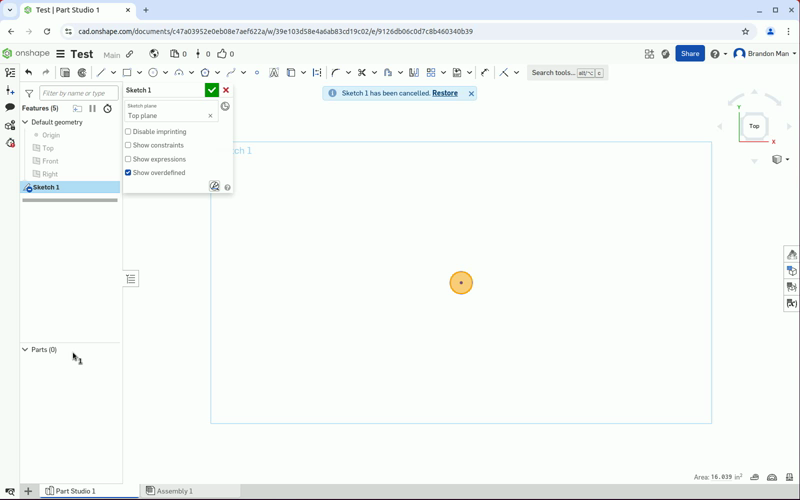
key(shift+y)
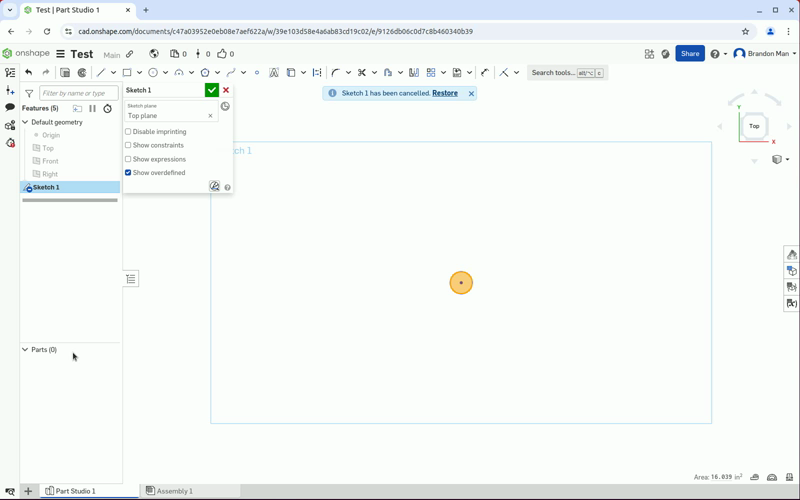
key(shift+e)
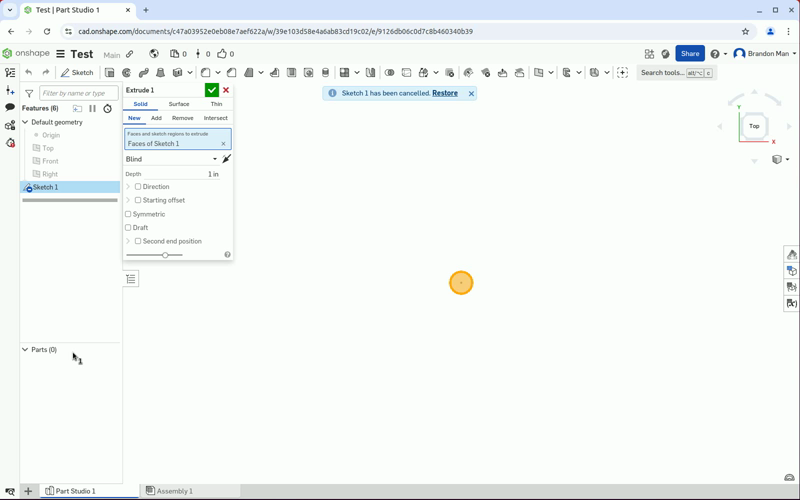
mouse_move(143, 106)
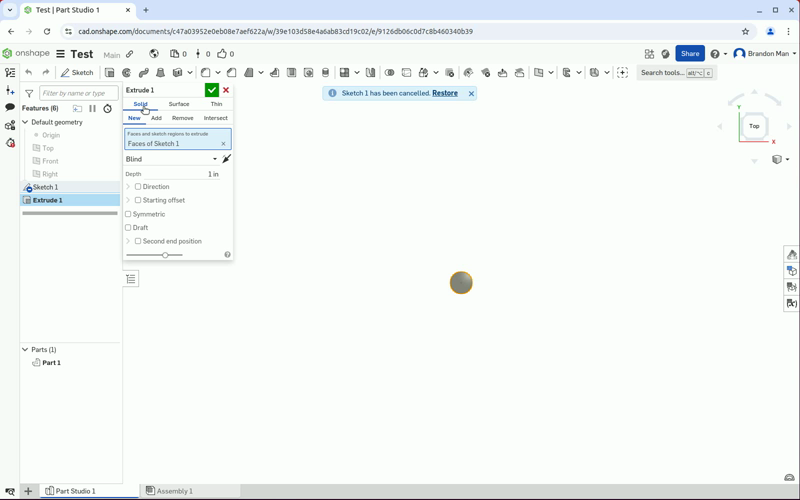
click(143, 106)
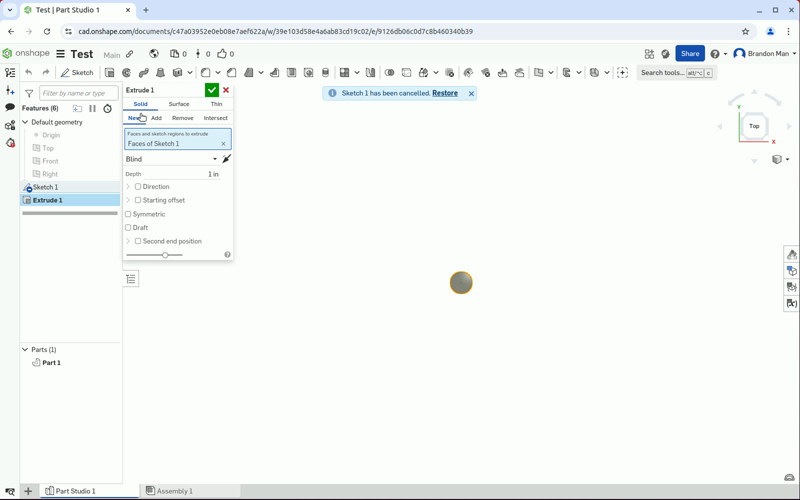
mouse_move(137, 120)
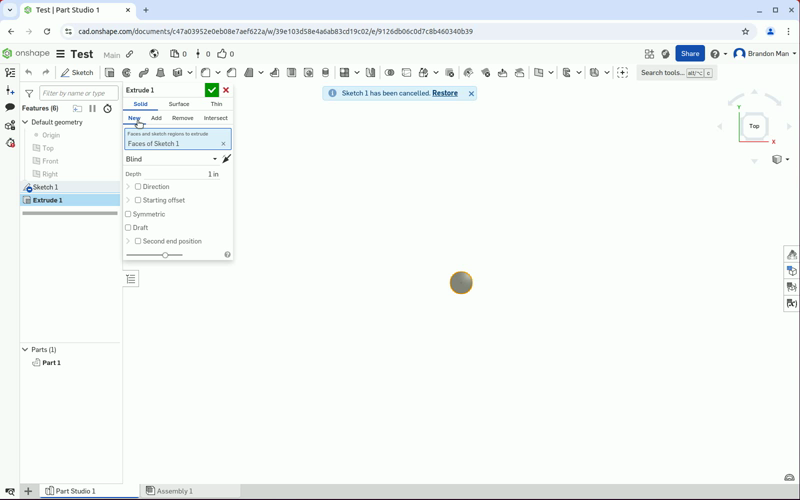
click(137, 120)
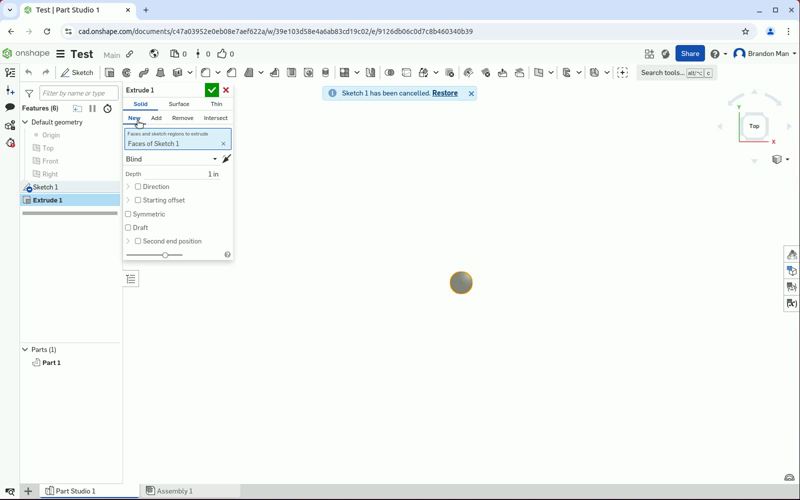
key(tab, 4)
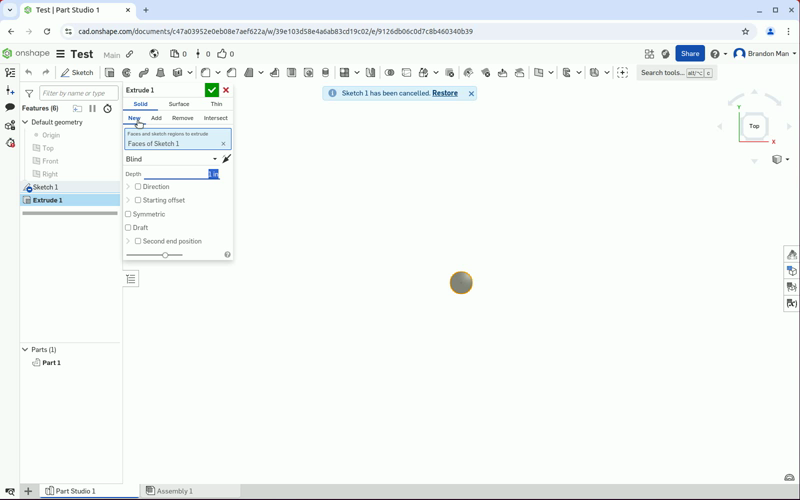
text(15.405)
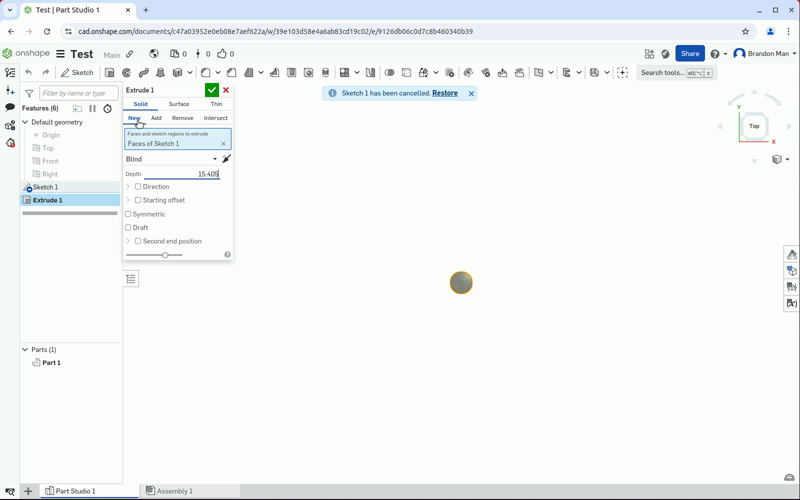
key(enter)
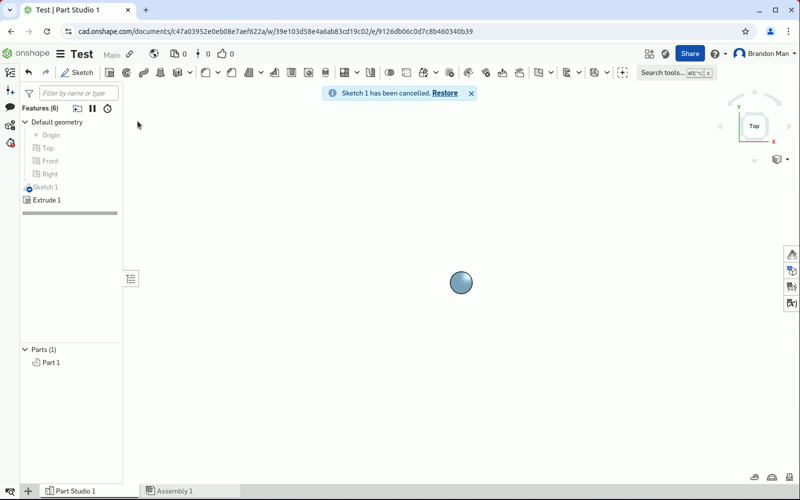
key(shift+h)
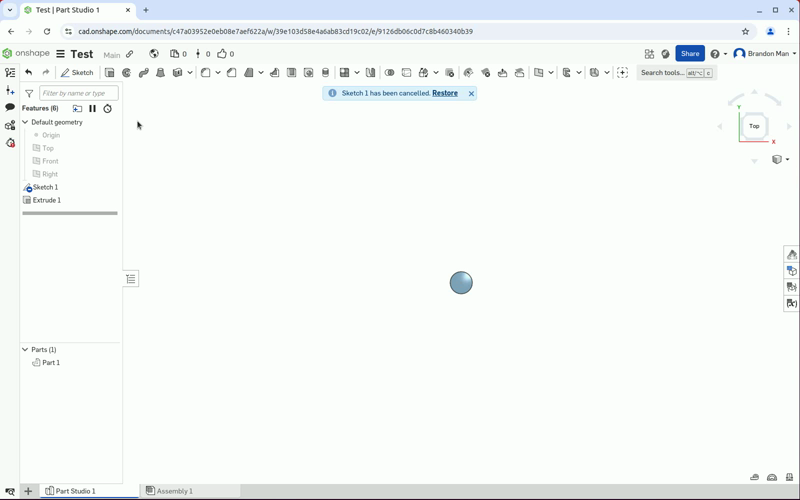
key(shift+h)
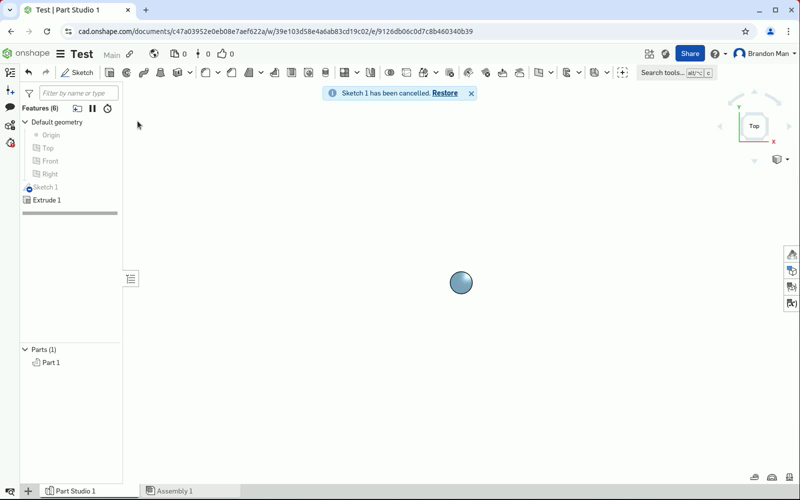
mouse_move(73, 189)
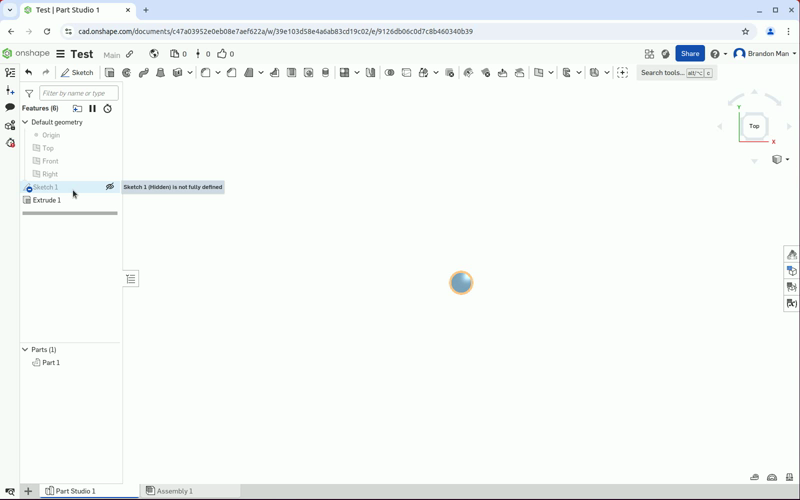
click(73, 189)
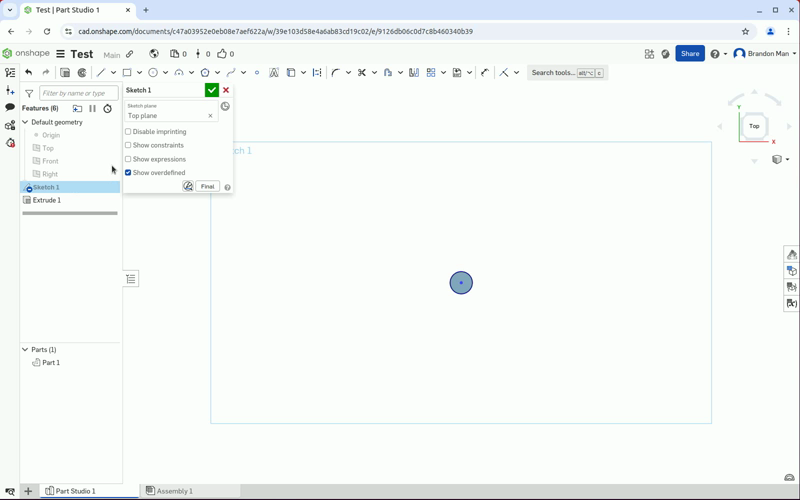
mouse_move(229, 92)
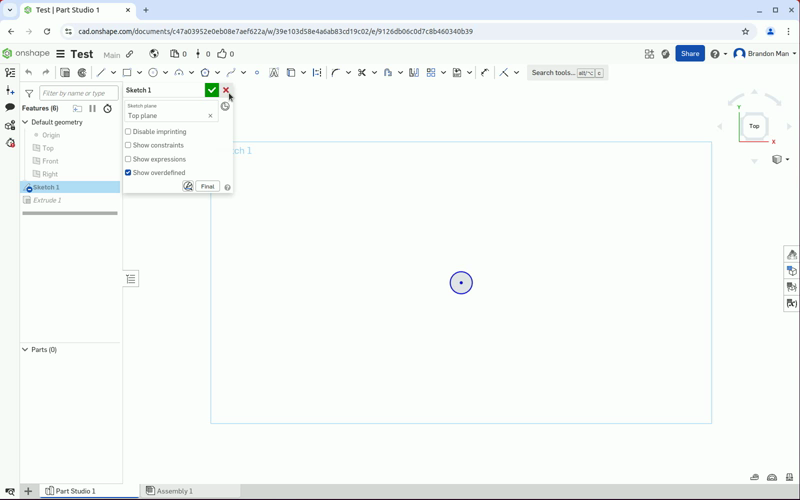
click(229, 92)
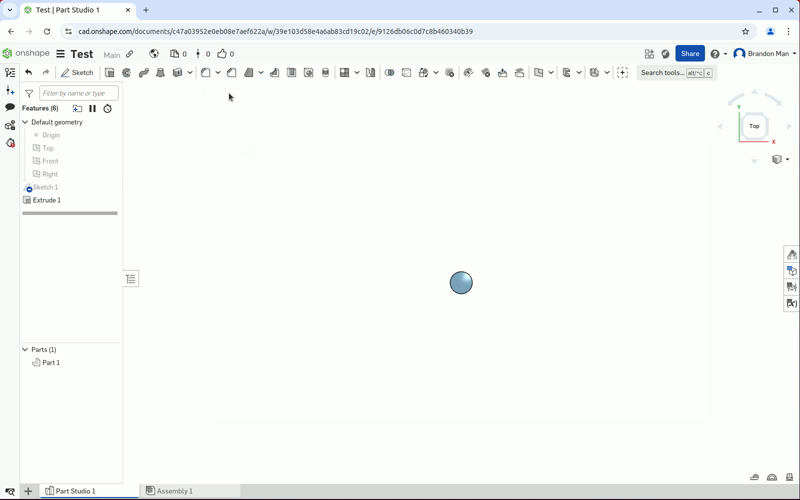
mouse_move(541, 75)
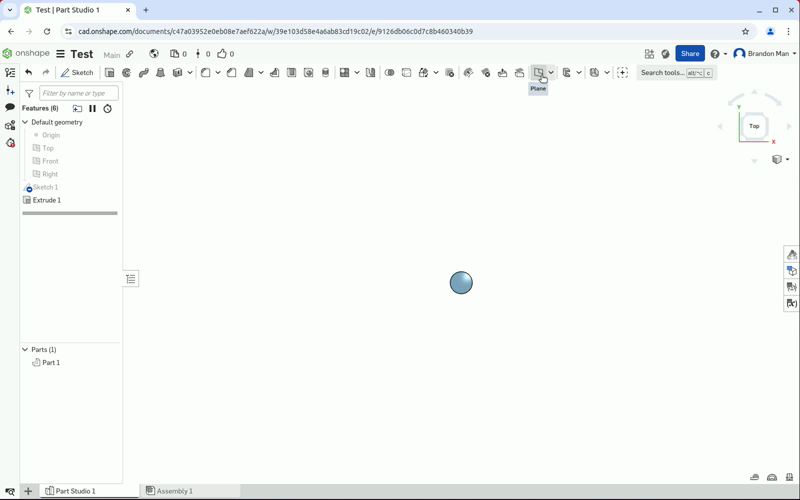
click(541, 75)
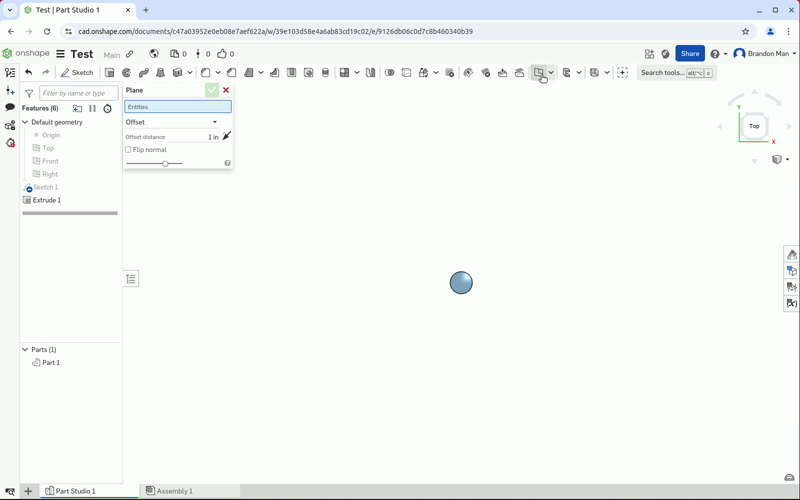
mouse_move(73, 150)
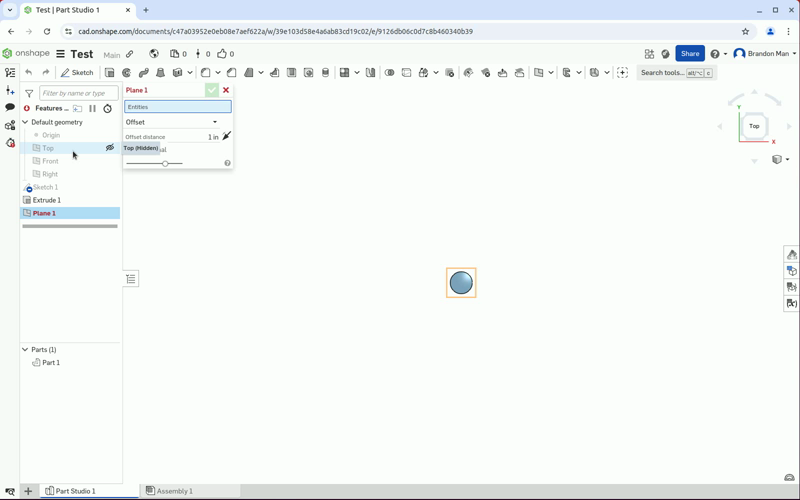
click(73, 150)
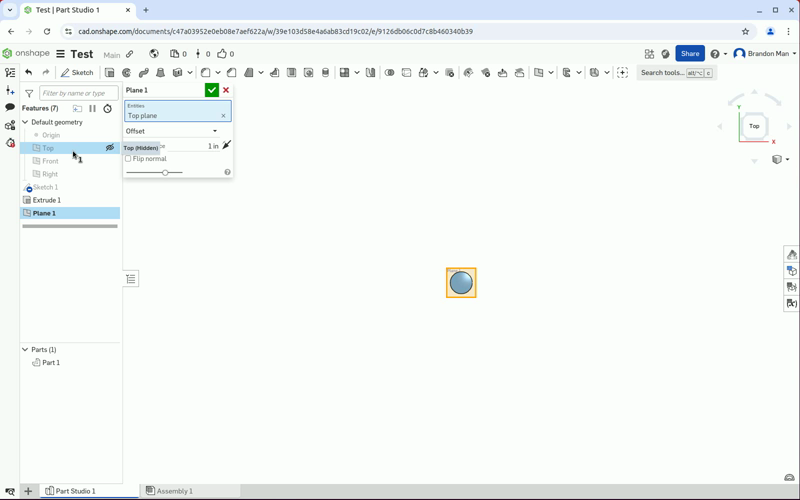
key(tab, 2)
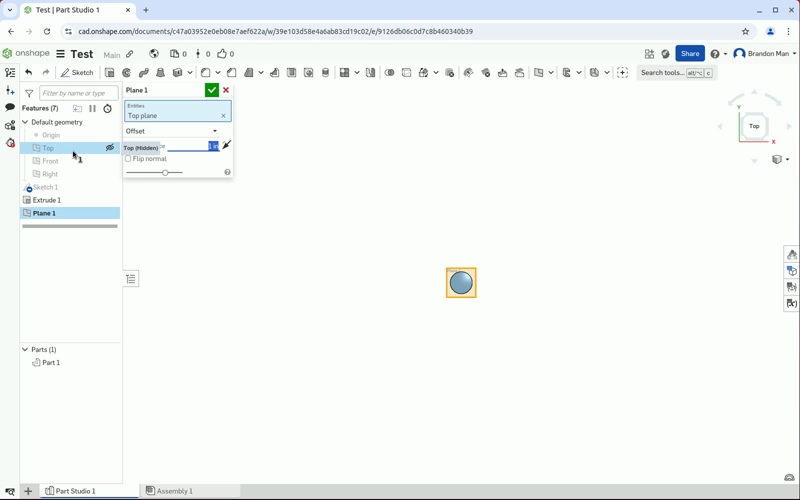
text(15.405)
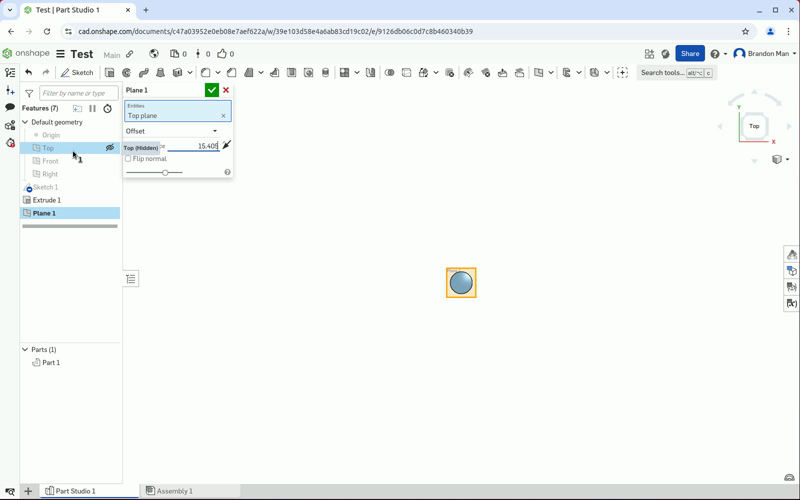
key(enter, 2)
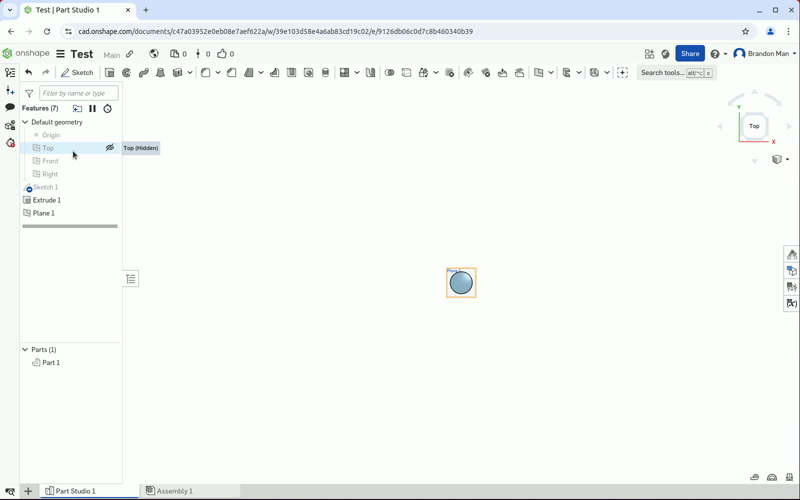
key(shift+s)
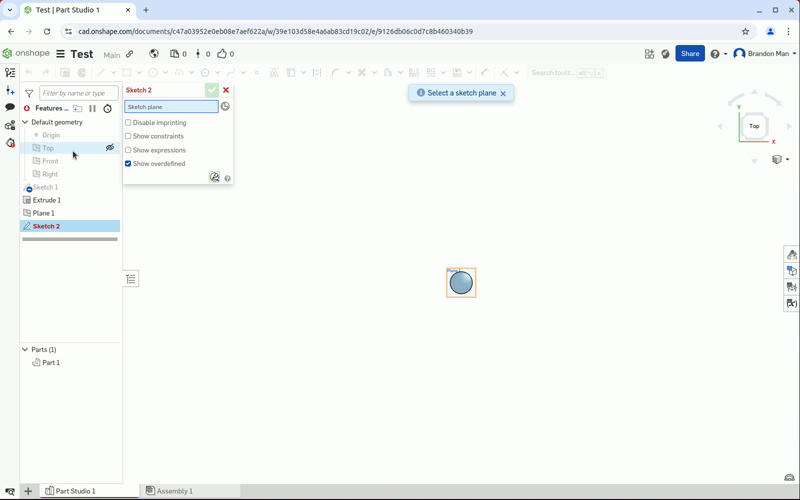
mouse_move(73, 215)
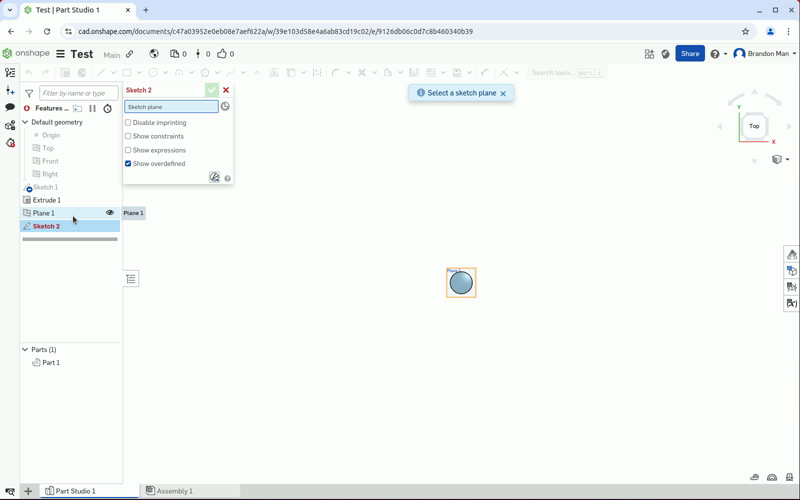
click(73, 215)
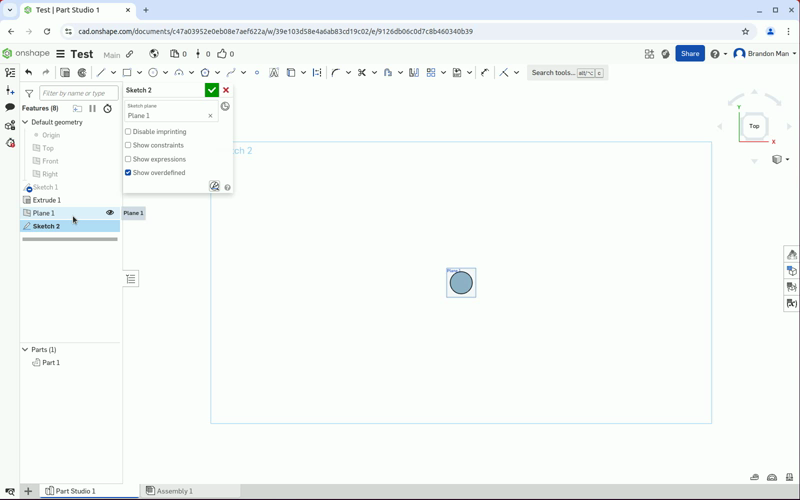
mouse_move(73, 352)
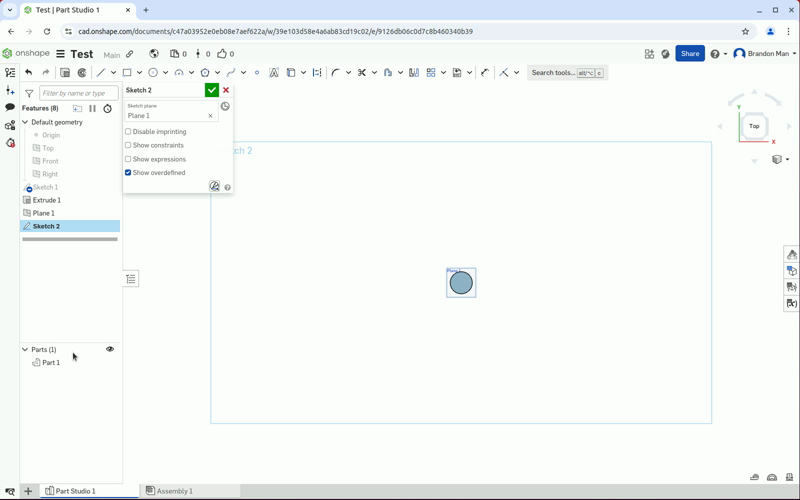
key(y)
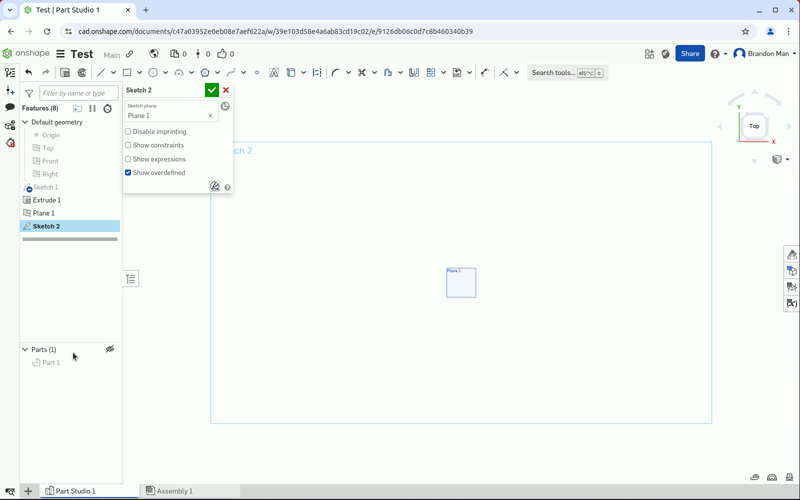
key(l)
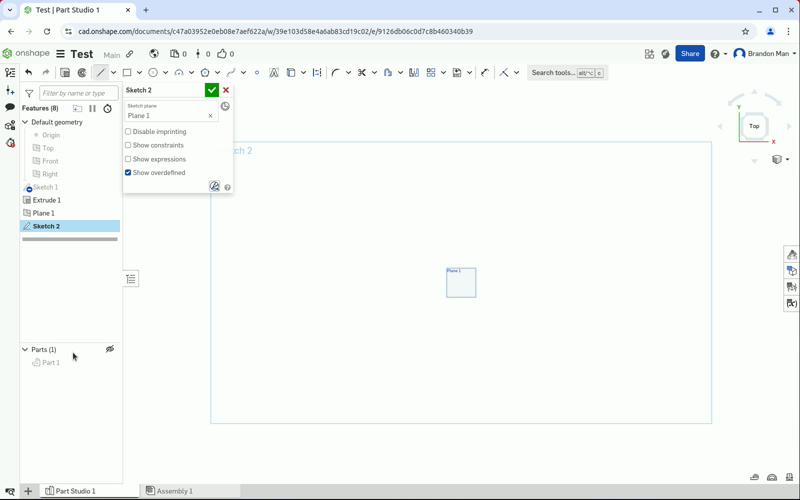
key_down(shift)
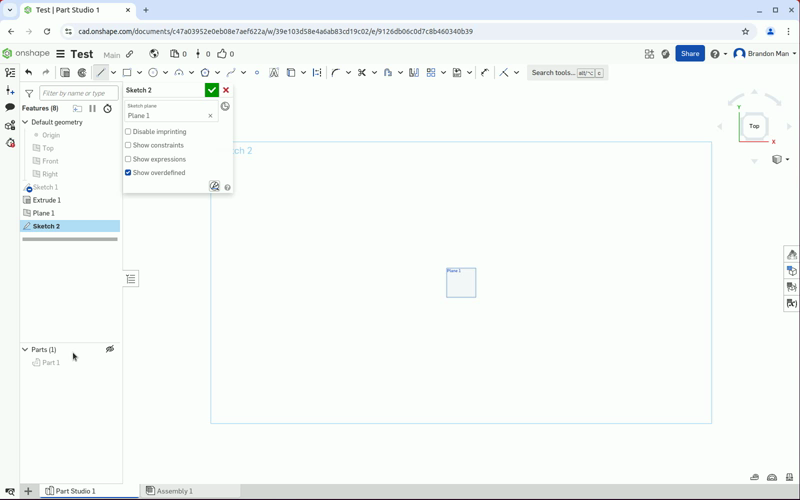
mouse_move(460, 282)
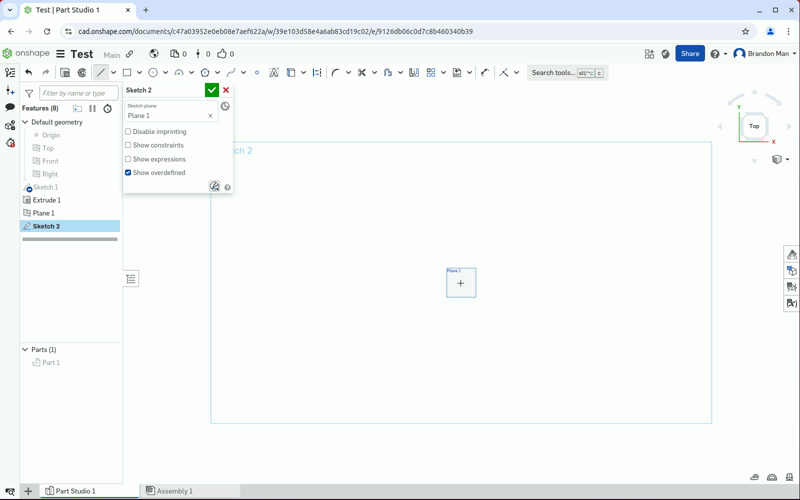
click(460, 282)
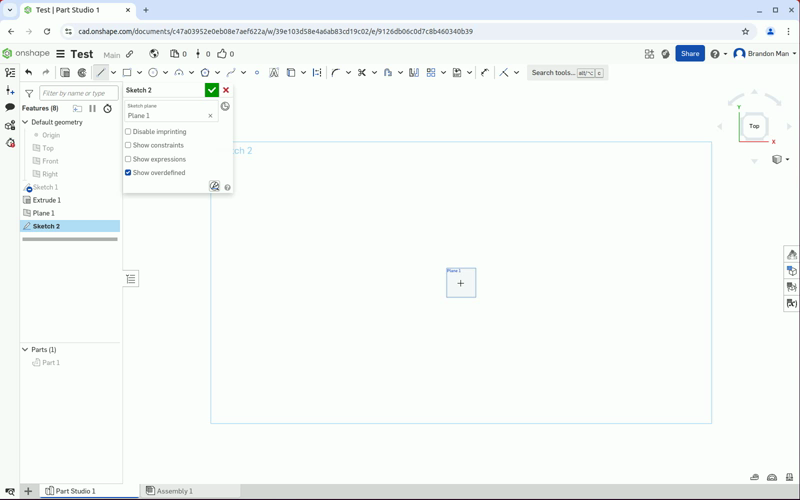
key_up(shift)
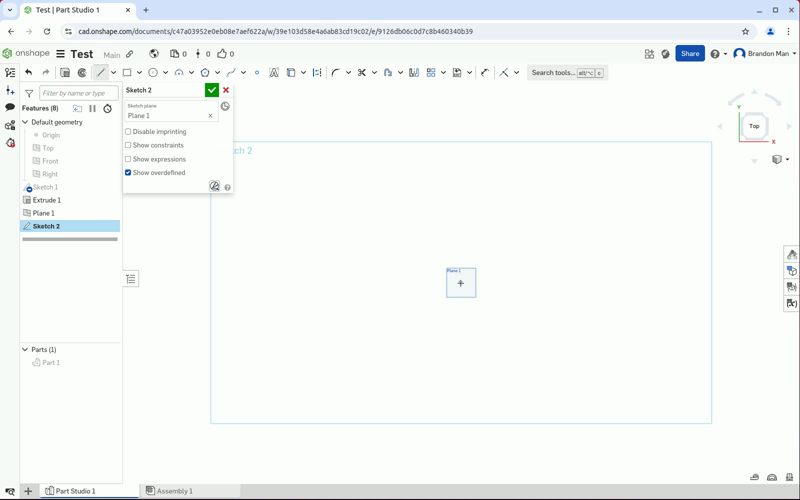
key_down(shift)
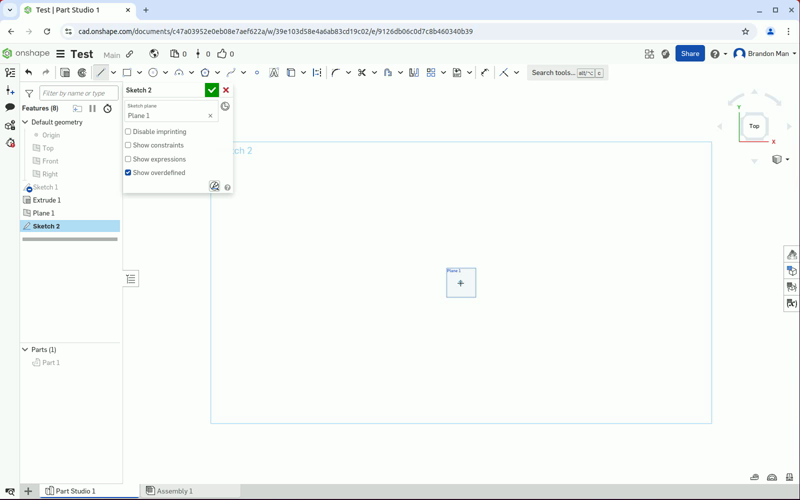
mouse_move(490, 282)
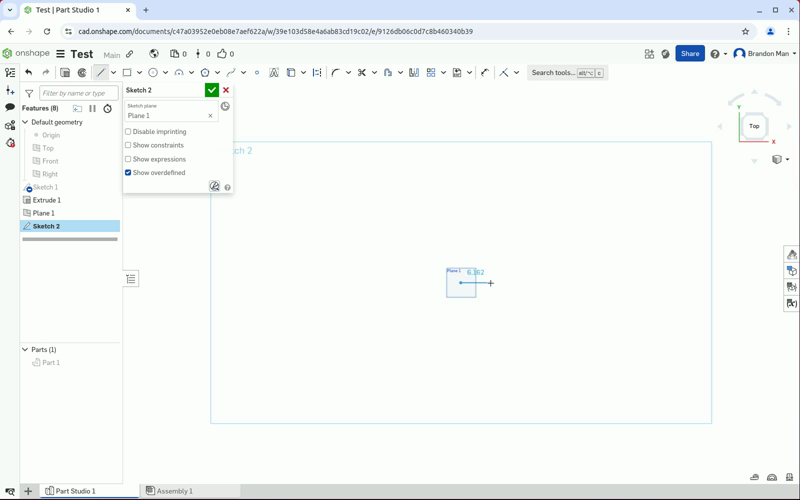
mouse_move(467, 282)
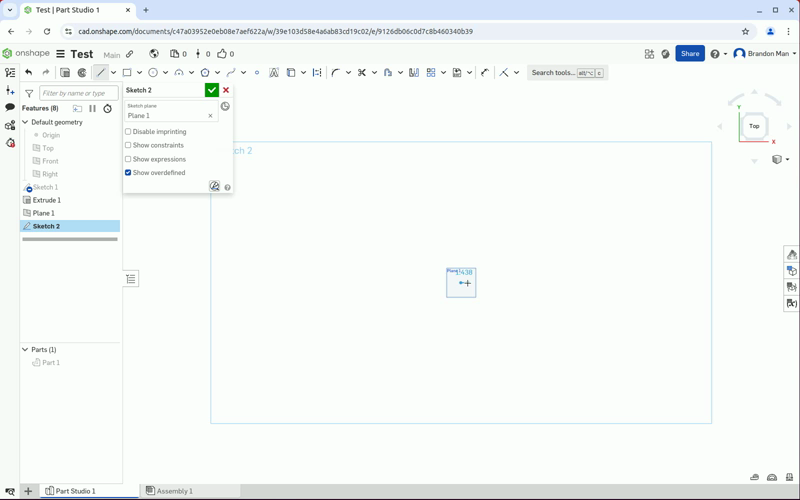
scroll(6)
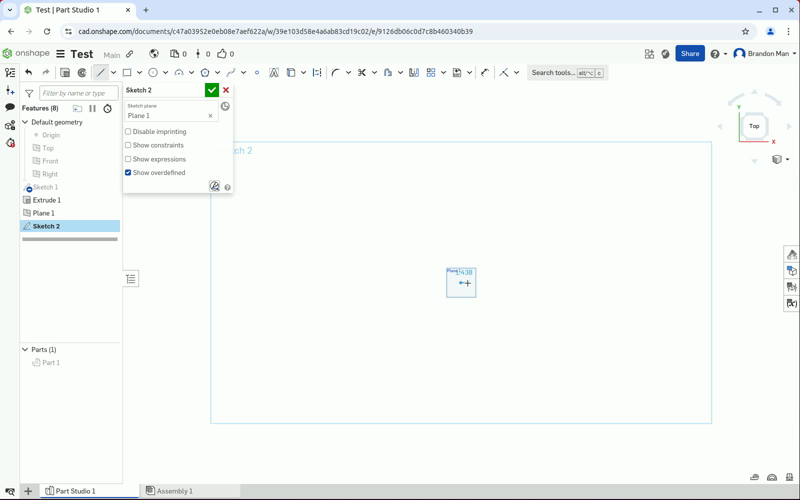
scroll(6)
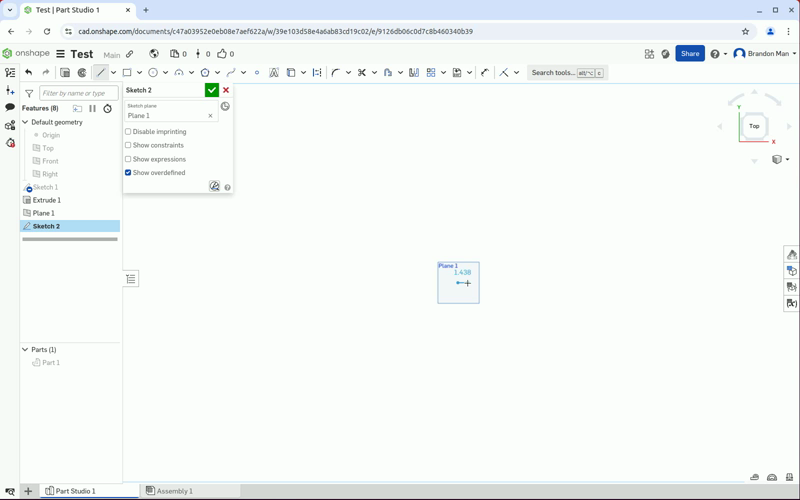
scroll(6)
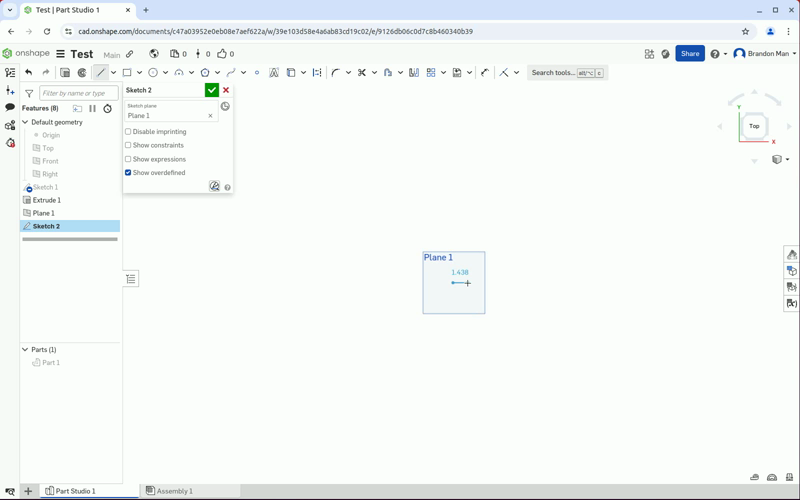
scroll(6)
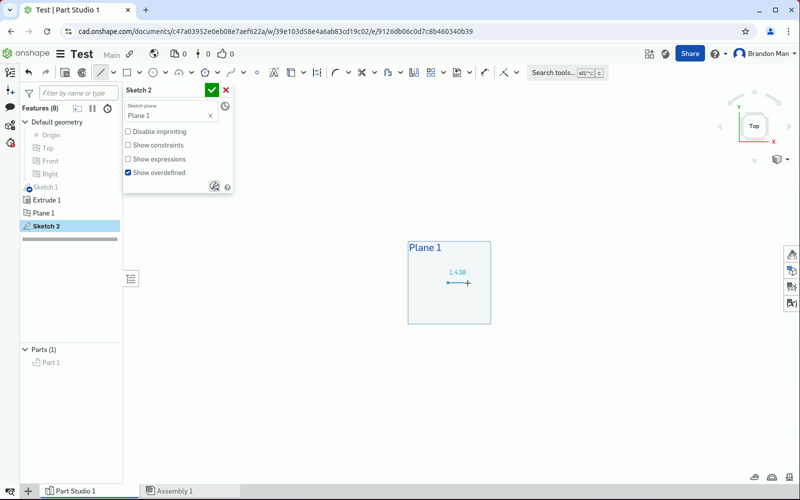
scroll(6)
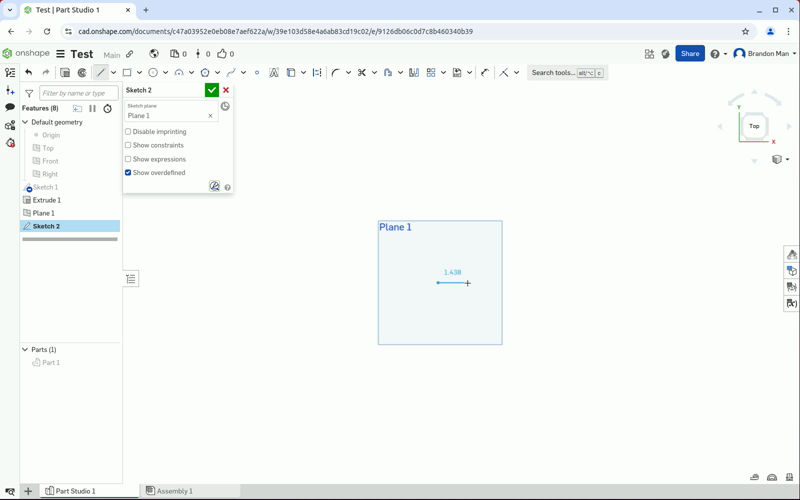
scroll(6)
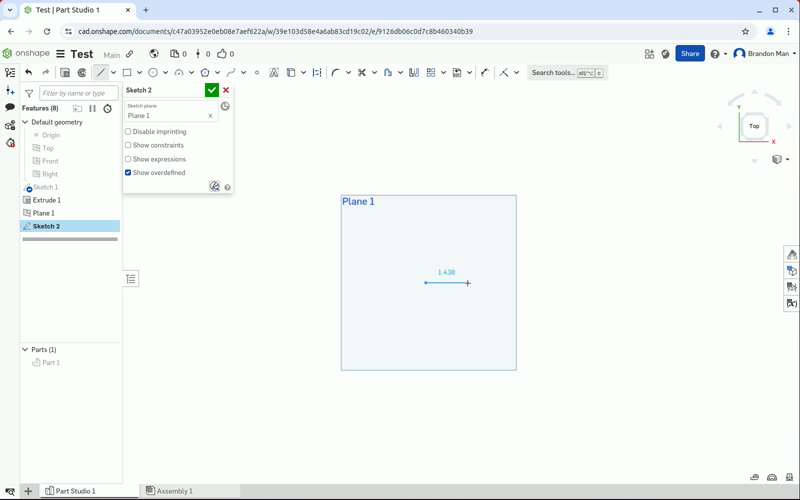
scroll(6)
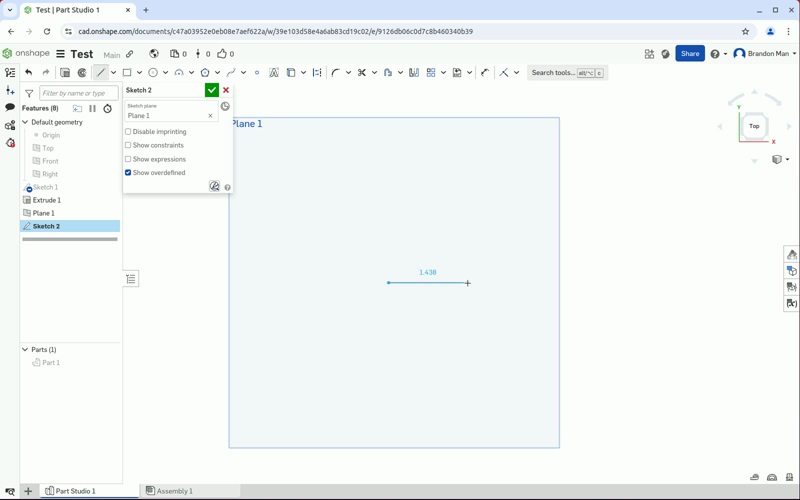
click(467, 282)
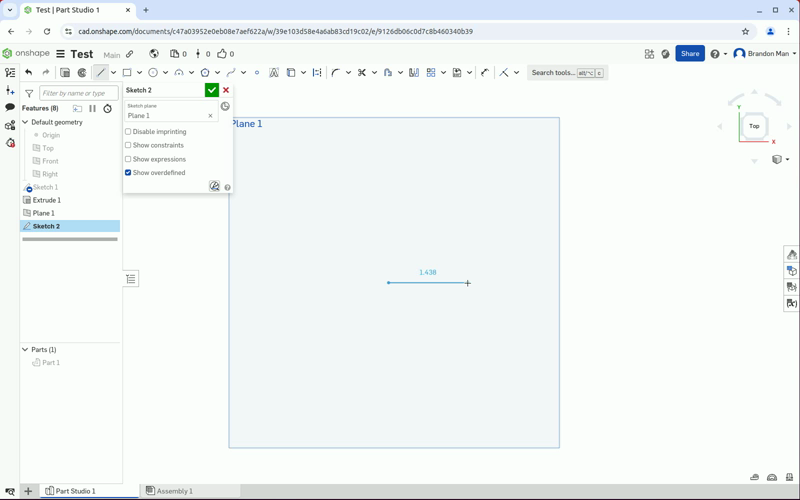
scroll(-6)
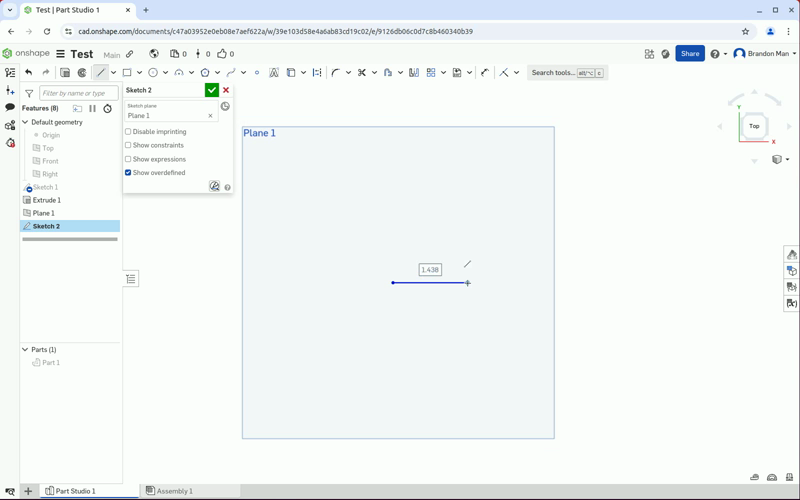
scroll(-6)
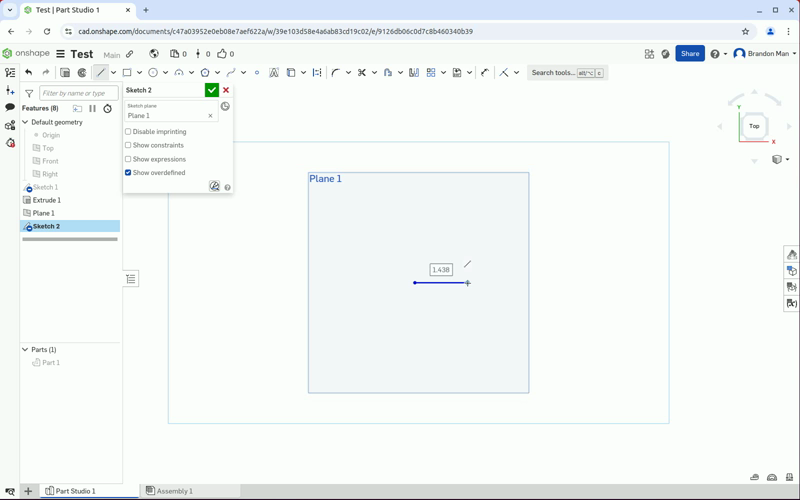
scroll(-6)
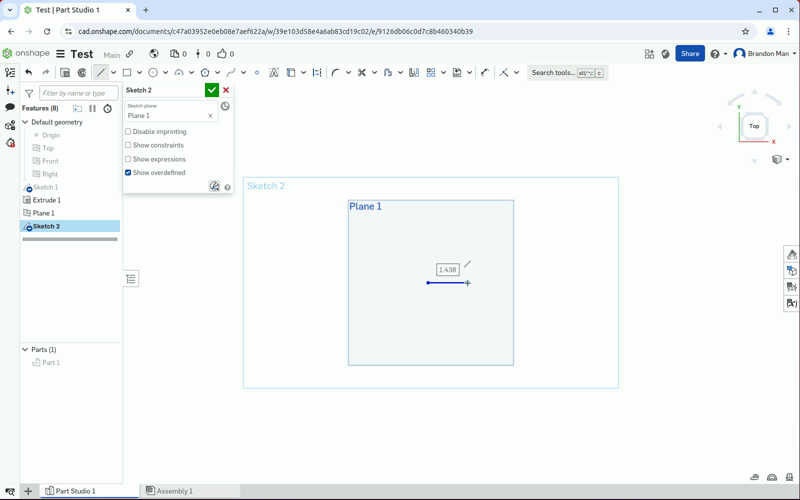
scroll(-6)
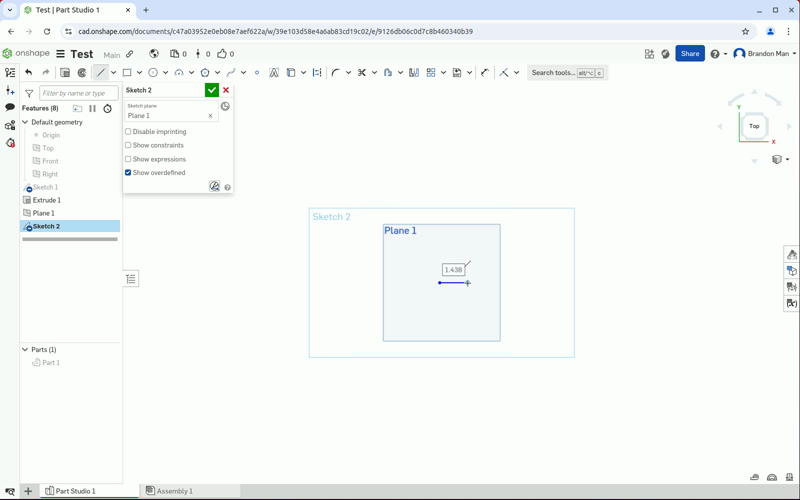
scroll(-6)
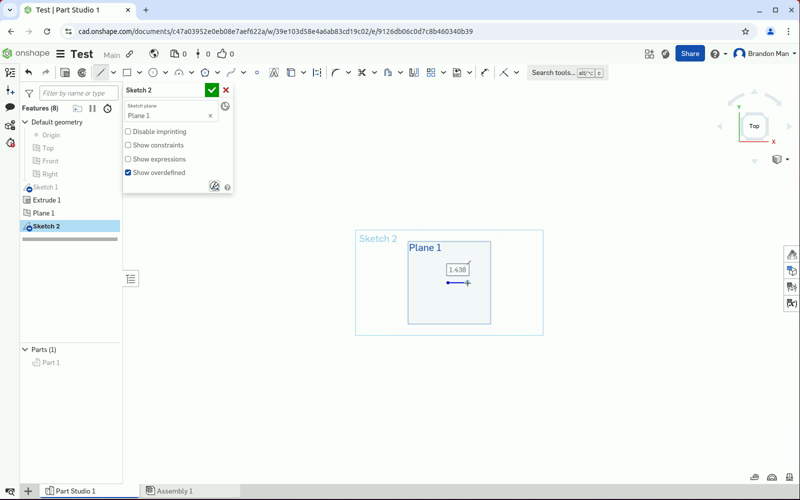
scroll(-6)
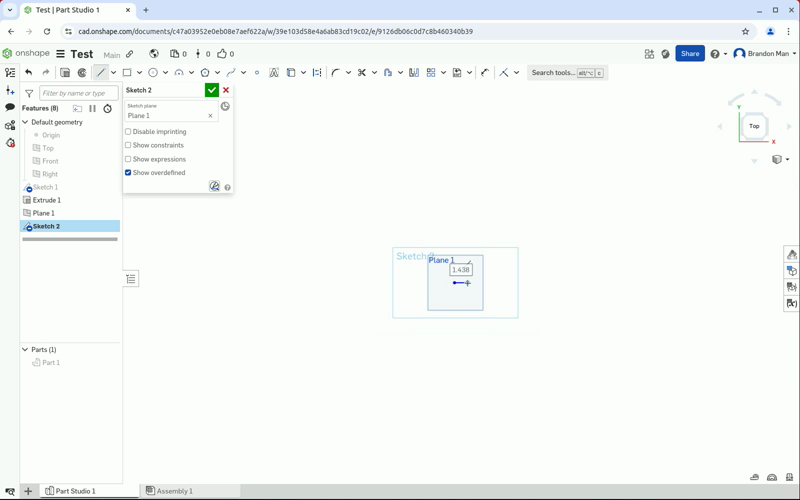
scroll(-6)
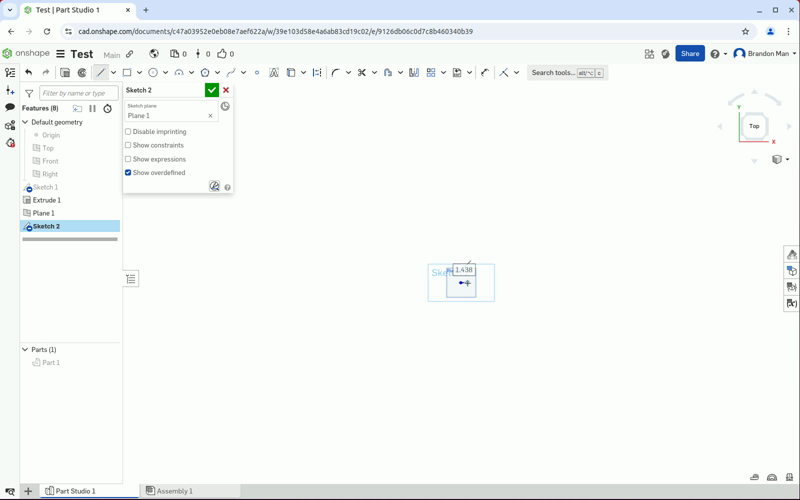
key_up(shift)
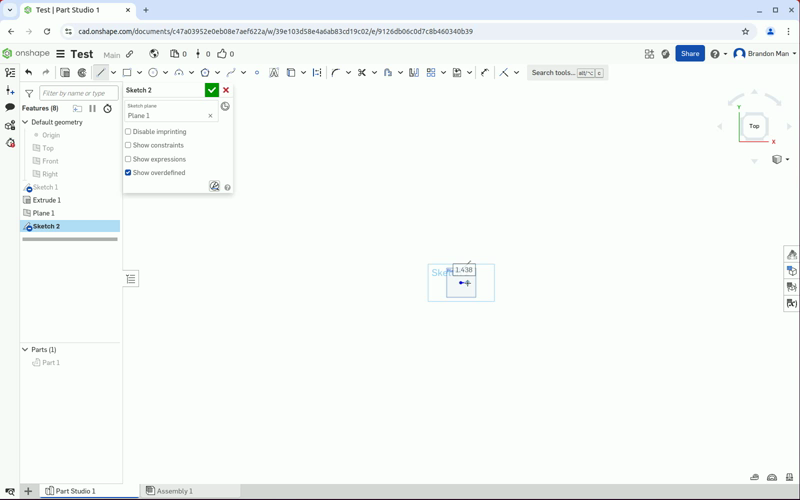
key_down(shift)
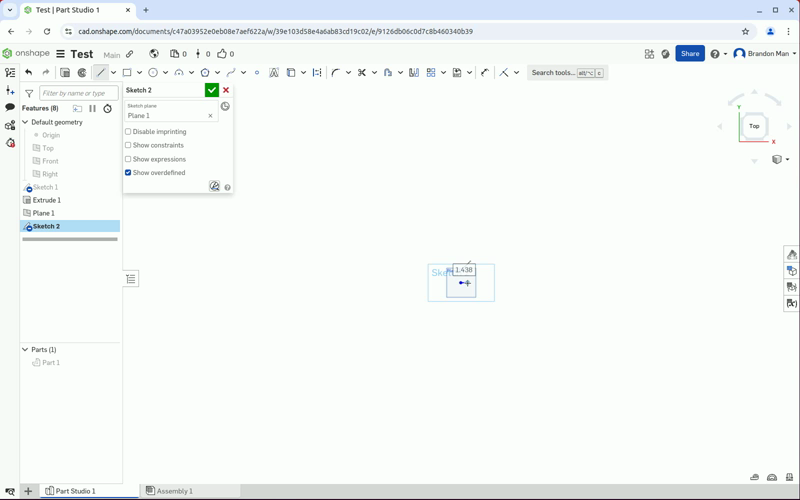
mouse_move(497, 282)
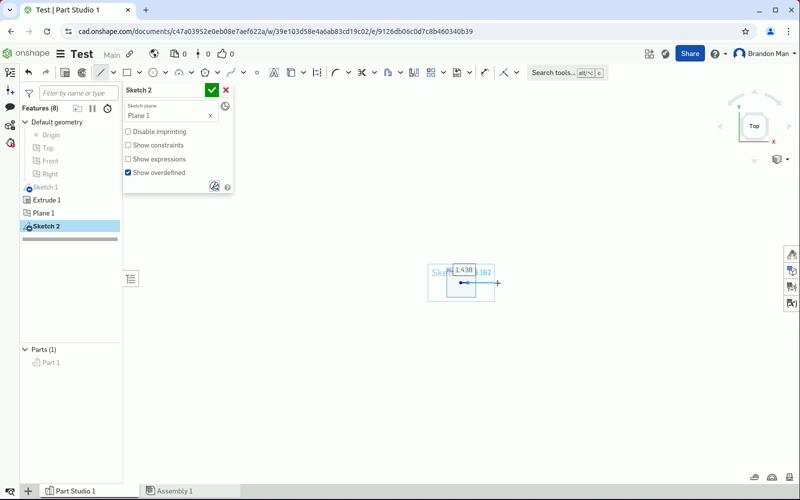
mouse_move(467, 279)
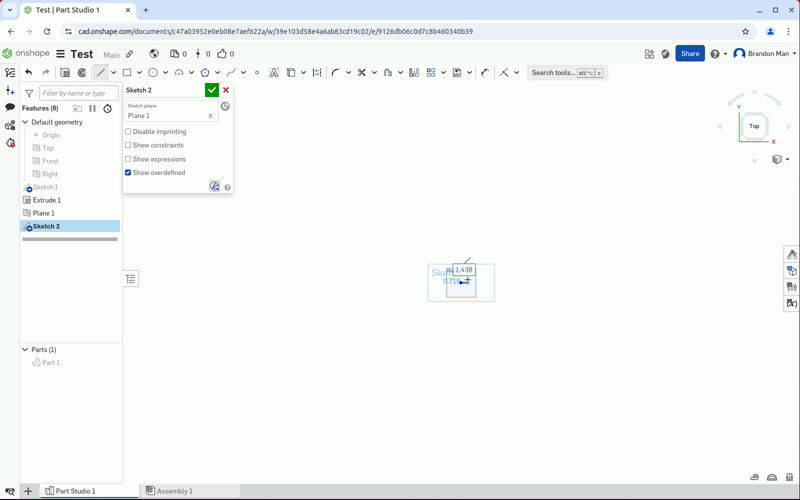
scroll(6)
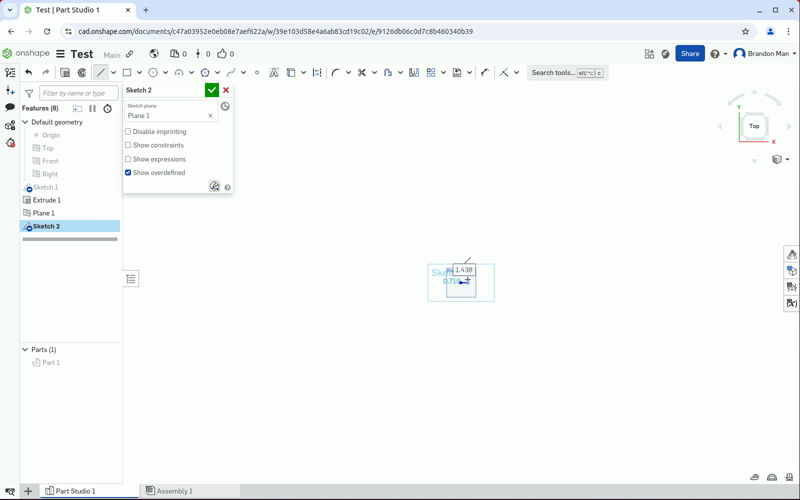
scroll(6)
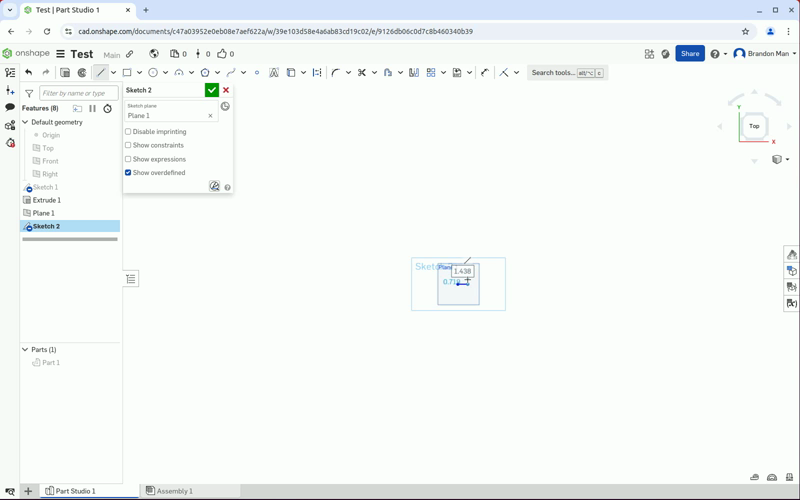
scroll(6)
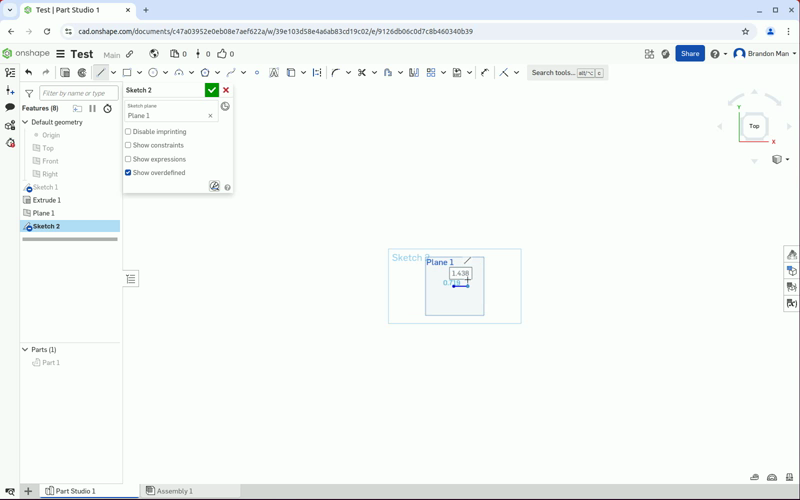
scroll(6)
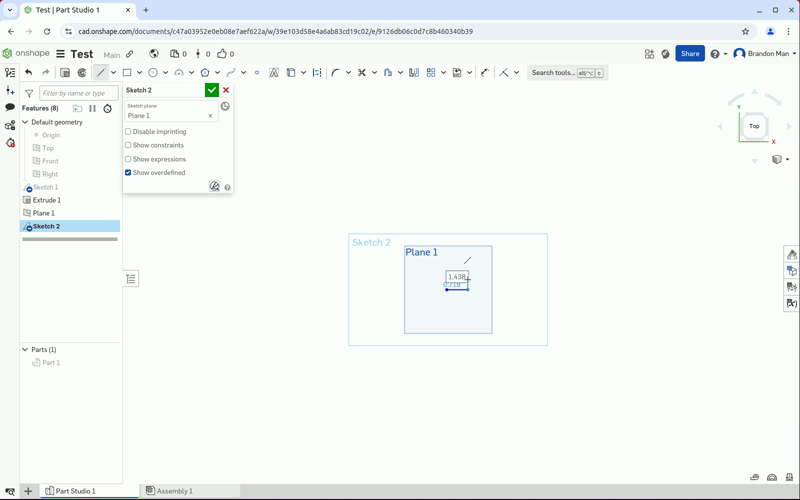
scroll(6)
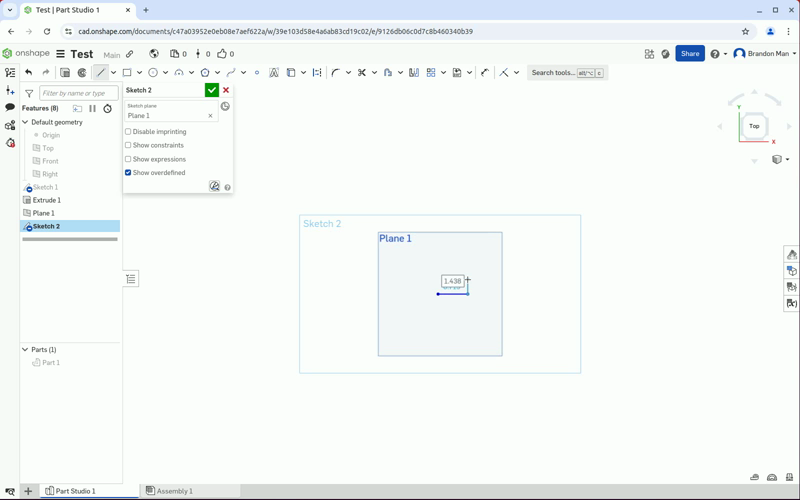
scroll(6)
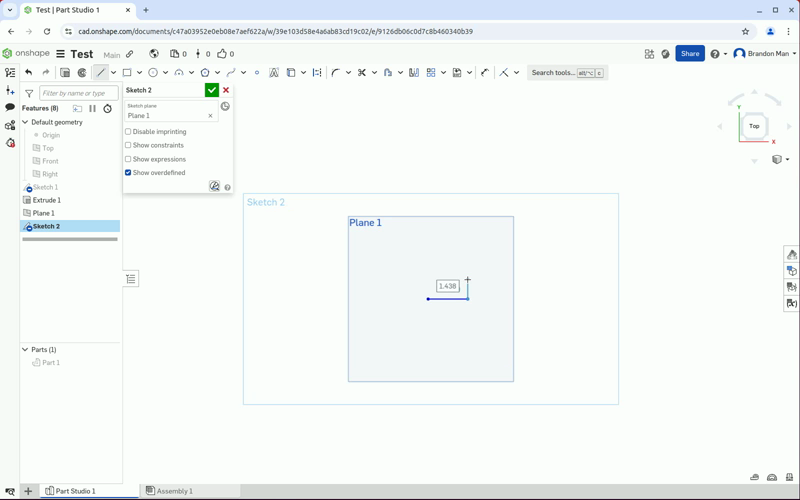
scroll(6)
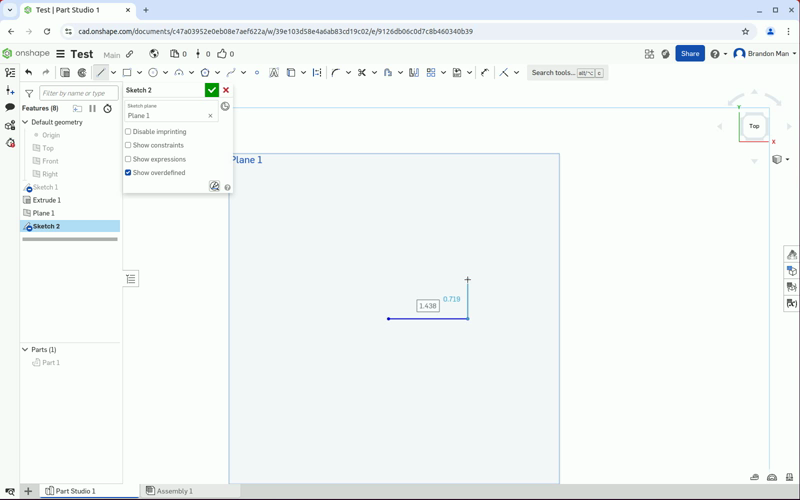
click(467, 279)
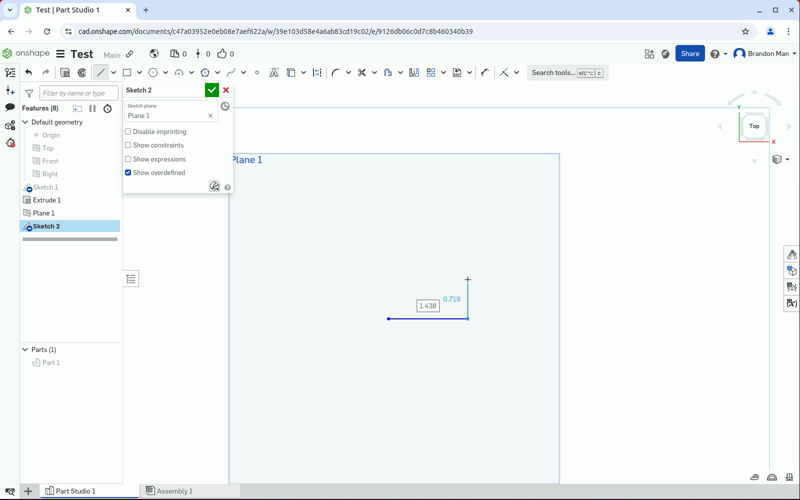
scroll(-6)
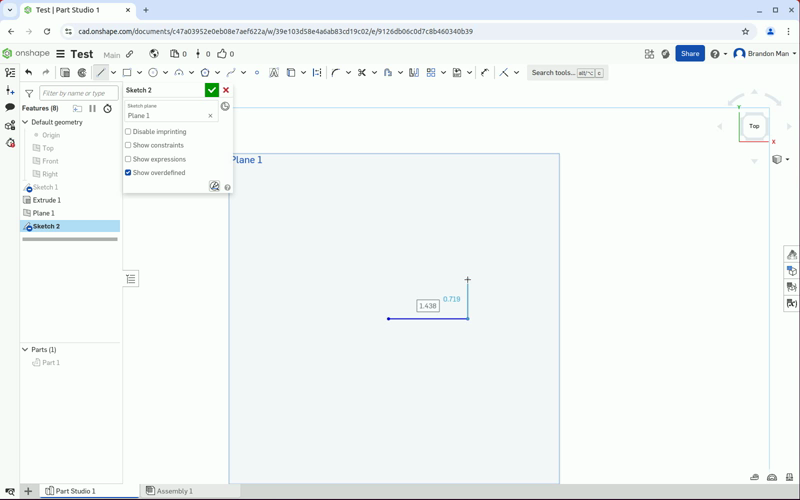
scroll(-6)
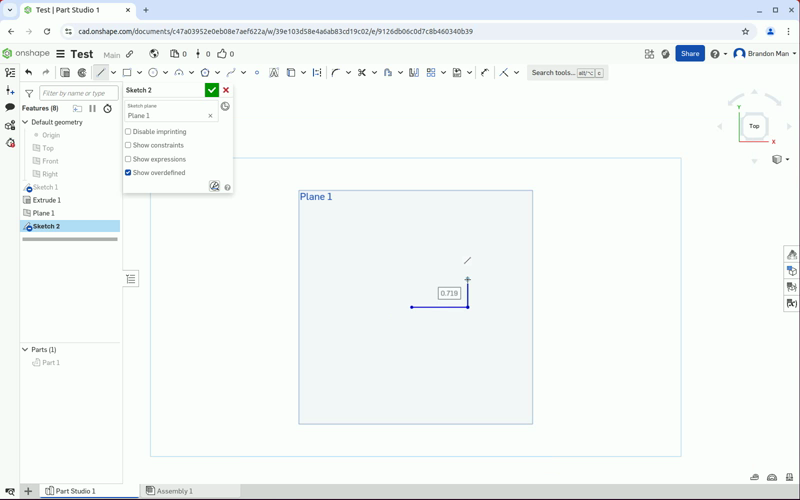
scroll(-6)
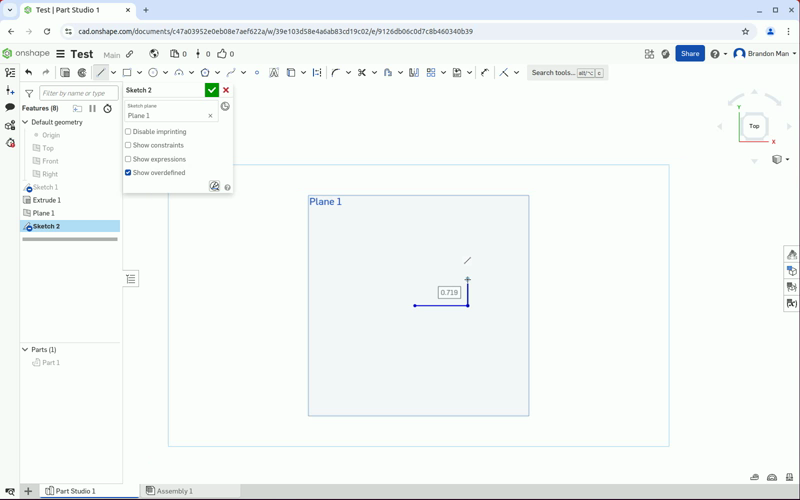
scroll(-6)
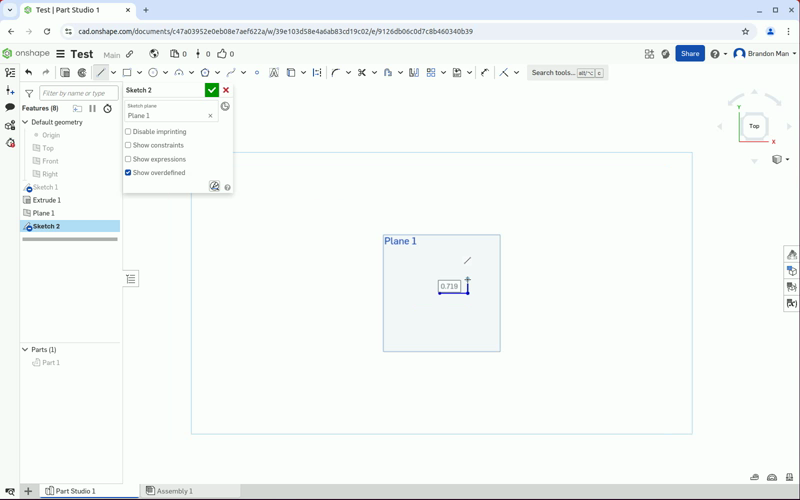
scroll(-6)
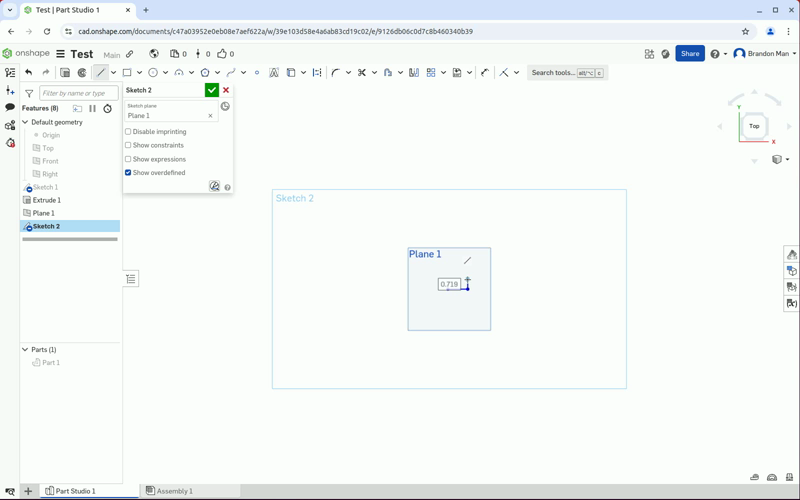
scroll(-6)
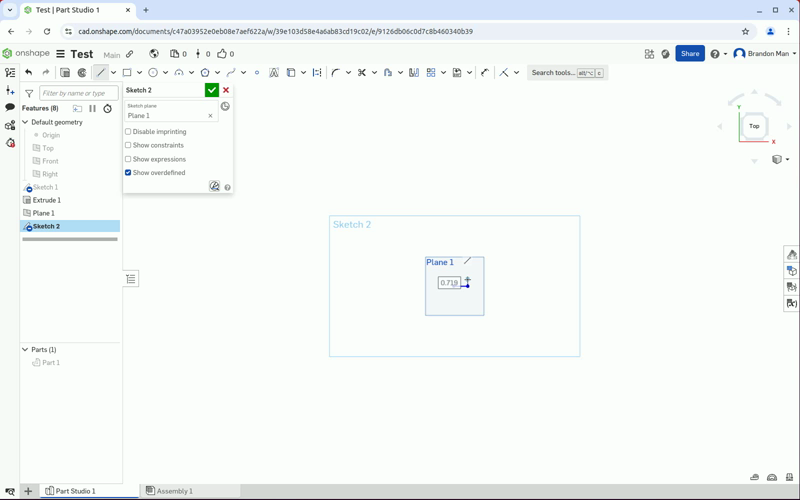
scroll(-6)
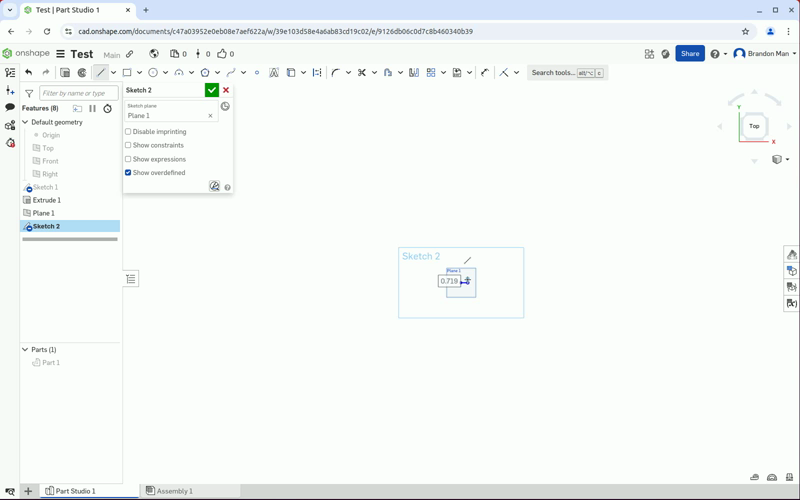
key_up(shift)
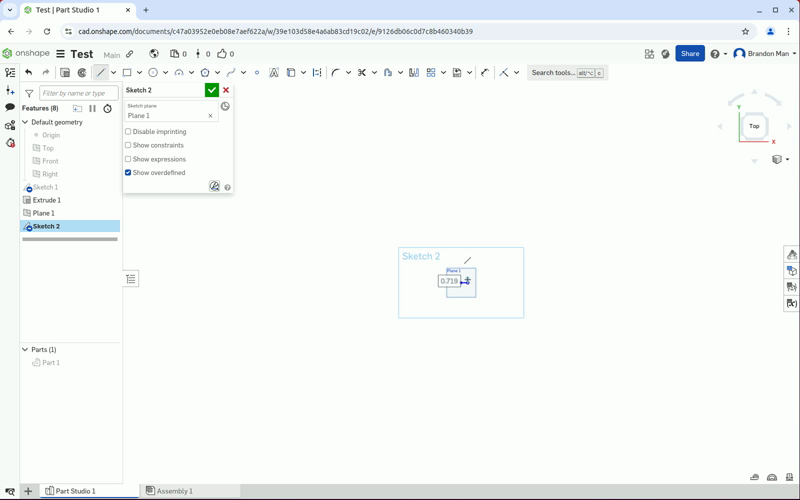
key_down(shift)
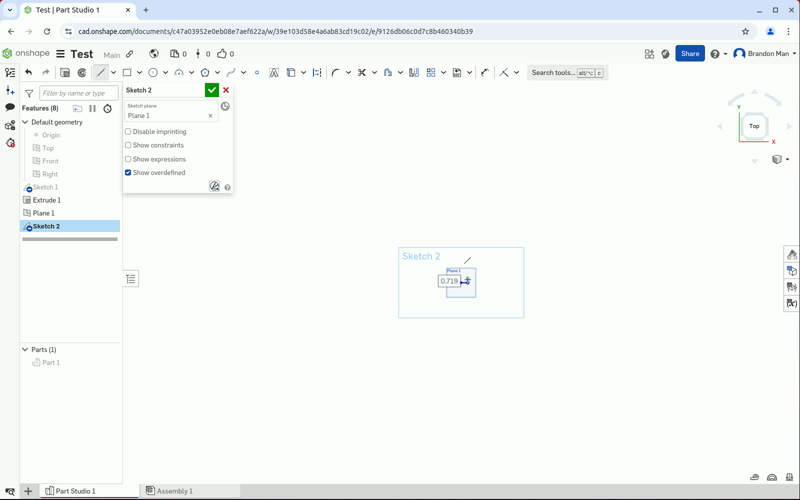
mouse_move(497, 279)
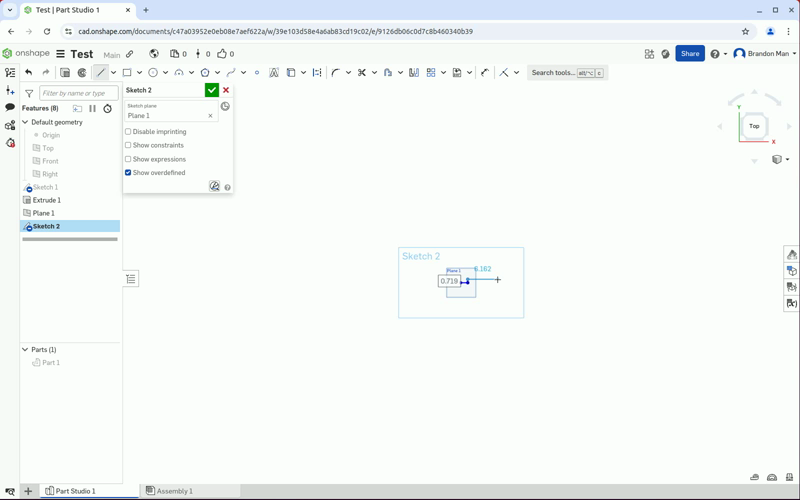
mouse_move(460, 279)
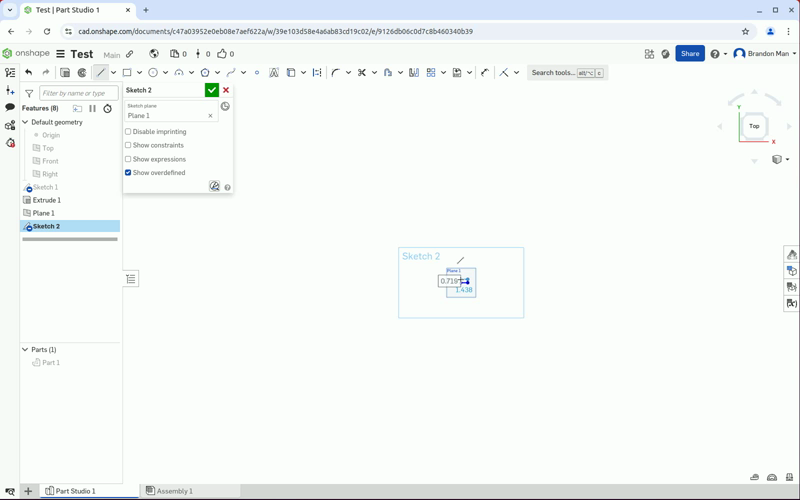
scroll(6)
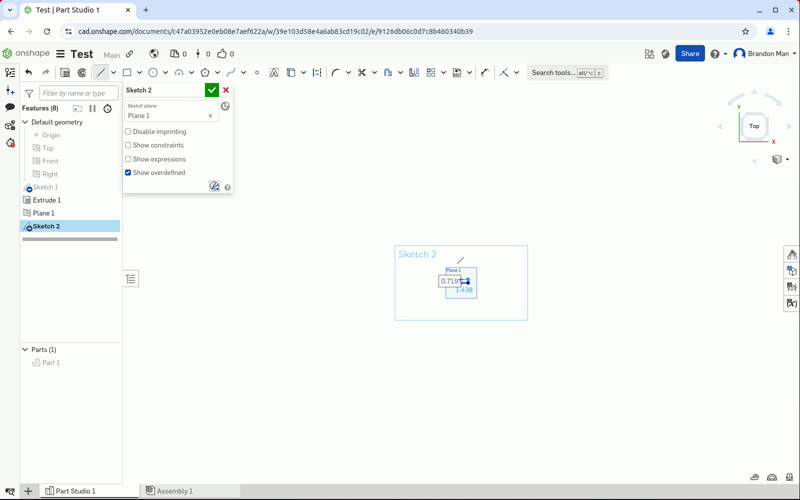
scroll(6)
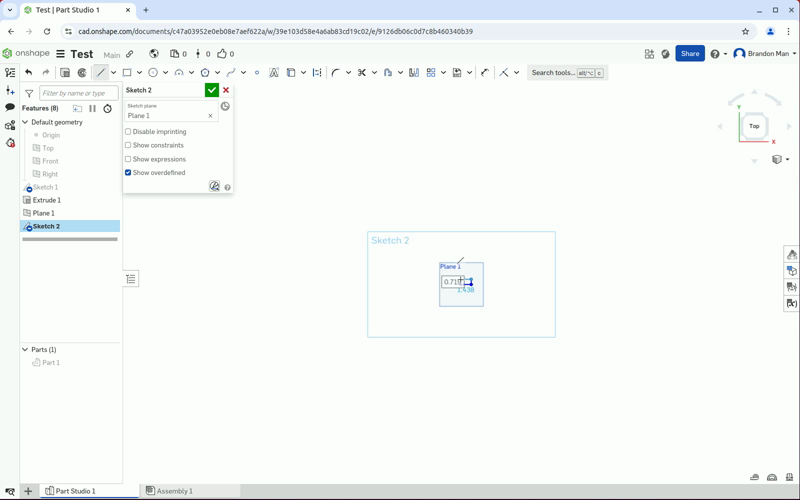
scroll(6)
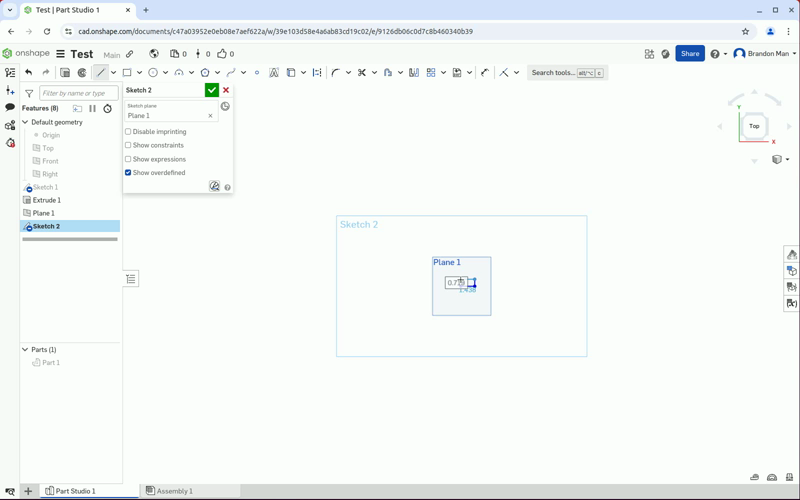
scroll(6)
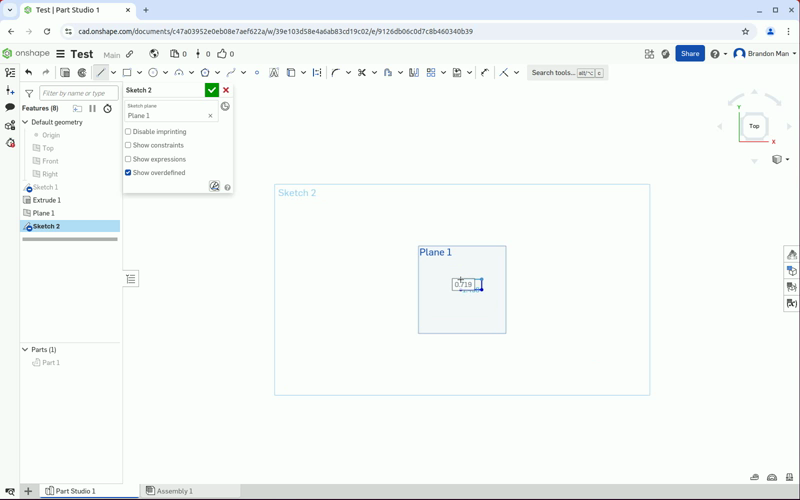
scroll(6)
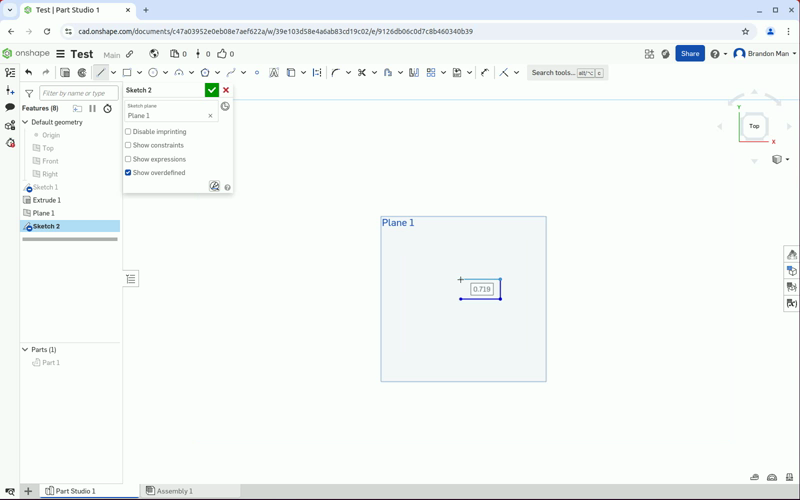
scroll(6)
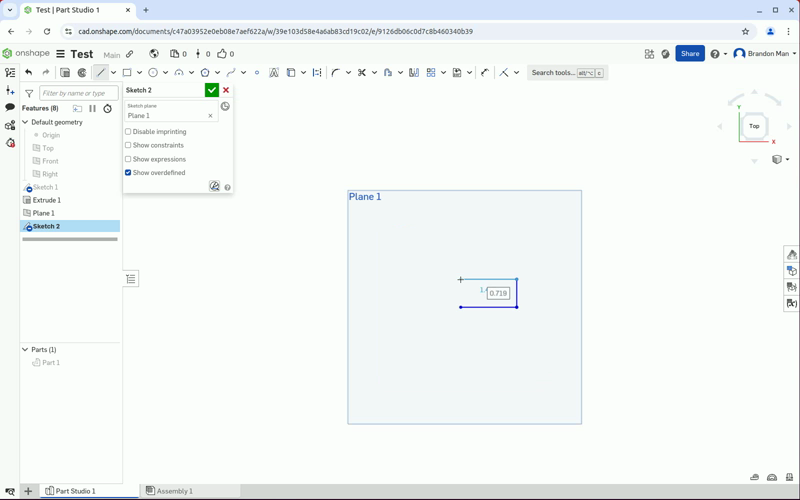
scroll(6)
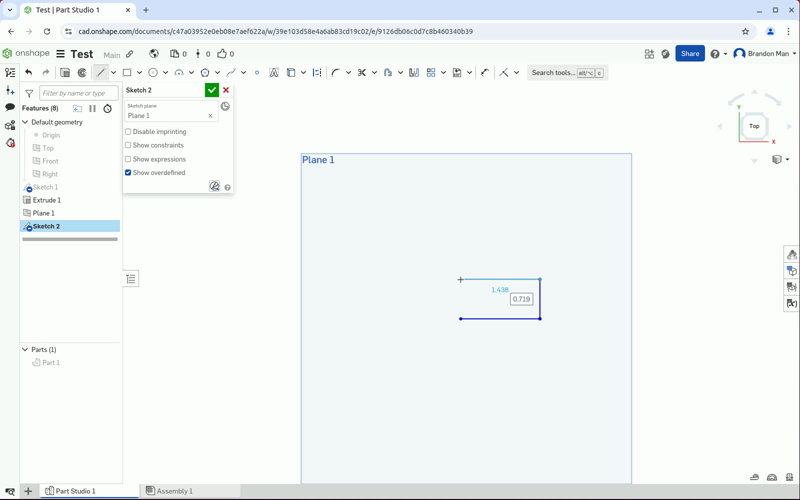
click(460, 279)
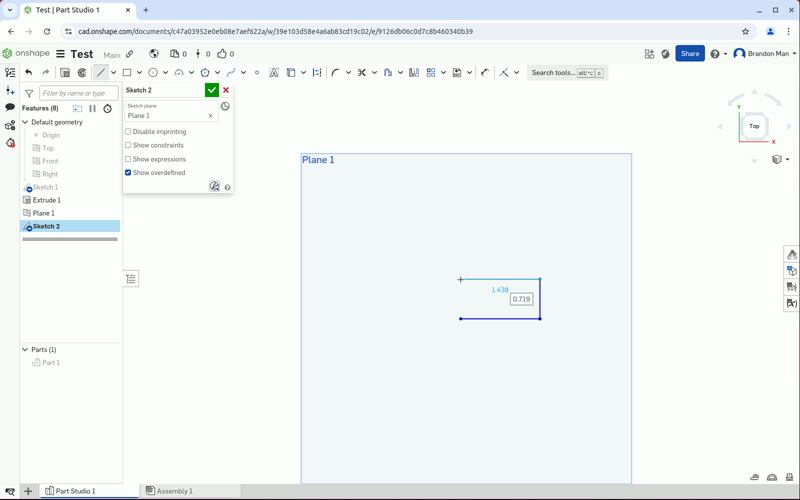
scroll(-6)
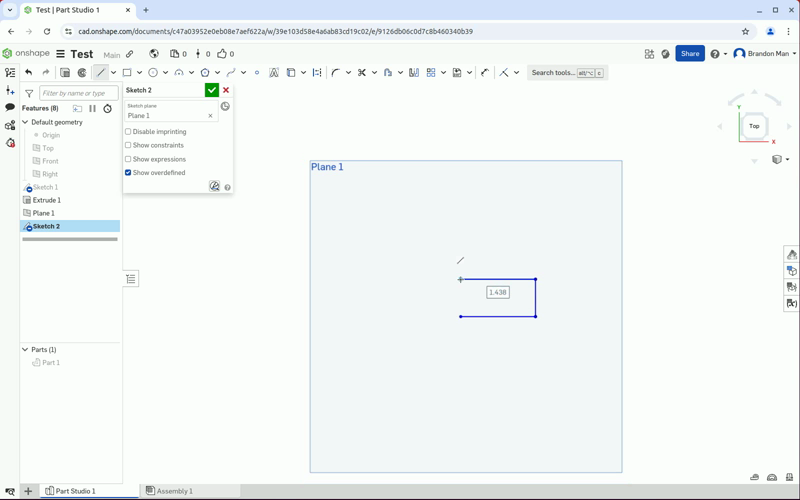
scroll(-6)
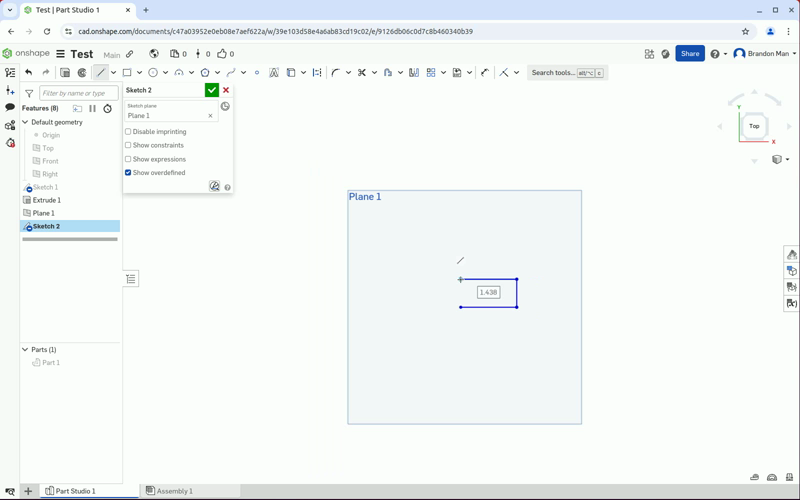
scroll(-6)
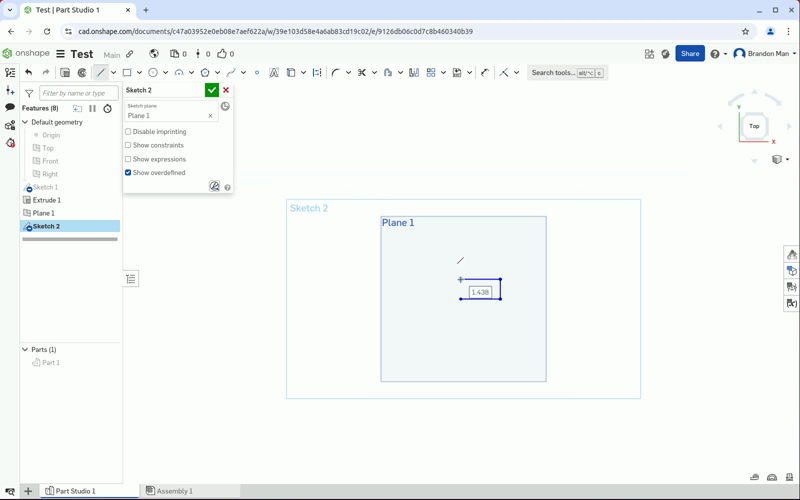
scroll(-6)
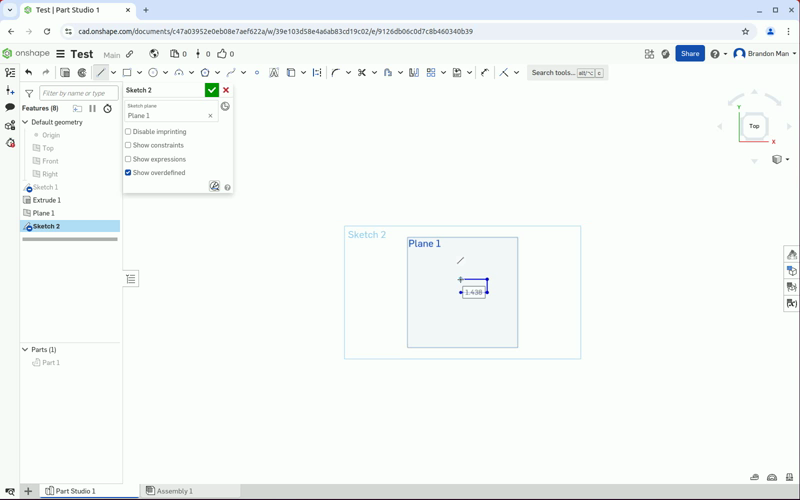
scroll(-6)
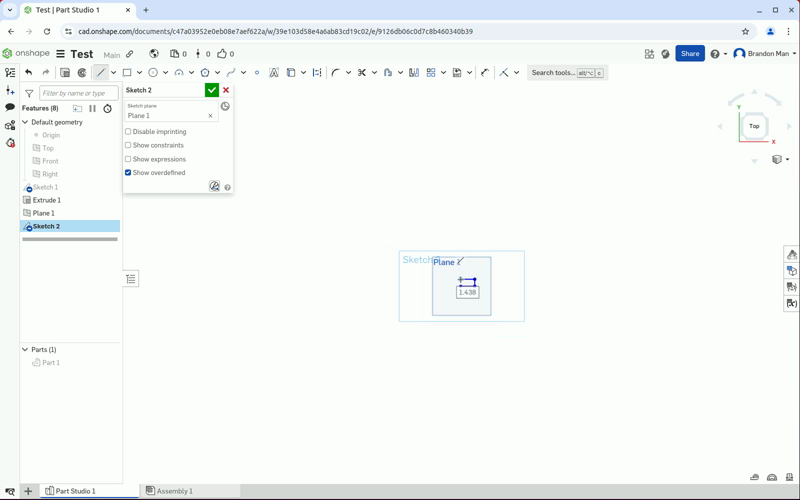
scroll(-6)
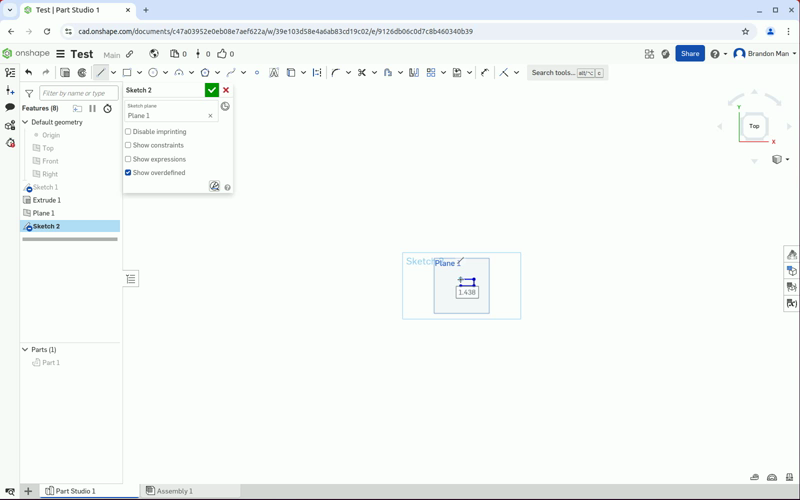
scroll(-6)
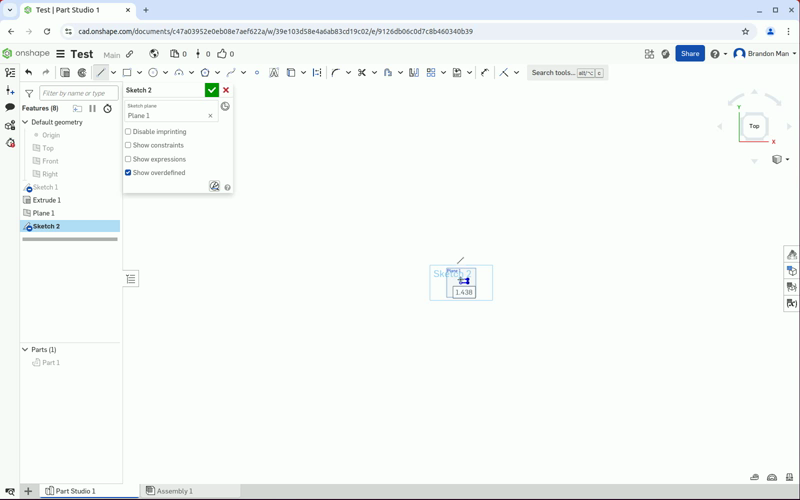
key_up(shift)
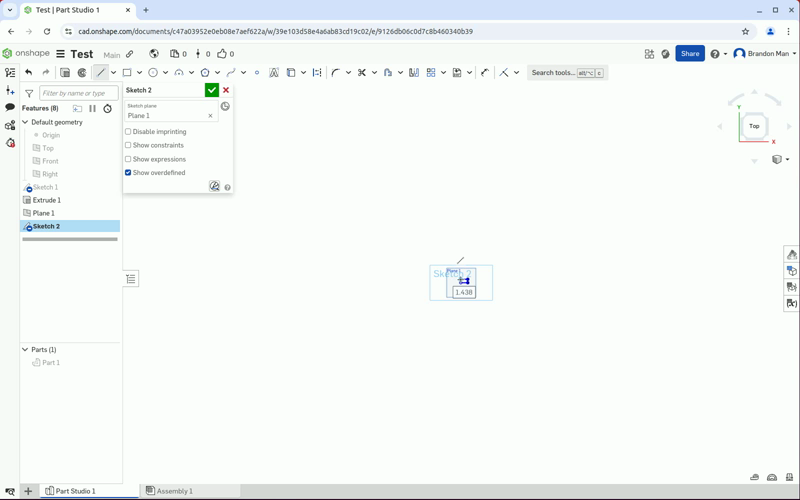
mouse_move(490, 279)
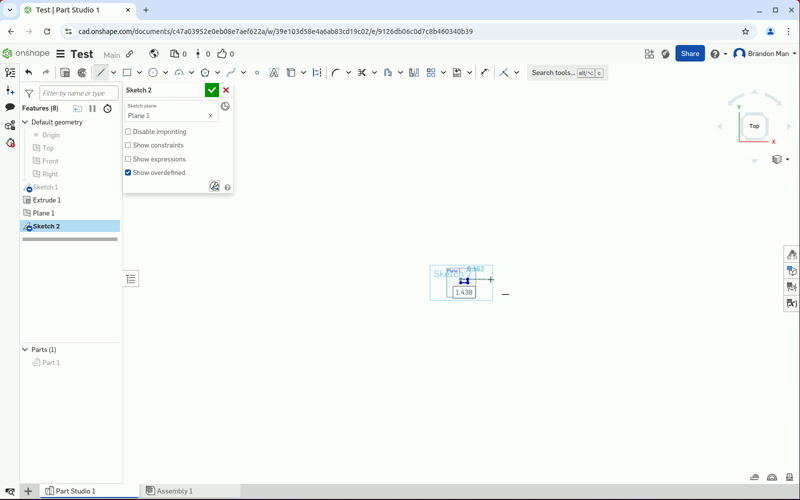
key_down(shift)
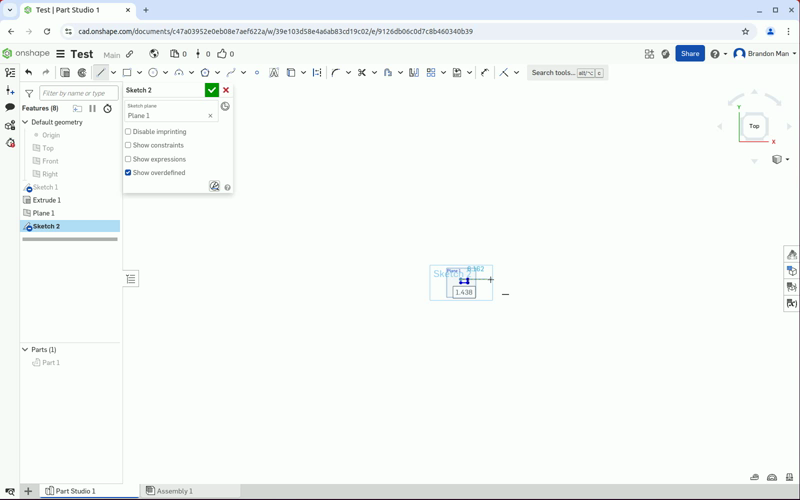
mouse_move(460, 282)
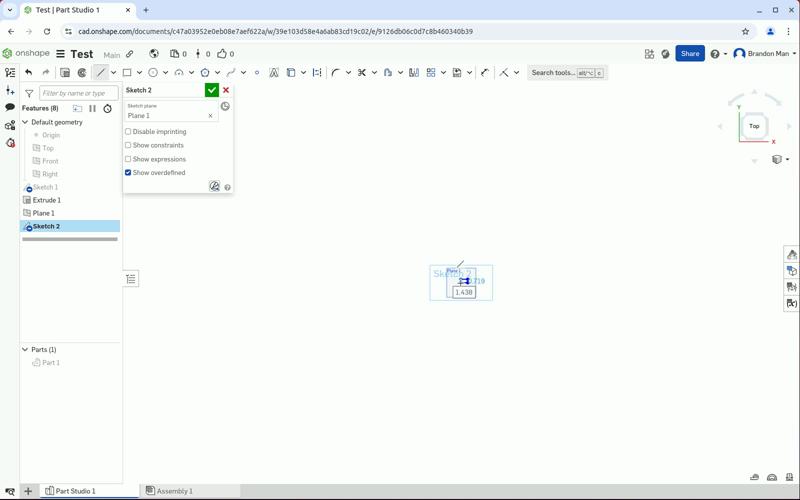
scroll(6)
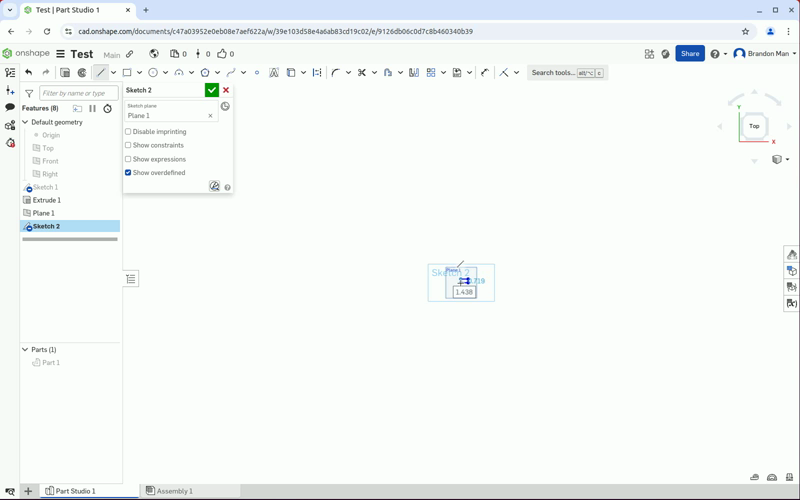
scroll(6)
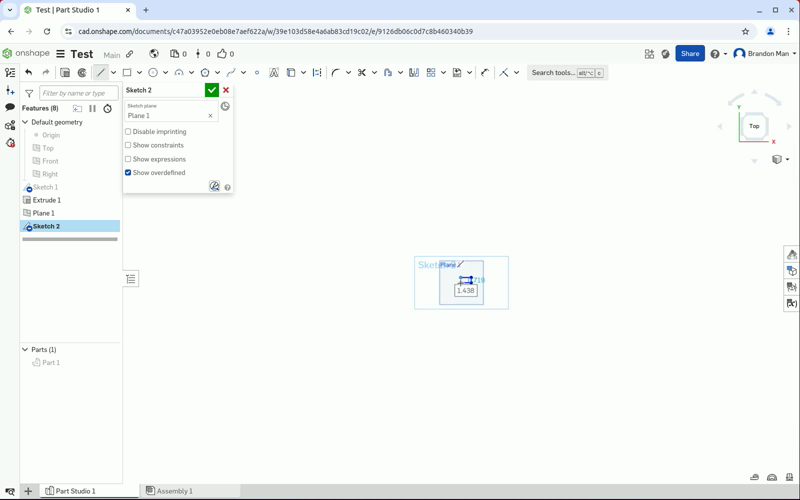
scroll(6)
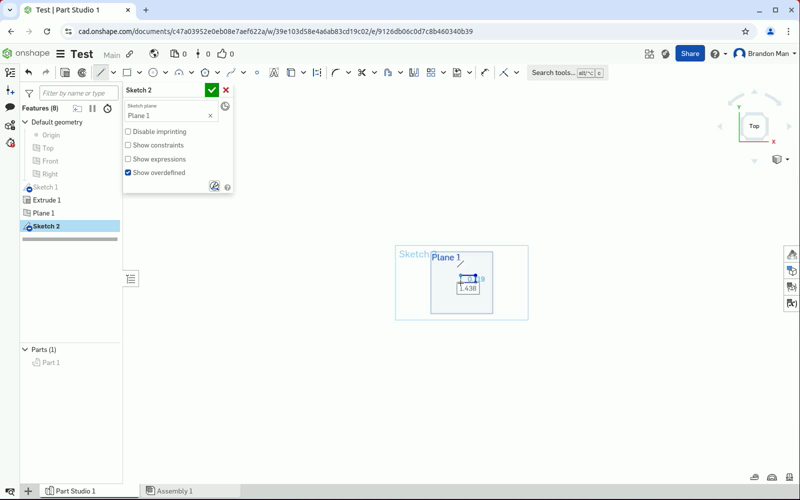
scroll(6)
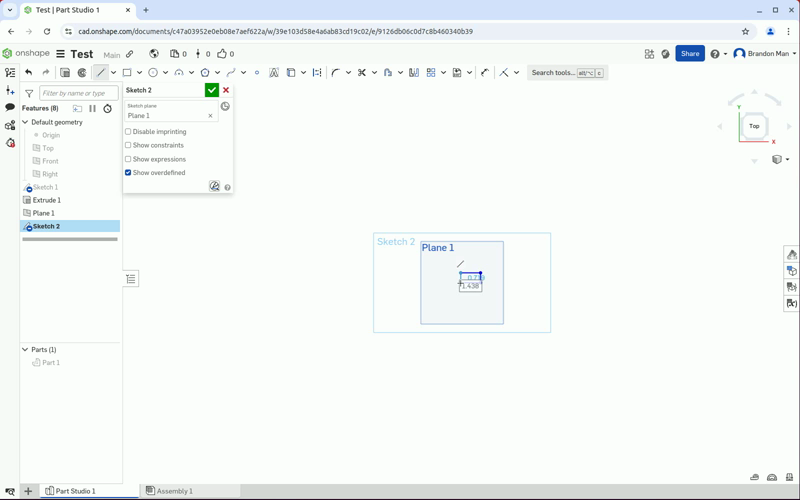
scroll(6)
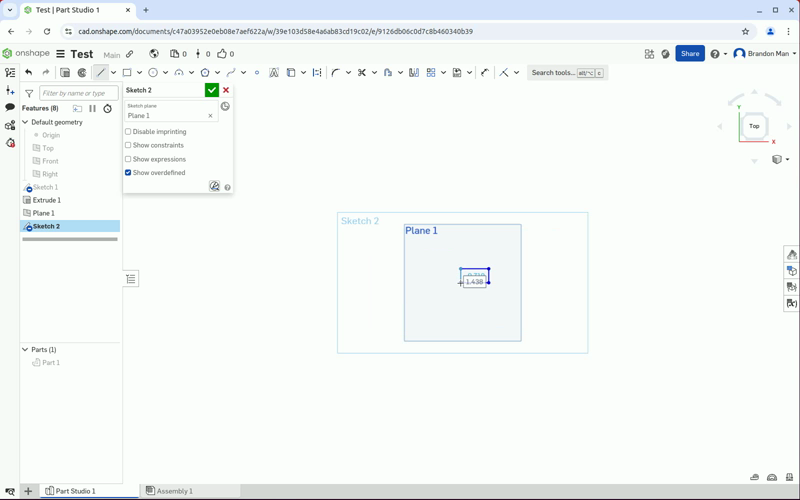
scroll(6)
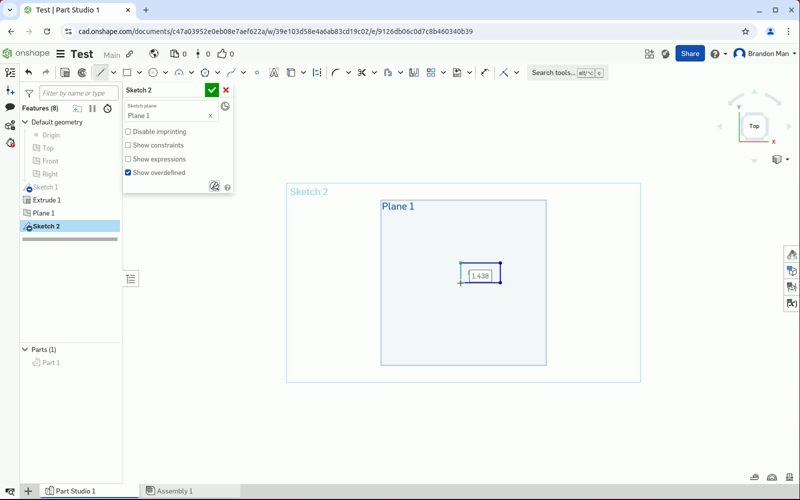
scroll(6)
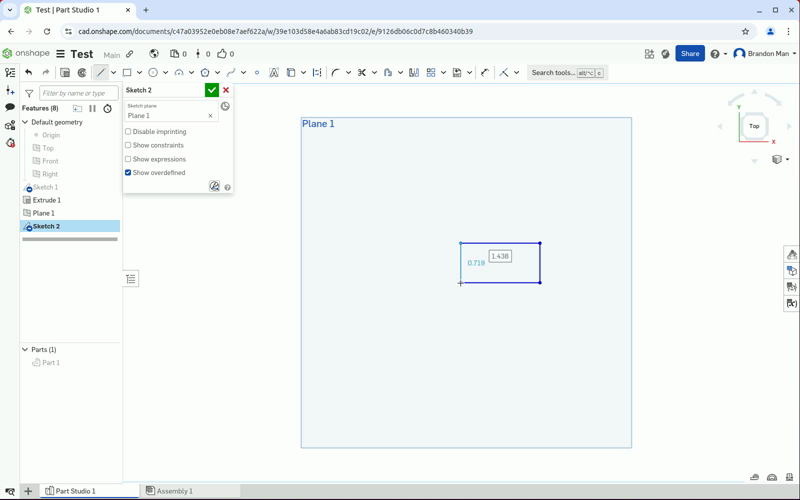
key_up(shift)
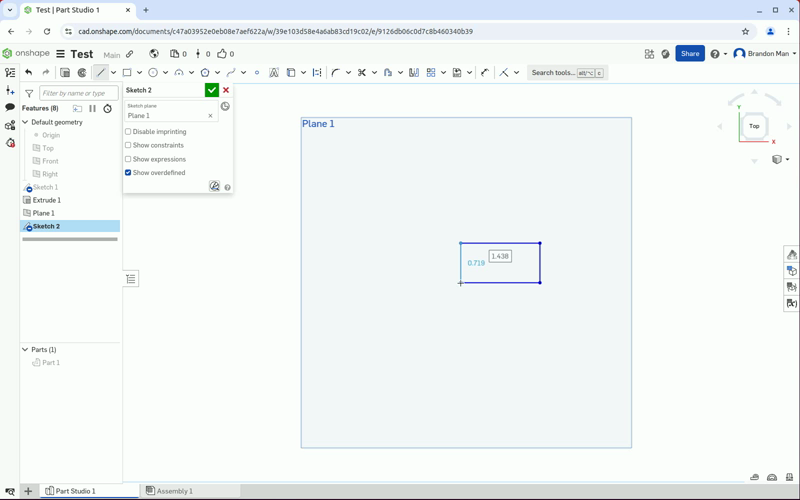
click(460, 282)
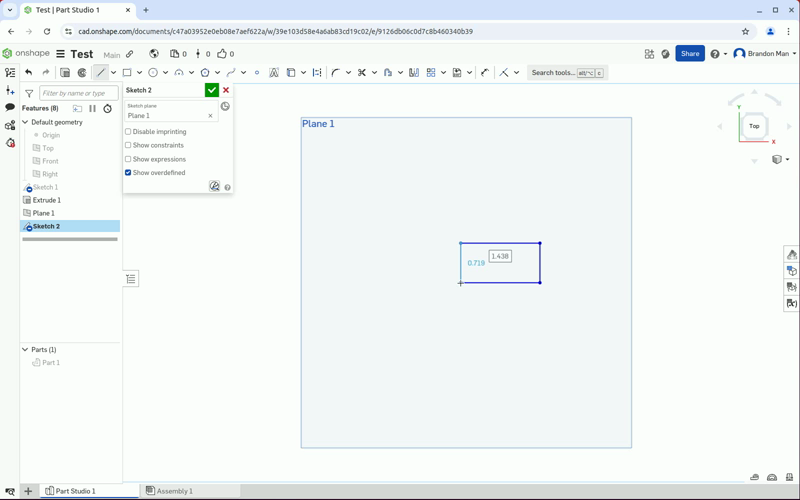
scroll(-6)
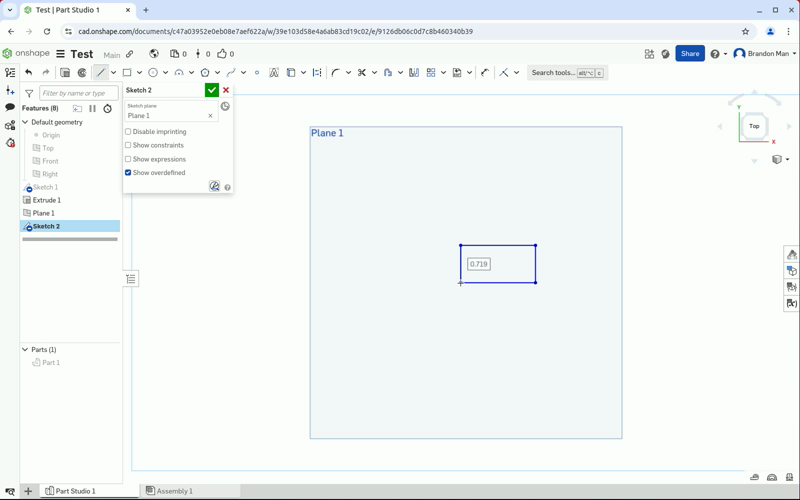
scroll(-6)
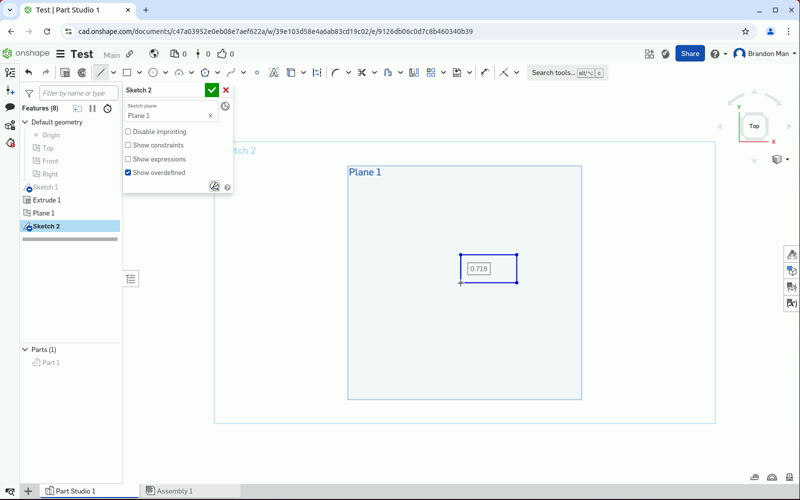
scroll(-6)
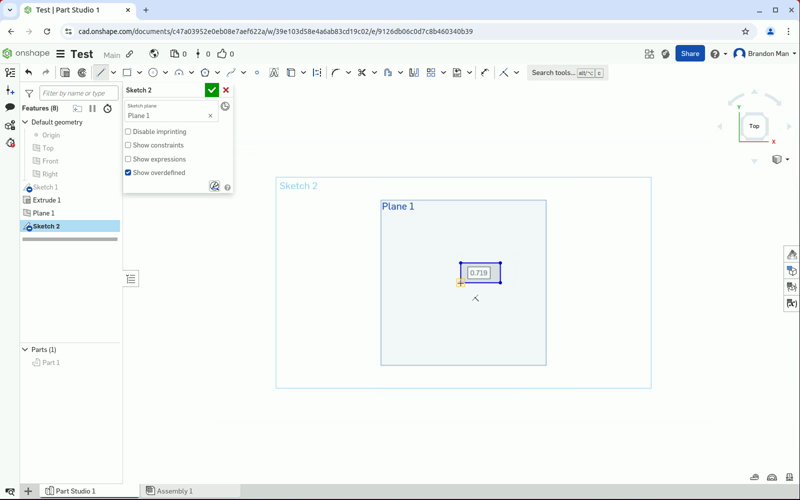
scroll(-6)
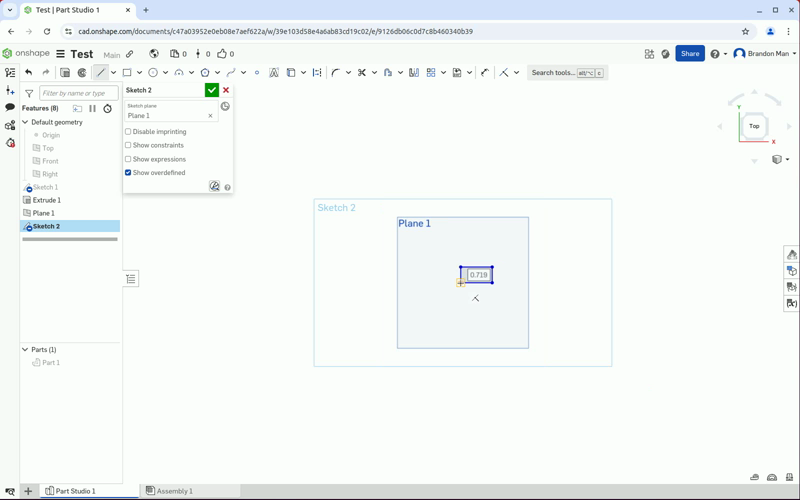
scroll(-6)
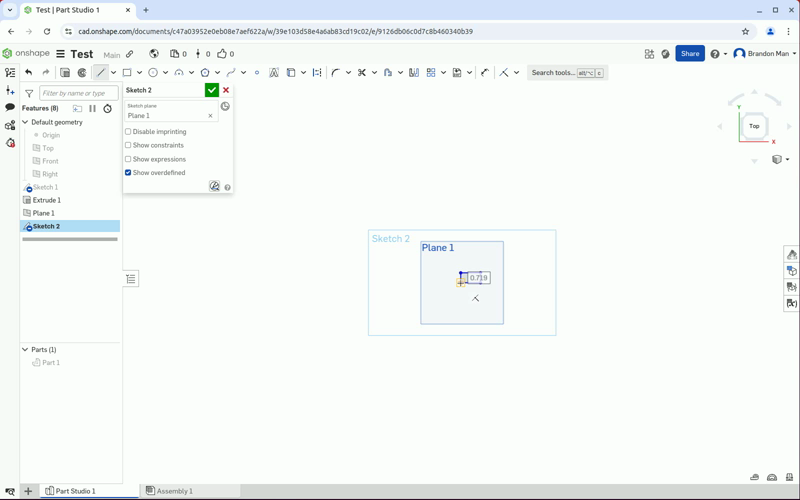
scroll(-6)
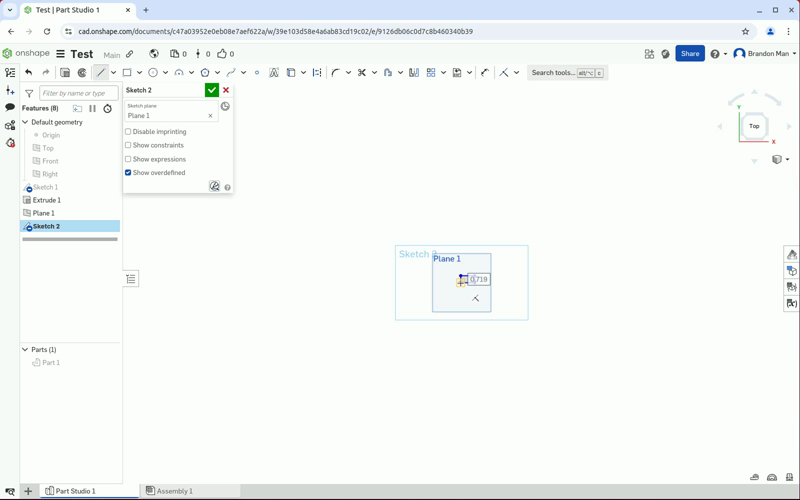
scroll(-6)
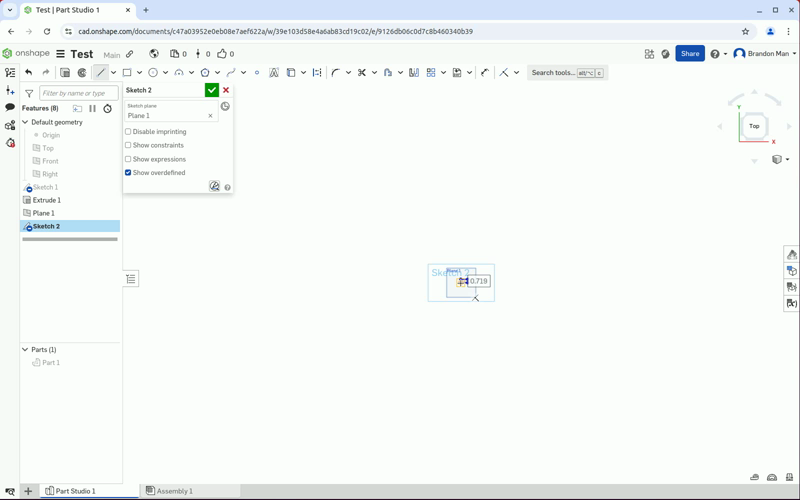
key(esc)
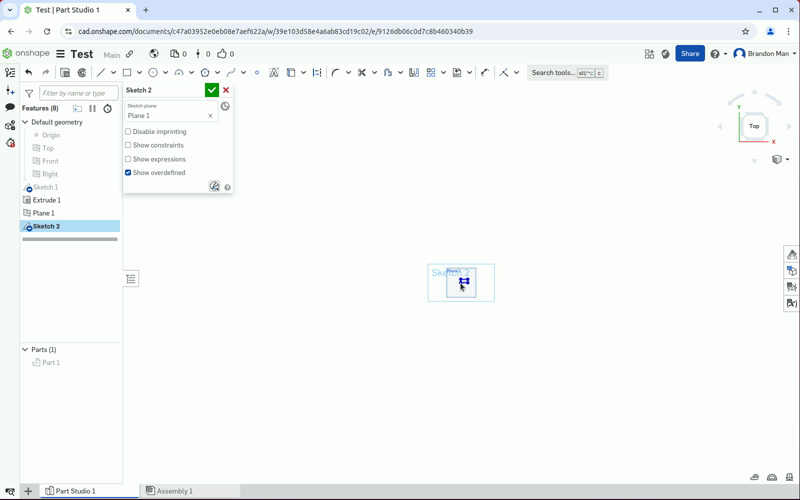
mouse_move(461, 281)
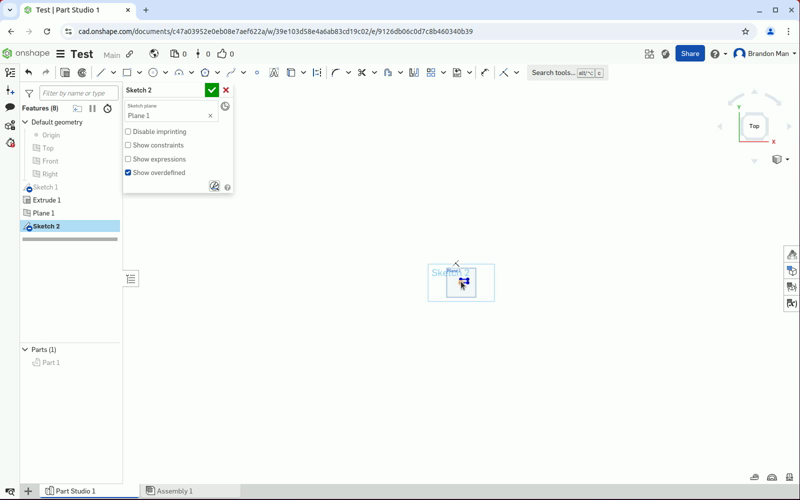
scroll(6)
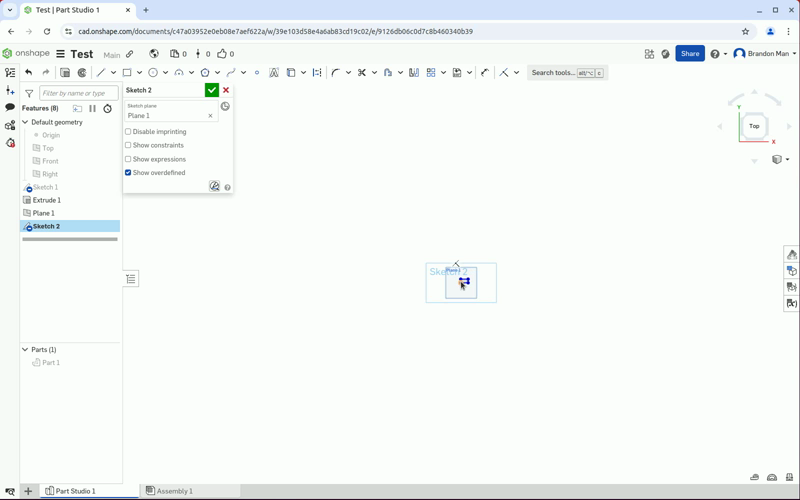
scroll(6)
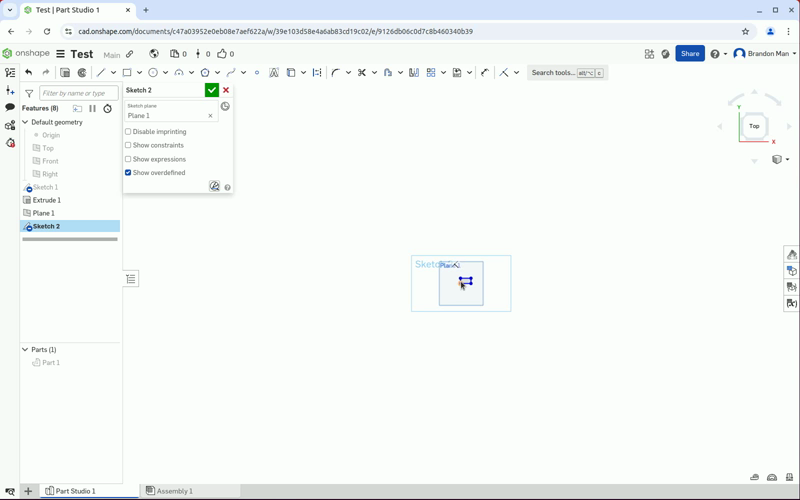
scroll(6)
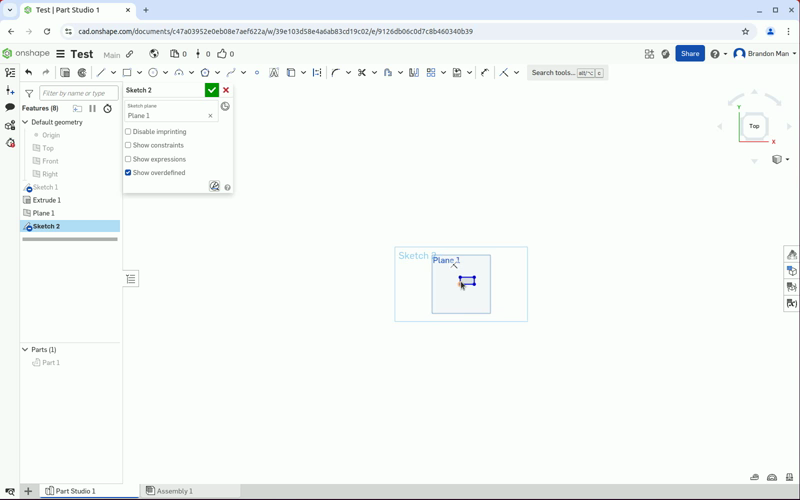
scroll(6)
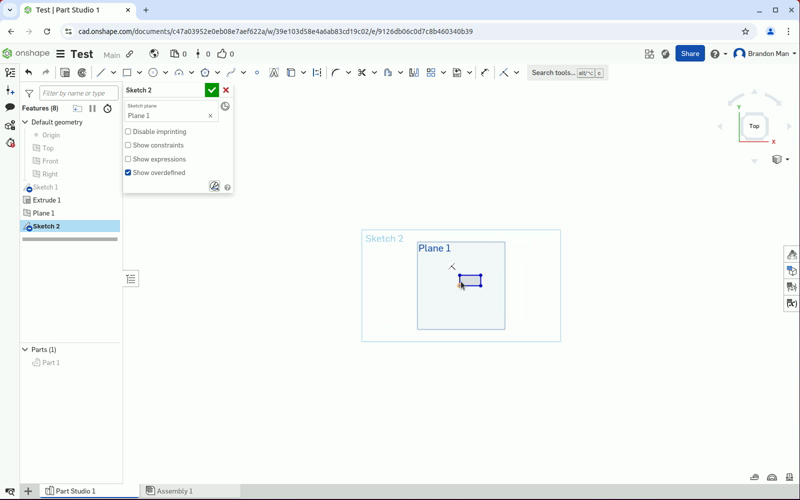
scroll(6)
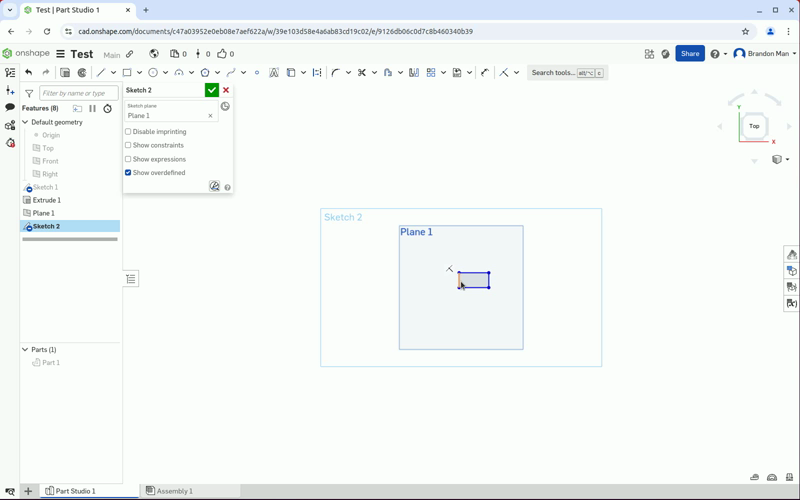
scroll(6)
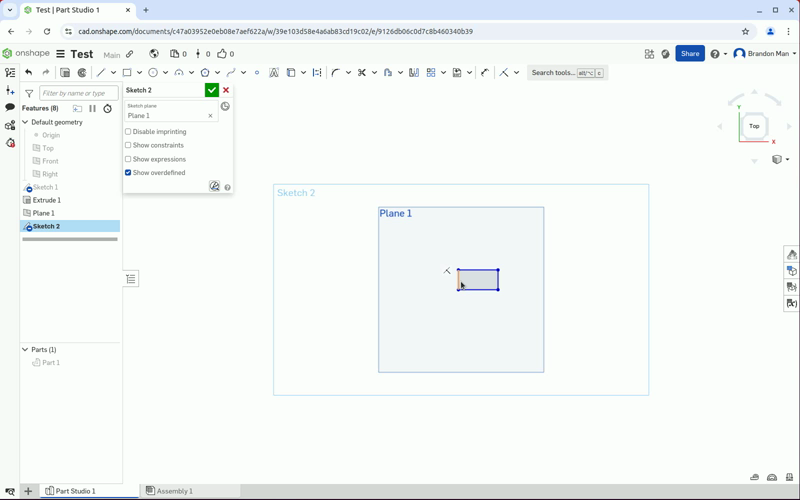
scroll(6)
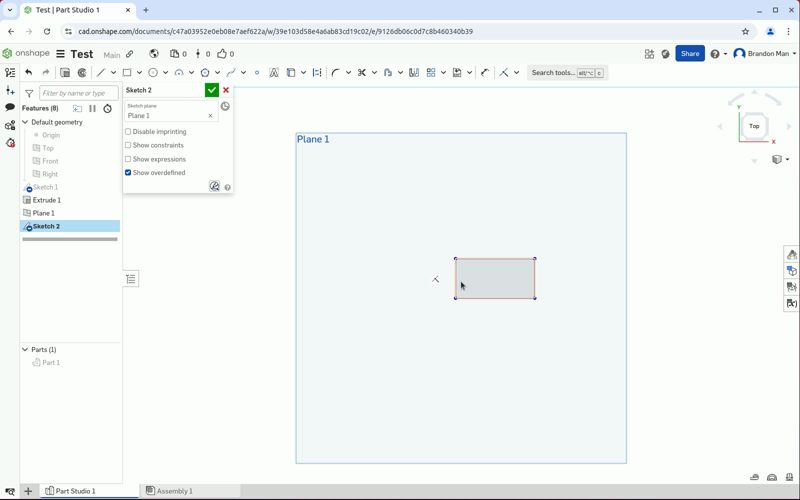
click(461, 281)
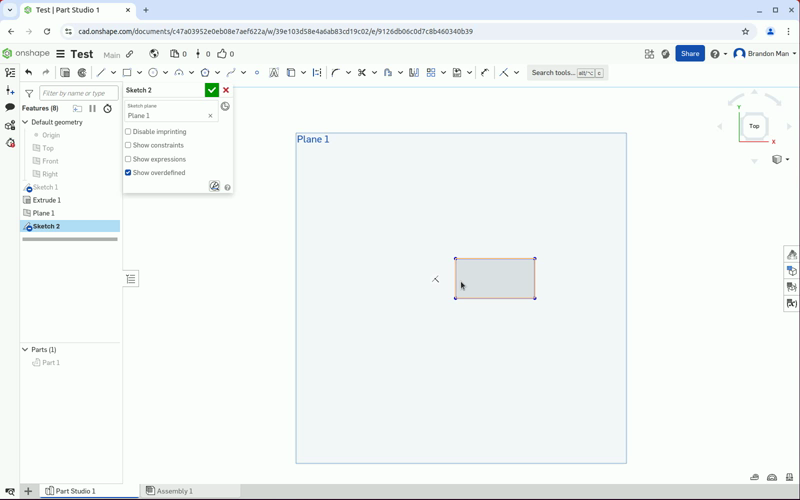
scroll(-6)
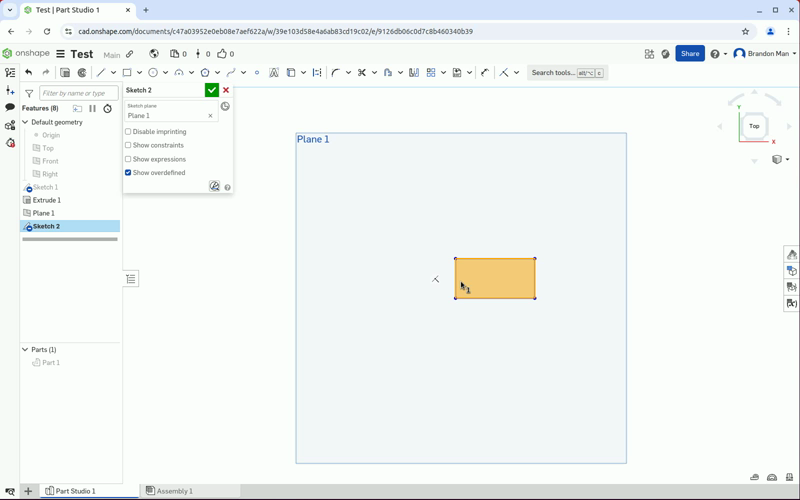
scroll(-6)
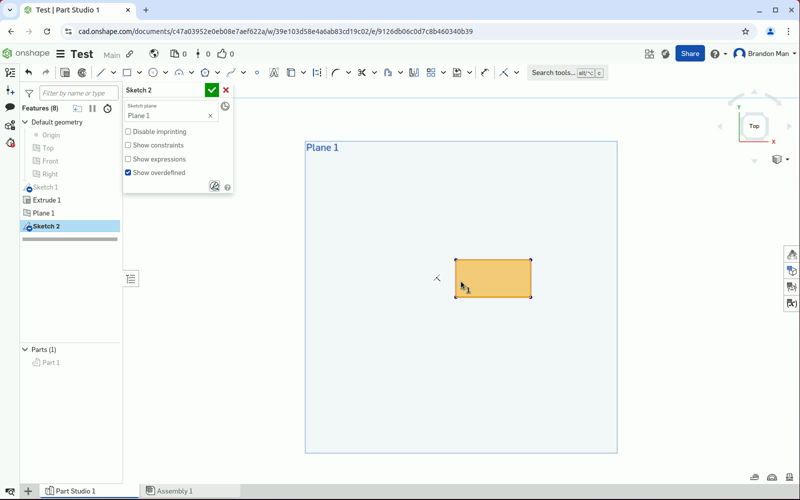
scroll(-6)
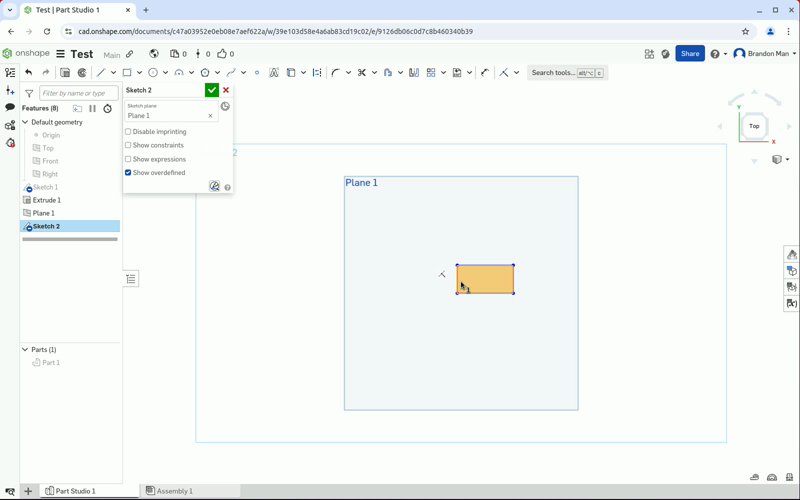
scroll(-6)
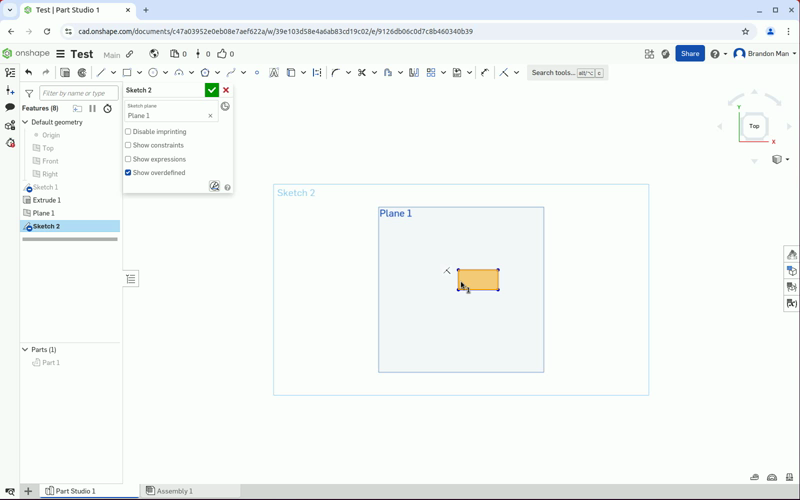
scroll(-6)
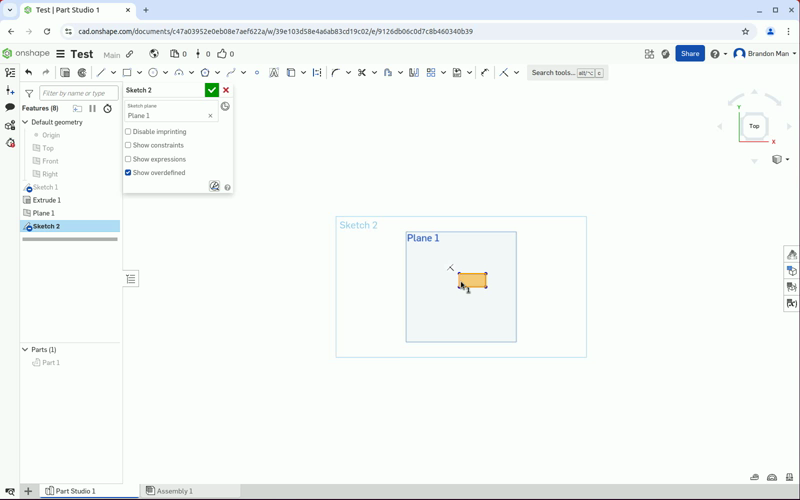
scroll(-6)
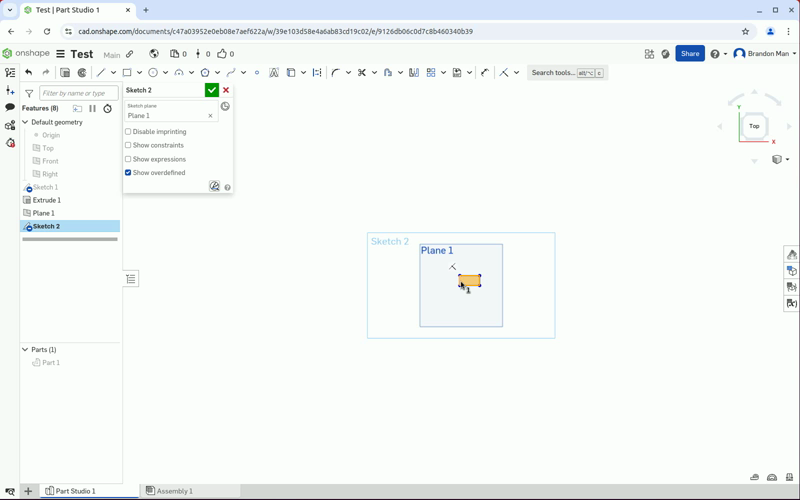
scroll(-6)
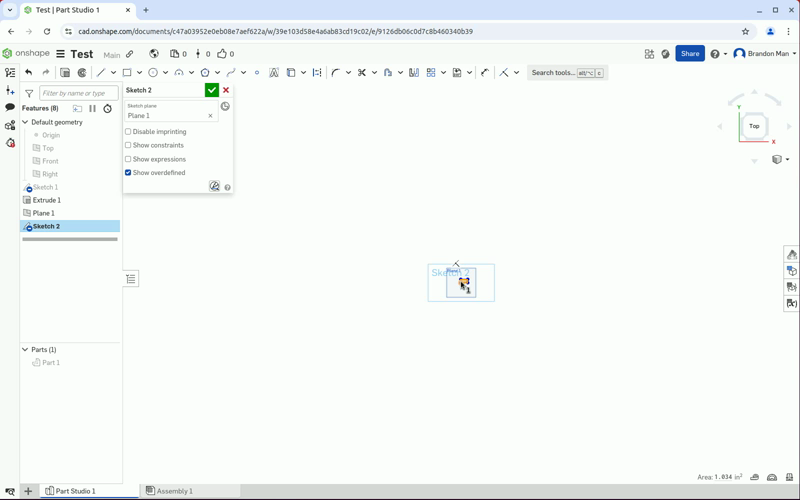
mouse_move(73, 352)
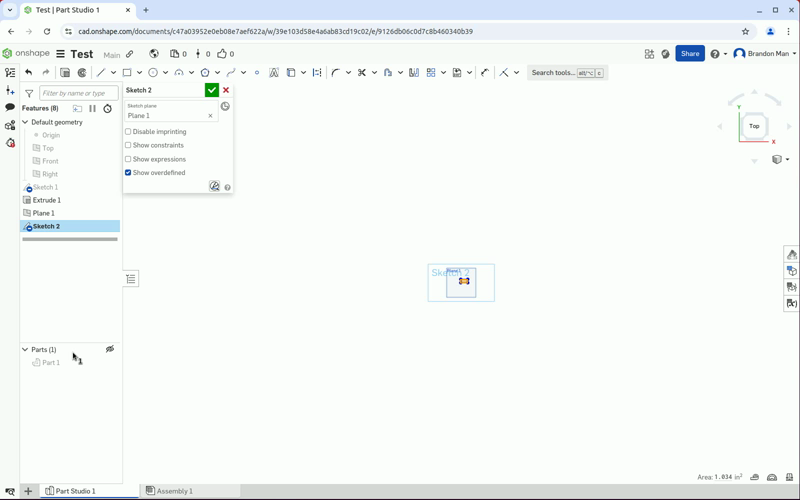
key(shift+y)
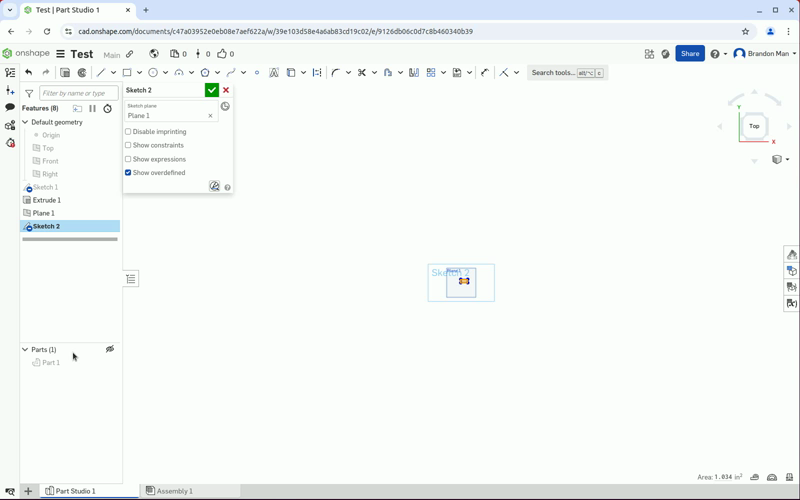
key(shift+e)
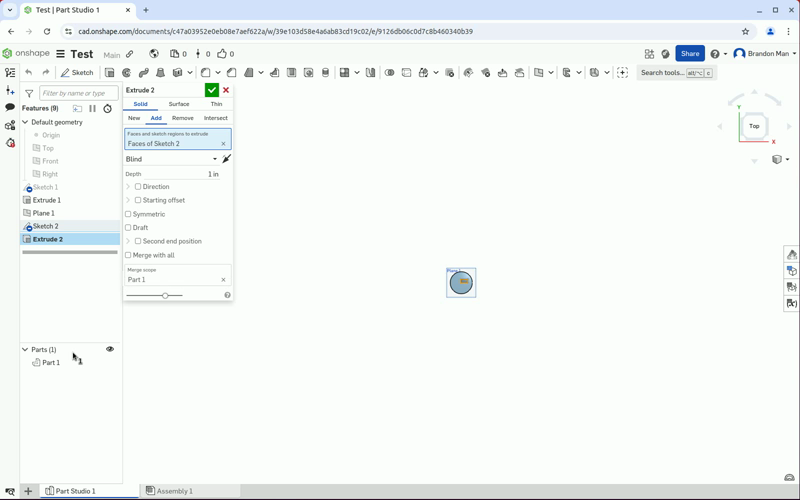
mouse_move(143, 106)
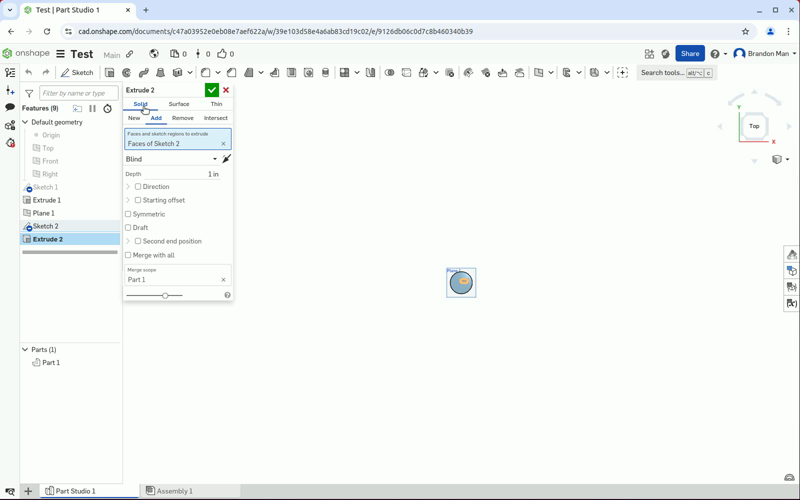
click(143, 106)
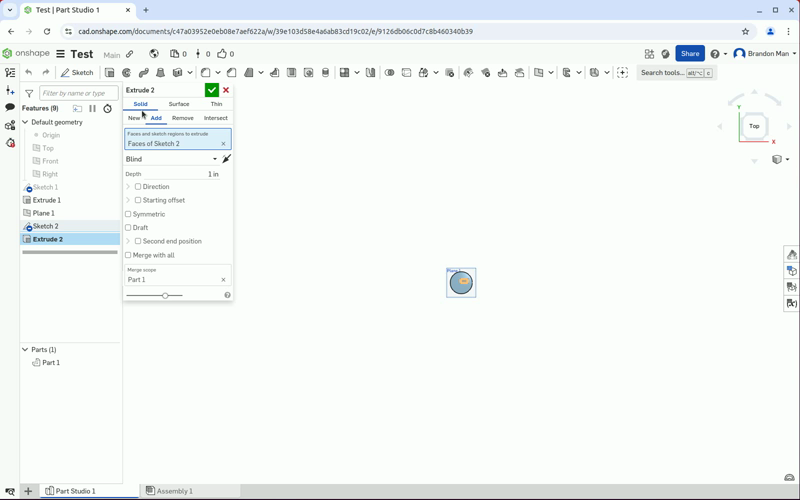
mouse_move(137, 120)
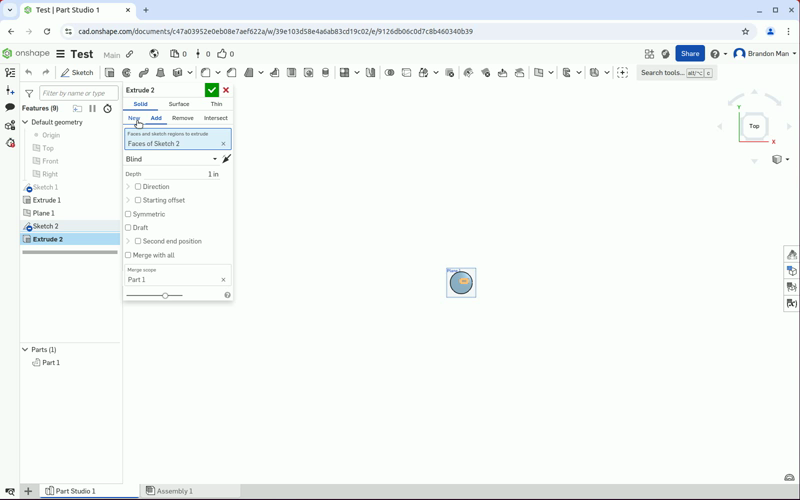
click(137, 120)
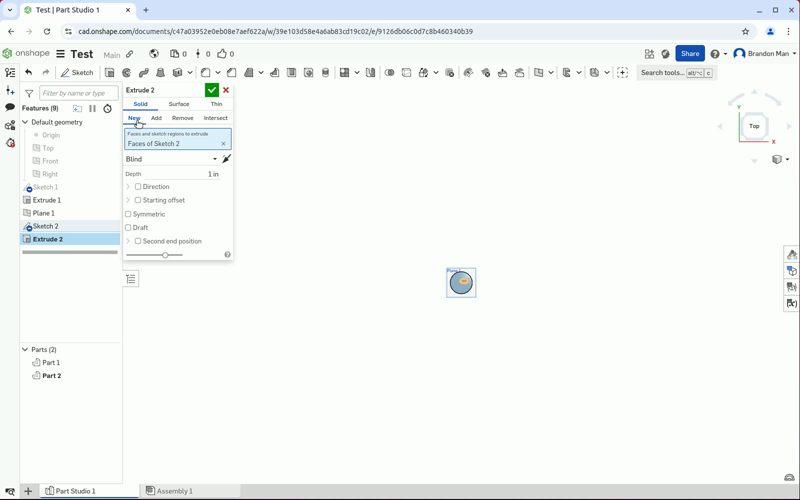
key(tab, 4)
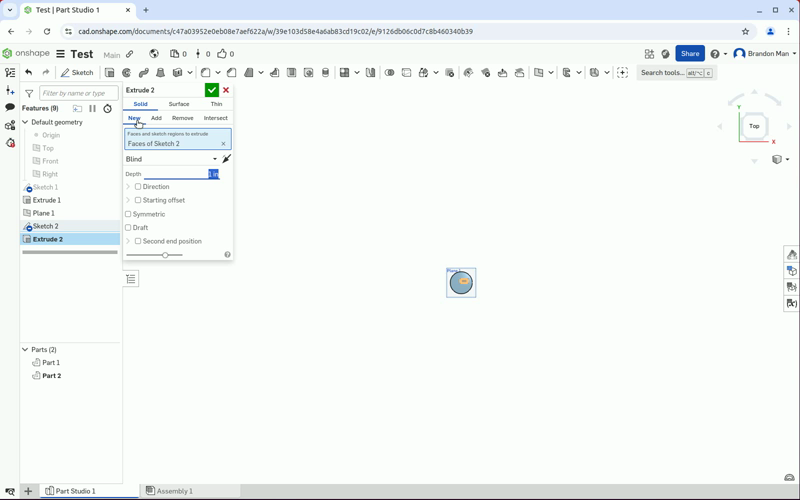
text(7.703)
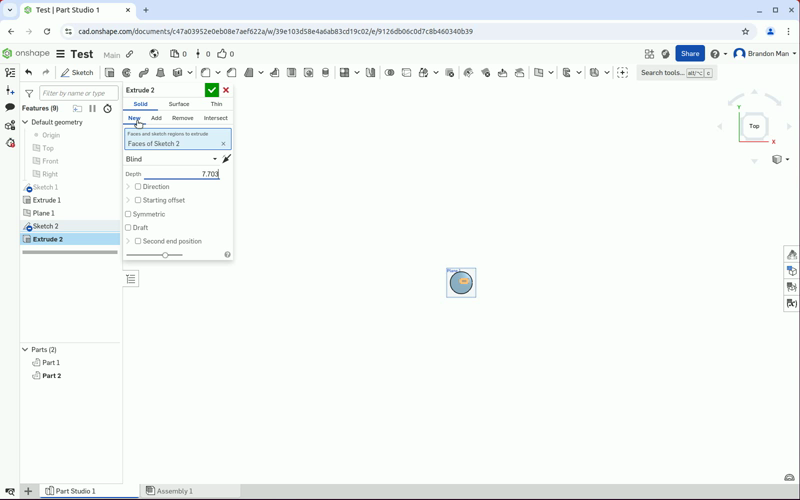
key(enter)
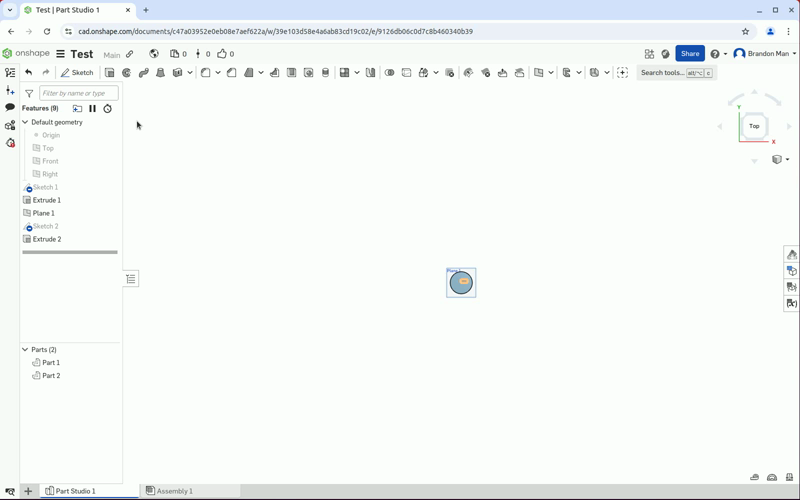
key(shift+h)
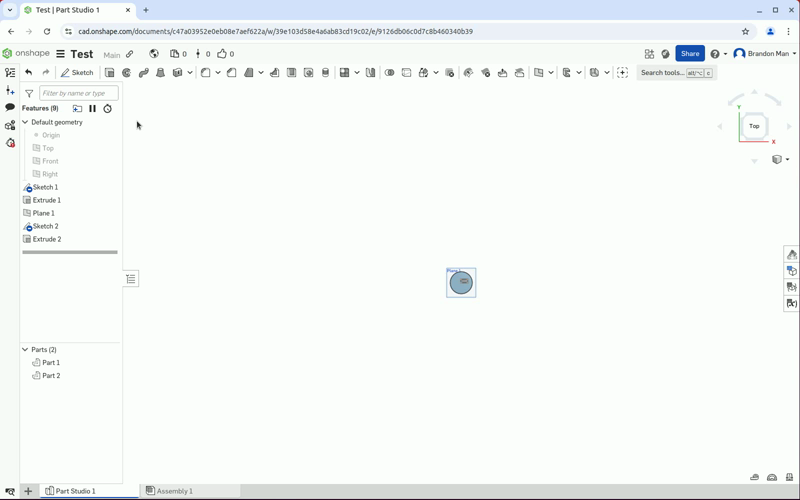
key(shift+h)
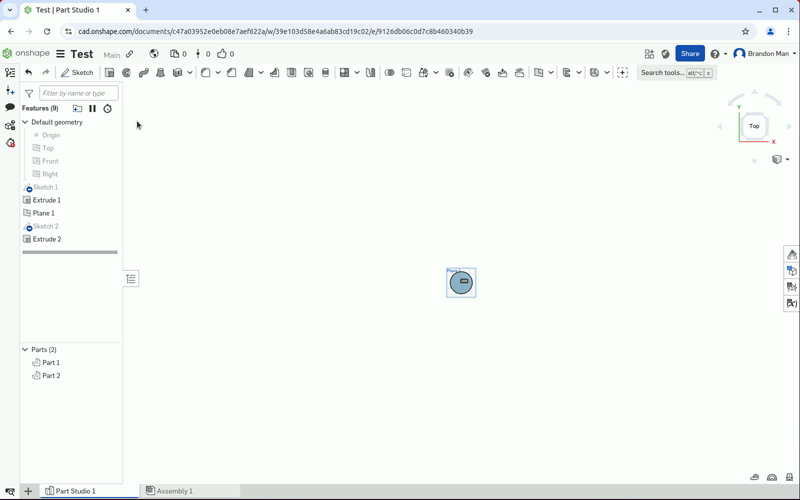
mouse_move(73, 189)
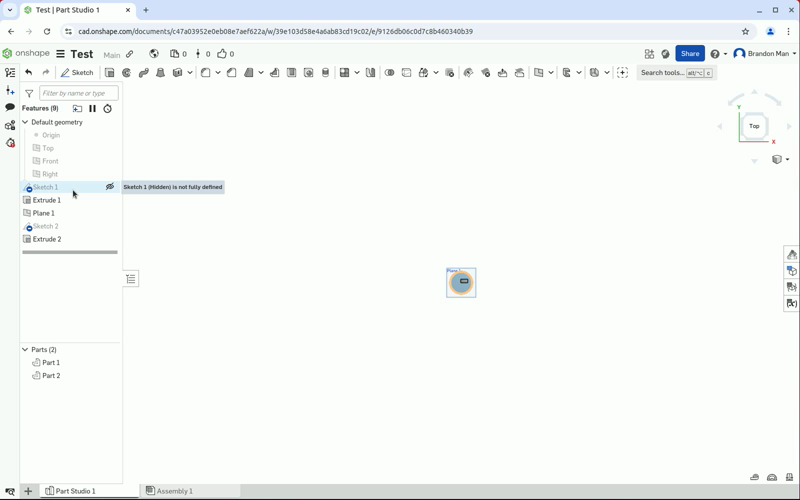
click(73, 189)
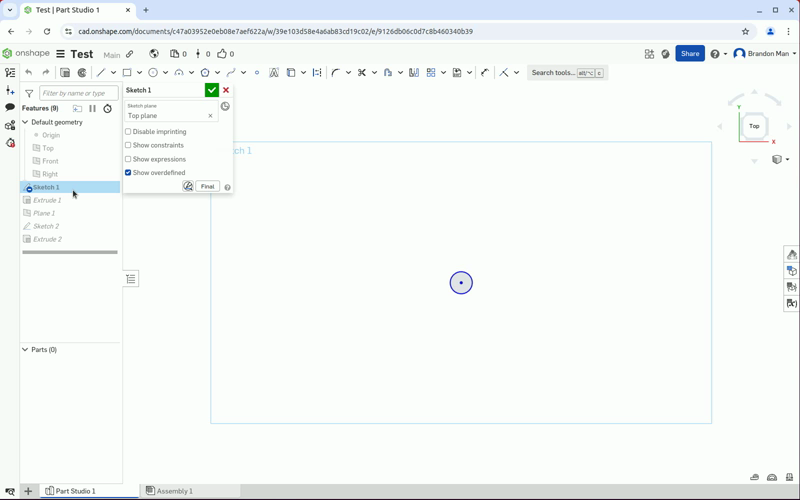
mouse_move(229, 92)
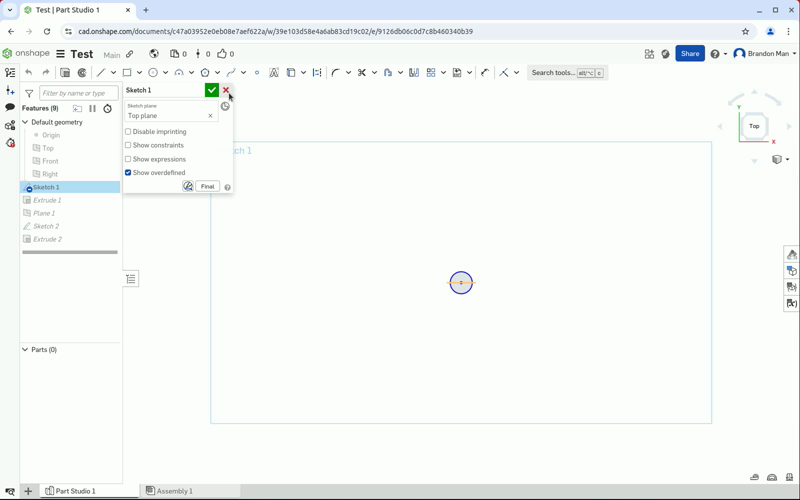
click(229, 92)
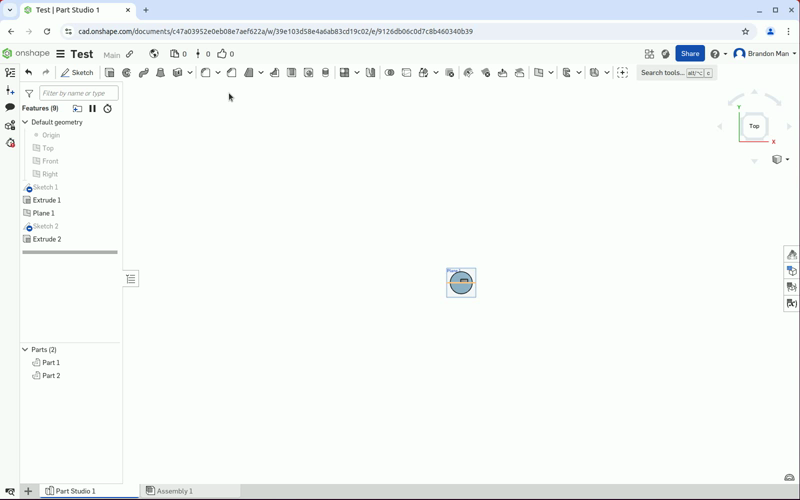
mouse_move(73, 352)
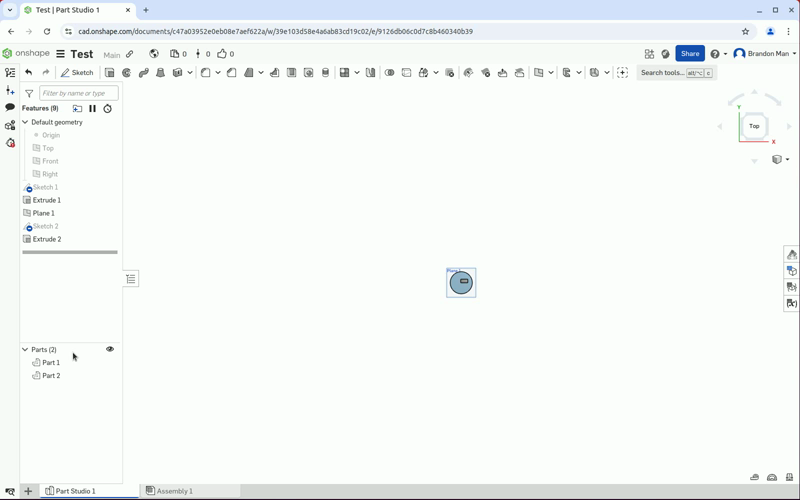
key(y)
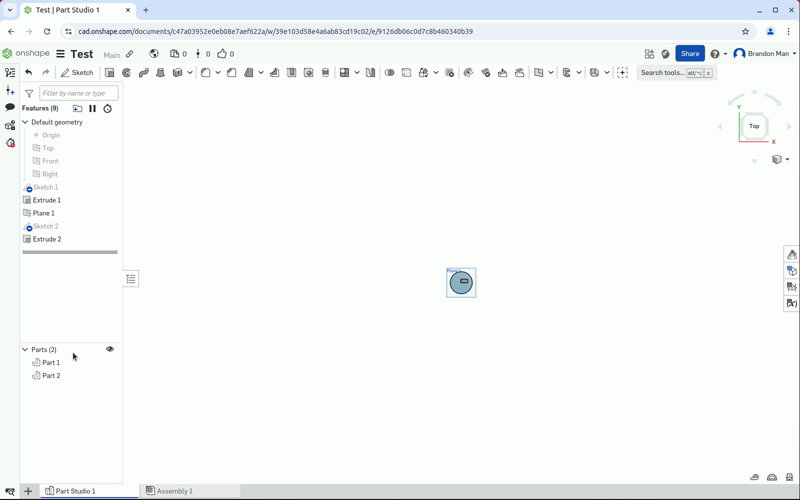
key(shift+p)
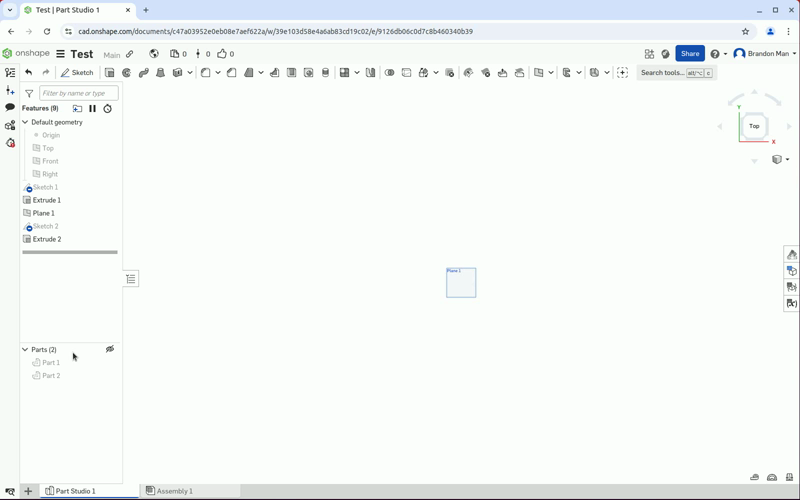
key(space)
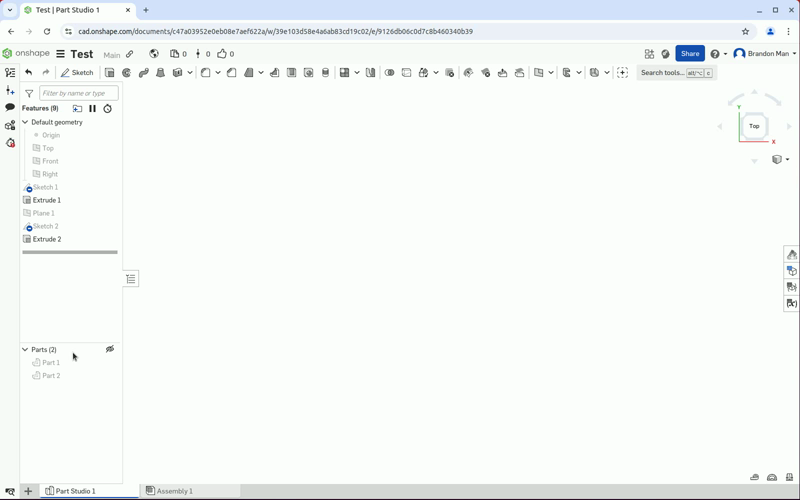
key_down(shift)
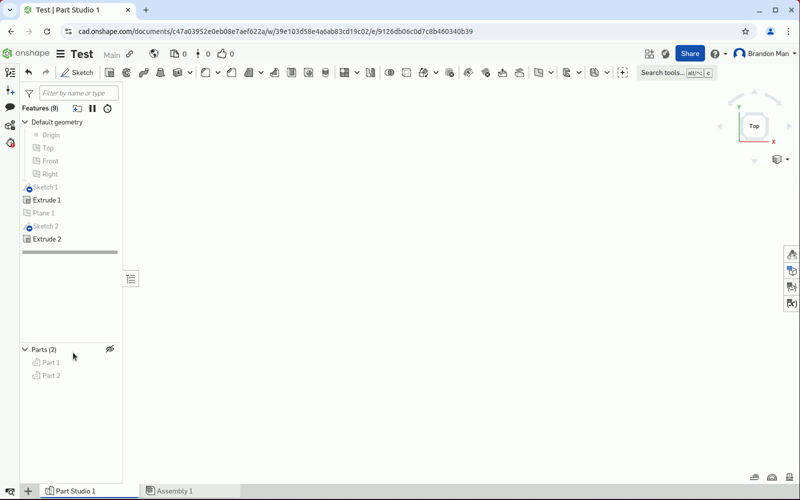
key(up)
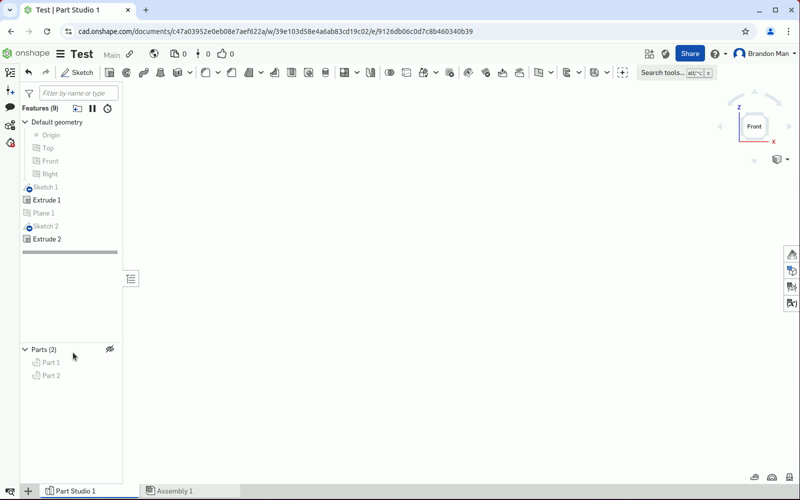
key_up(shift)
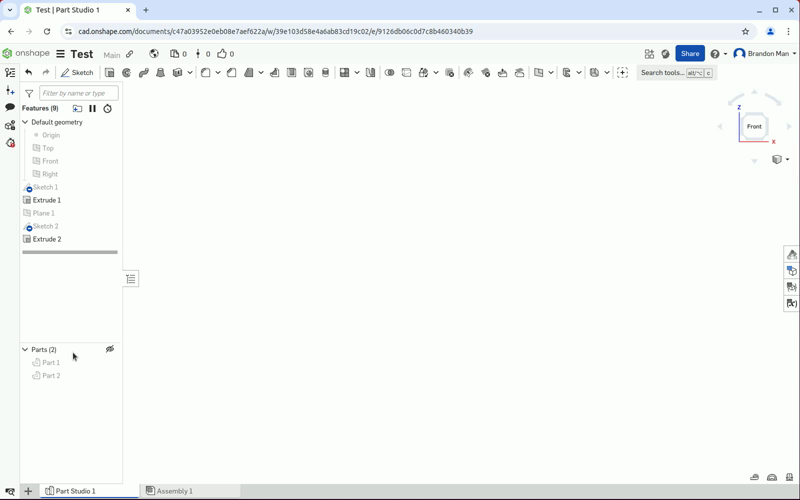
mouse_move(73, 352)
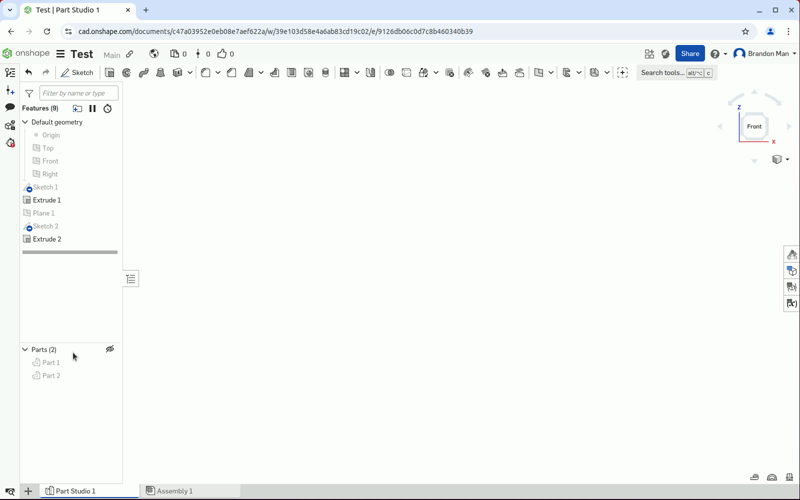
key(shift+y)
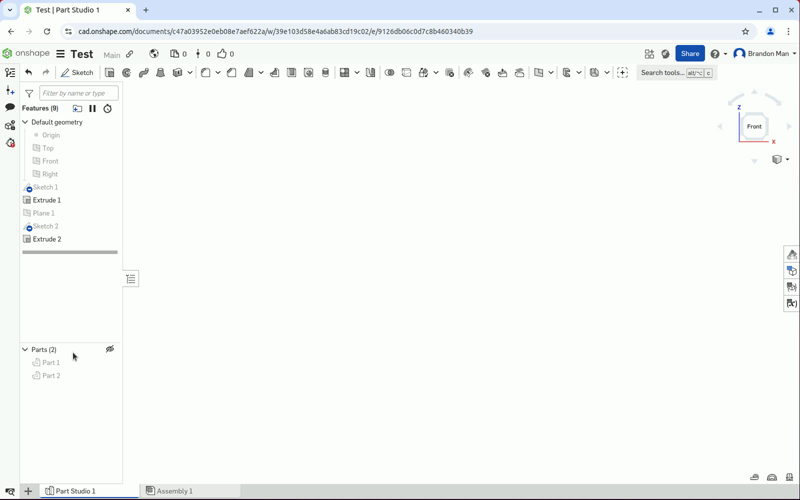
key(shift+s)
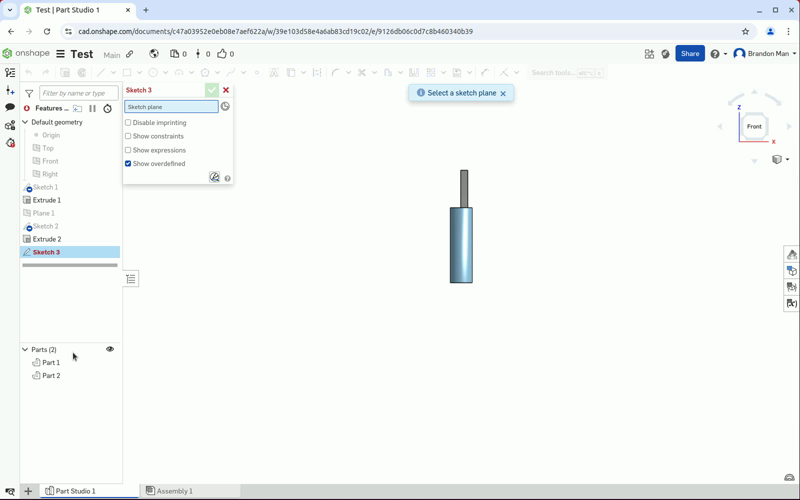
mouse_move(73, 163)
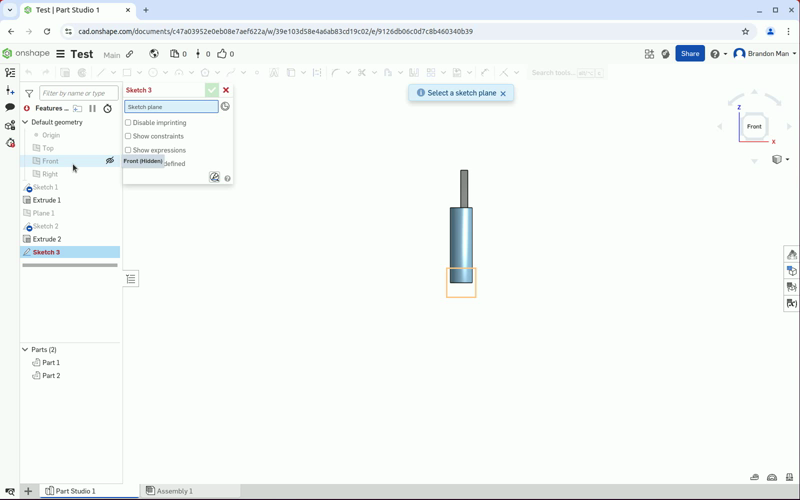
click(73, 163)
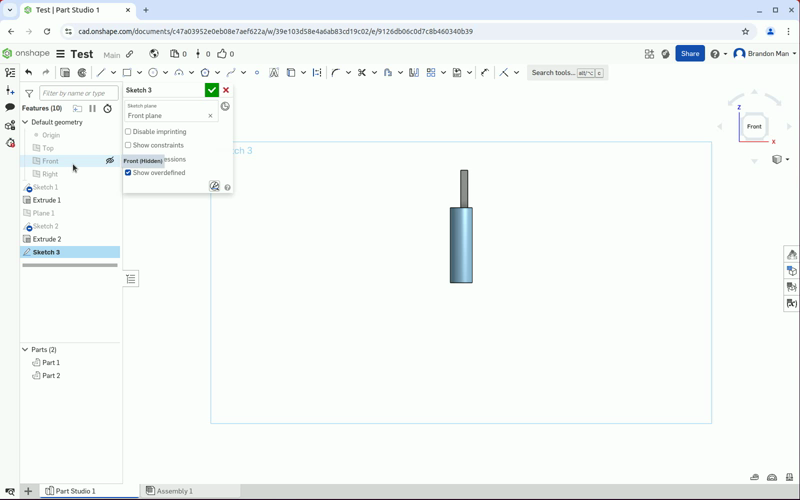
mouse_move(73, 352)
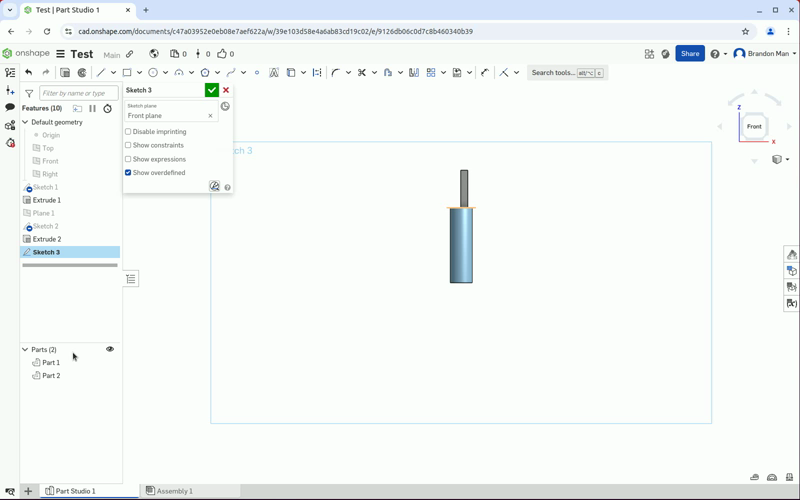
key(y)
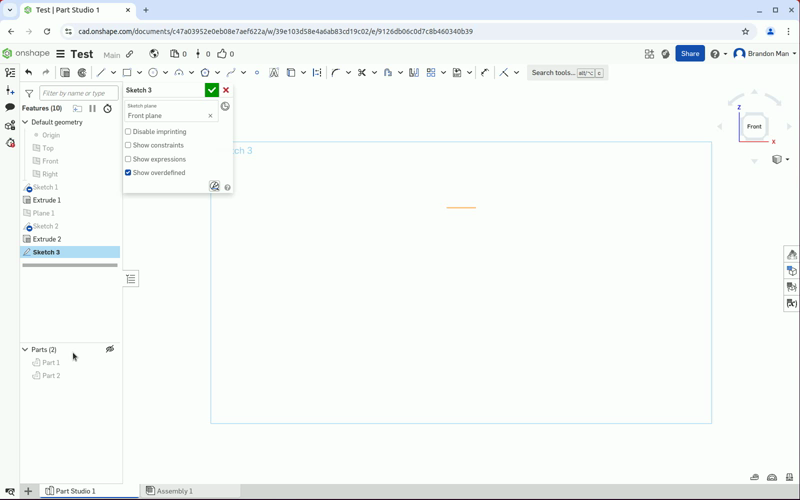
key(l)
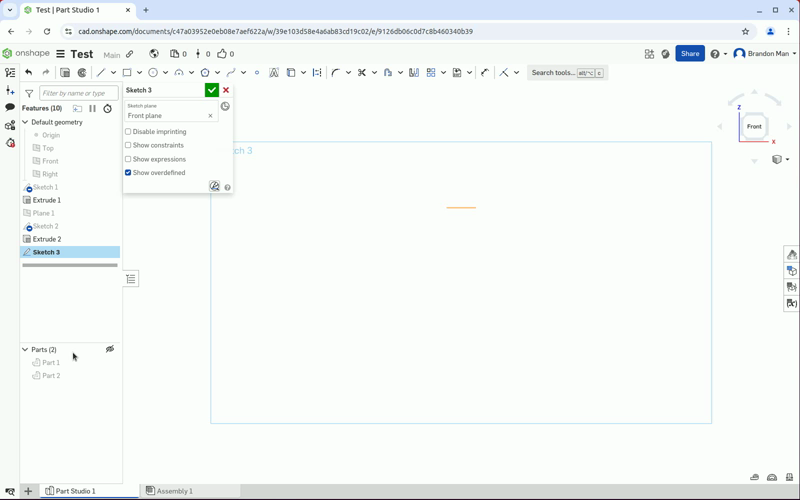
key_down(shift)
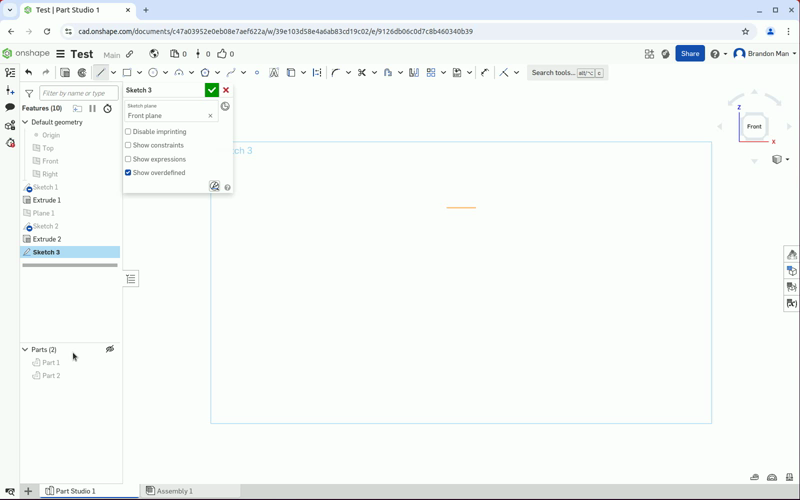
mouse_move(466, 200)
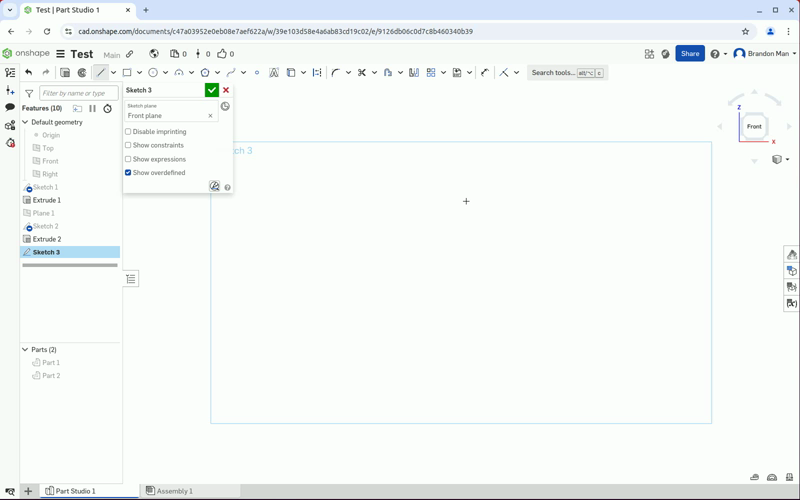
click(466, 200)
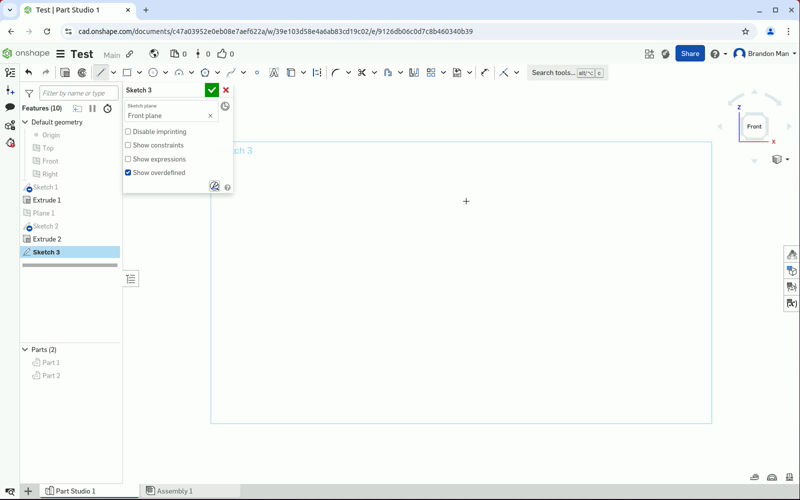
key_up(shift)
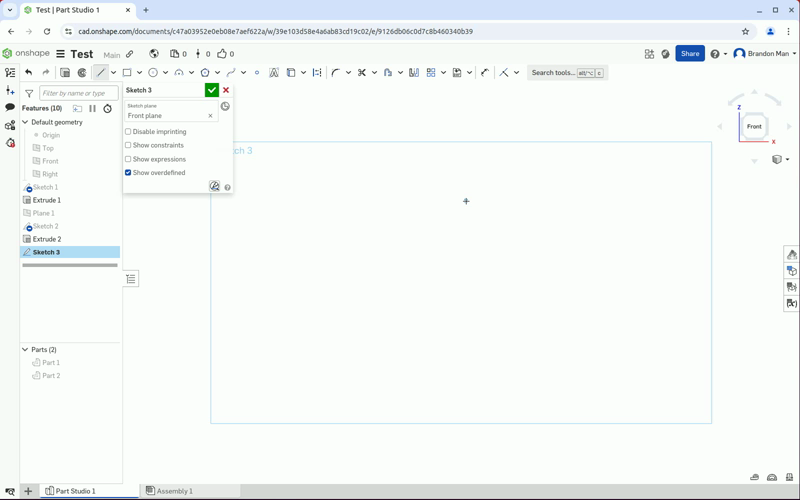
key_down(shift)
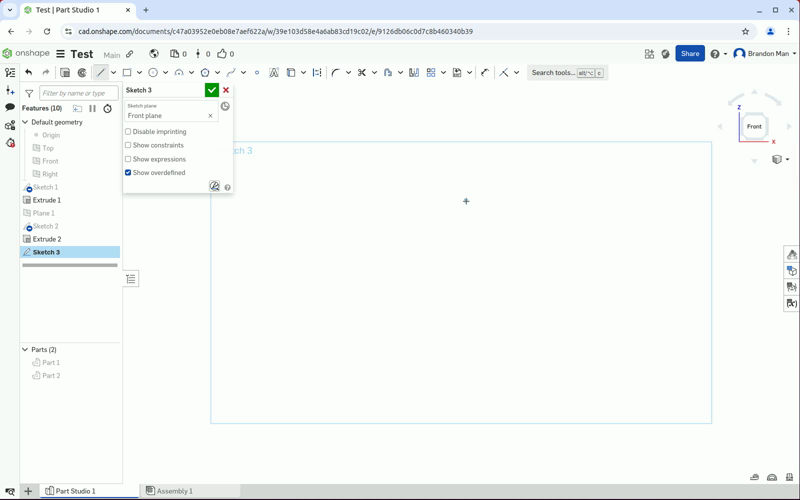
mouse_move(496, 200)
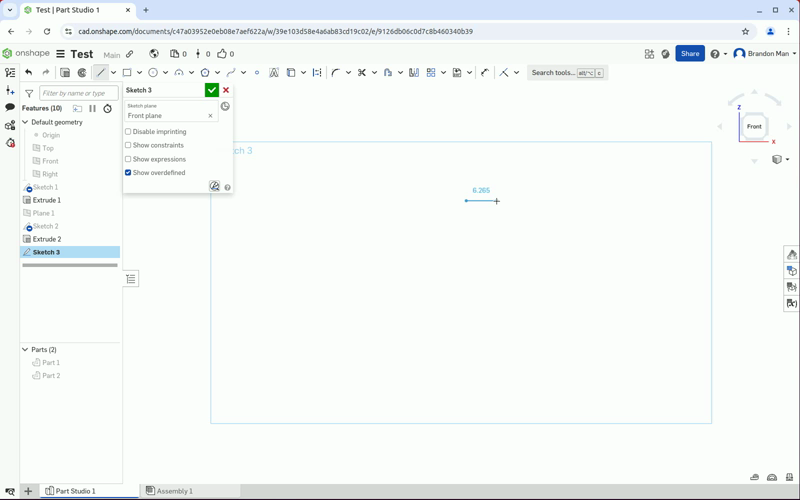
mouse_move(475, 198)
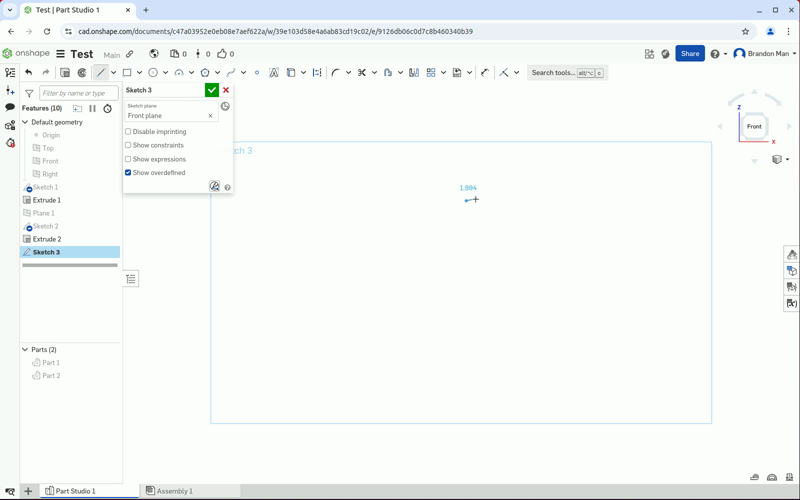
click(475, 198)
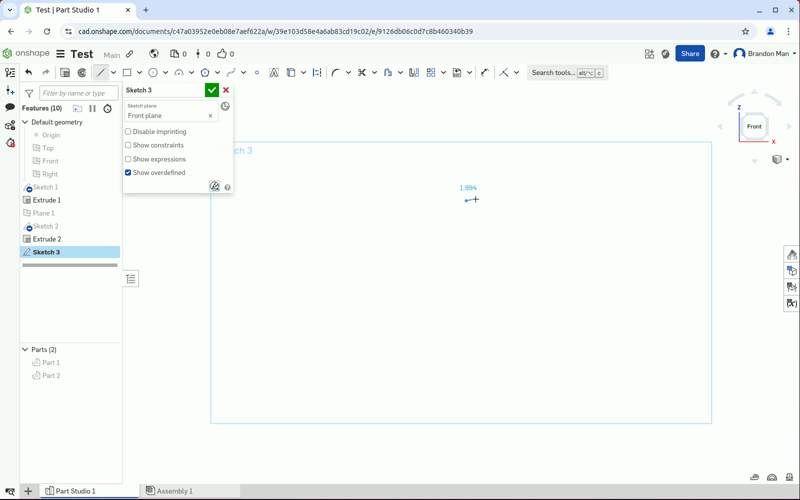
key_up(shift)
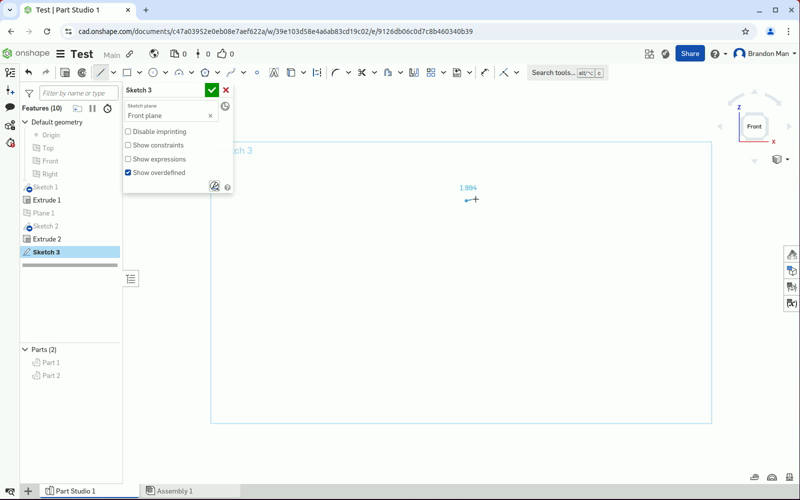
key_down(shift)
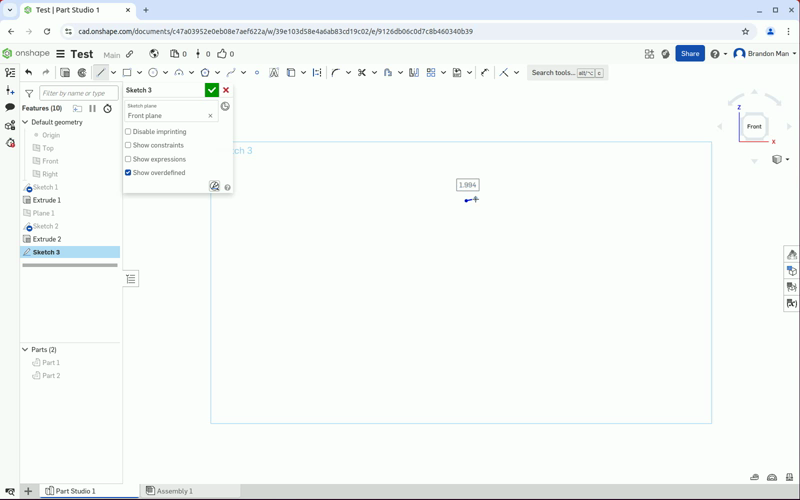
mouse_move(505, 198)
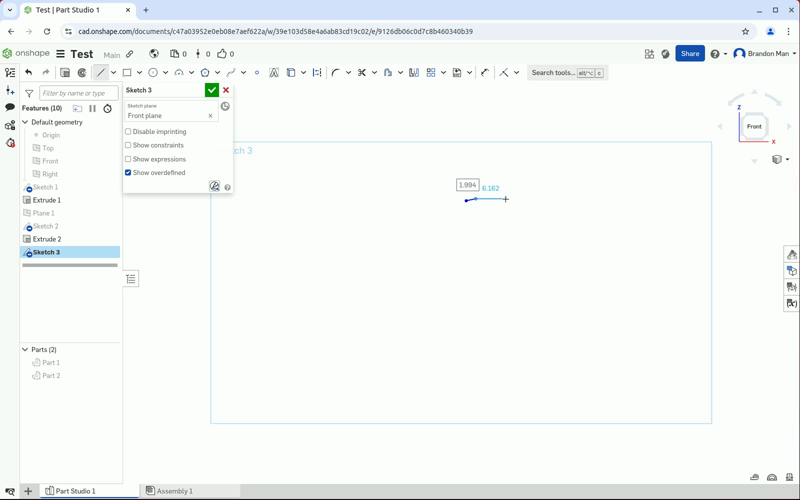
mouse_move(480, 185)
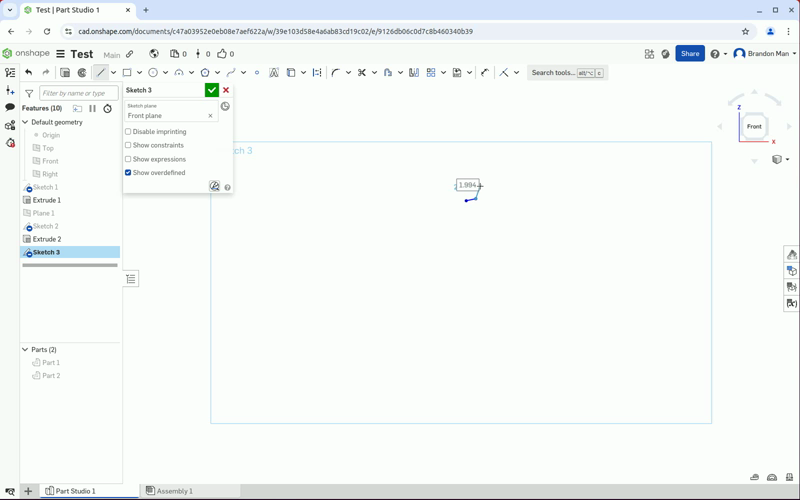
click(480, 185)
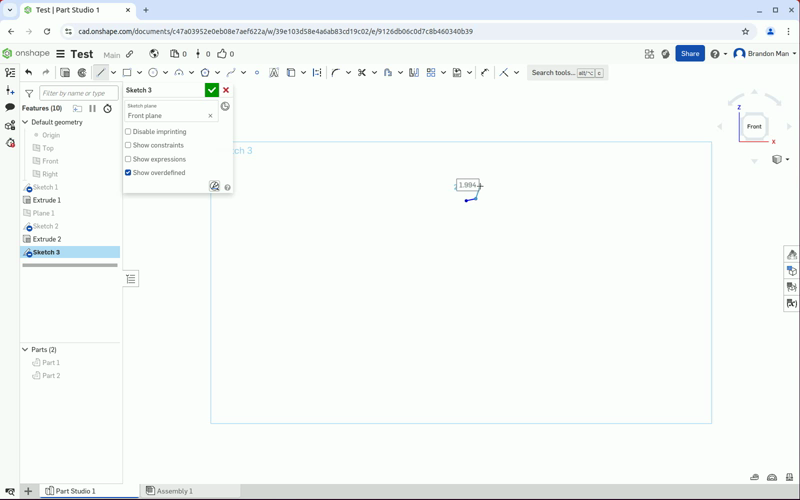
key_up(shift)
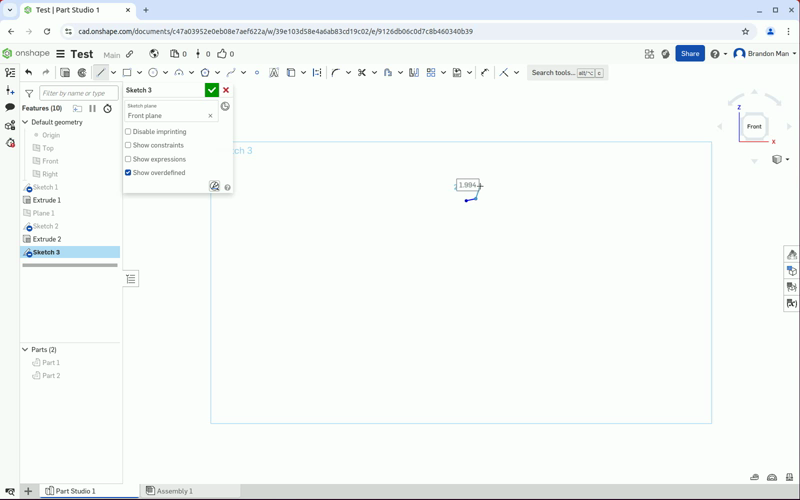
key_down(shift)
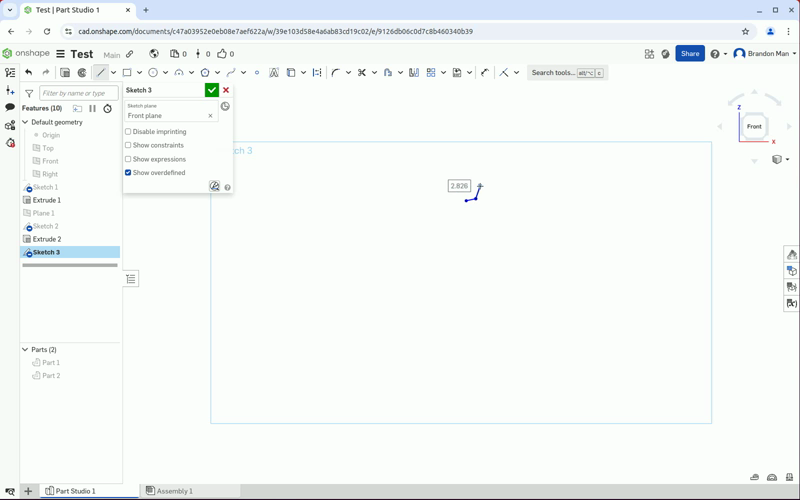
mouse_move(510, 185)
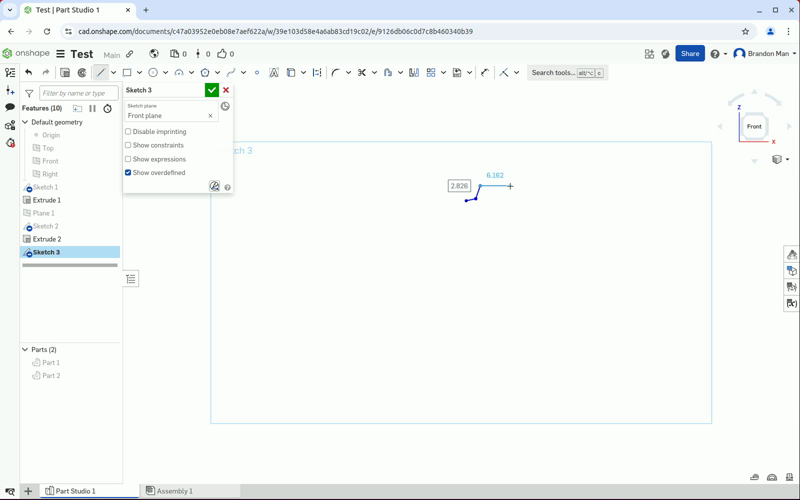
mouse_move(471, 175)
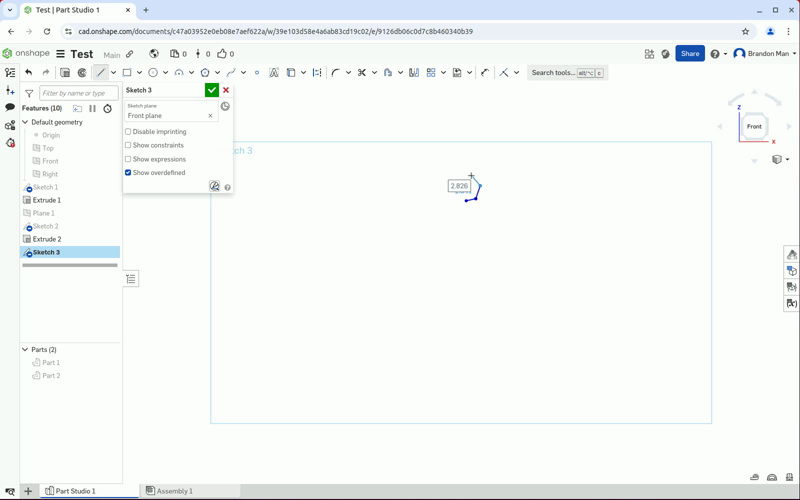
click(471, 175)
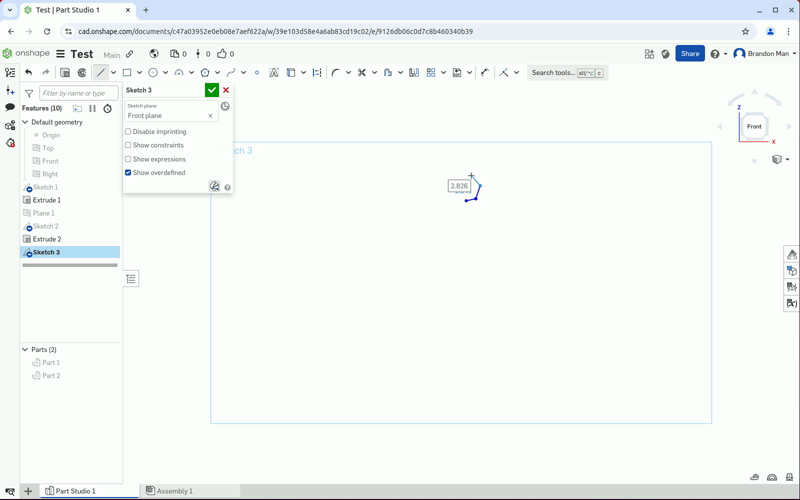
key_up(shift)
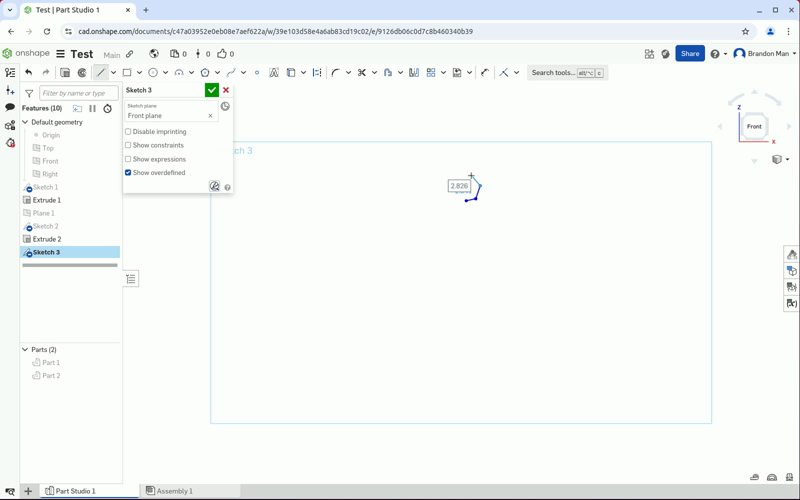
key_down(shift)
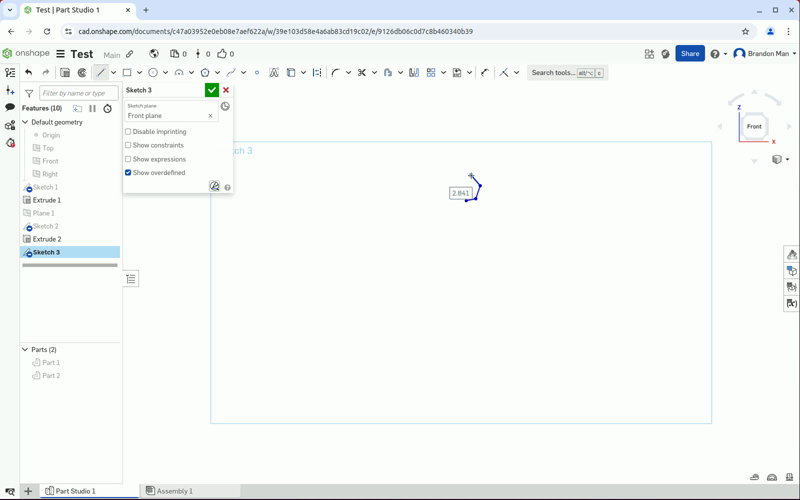
mouse_move(501, 175)
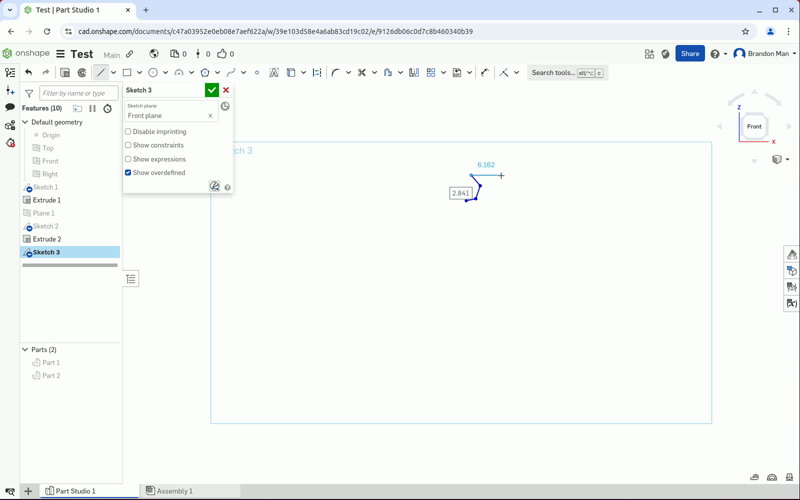
mouse_move(466, 176)
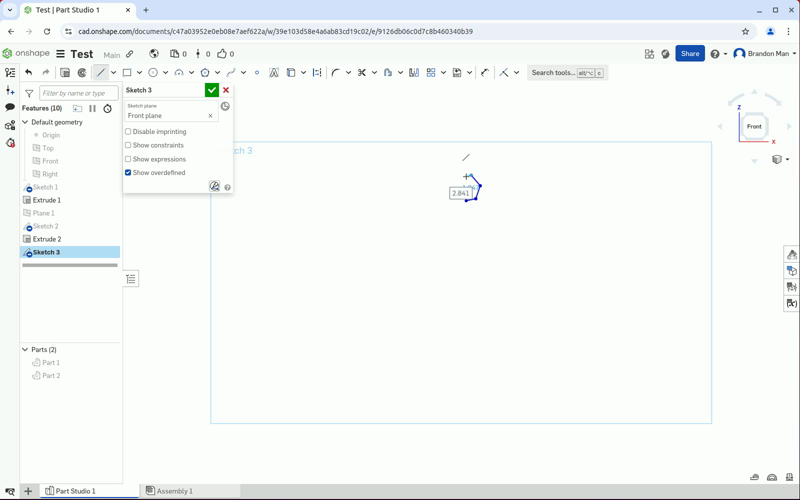
scroll(6)
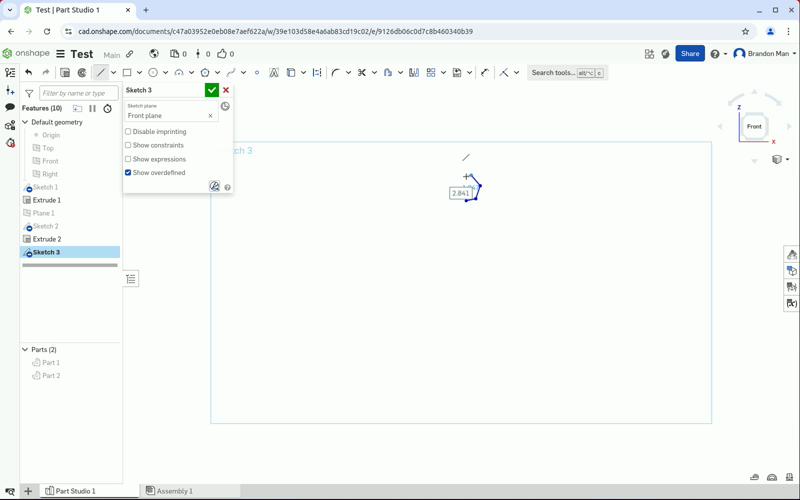
scroll(6)
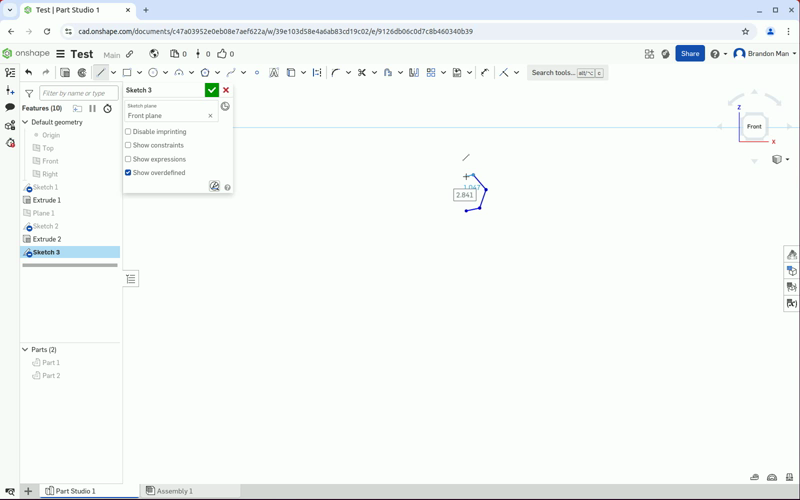
scroll(6)
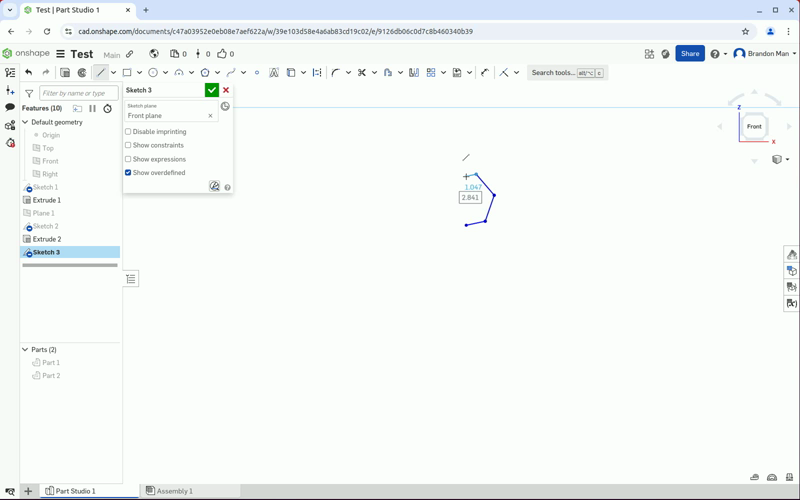
scroll(6)
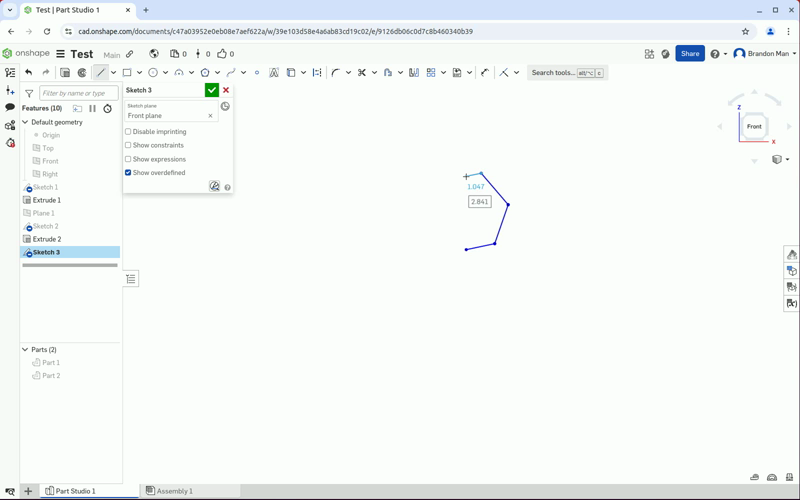
scroll(6)
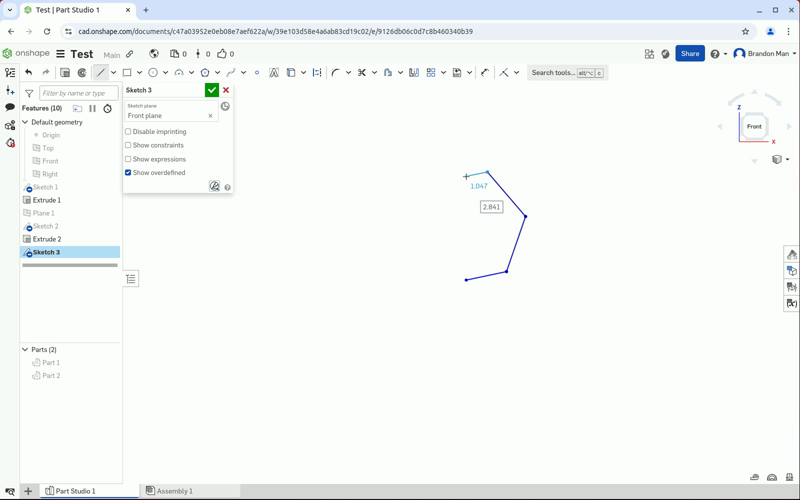
scroll(6)
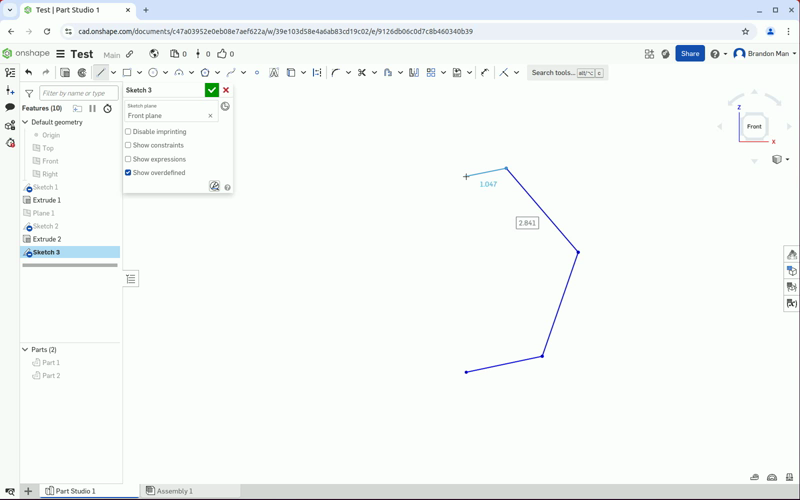
scroll(6)
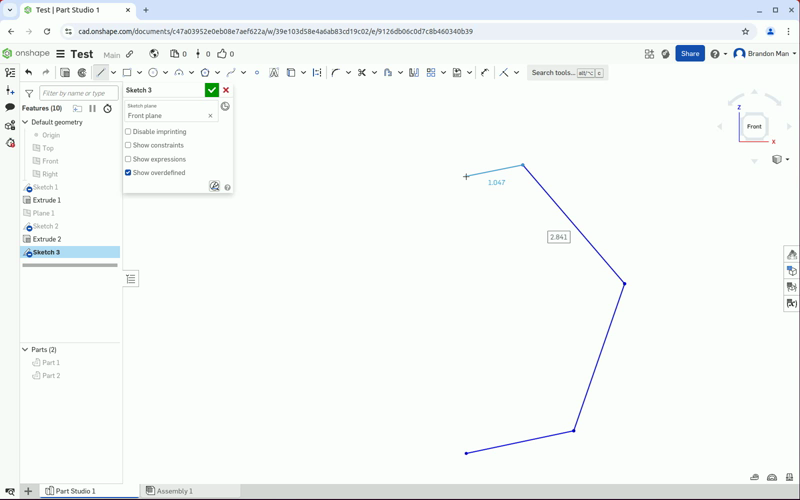
click(466, 176)
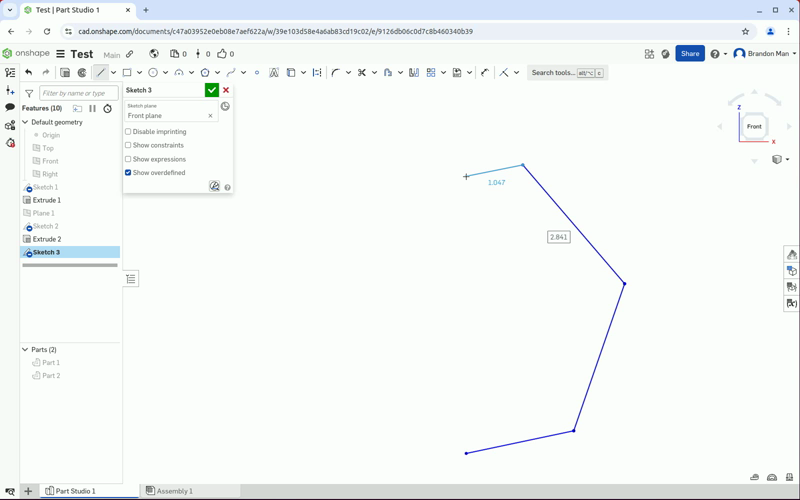
scroll(-6)
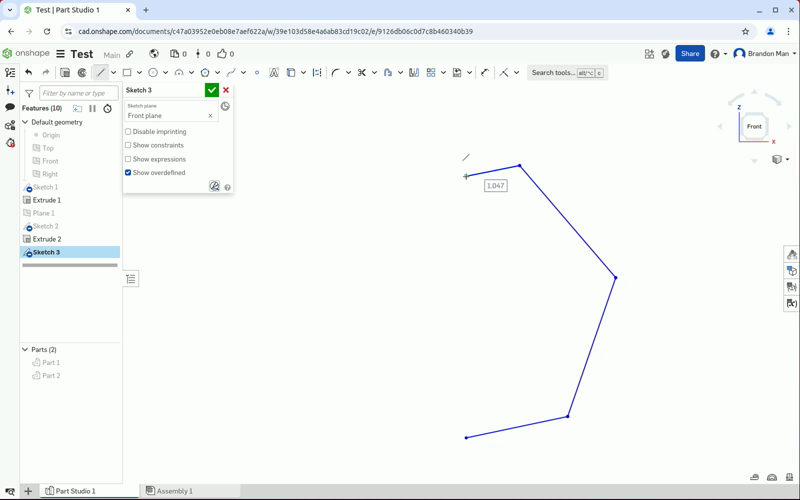
scroll(-6)
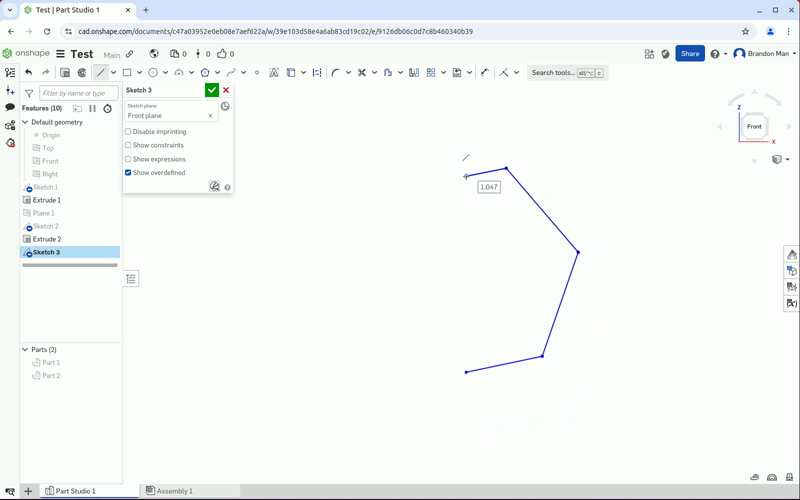
scroll(-6)
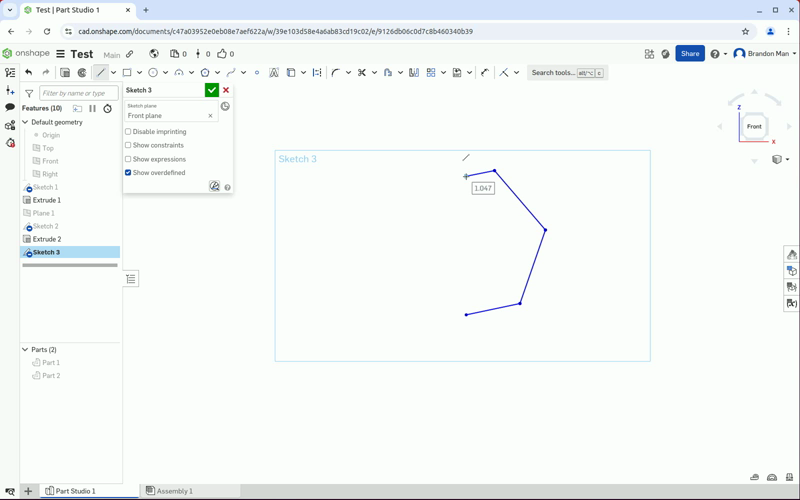
scroll(-6)
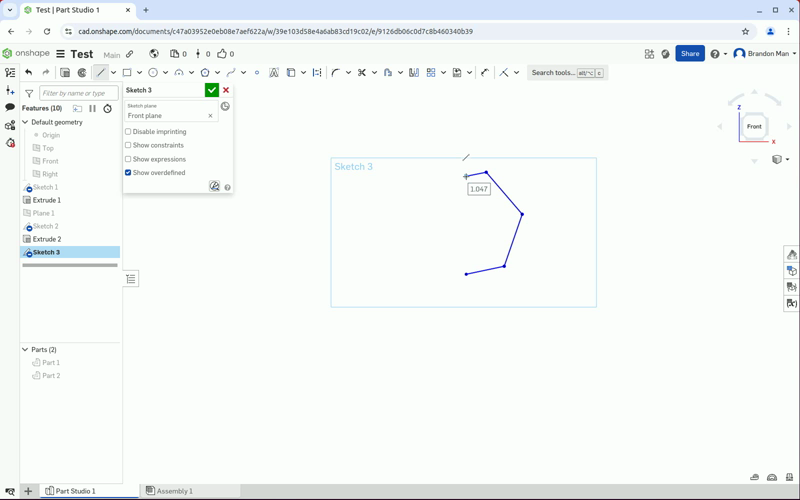
scroll(-6)
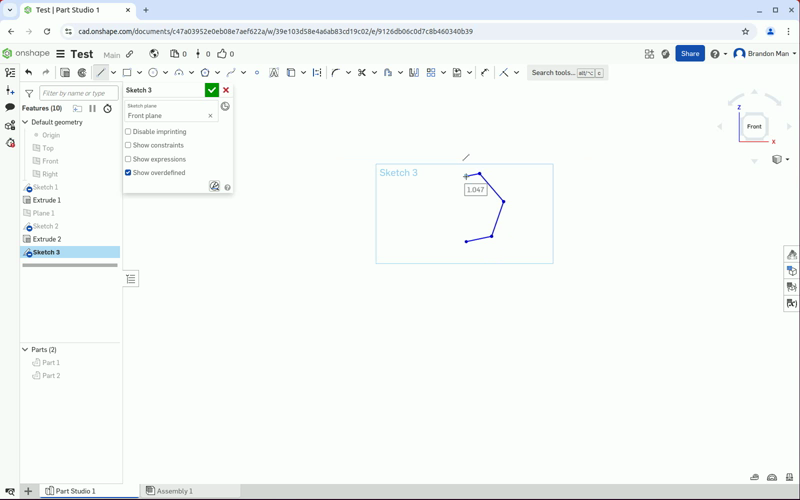
scroll(-6)
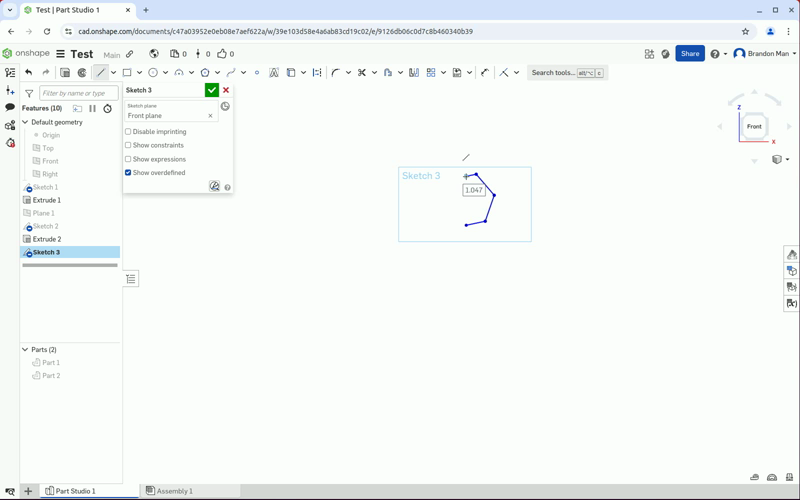
scroll(-6)
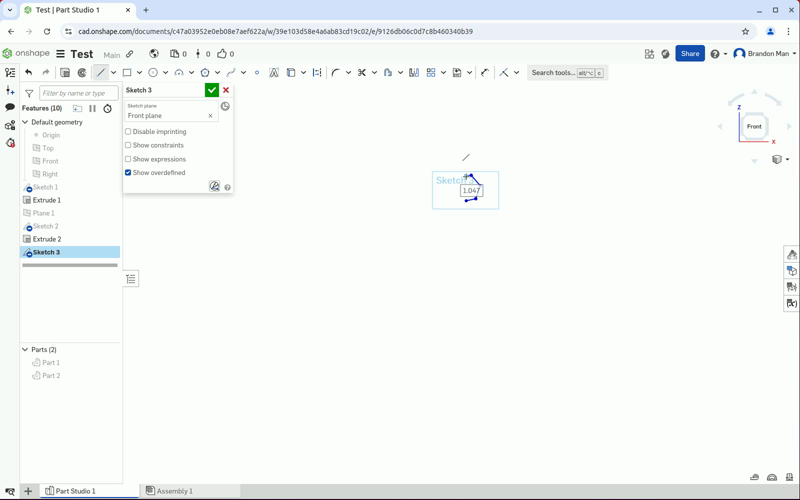
key_up(shift)
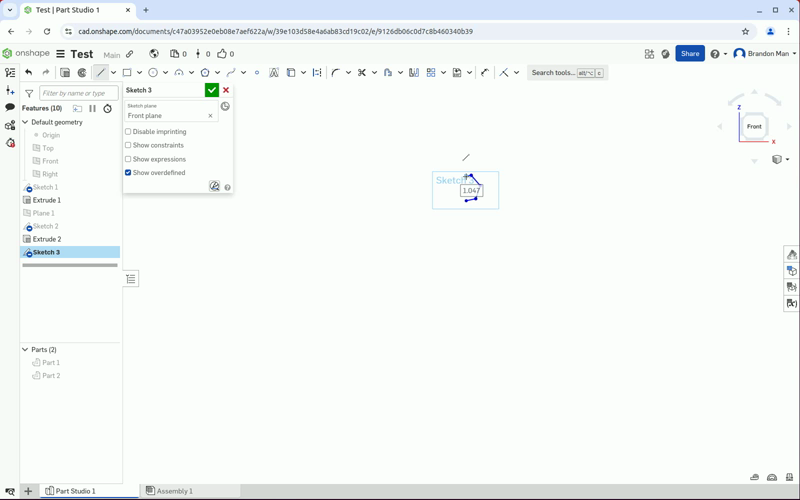
mouse_move(496, 176)
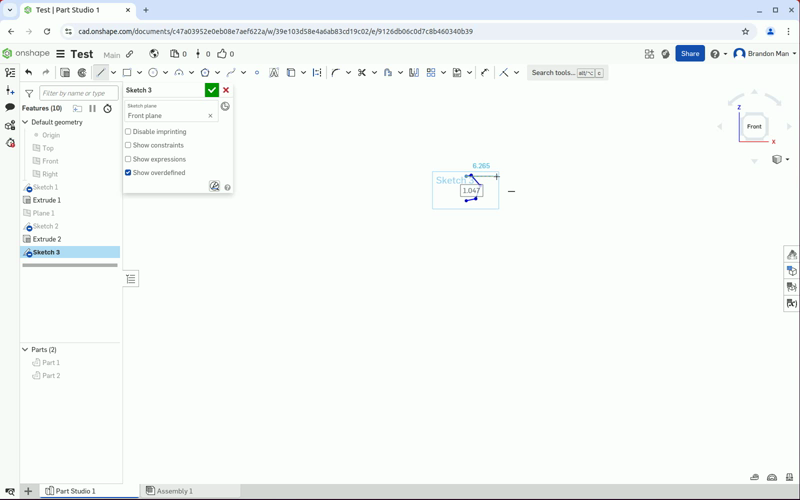
key_down(shift)
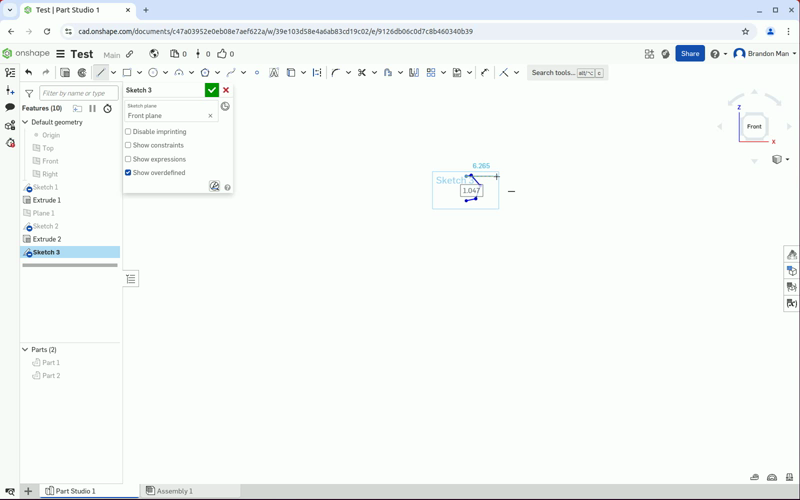
mouse_move(466, 200)
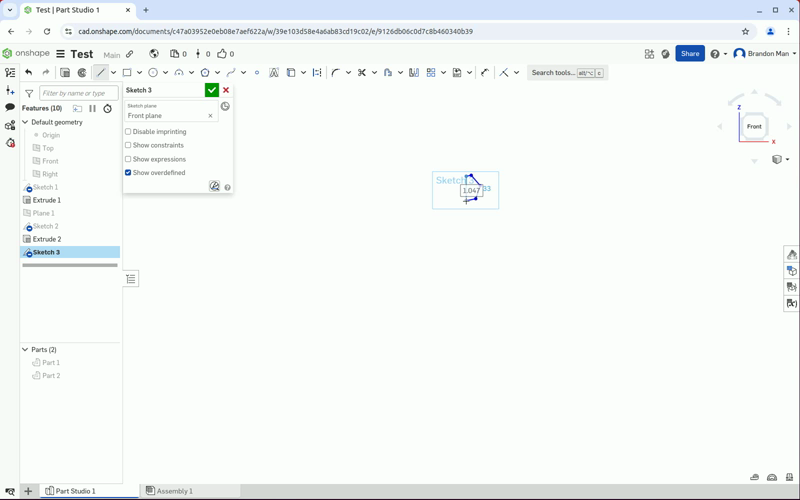
key_up(shift)
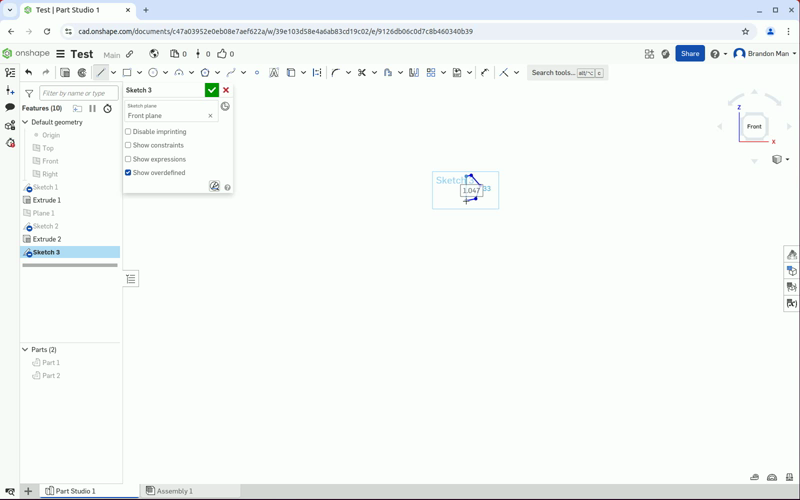
click(466, 200)
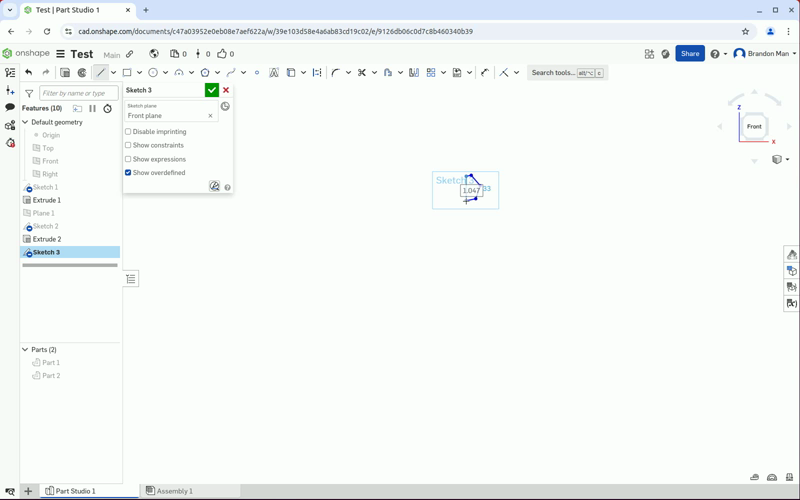
key(esc)
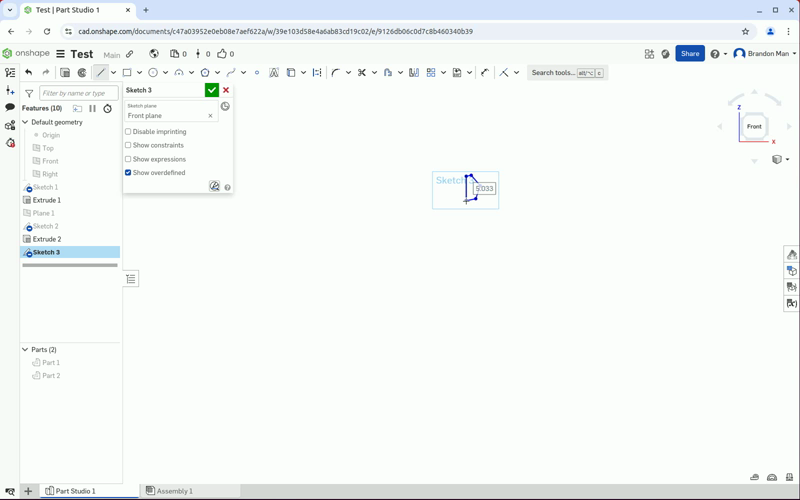
mouse_move(473, 194)
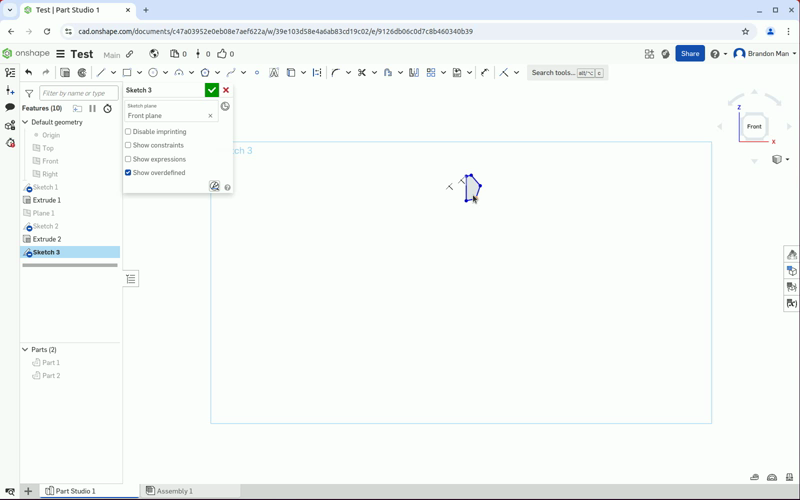
scroll(6)
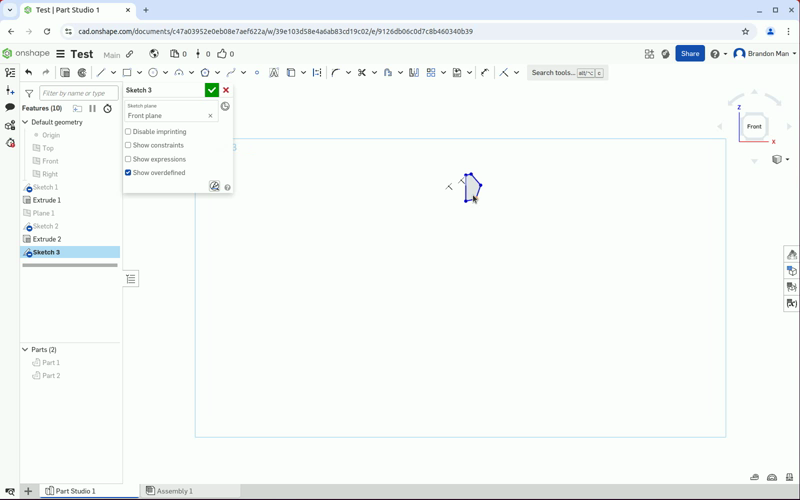
scroll(6)
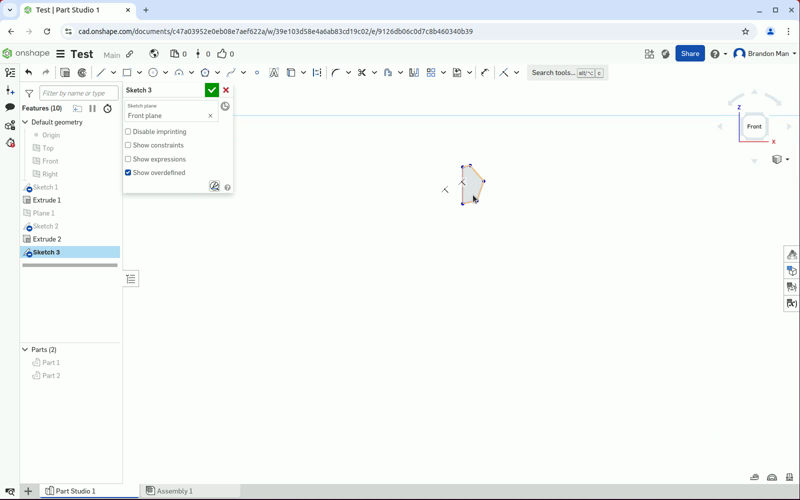
scroll(6)
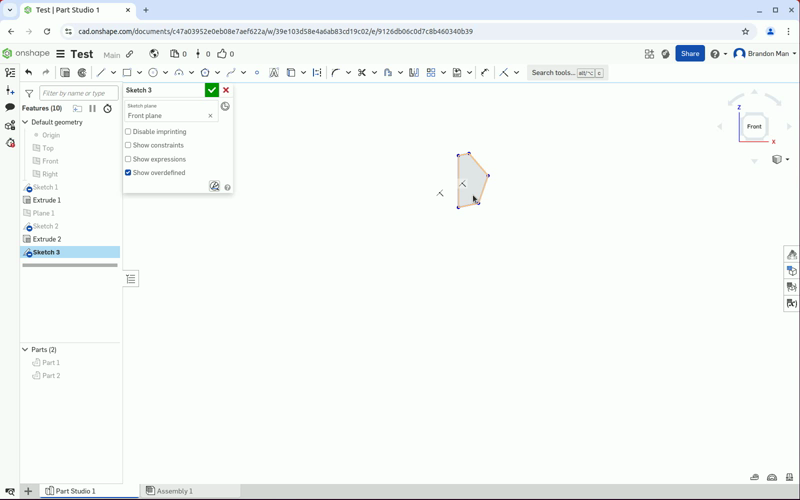
scroll(6)
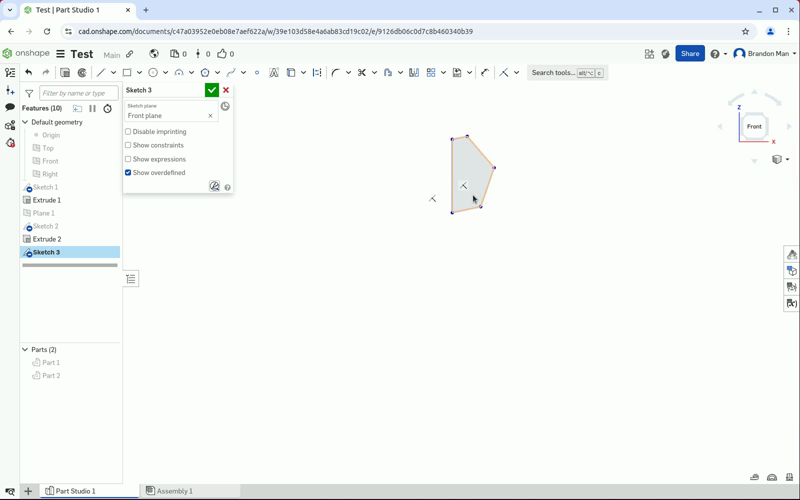
scroll(6)
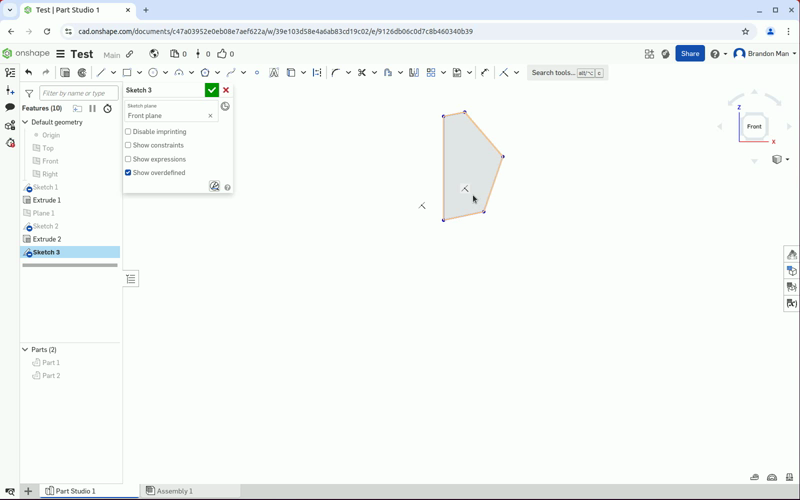
scroll(6)
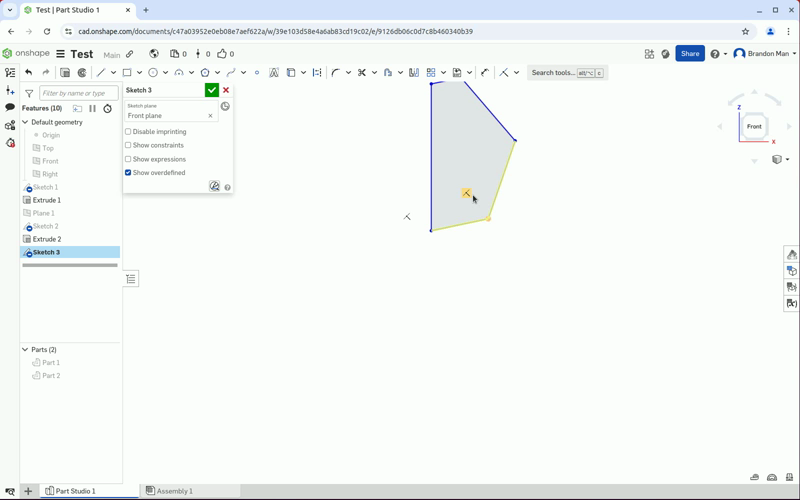
scroll(6)
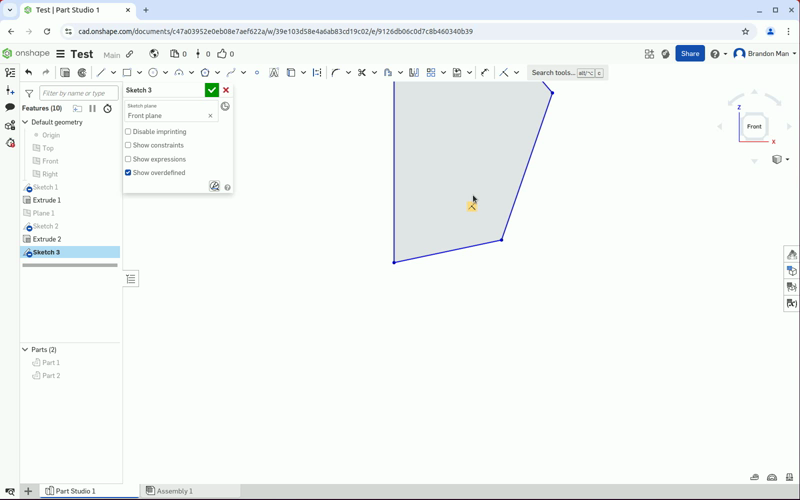
click(473, 194)
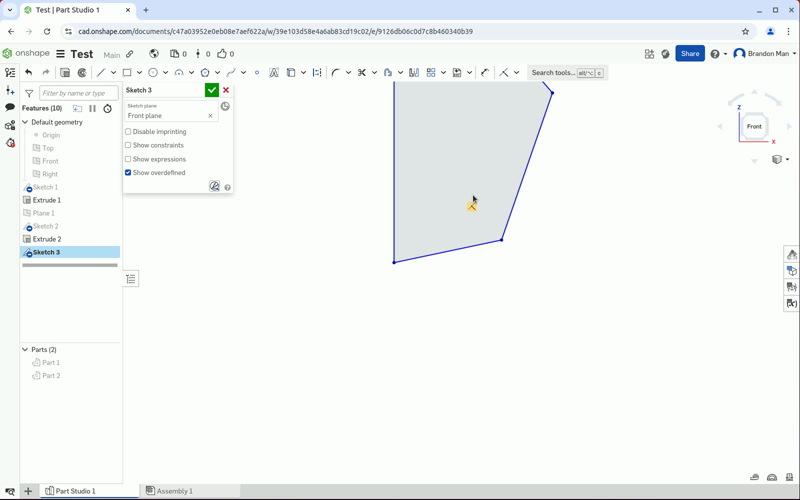
scroll(-6)
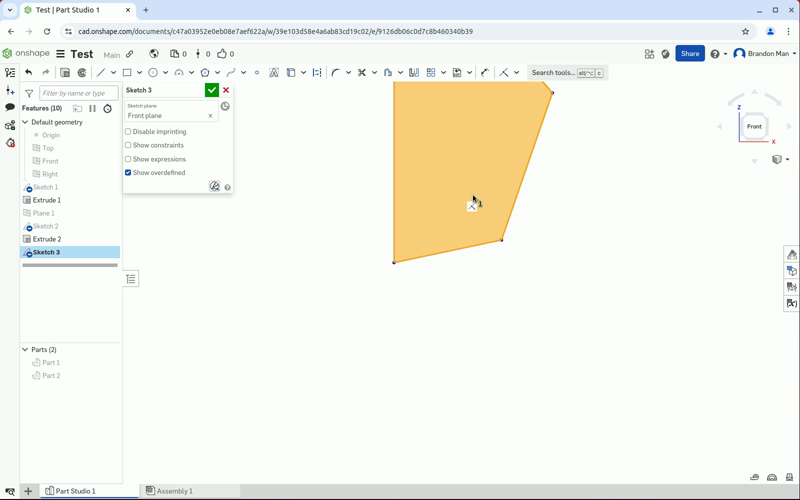
scroll(-6)
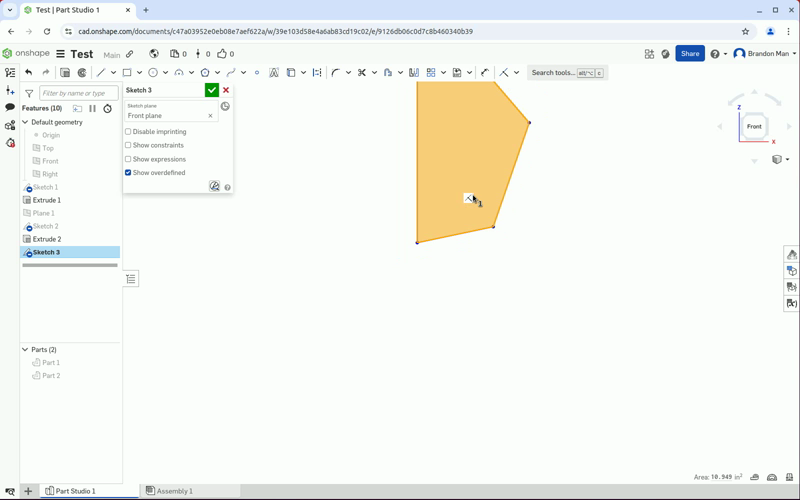
scroll(-6)
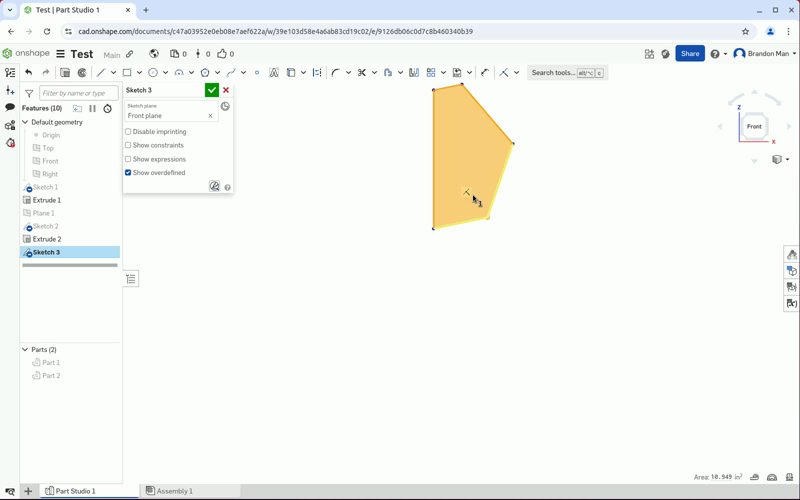
scroll(-6)
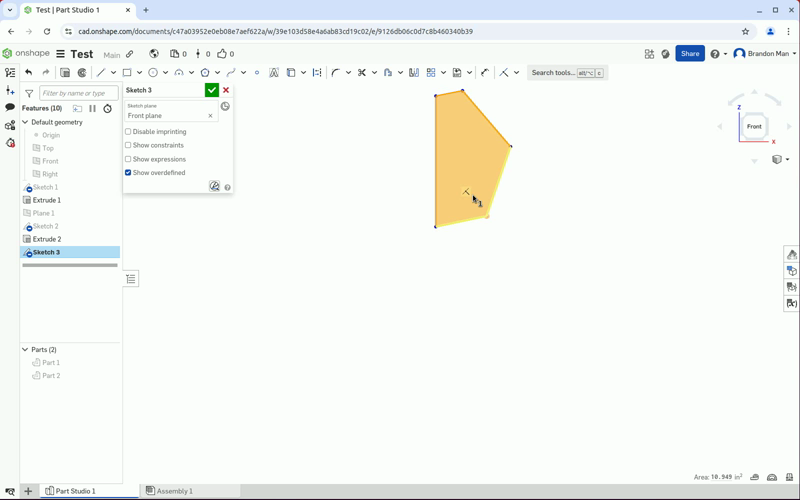
scroll(-6)
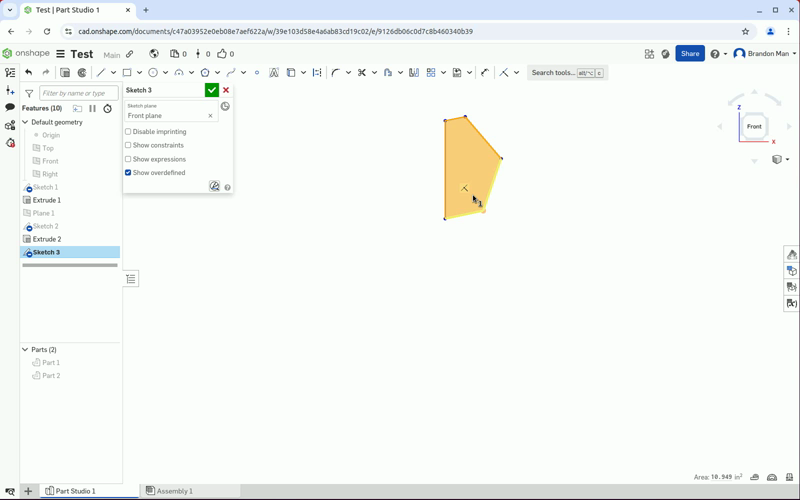
scroll(-6)
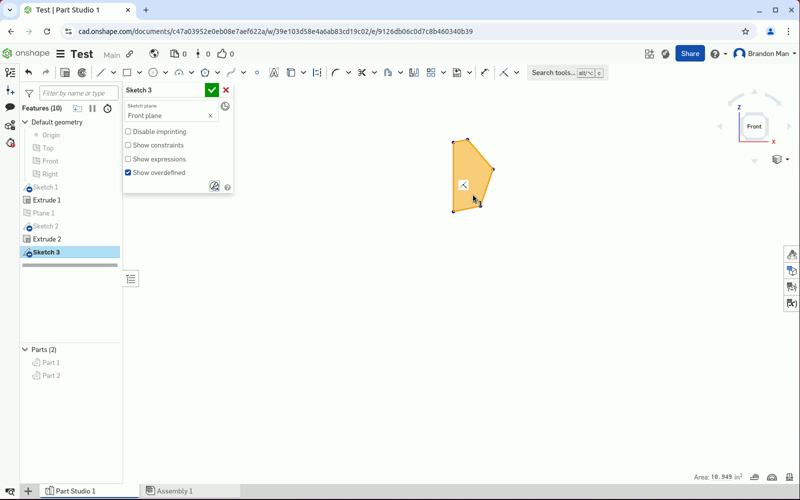
scroll(-6)
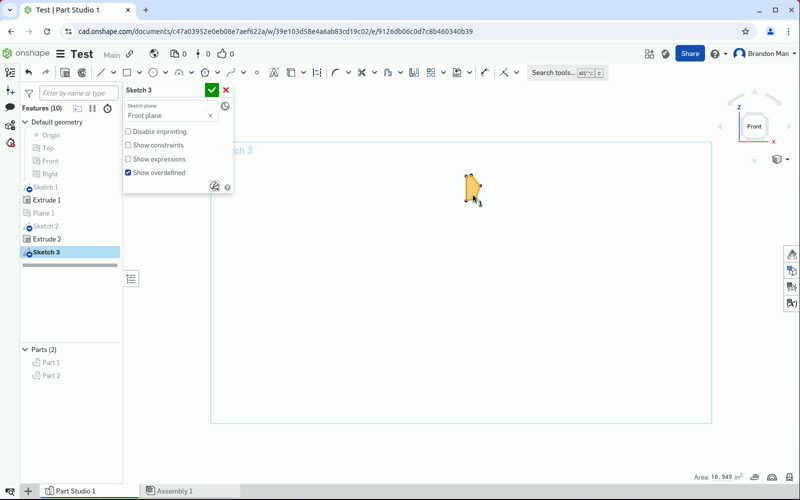
mouse_move(73, 352)
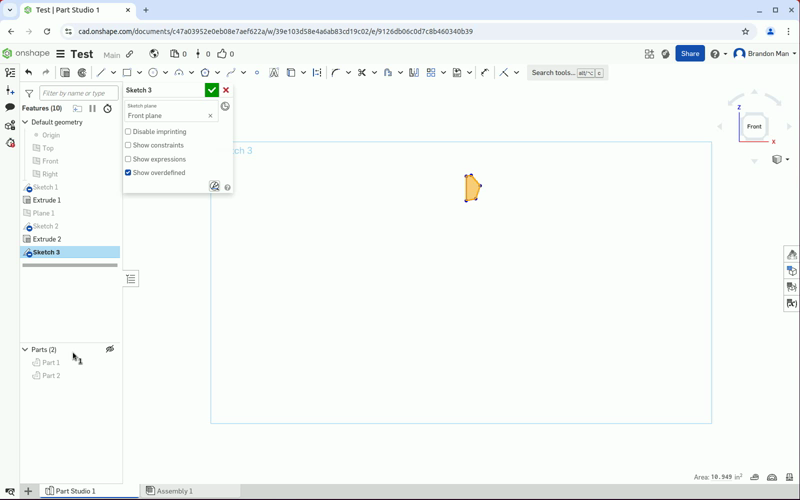
key(shift+y)
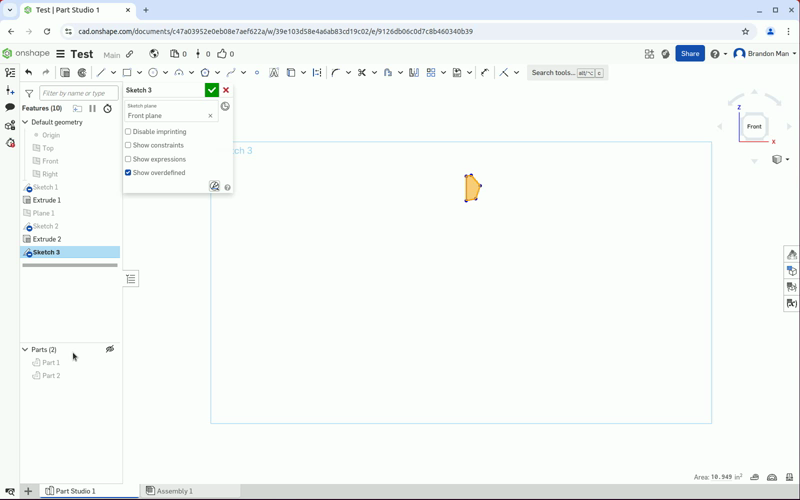
key(shift+e)
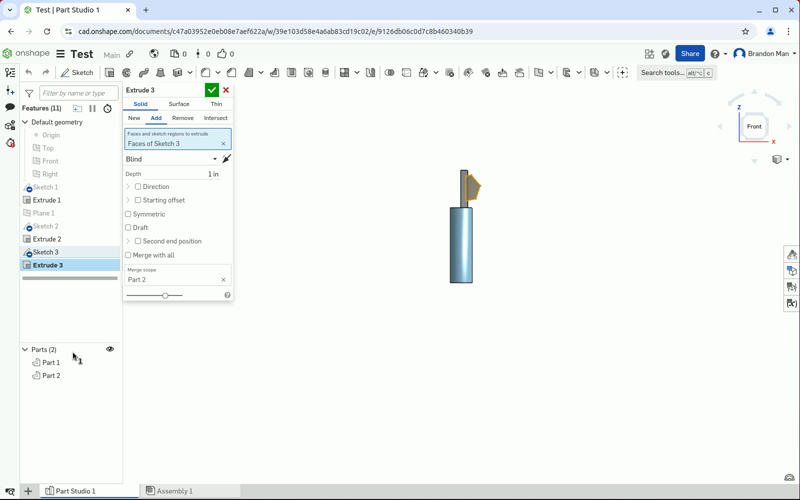
mouse_move(143, 106)
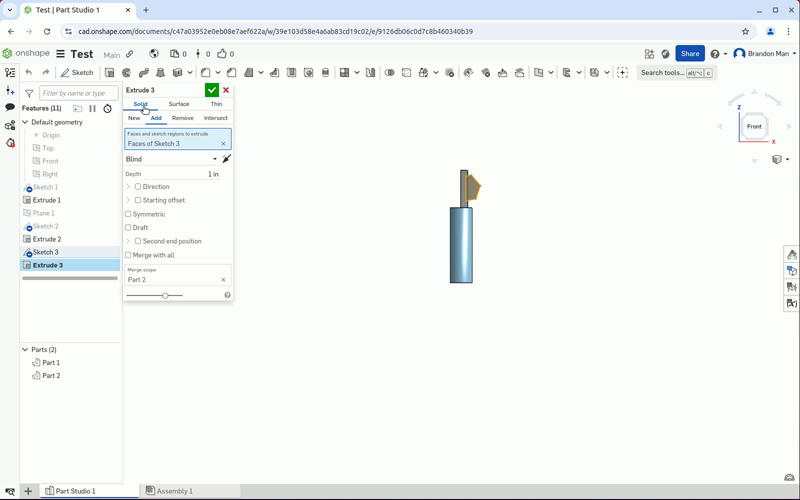
click(143, 106)
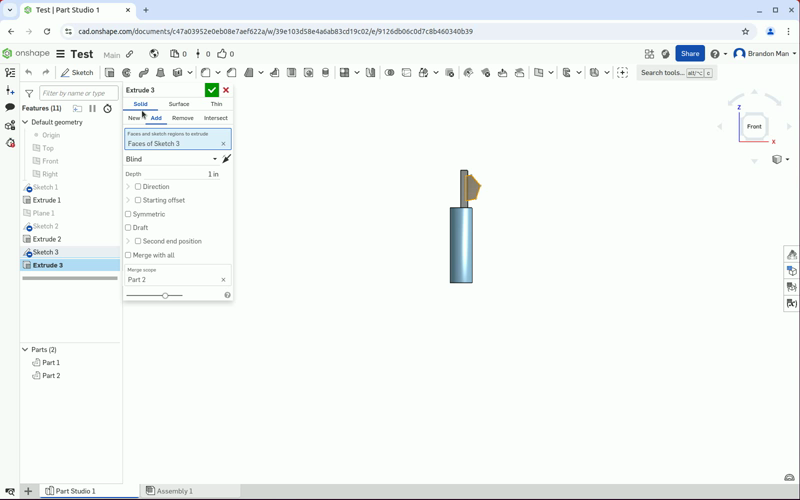
mouse_move(137, 120)
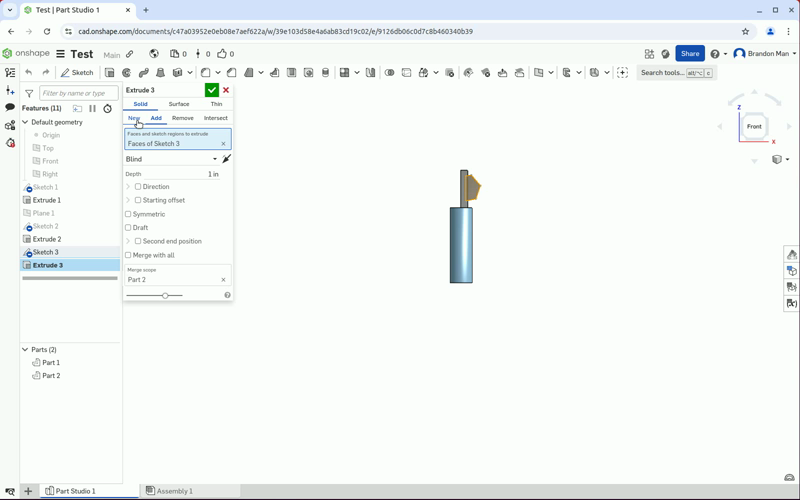
click(137, 120)
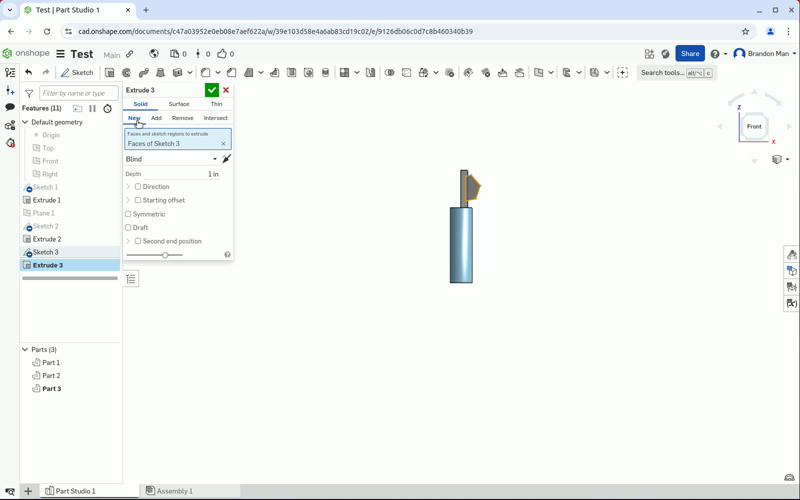
key(tab, 4)
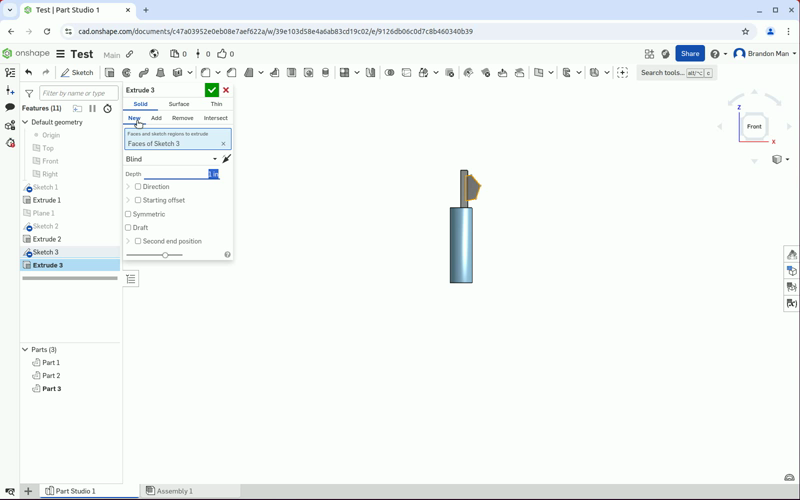
text(7.703)
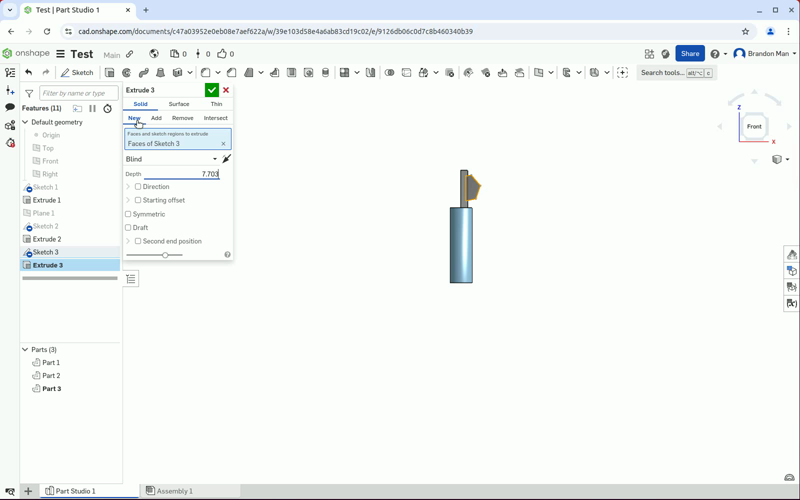
key(enter)
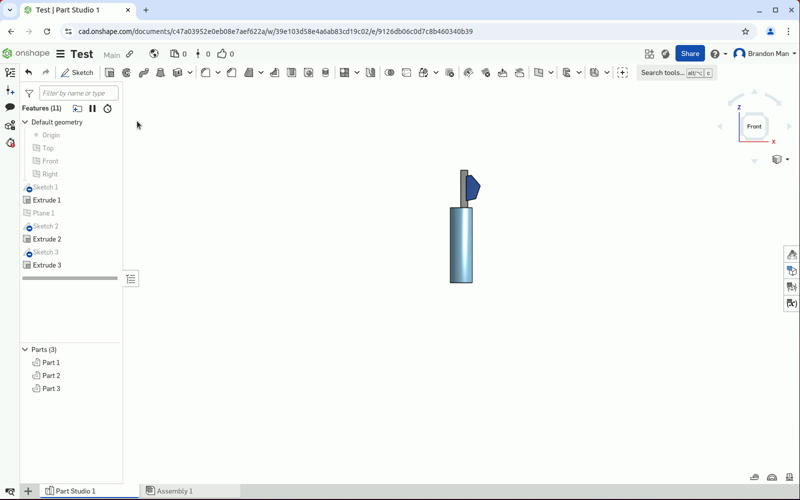
key(shift+h)
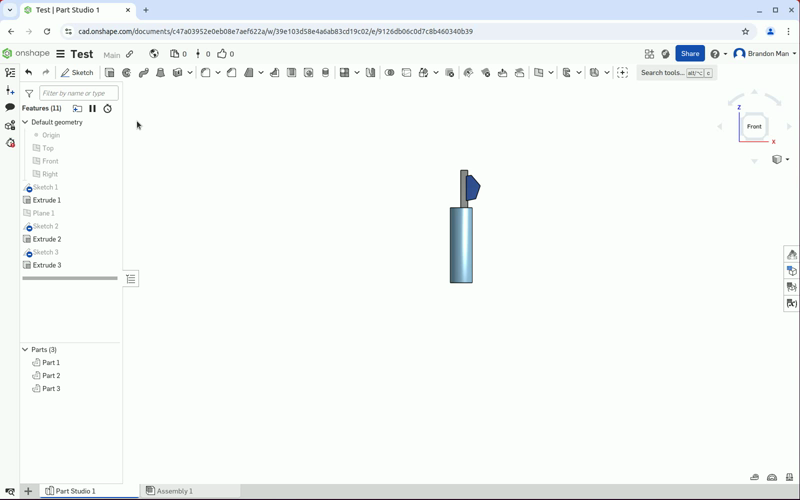
key(shift+h)
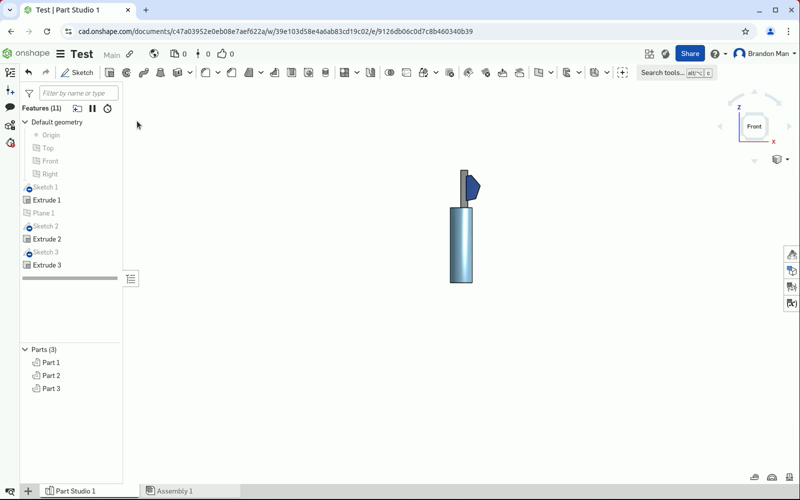
mouse_move(73, 189)
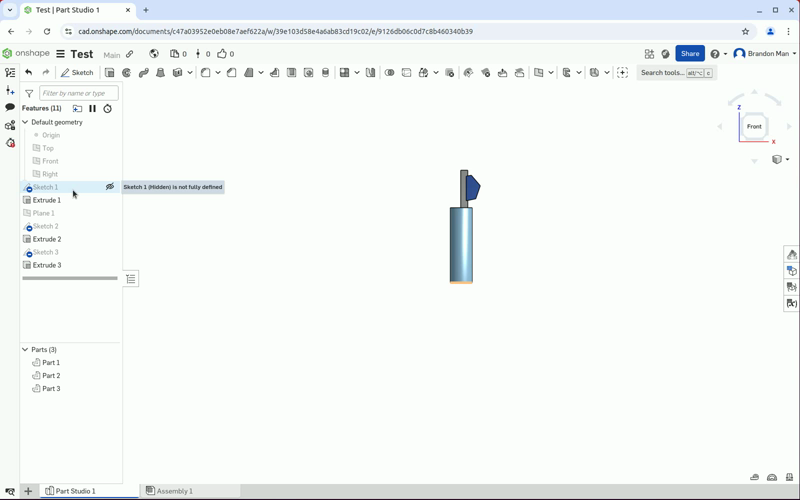
click(73, 189)
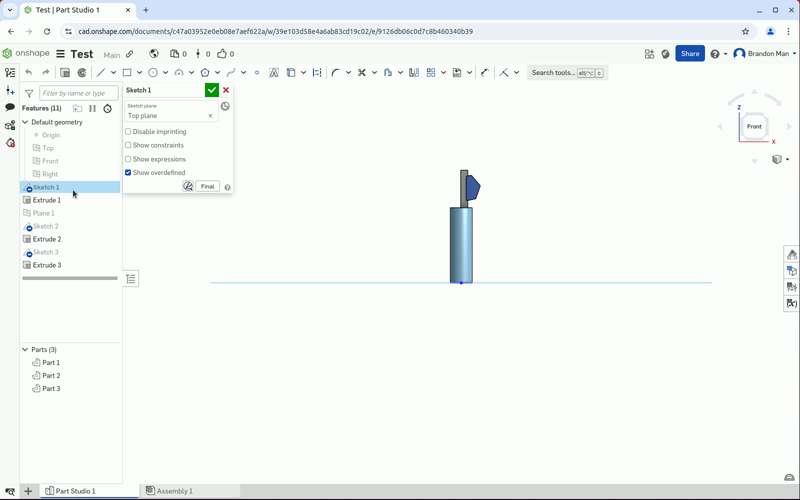
mouse_move(229, 92)
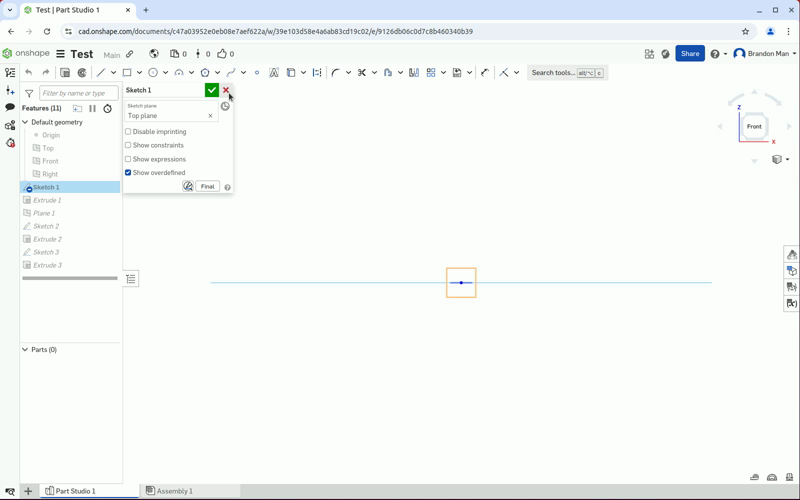
click(229, 92)
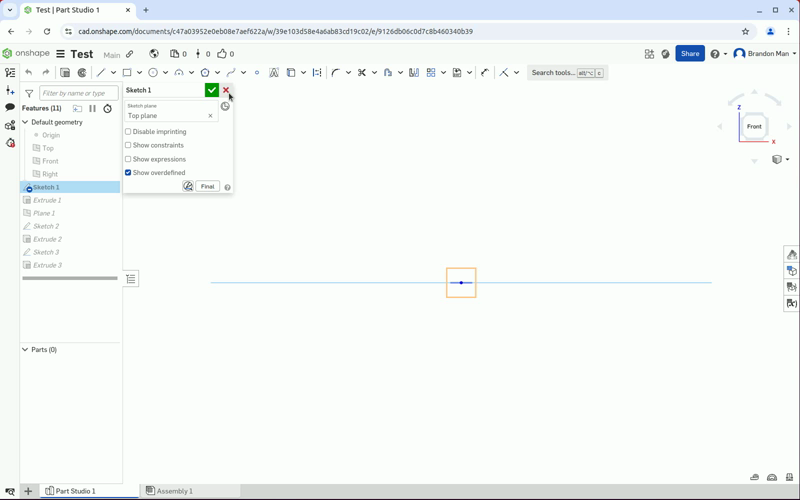
key(shift+s)
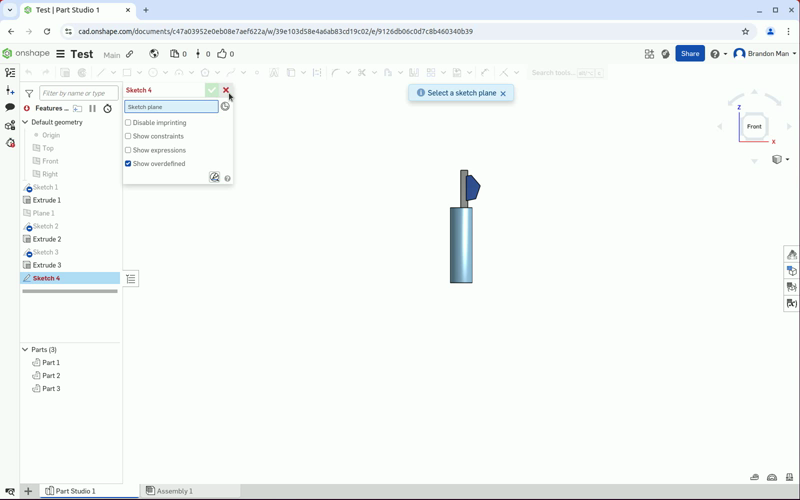
mouse_move(73, 163)
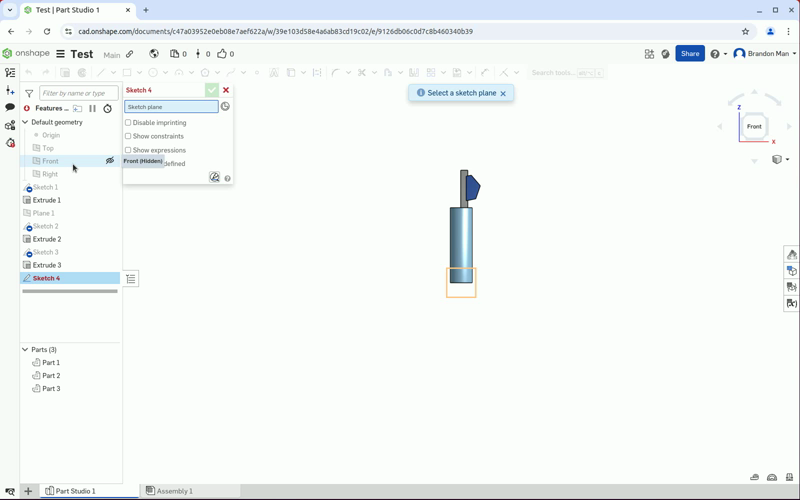
click(73, 163)
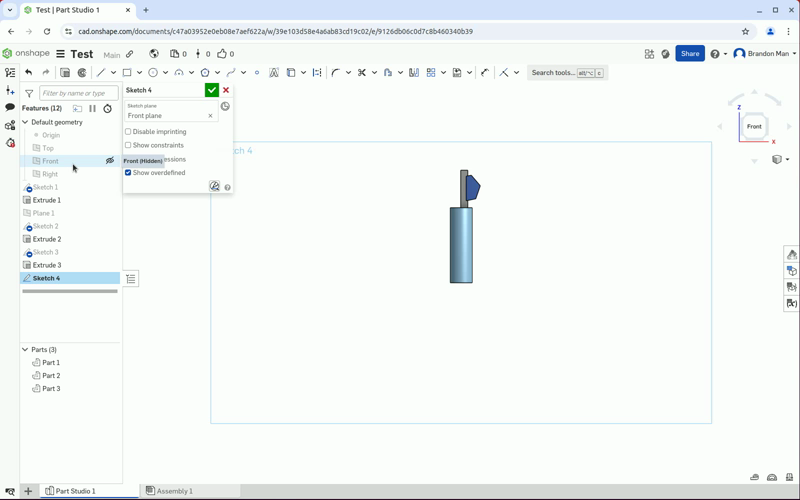
mouse_move(73, 352)
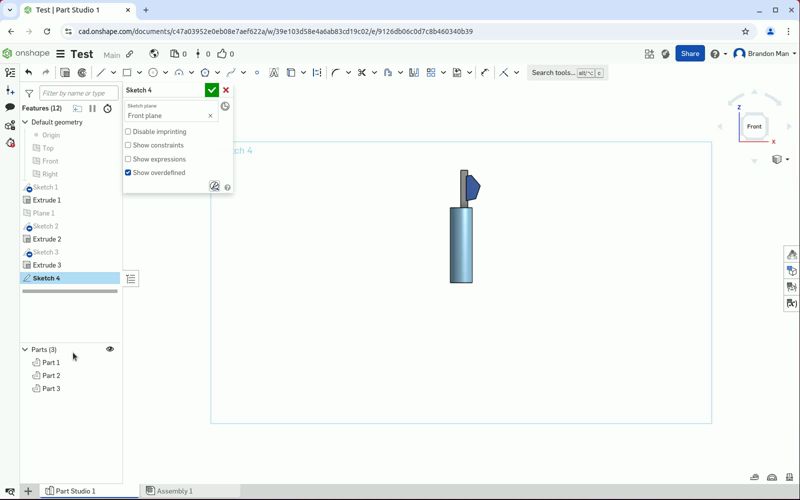
key(y)
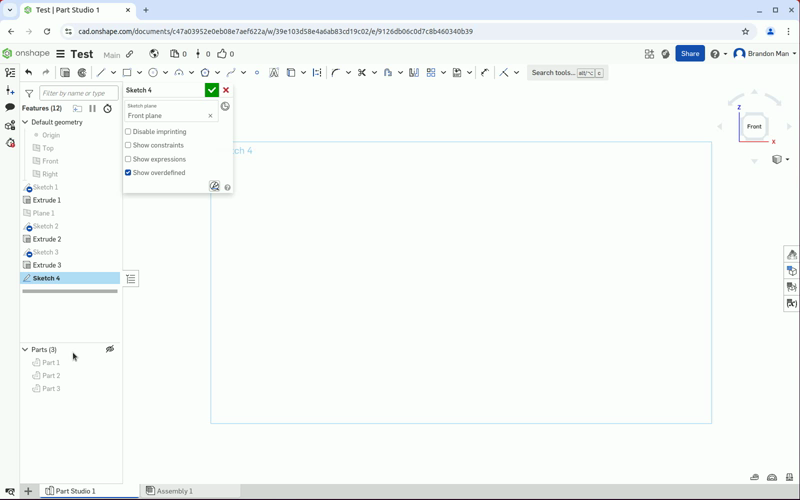
key(l)
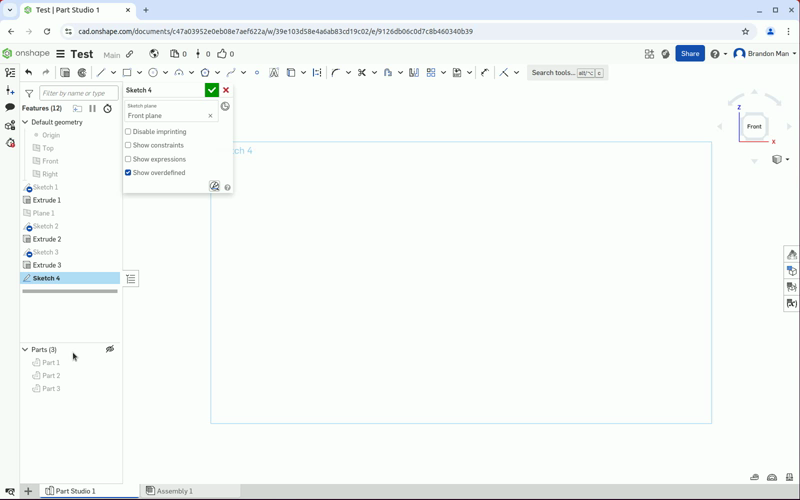
key_down(shift)
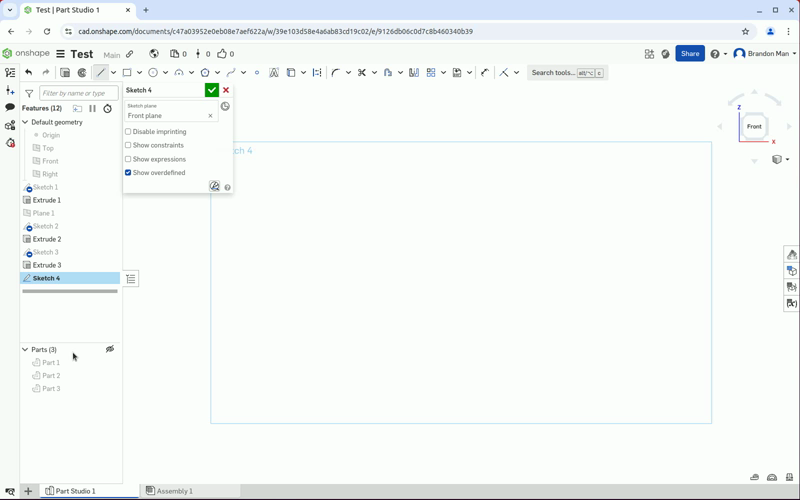
mouse_move(452, 191)
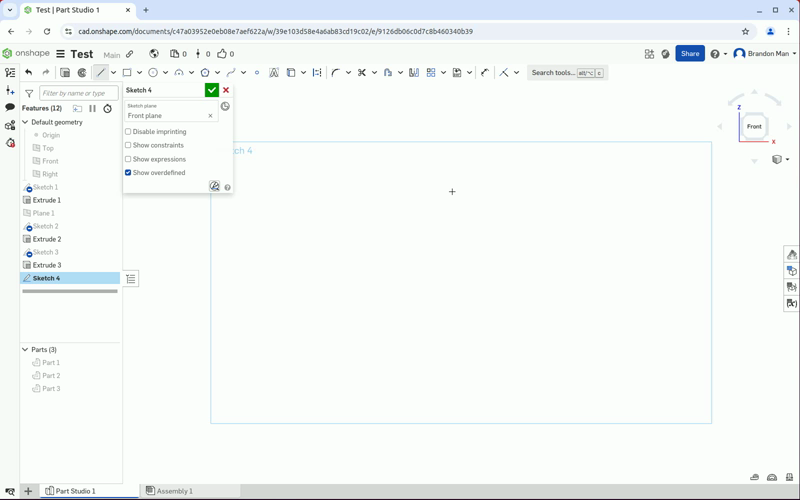
click(452, 191)
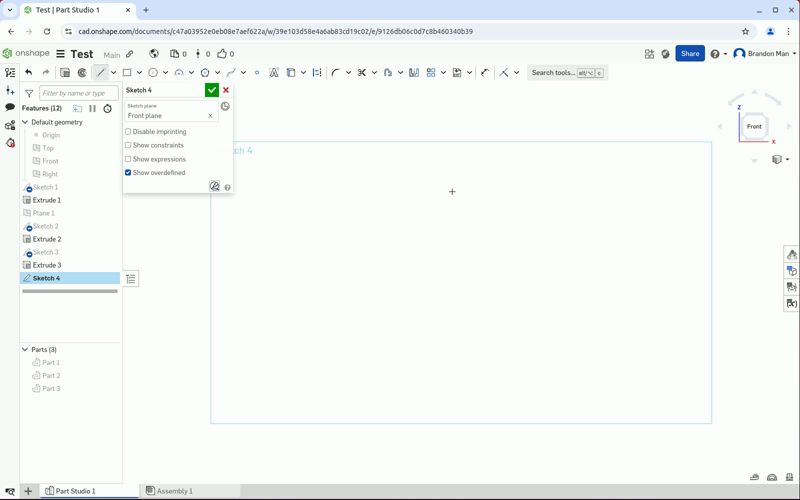
key_up(shift)
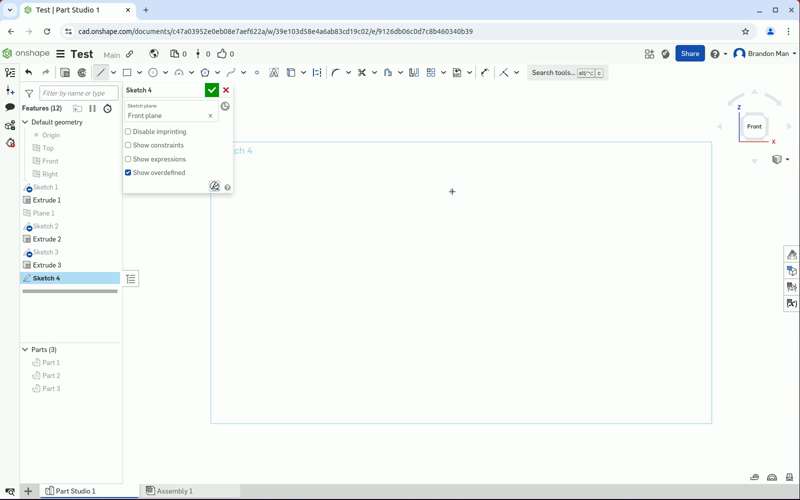
key_down(shift)
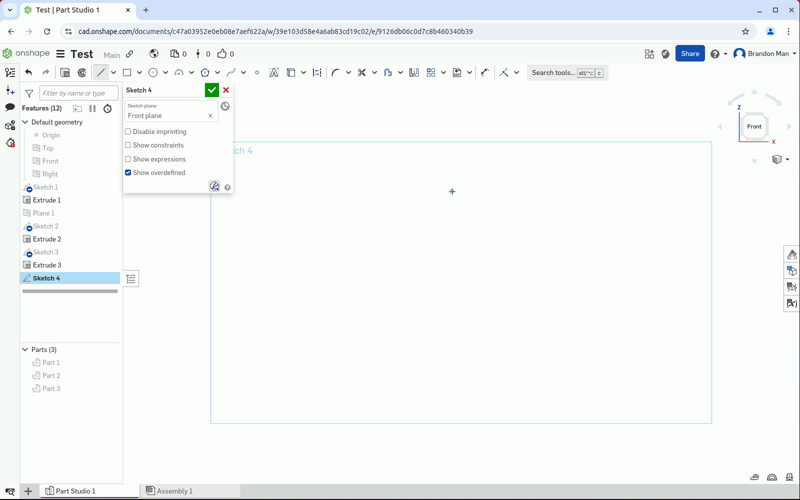
mouse_move(482, 191)
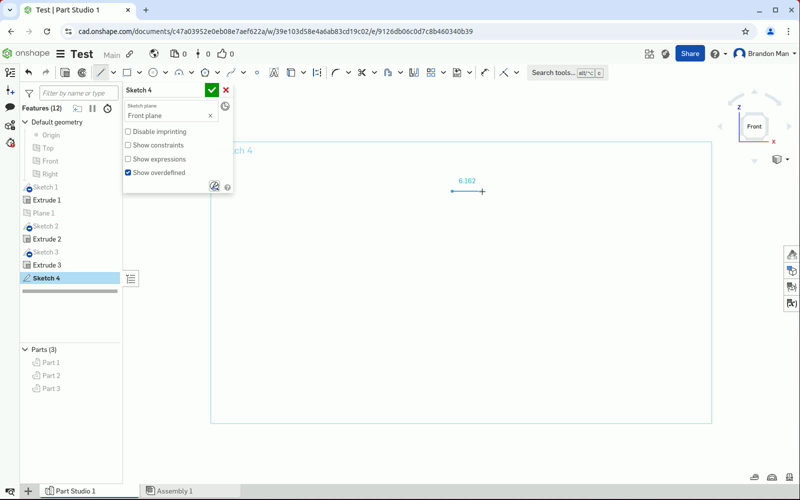
mouse_move(460, 200)
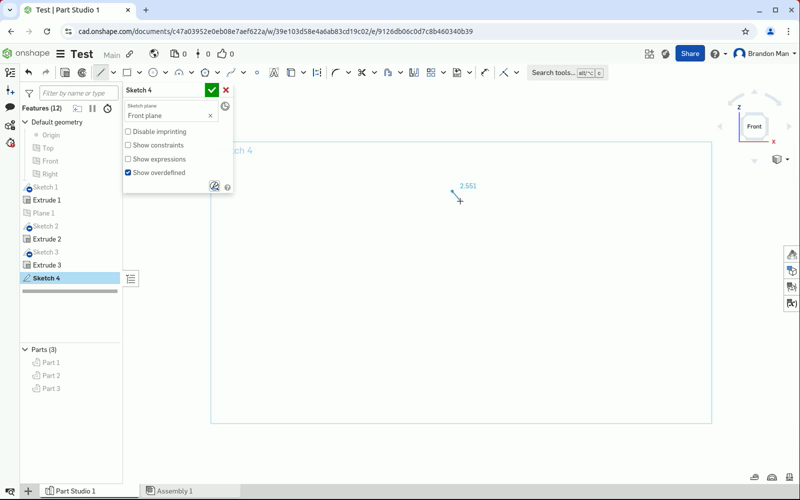
click(460, 200)
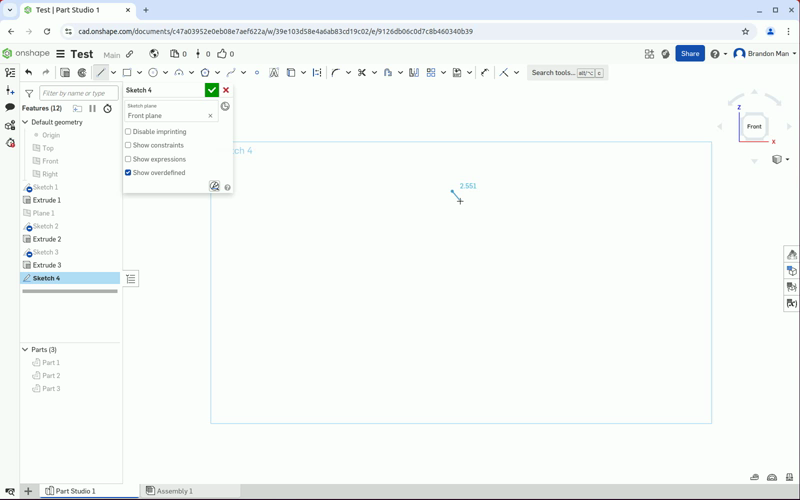
key_up(shift)
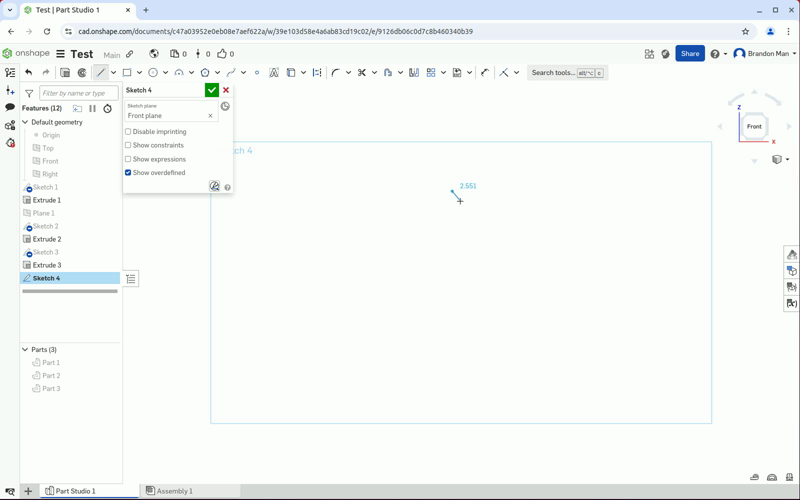
key_down(shift)
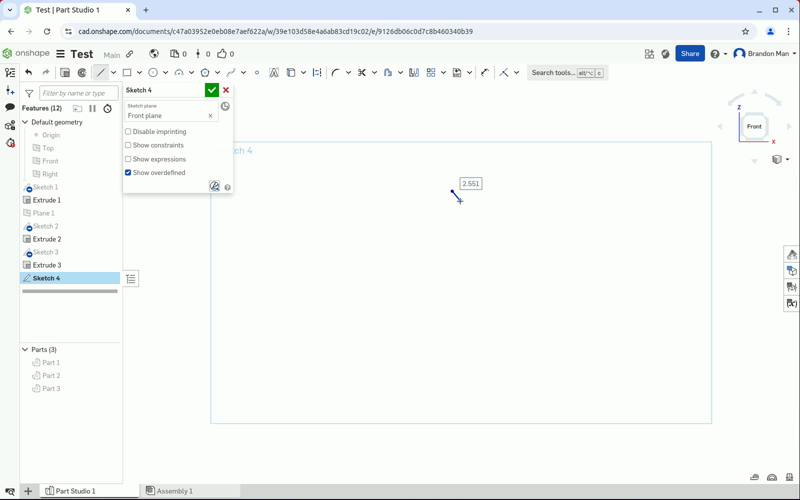
mouse_move(490, 200)
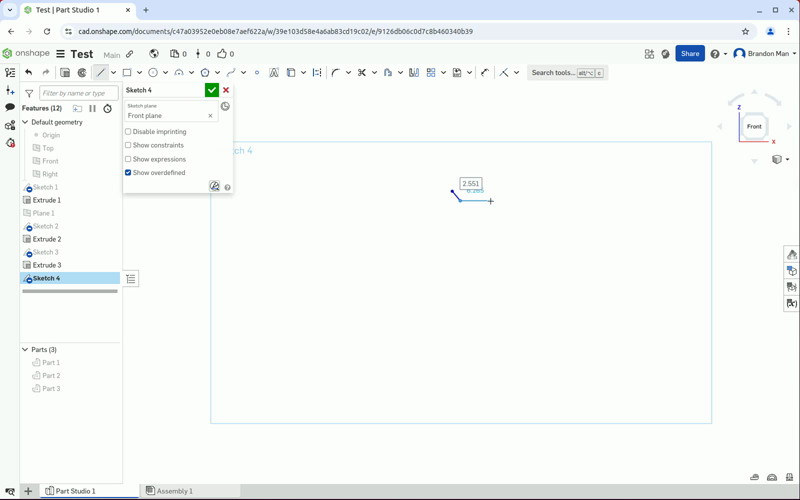
mouse_move(460, 177)
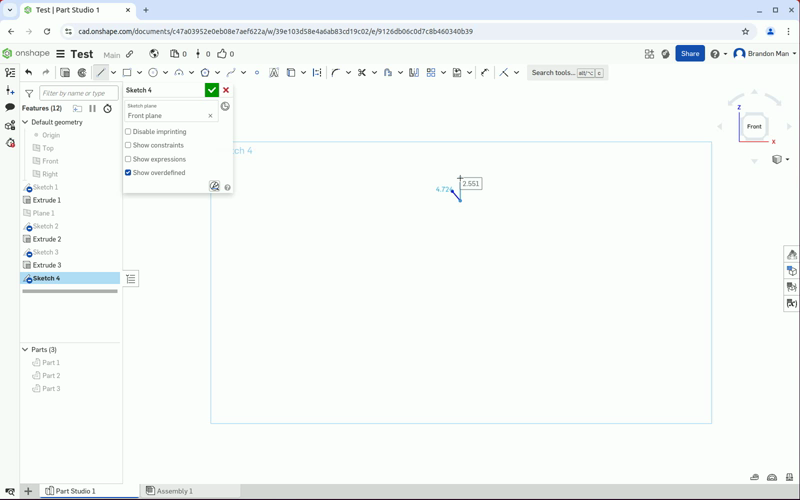
click(460, 177)
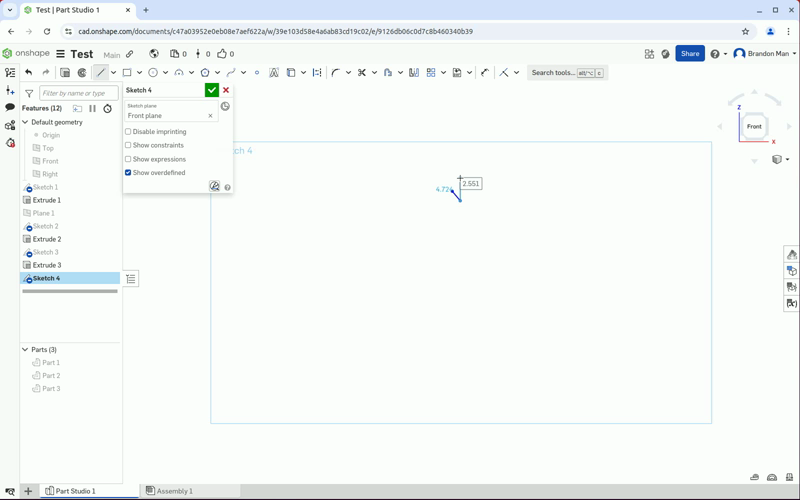
key_up(shift)
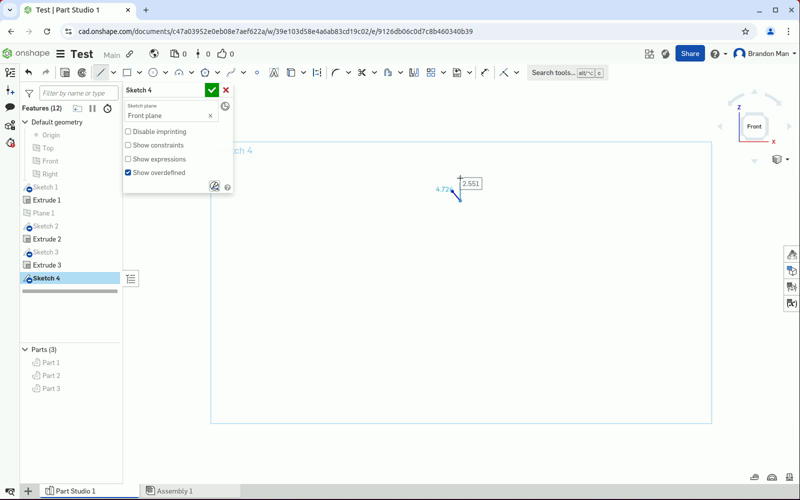
key_down(shift)
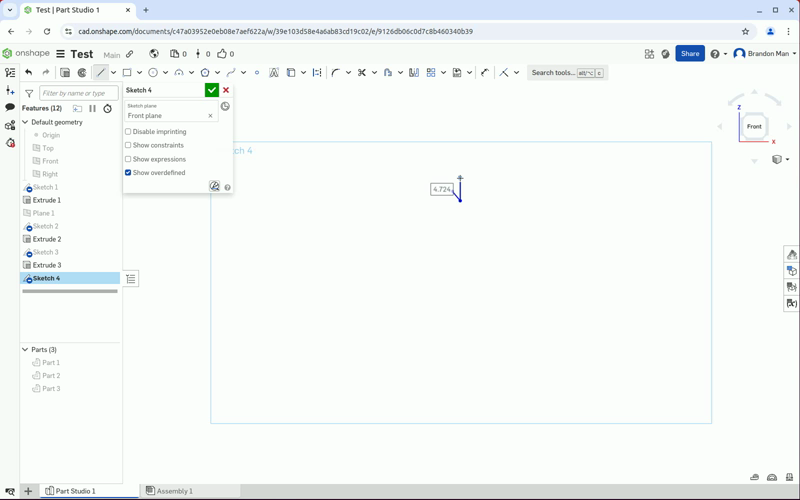
mouse_move(490, 177)
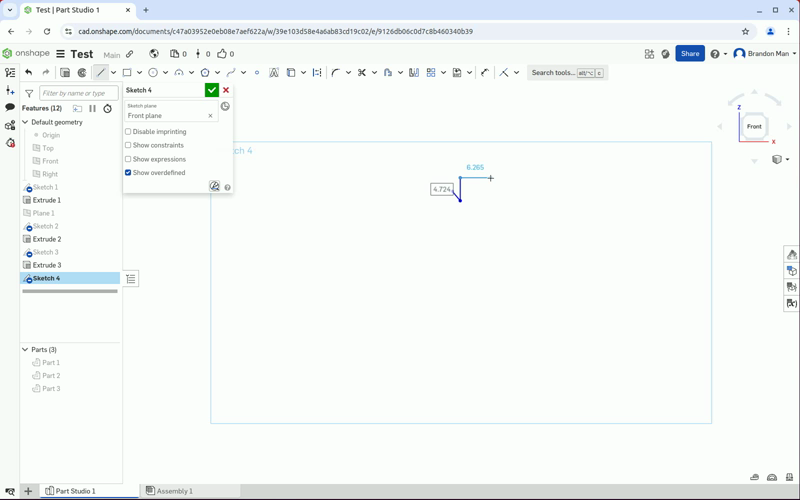
mouse_move(457, 178)
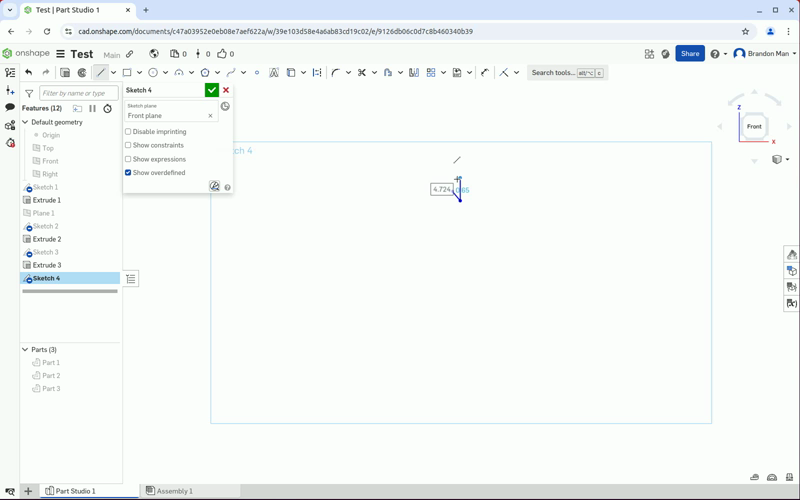
scroll(6)
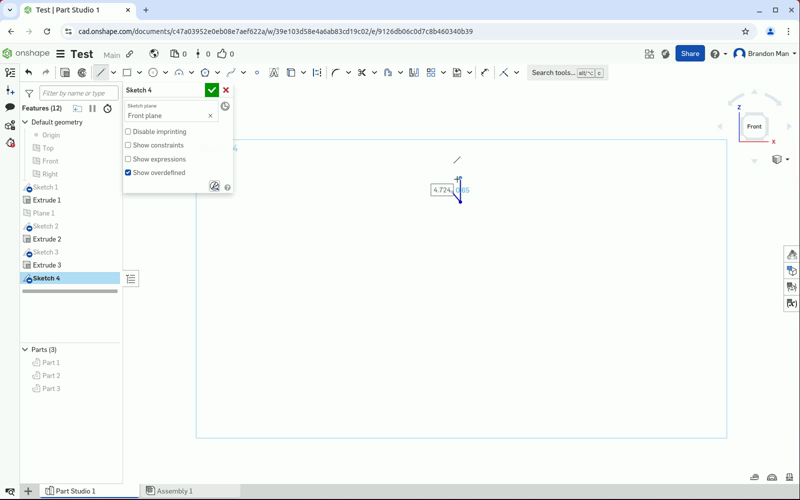
scroll(6)
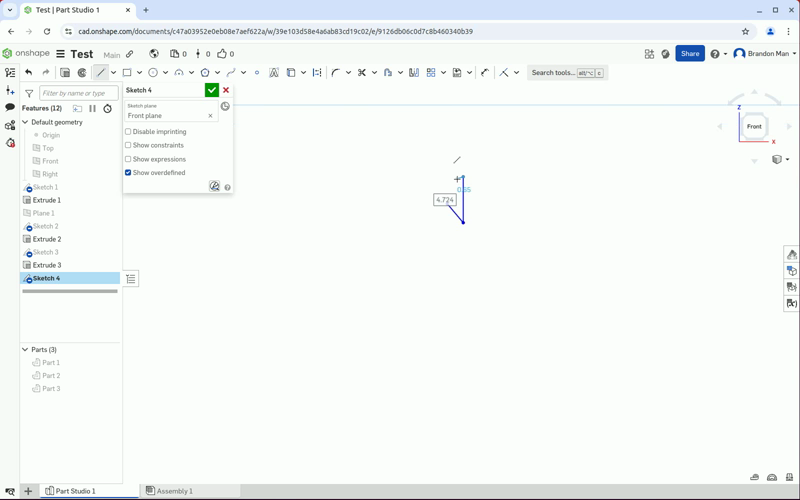
scroll(6)
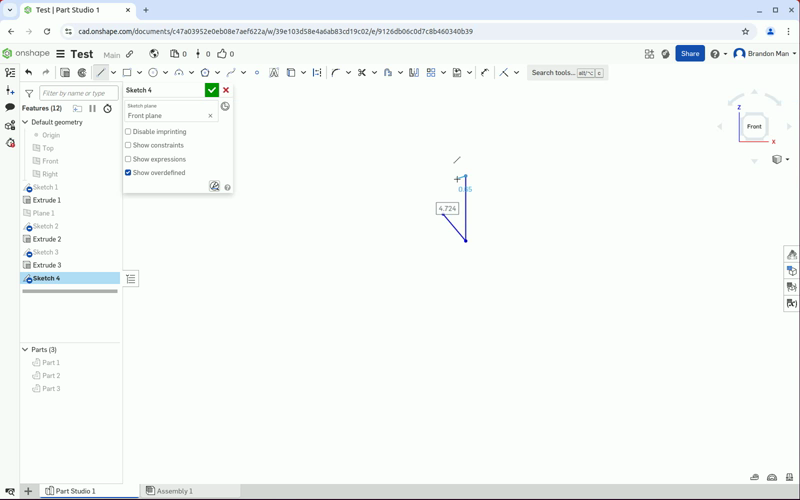
scroll(6)
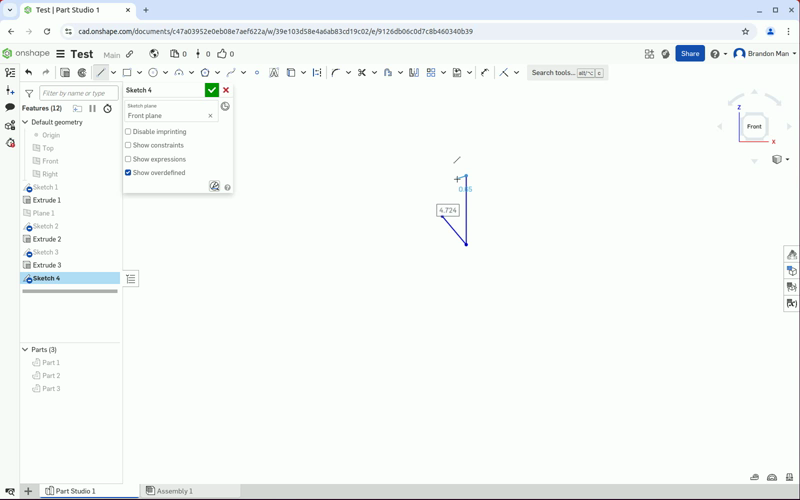
scroll(6)
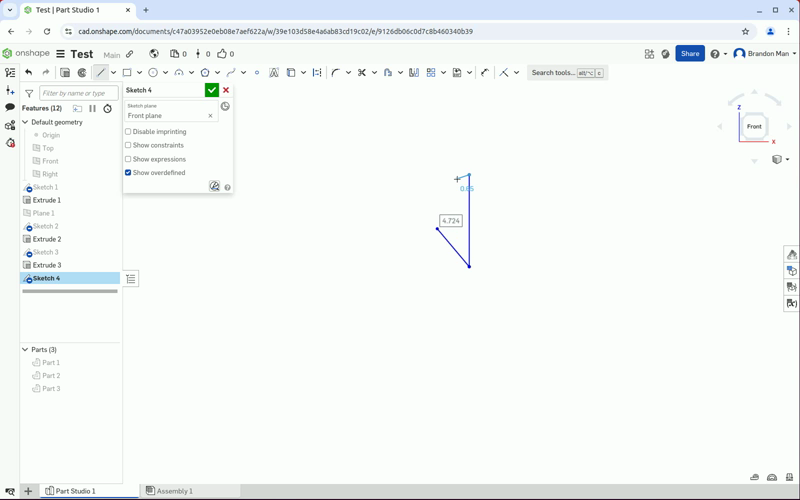
scroll(6)
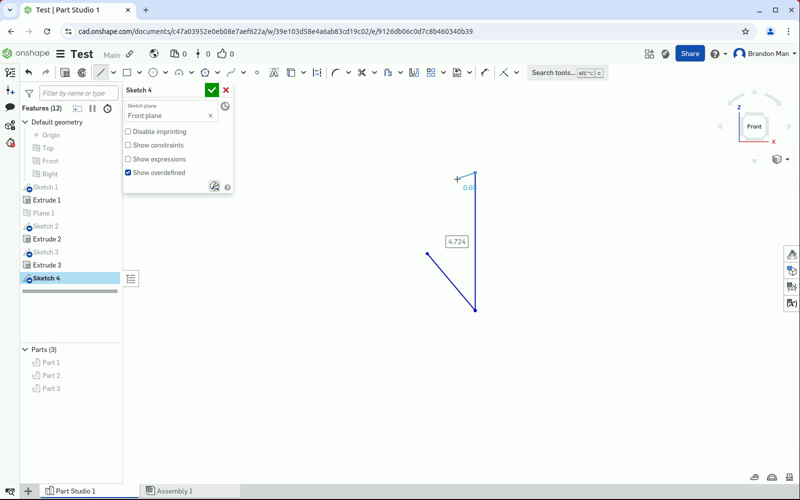
scroll(6)
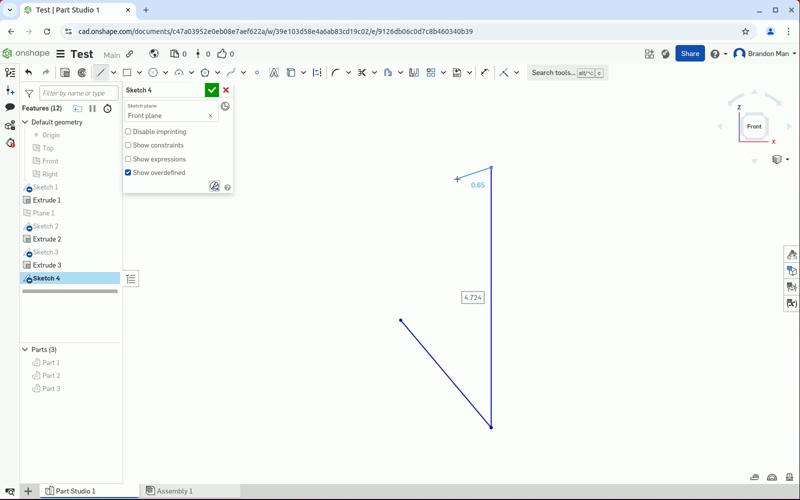
click(457, 178)
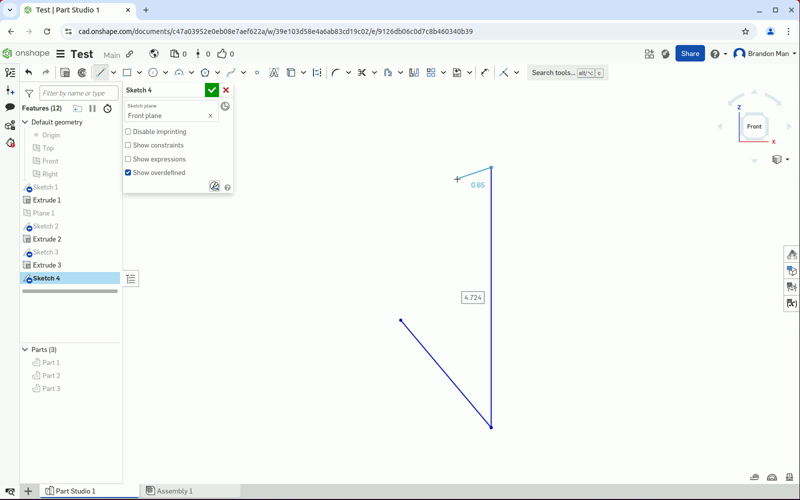
scroll(-6)
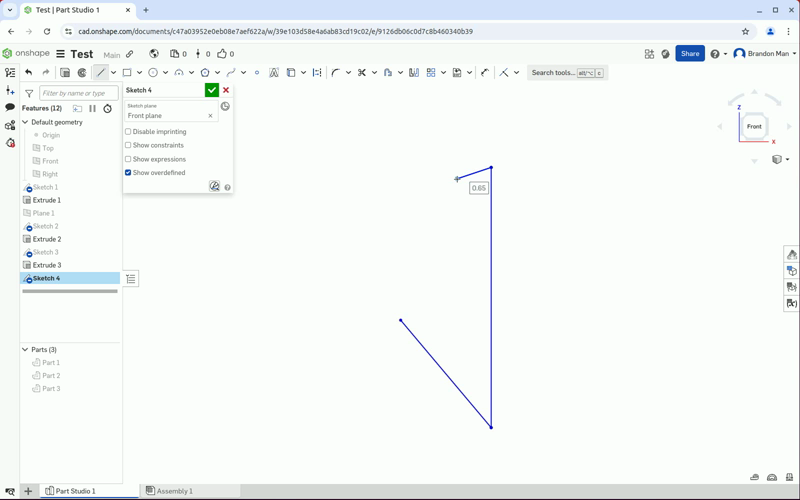
scroll(-6)
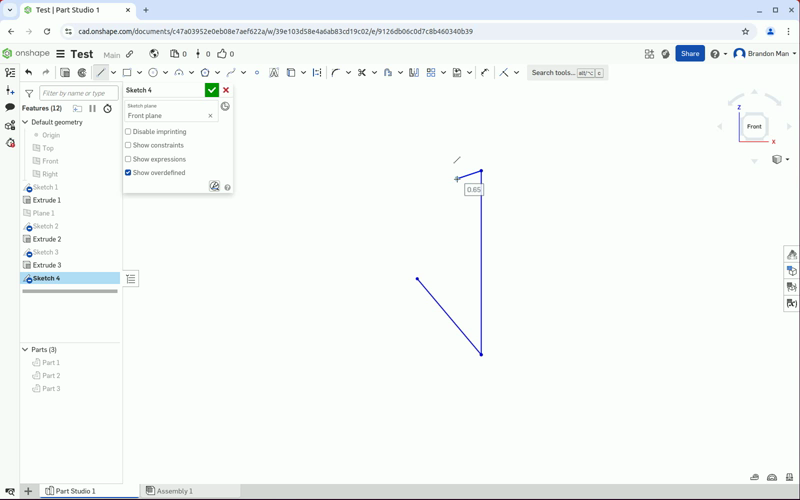
scroll(-6)
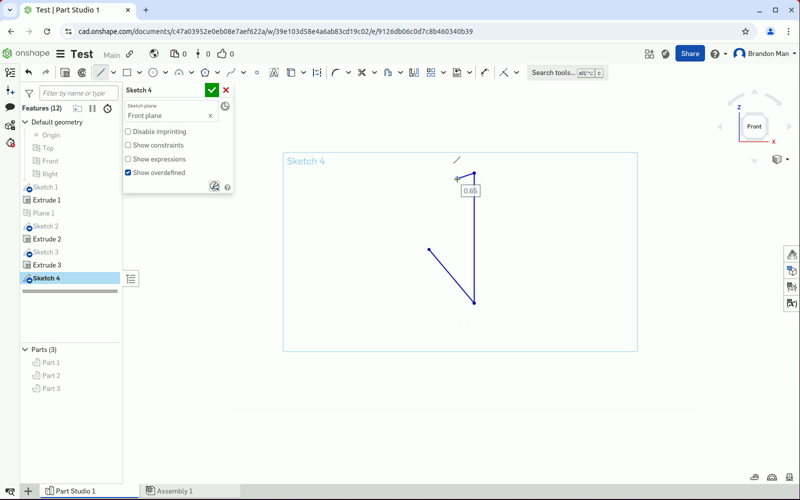
scroll(-6)
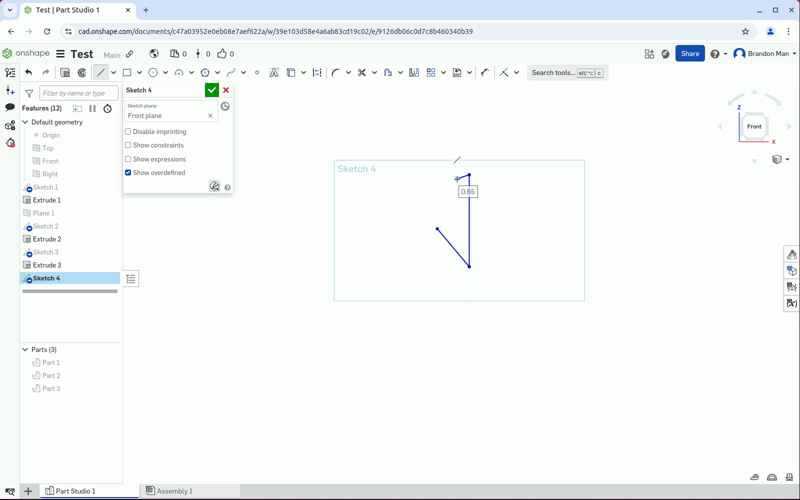
scroll(-6)
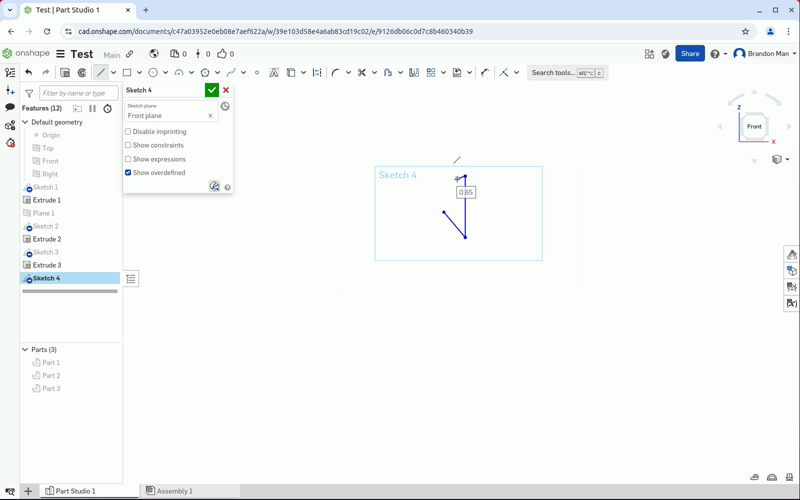
scroll(-6)
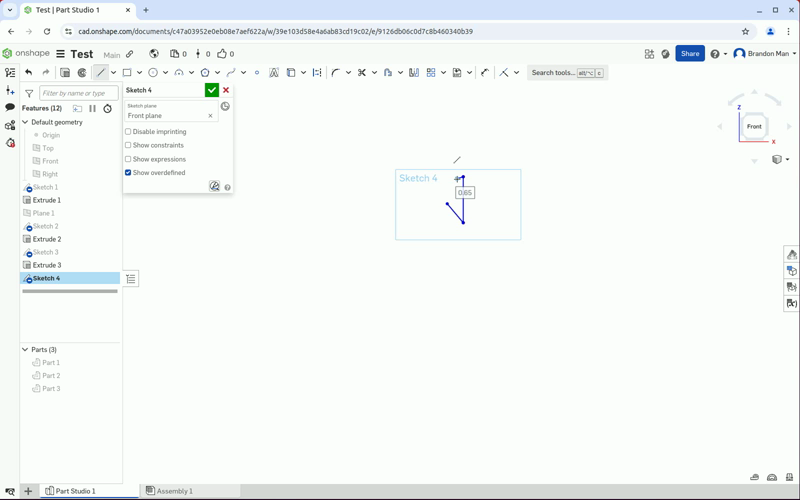
scroll(-6)
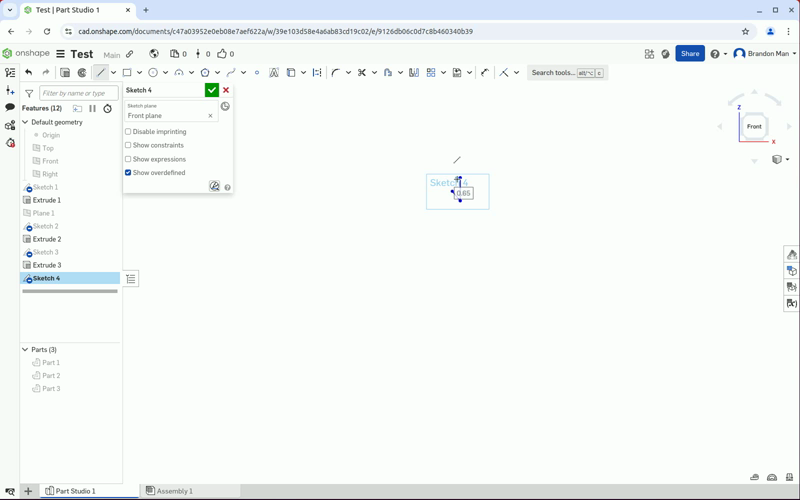
key_up(shift)
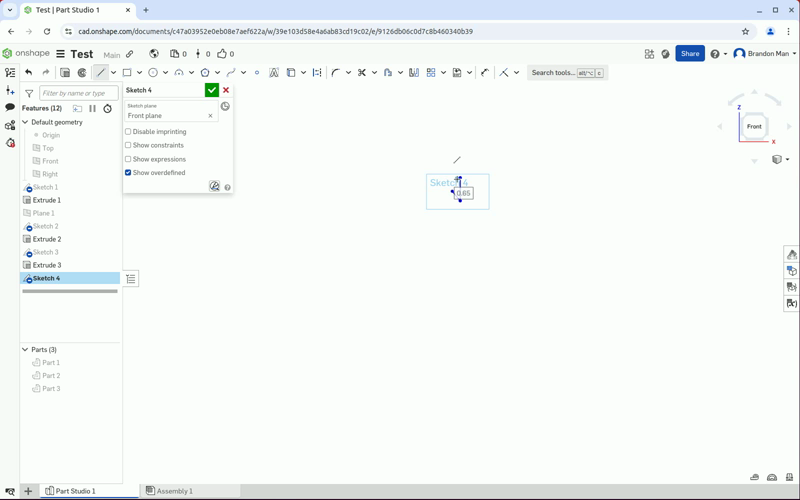
mouse_move(487, 178)
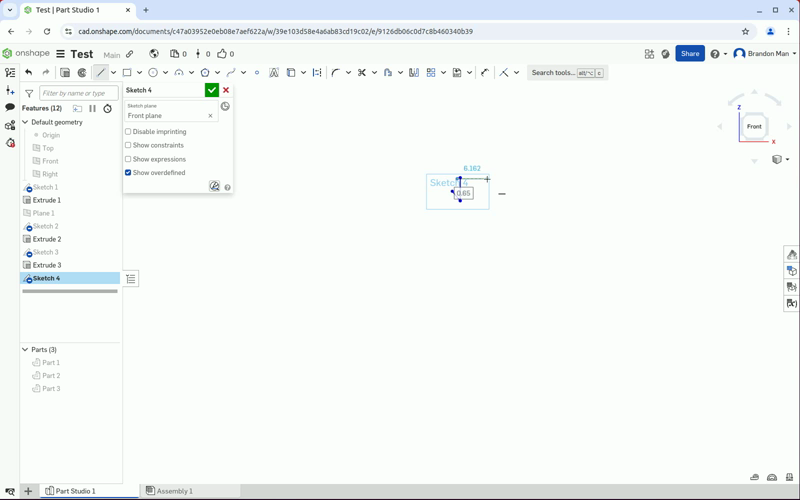
key_down(shift)
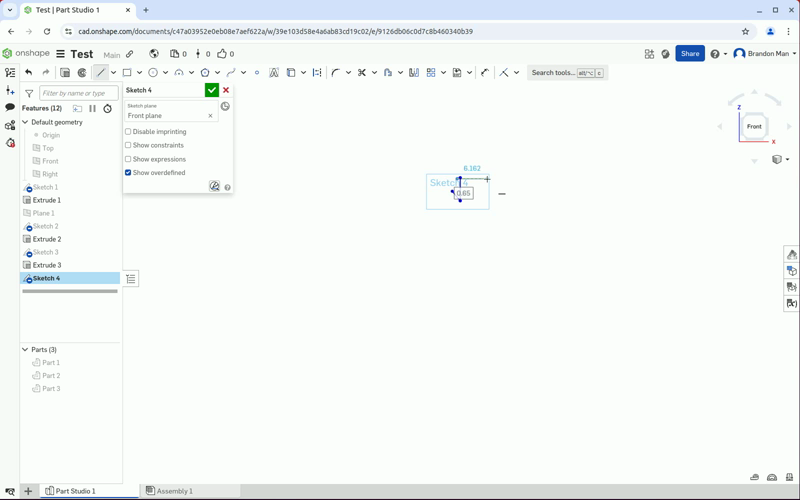
mouse_move(452, 191)
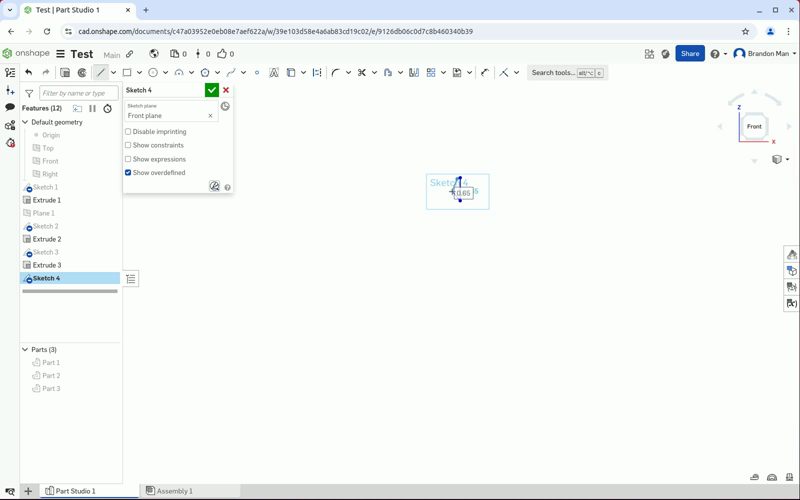
key_up(shift)
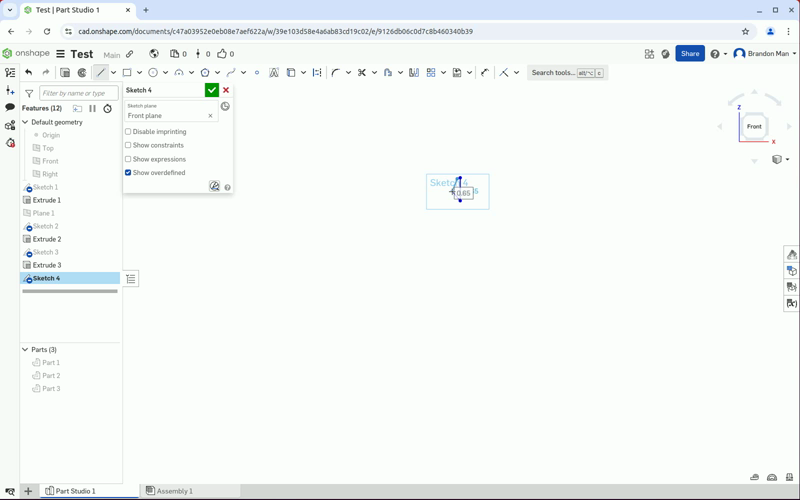
click(452, 191)
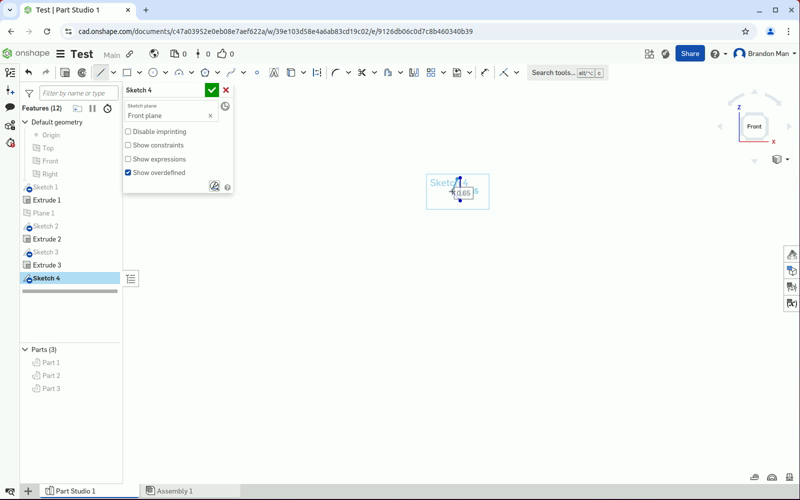
key(esc)
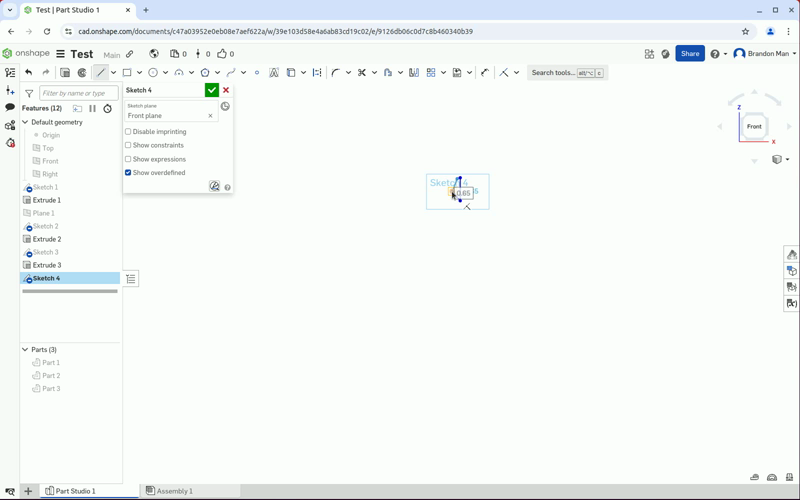
mouse_move(456, 192)
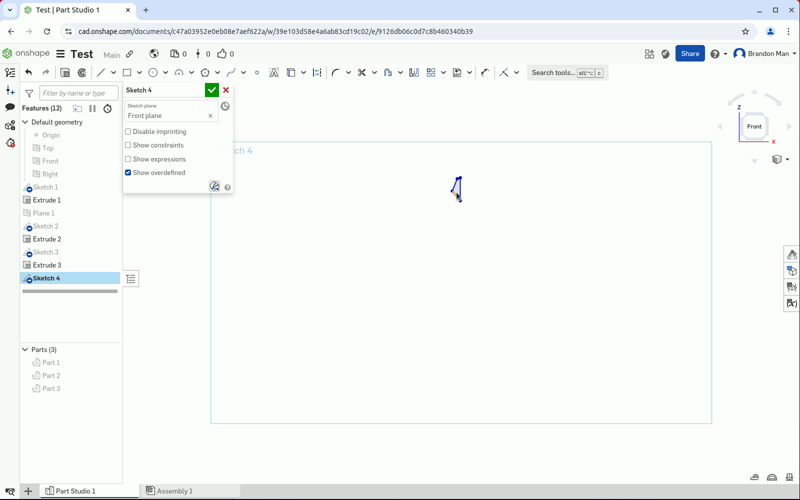
scroll(6)
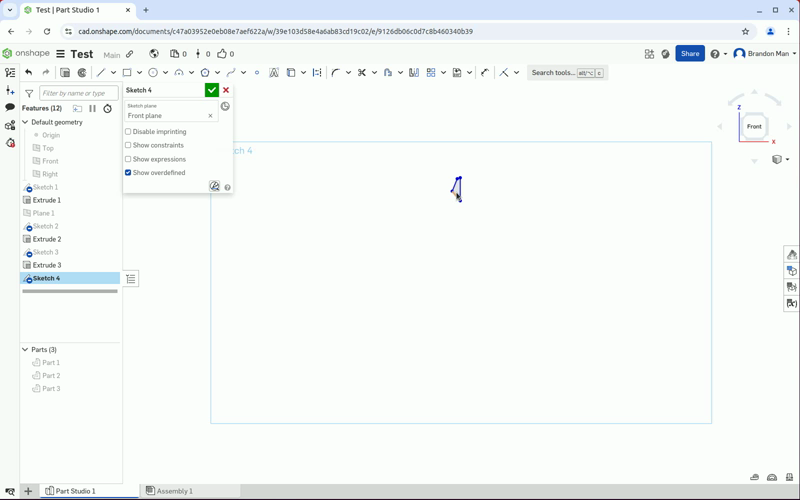
scroll(6)
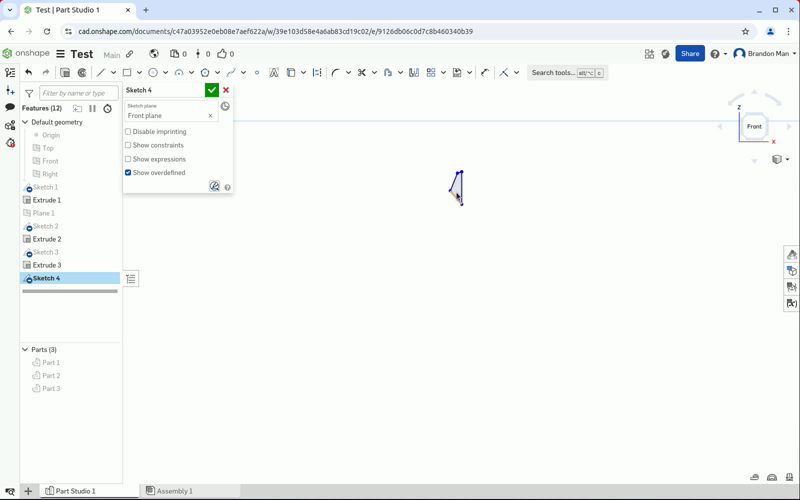
scroll(6)
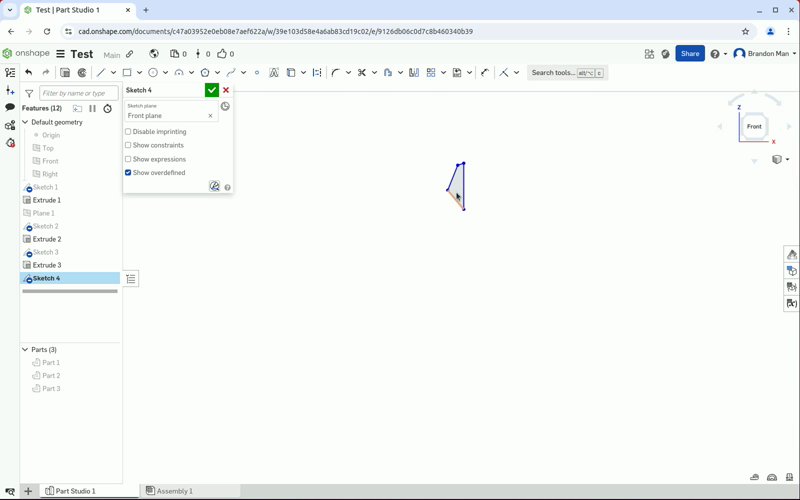
scroll(6)
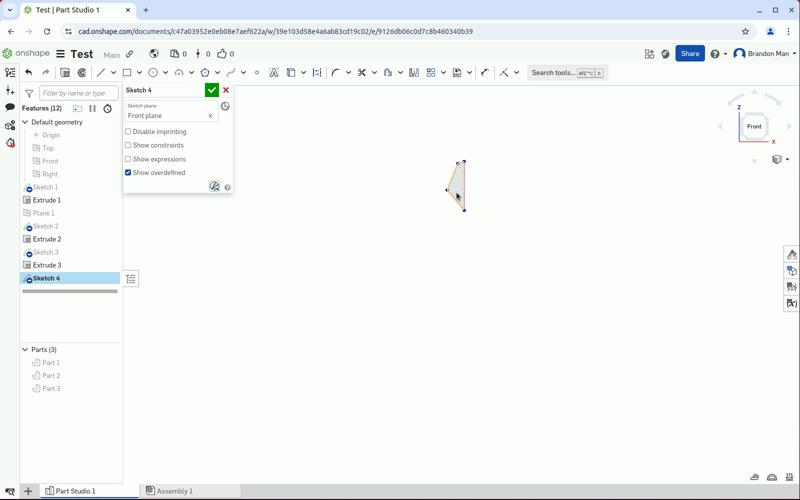
scroll(6)
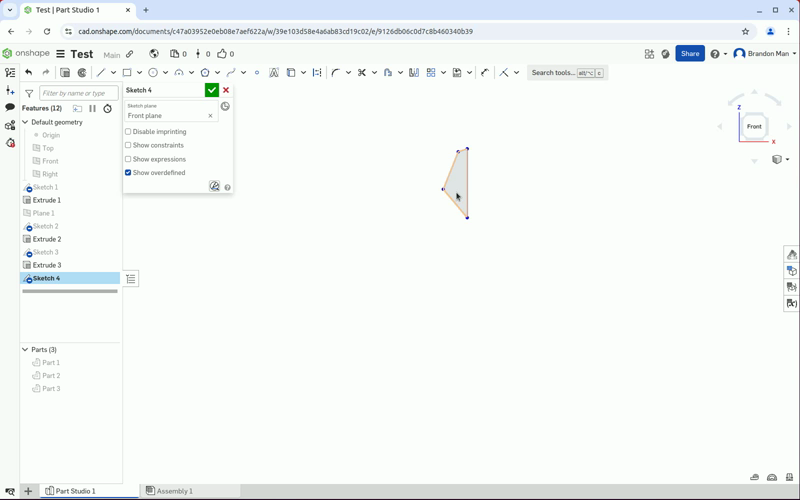
scroll(6)
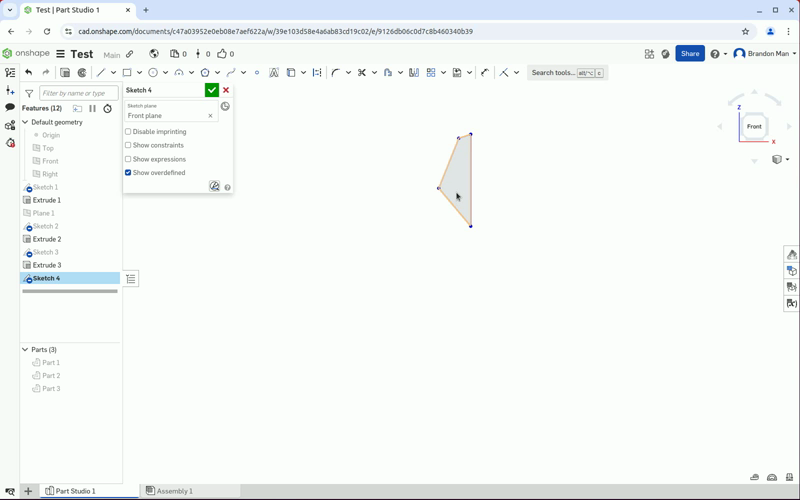
scroll(6)
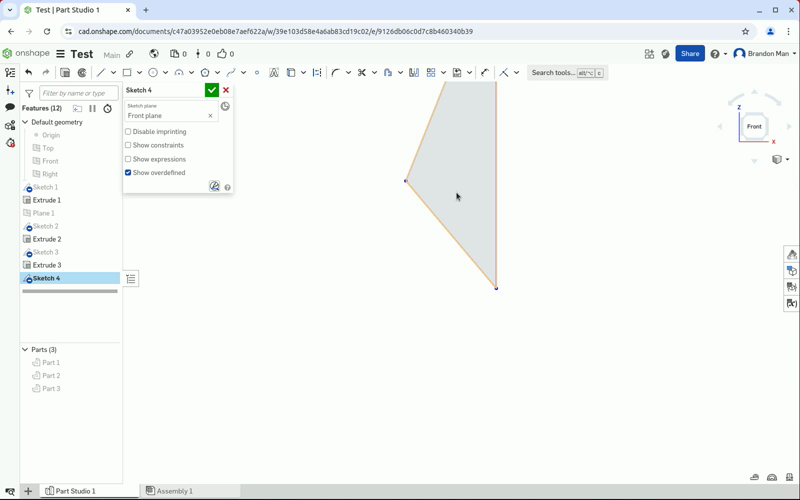
click(456, 192)
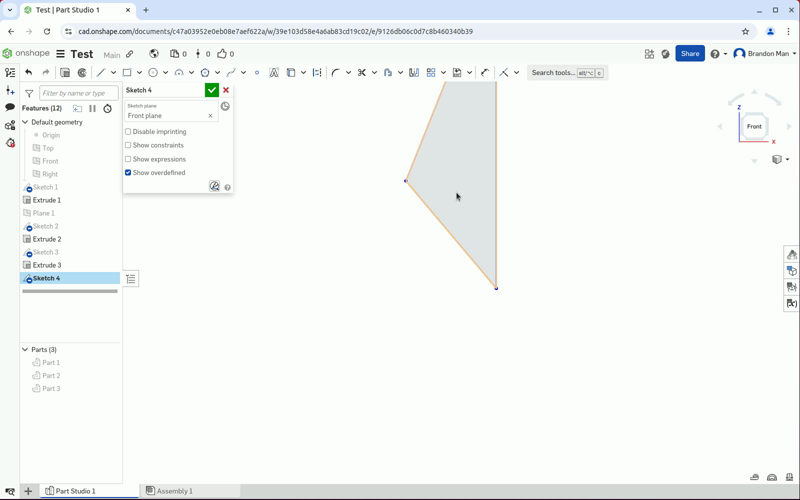
scroll(-6)
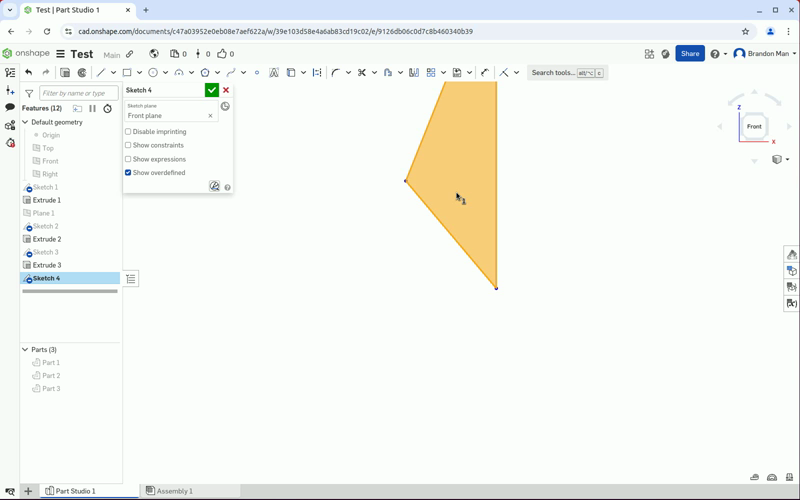
scroll(-6)
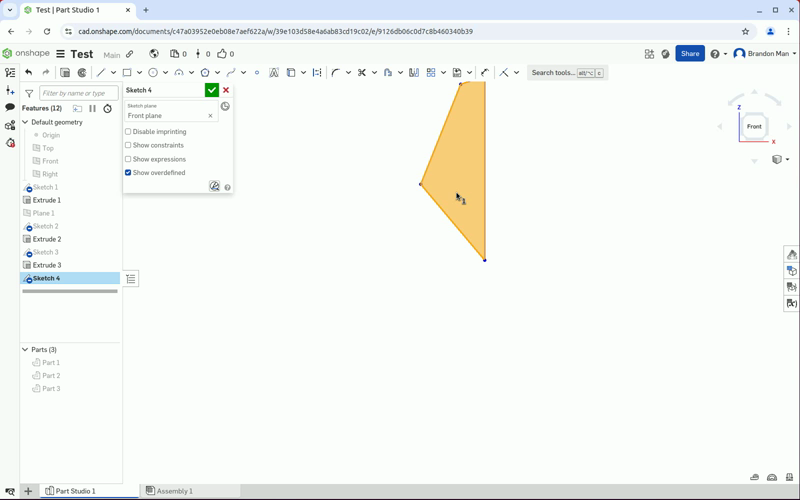
scroll(-6)
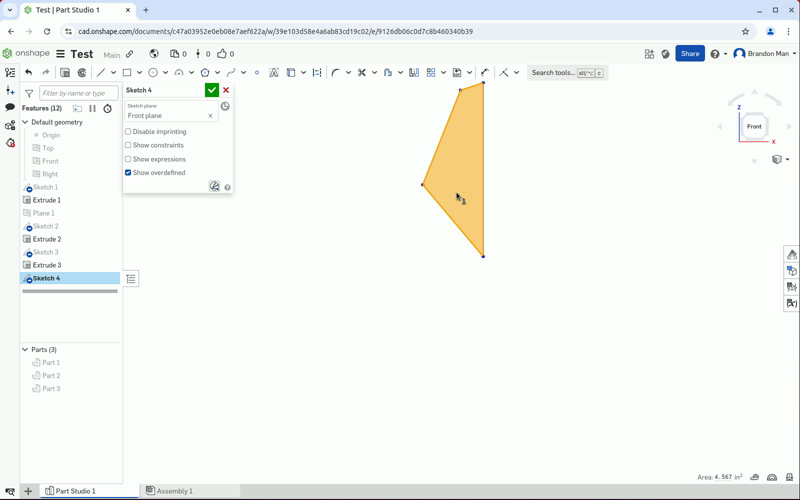
scroll(-6)
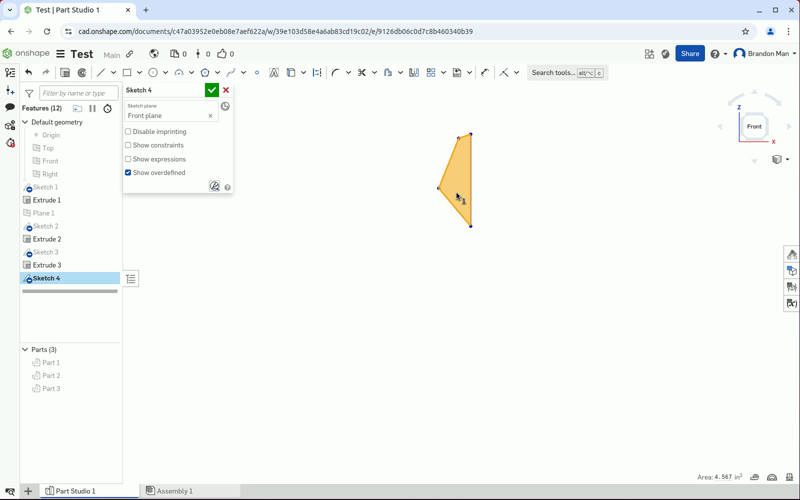
scroll(-6)
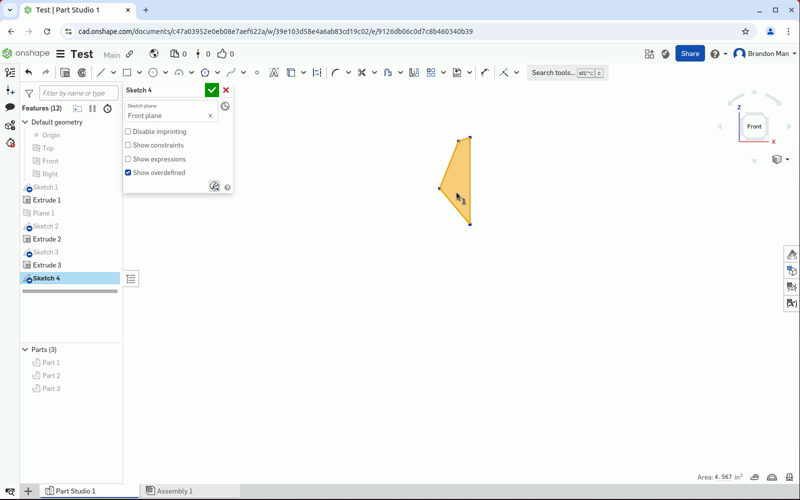
scroll(-6)
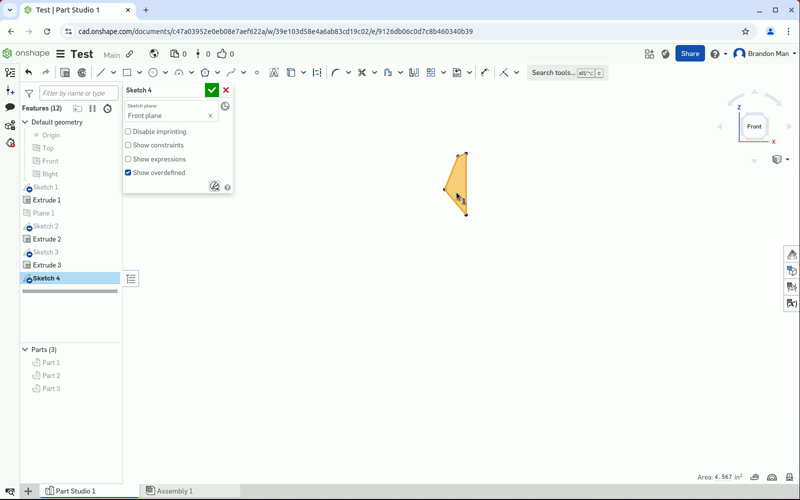
scroll(-6)
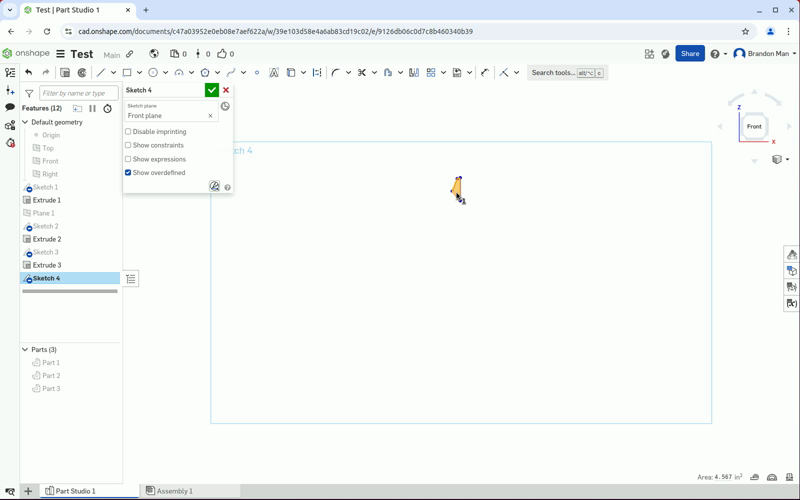
mouse_move(73, 352)
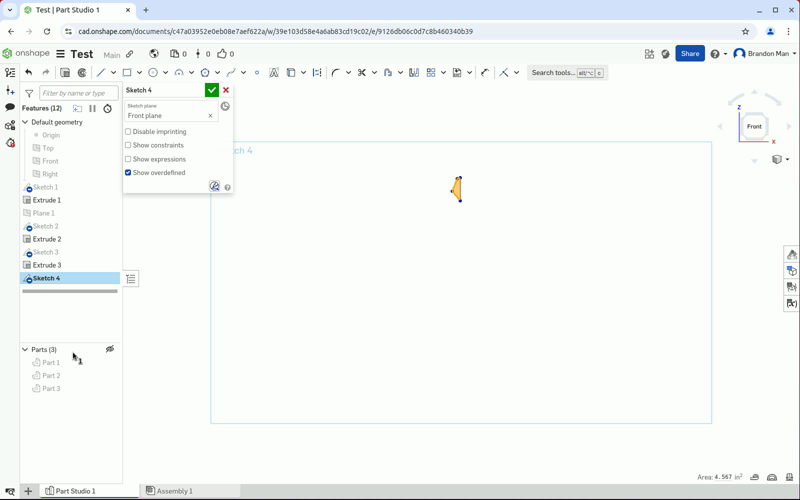
key(shift+y)
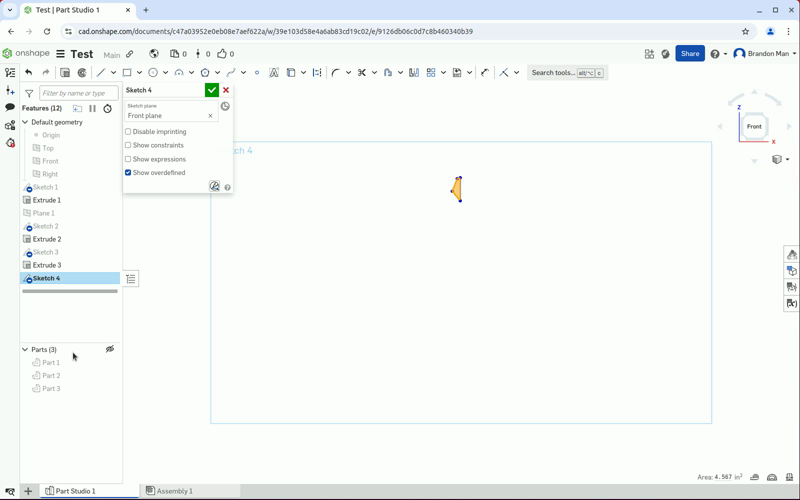
key(shift+e)
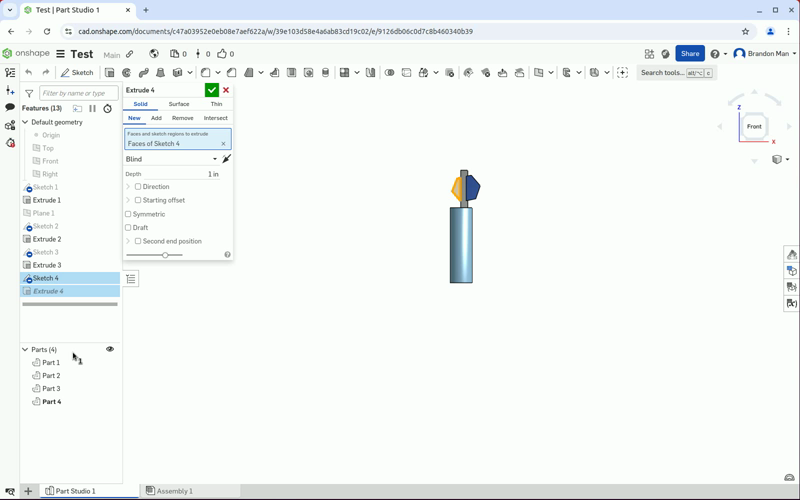
mouse_move(143, 106)
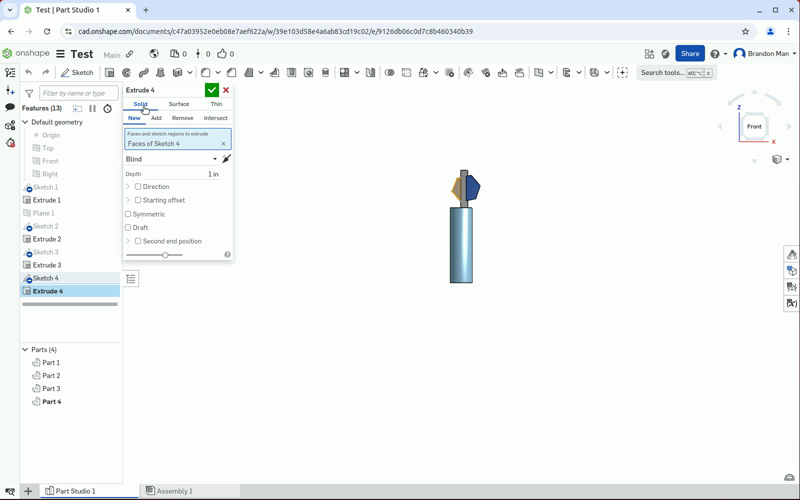
click(143, 106)
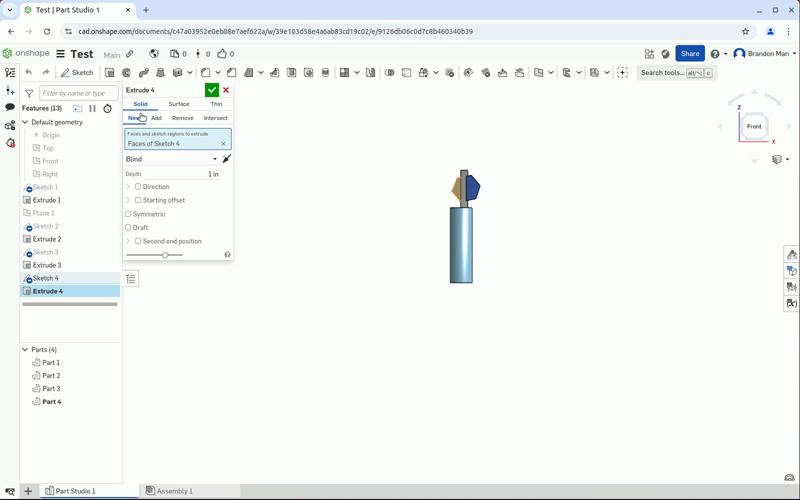
mouse_move(137, 120)
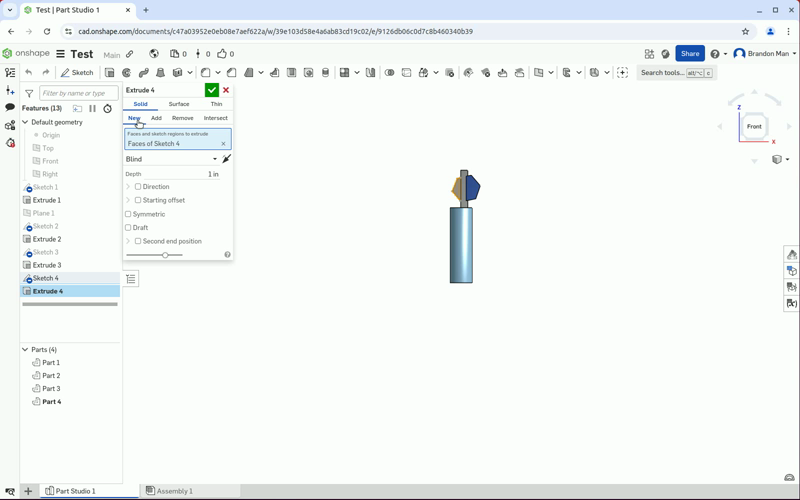
click(137, 120)
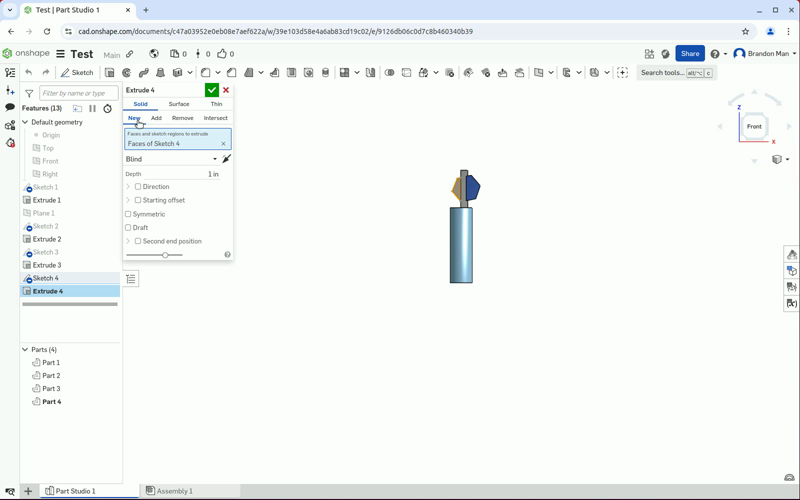
key(tab, 4)
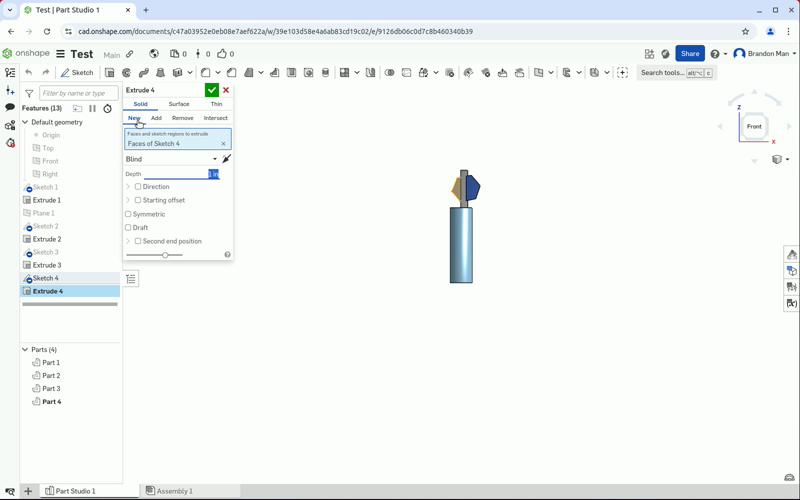
text(7.703)
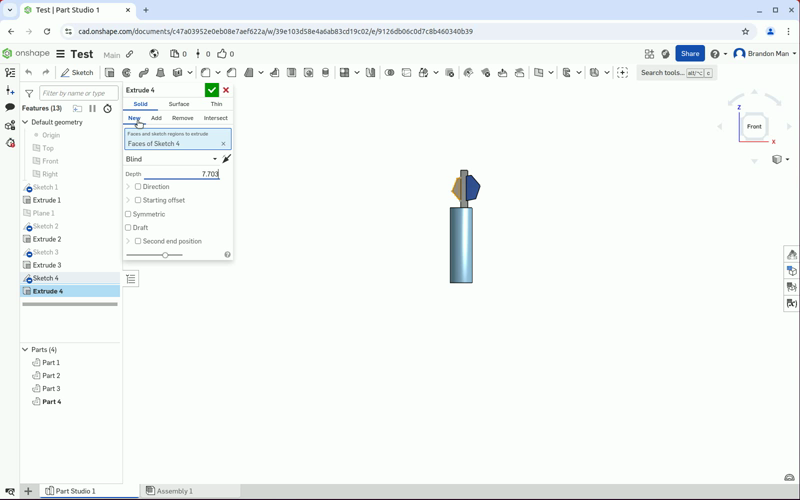
key(enter)
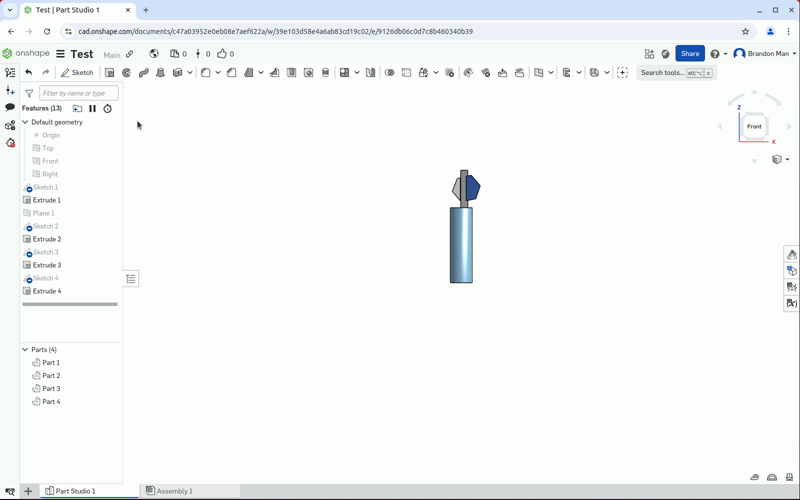
key(shift+h)
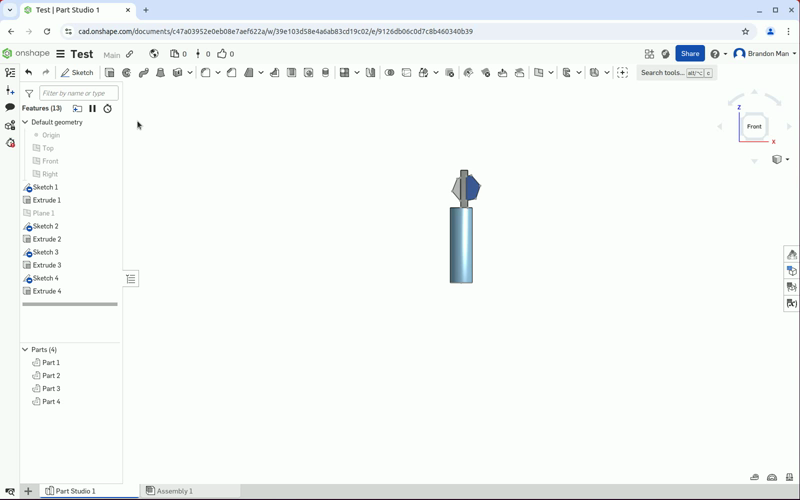
key(shift+h)
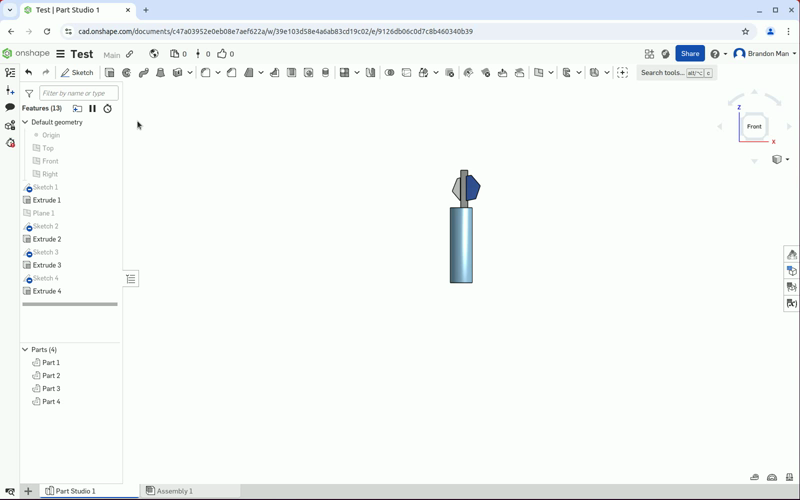
mouse_move(73, 189)
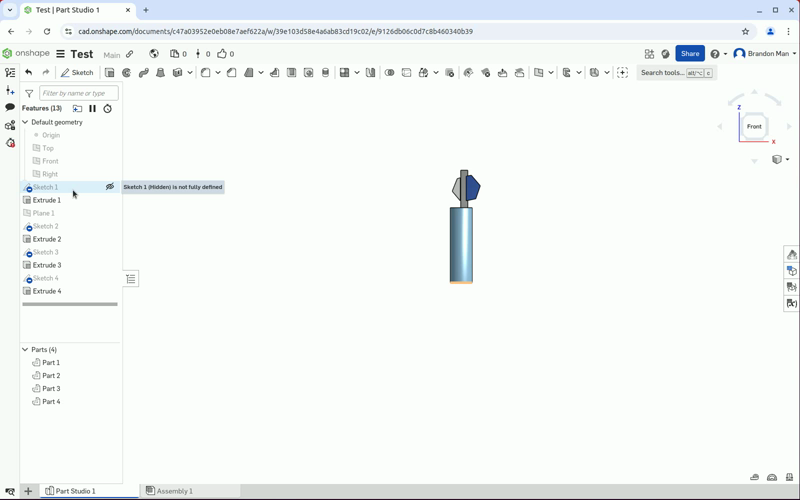
click(73, 189)
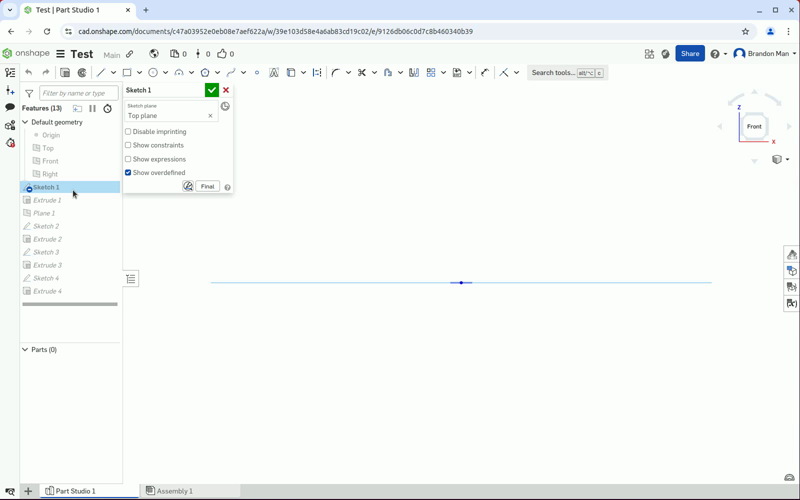
mouse_move(229, 92)
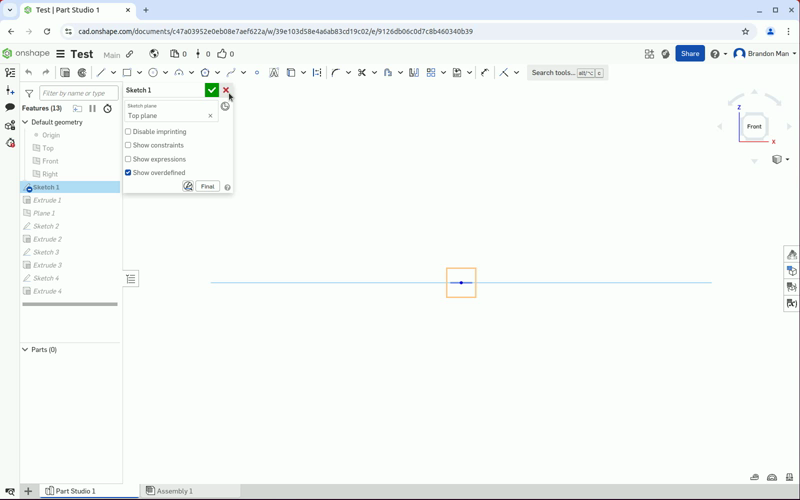
click(229, 92)
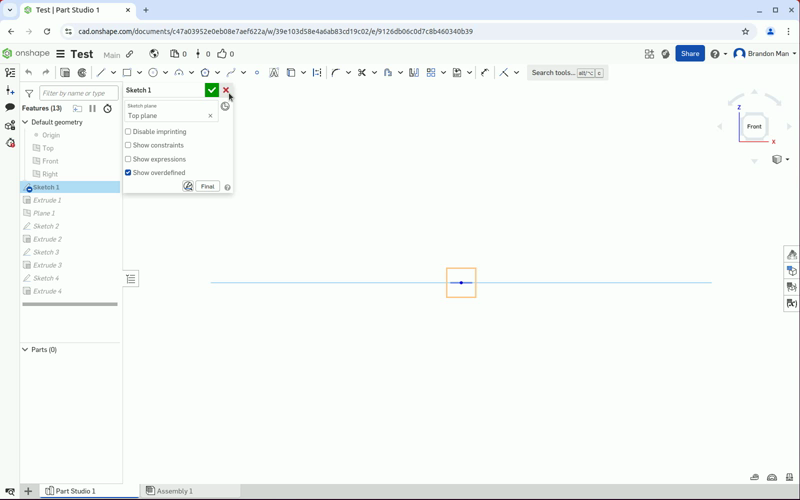
key(shift+s)
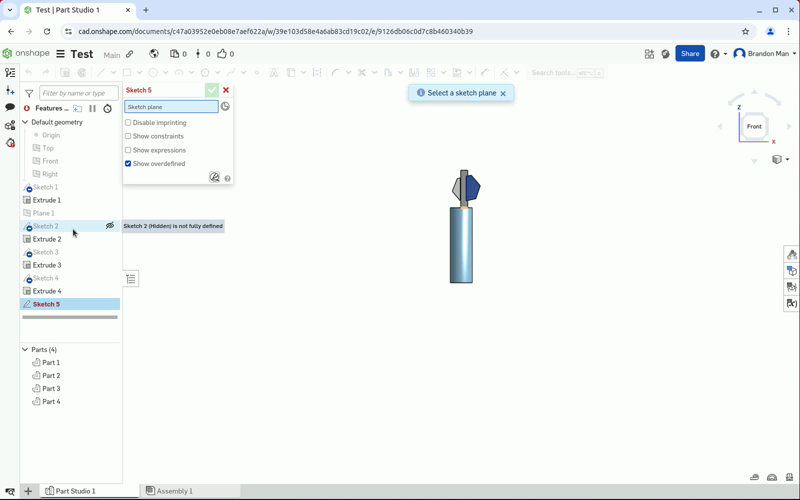
scroll(3)
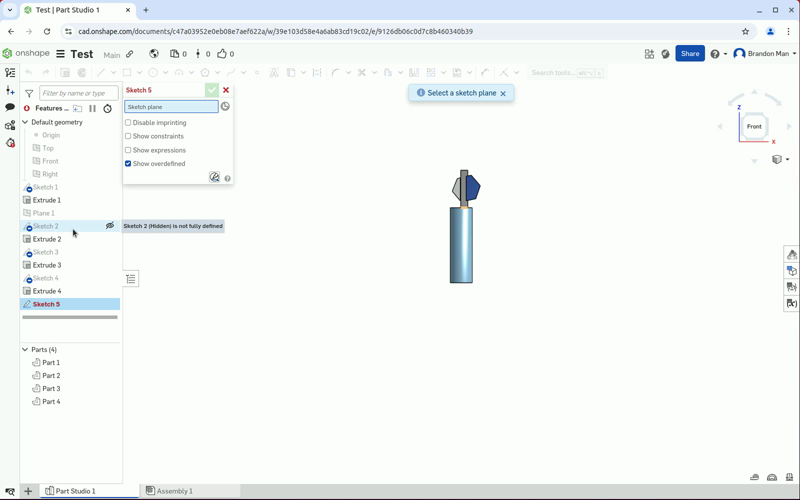
mouse_move(73, 163)
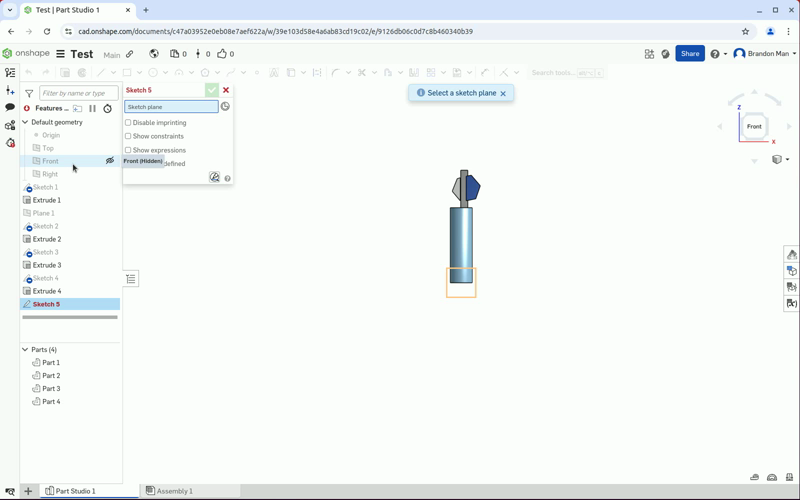
click(73, 163)
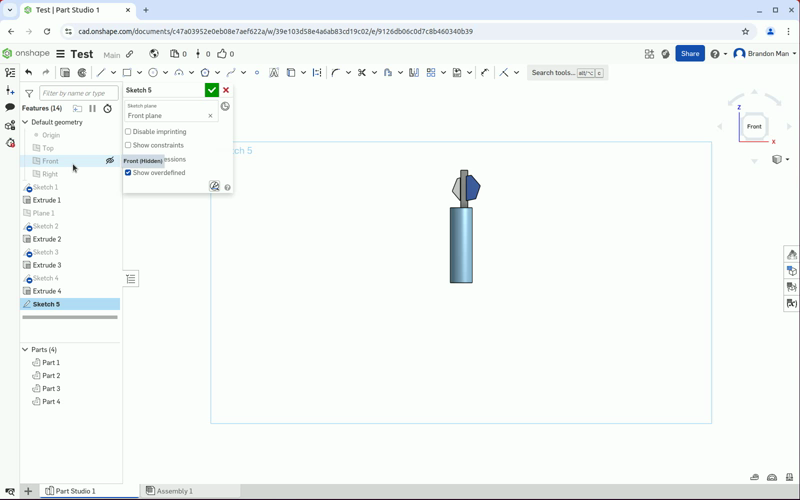
mouse_move(73, 352)
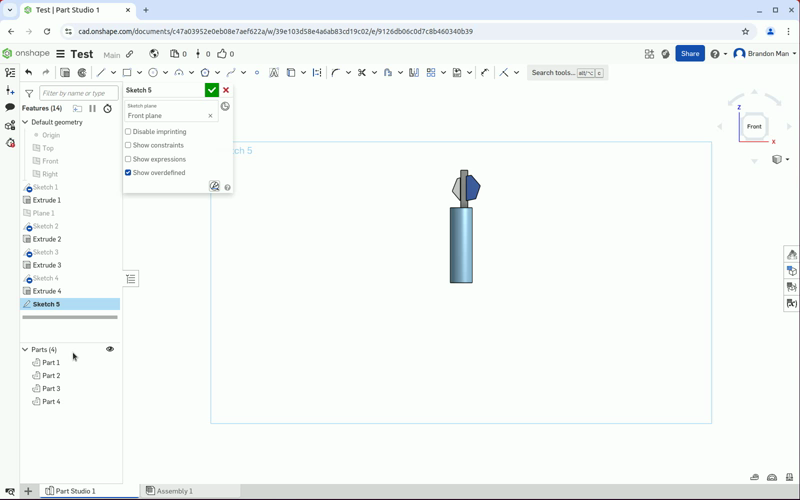
key(y)
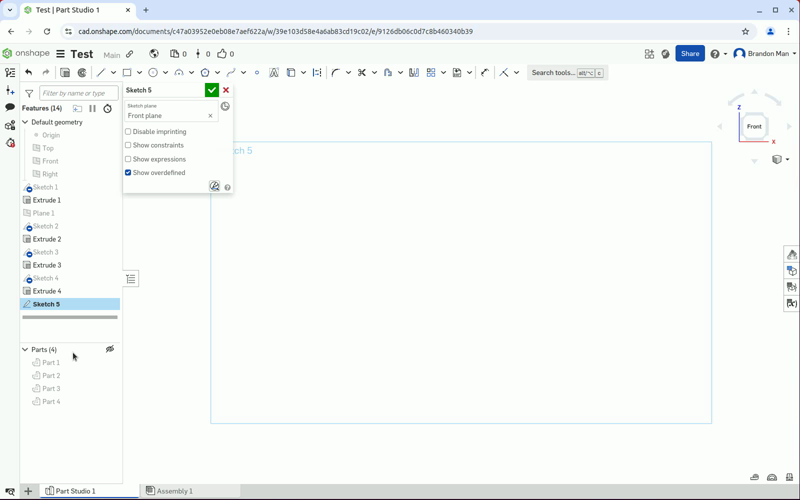
key(l)
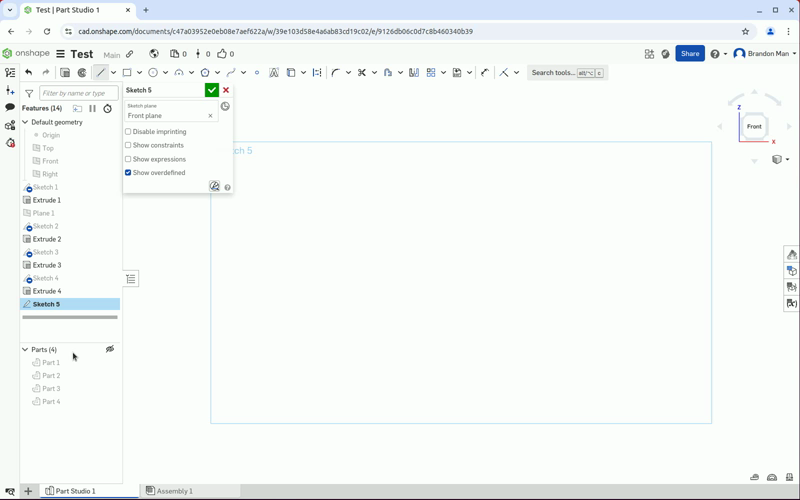
key_down(shift)
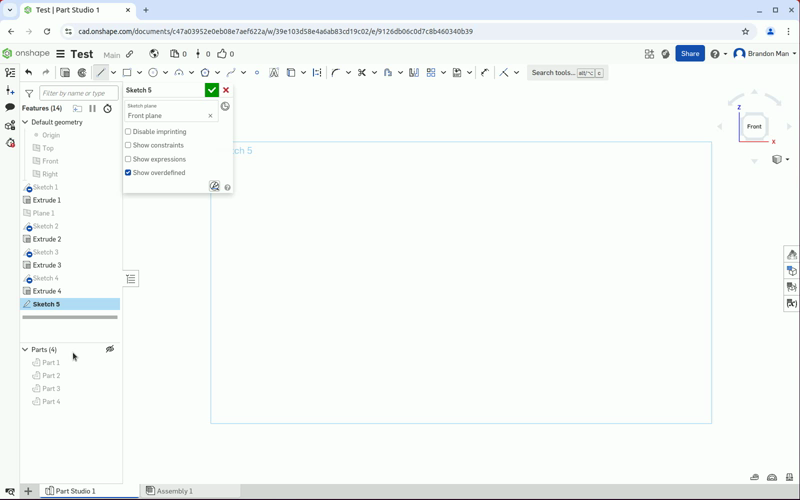
mouse_move(460, 200)
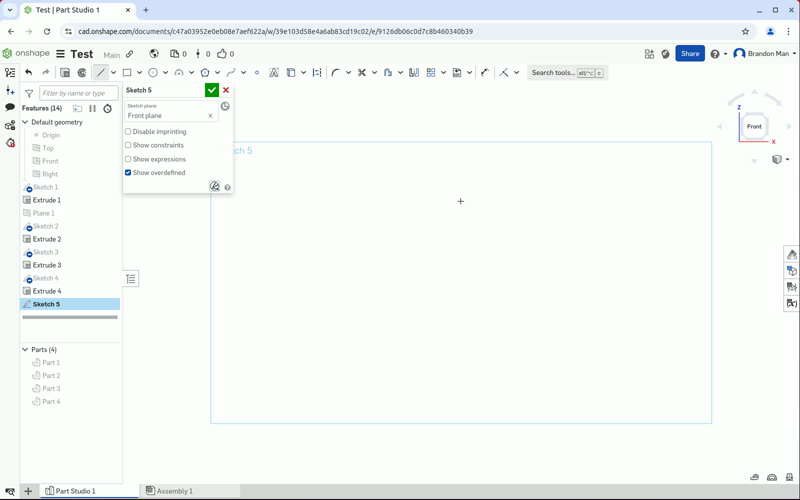
click(460, 200)
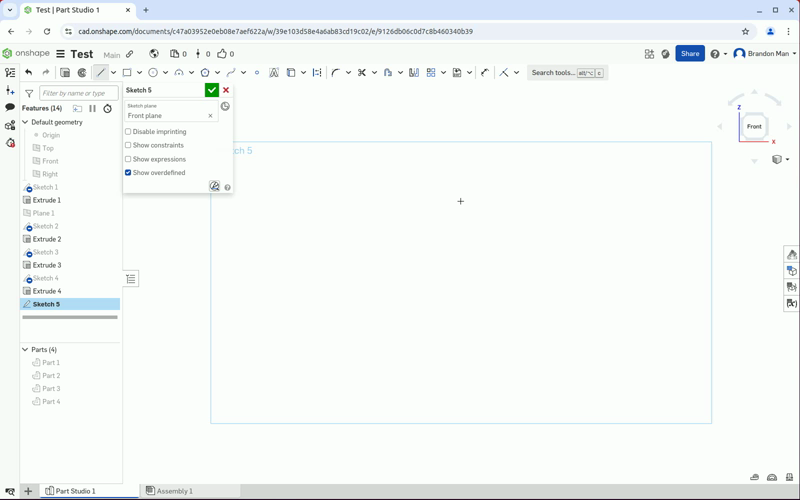
key_up(shift)
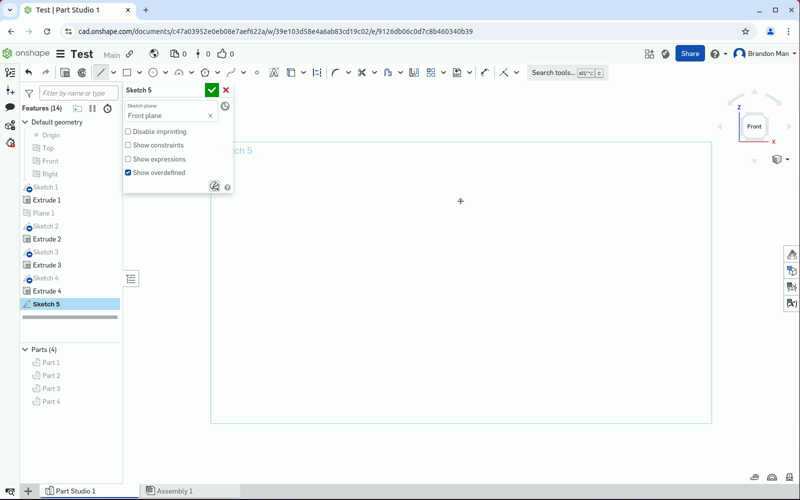
key_down(shift)
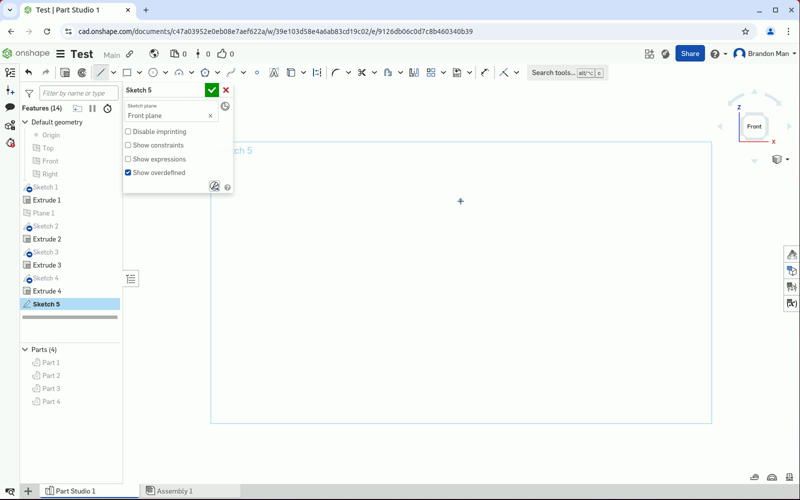
mouse_move(490, 200)
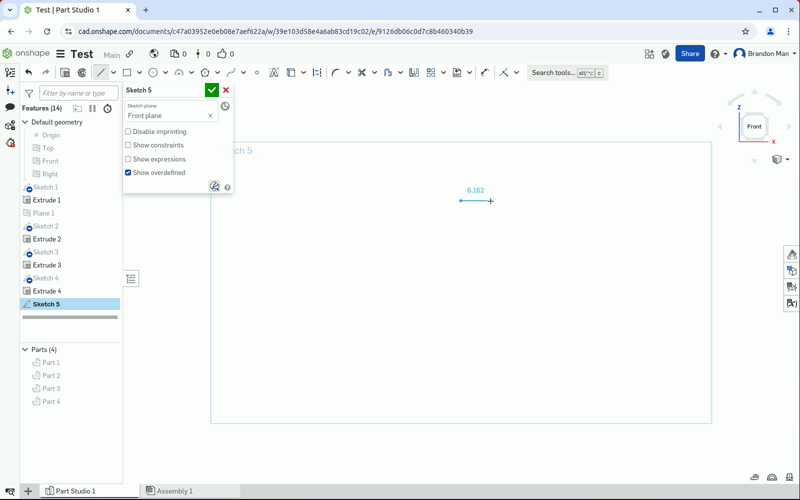
mouse_move(461, 202)
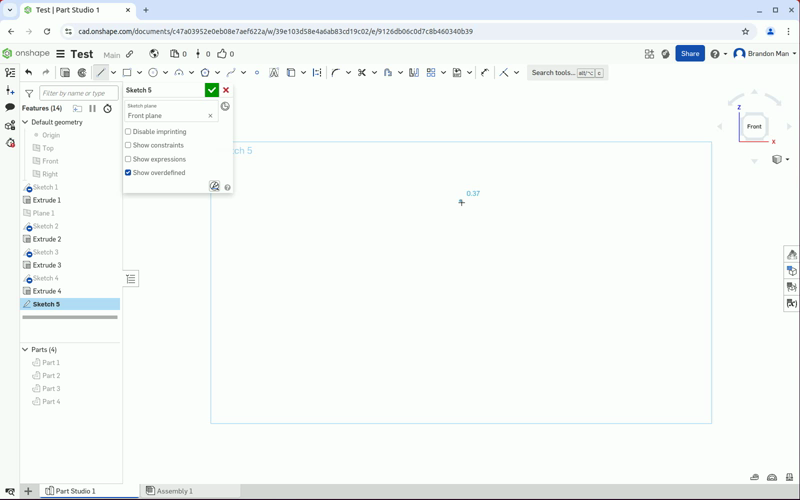
scroll(6)
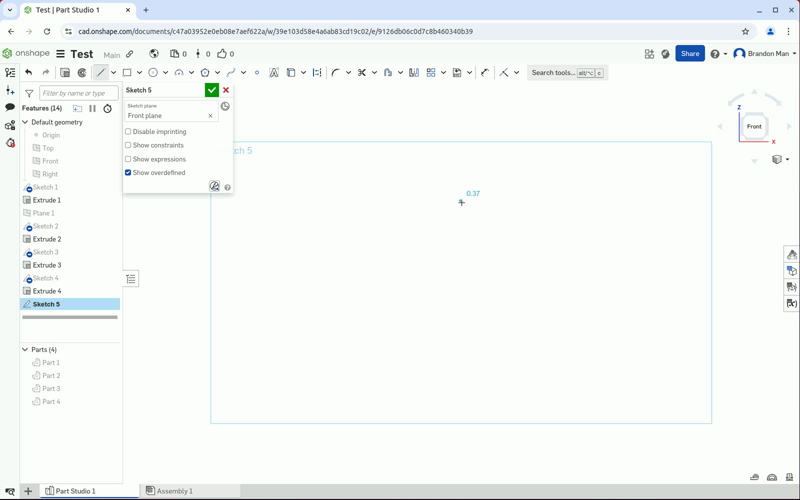
scroll(6)
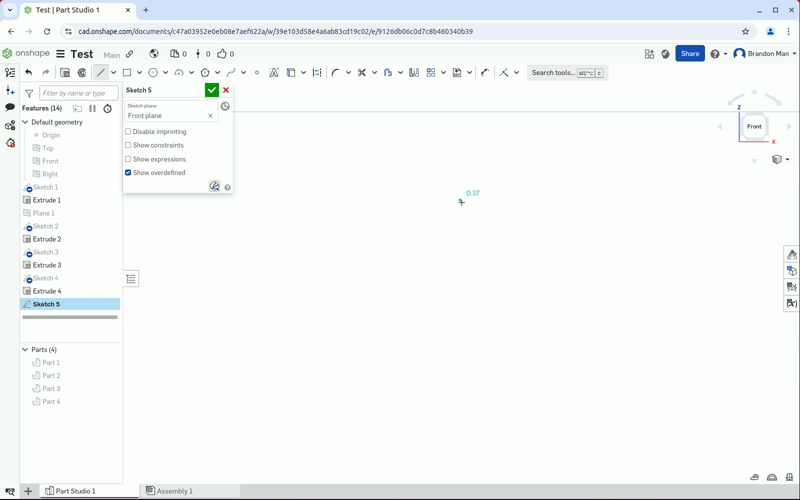
scroll(6)
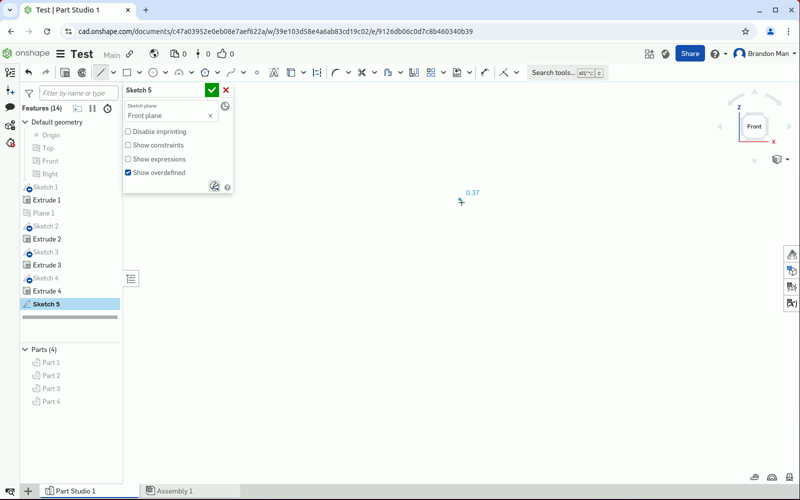
scroll(6)
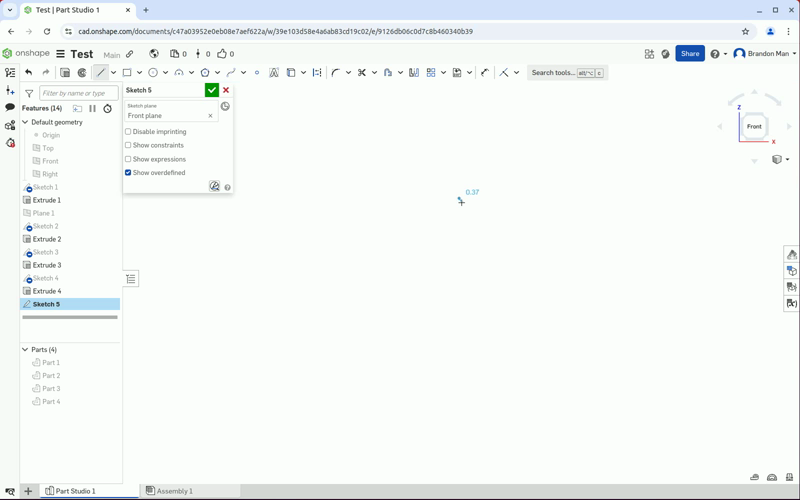
scroll(6)
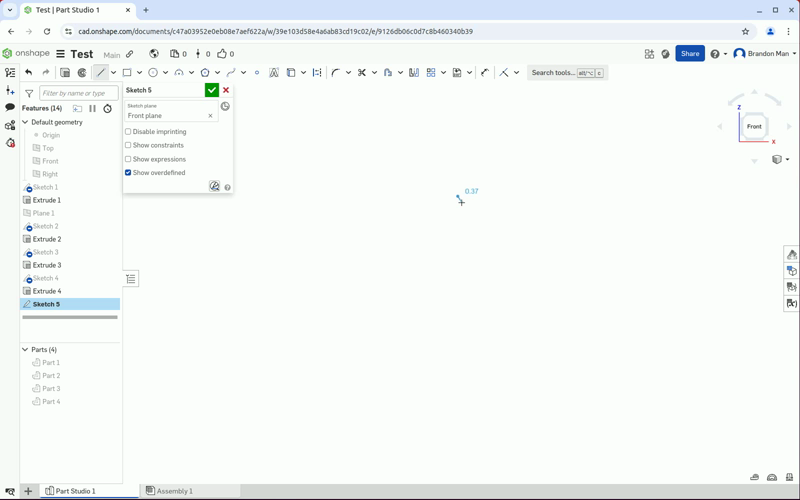
scroll(6)
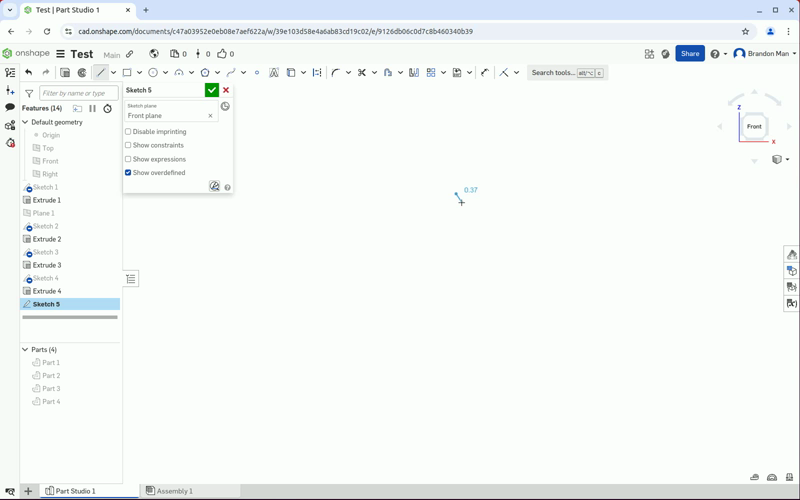
scroll(6)
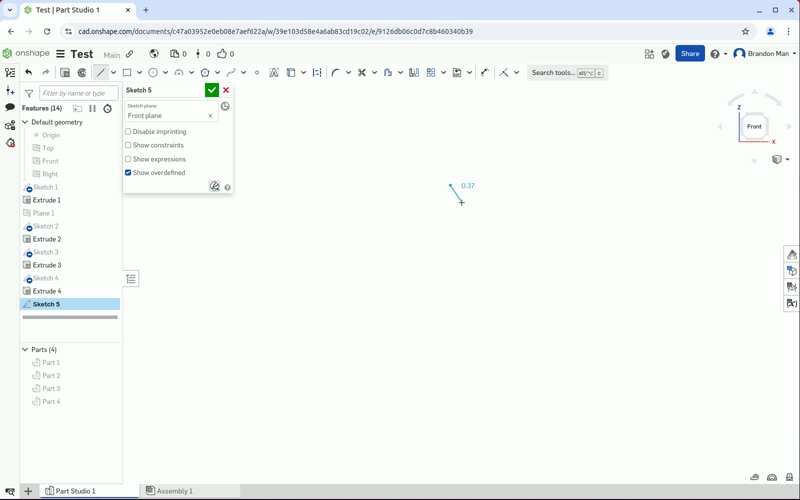
click(461, 202)
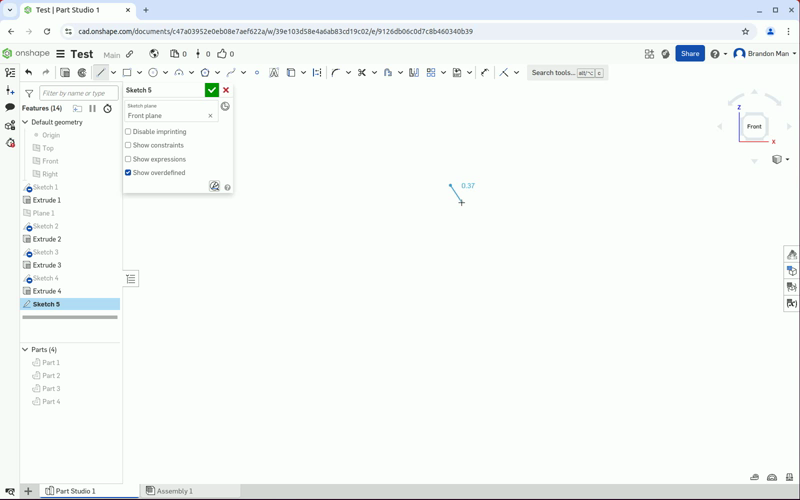
scroll(-6)
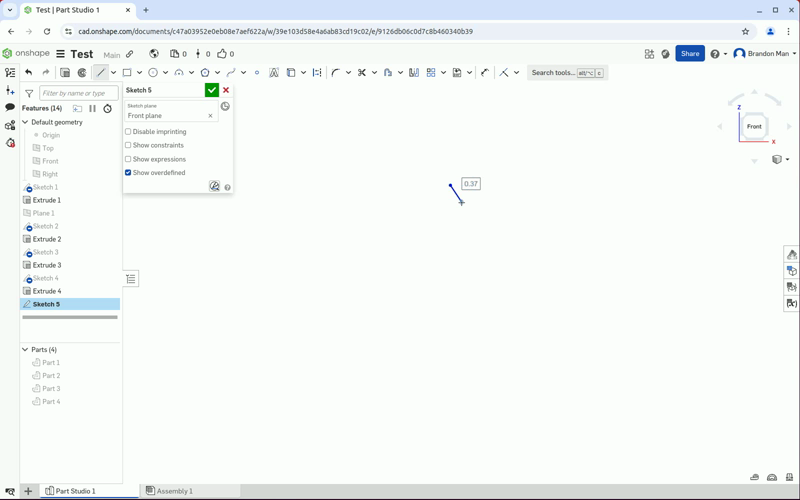
scroll(-6)
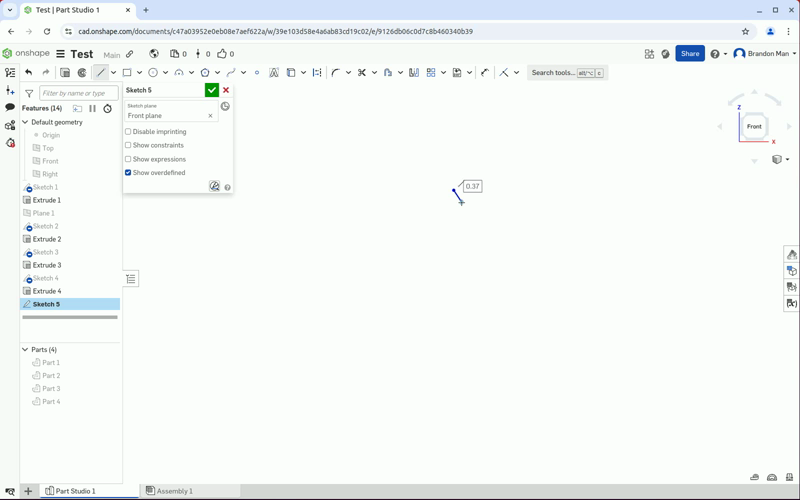
scroll(-6)
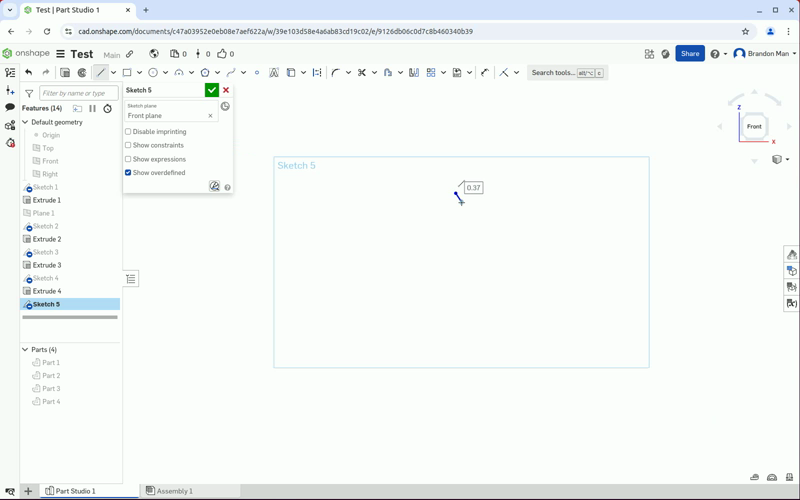
scroll(-6)
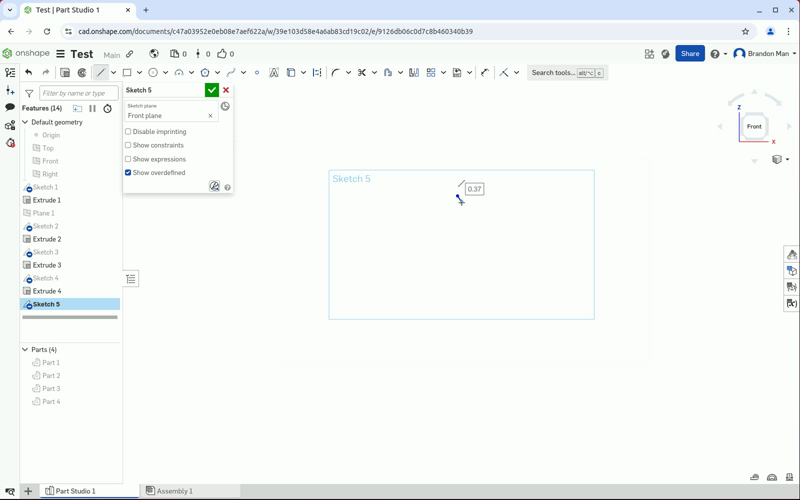
scroll(-6)
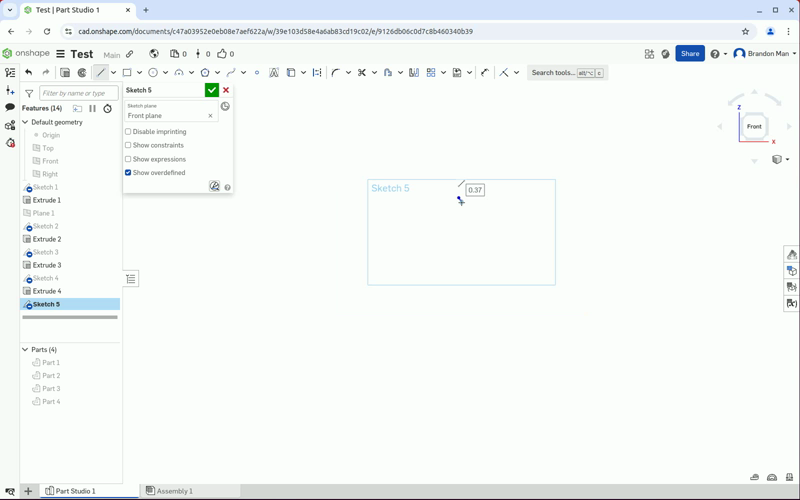
scroll(-6)
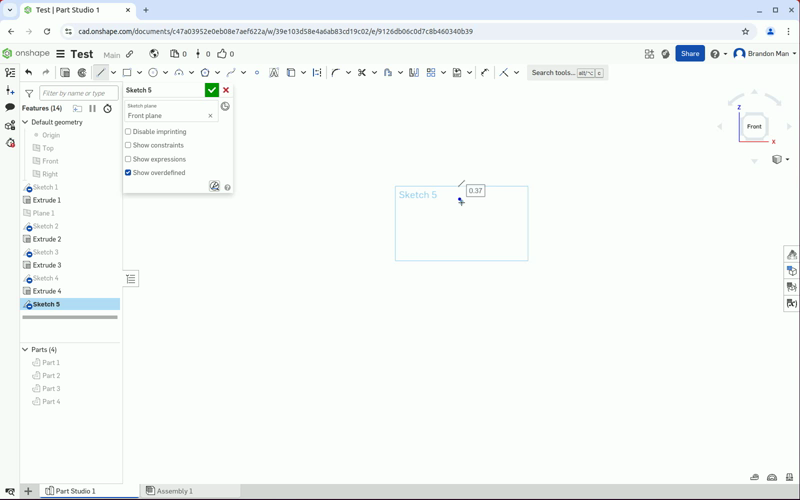
scroll(-6)
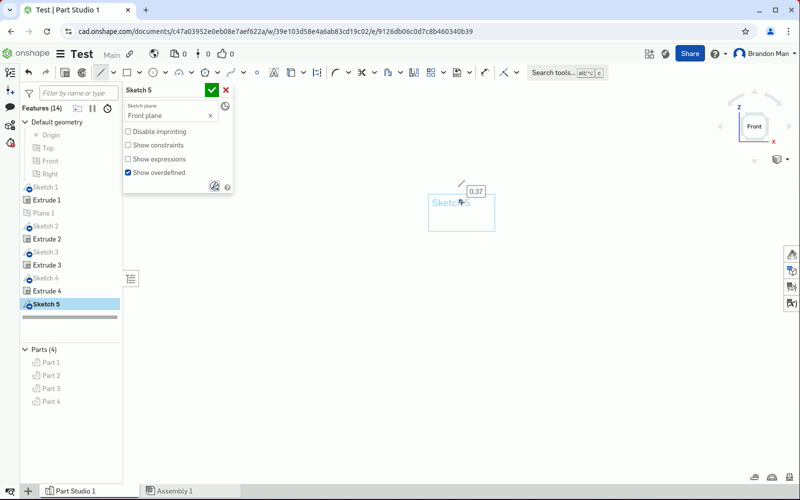
key_up(shift)
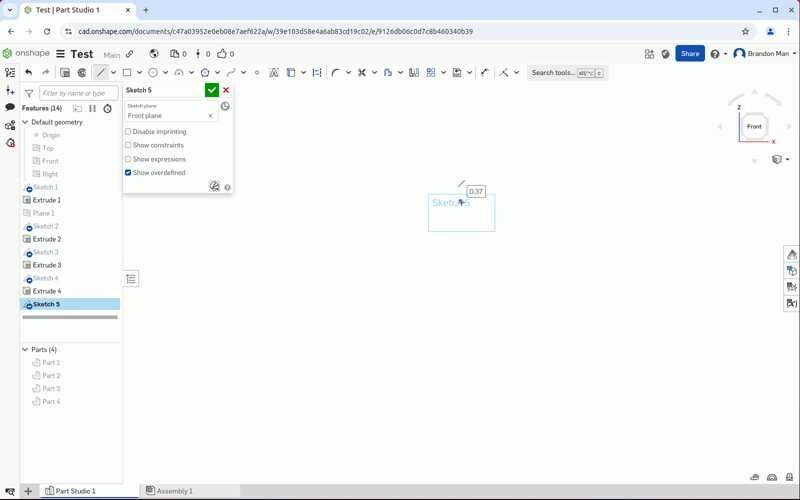
key_down(shift)
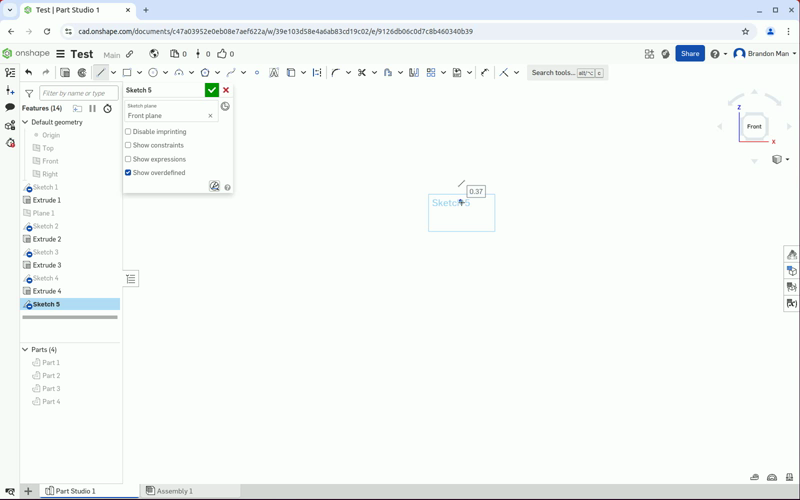
mouse_move(491, 202)
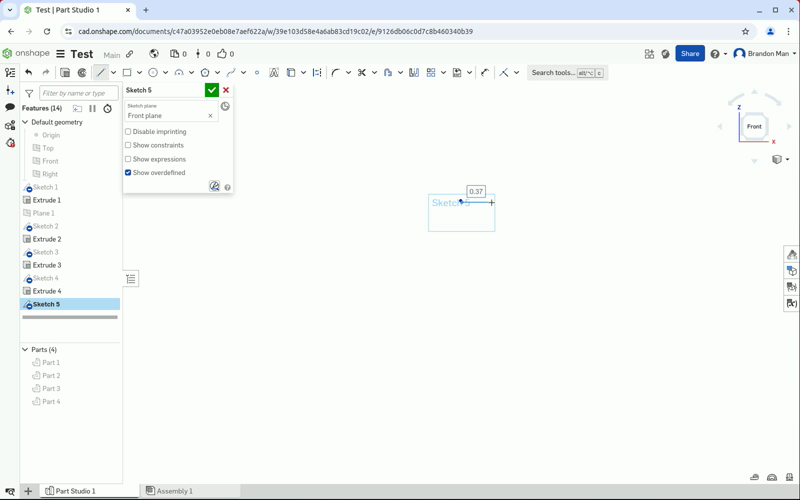
mouse_move(466, 201)
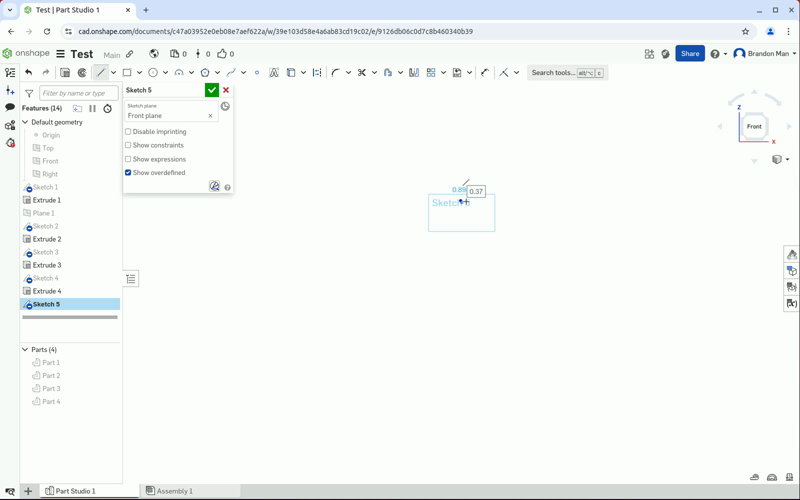
scroll(6)
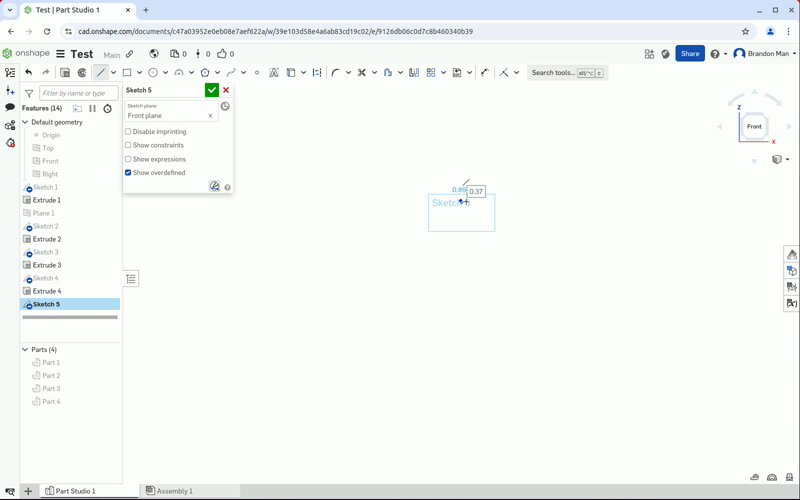
scroll(6)
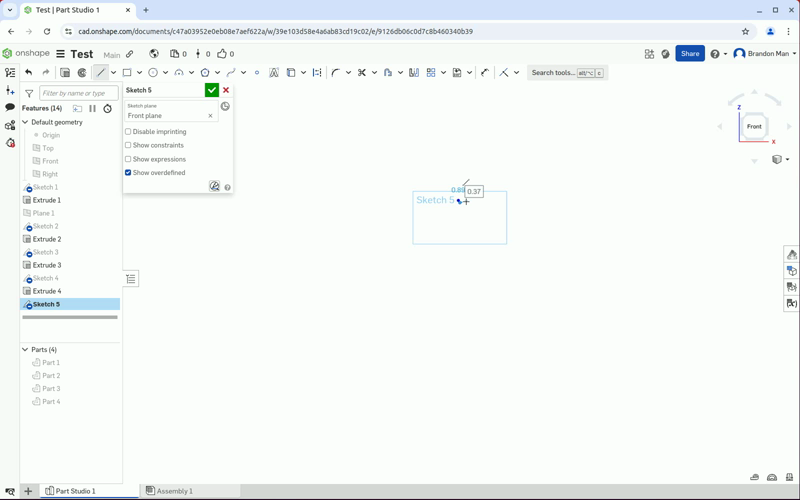
scroll(6)
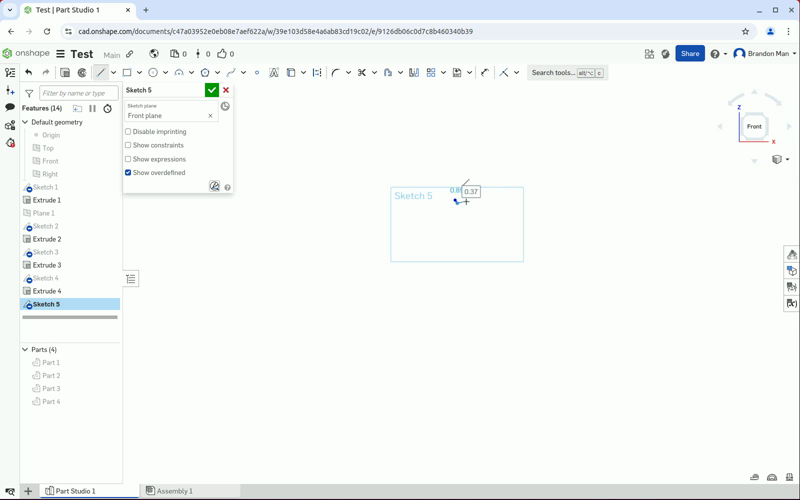
scroll(6)
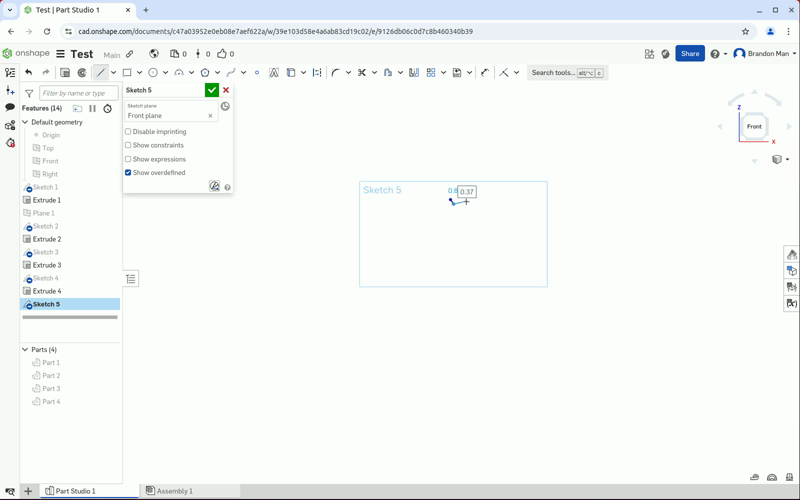
scroll(6)
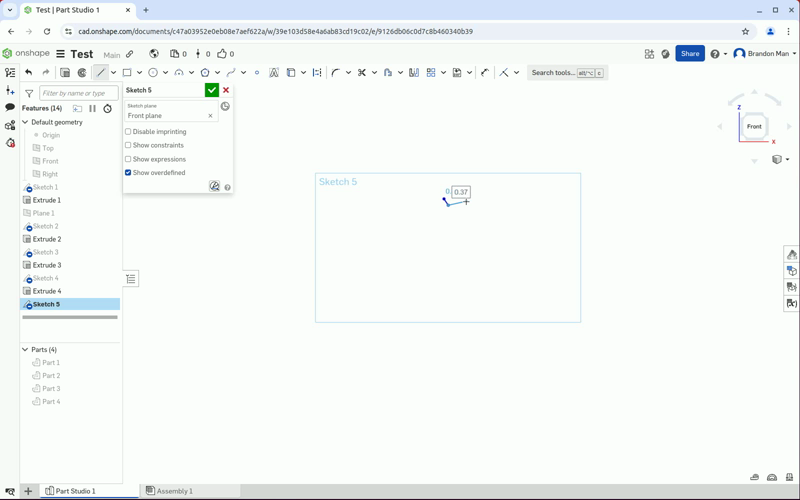
scroll(6)
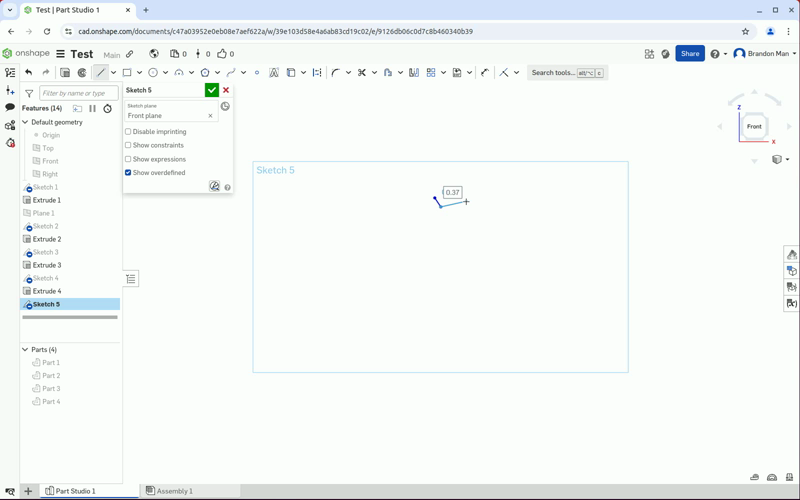
scroll(6)
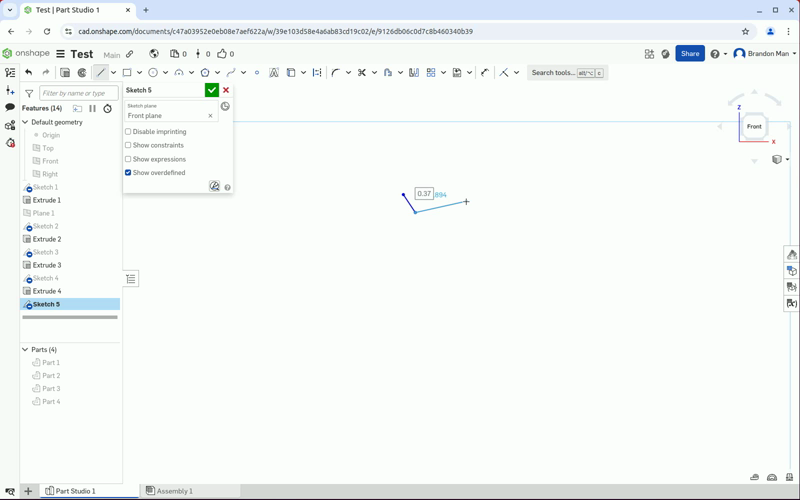
click(466, 201)
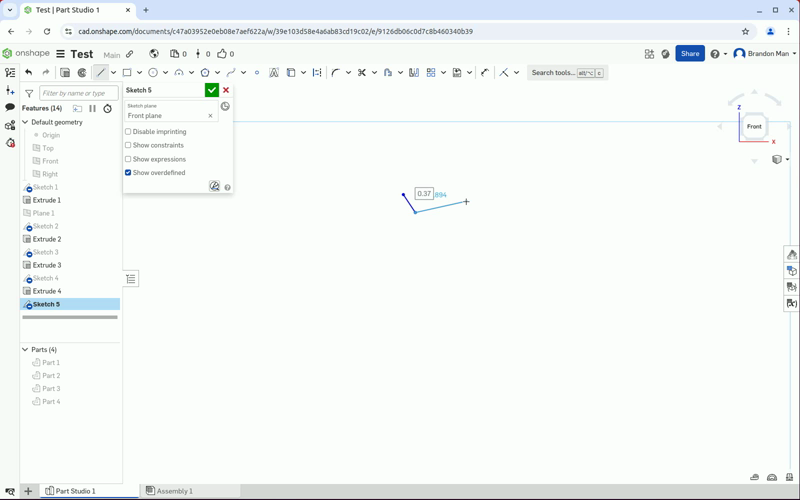
scroll(-6)
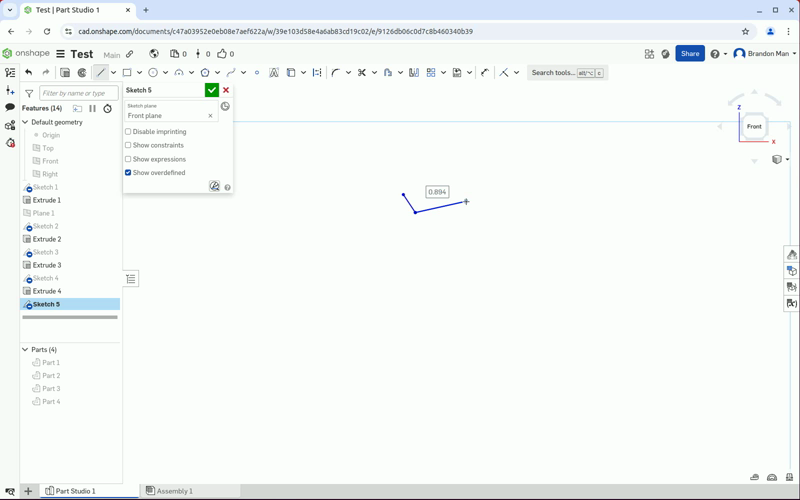
scroll(-6)
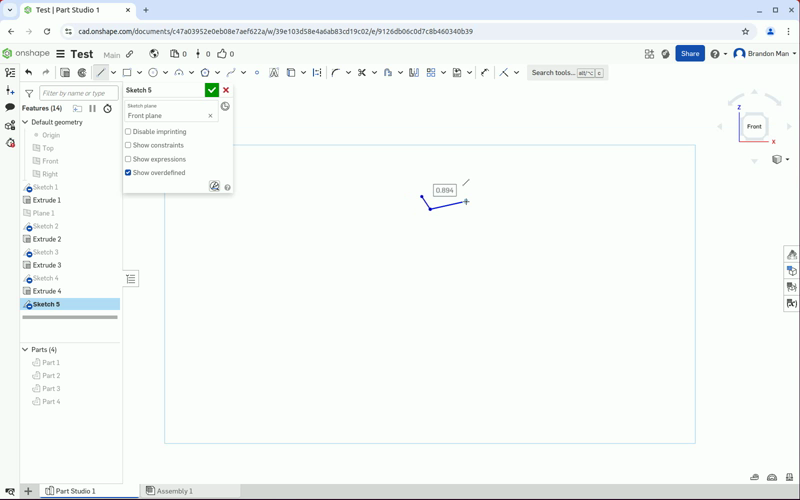
scroll(-6)
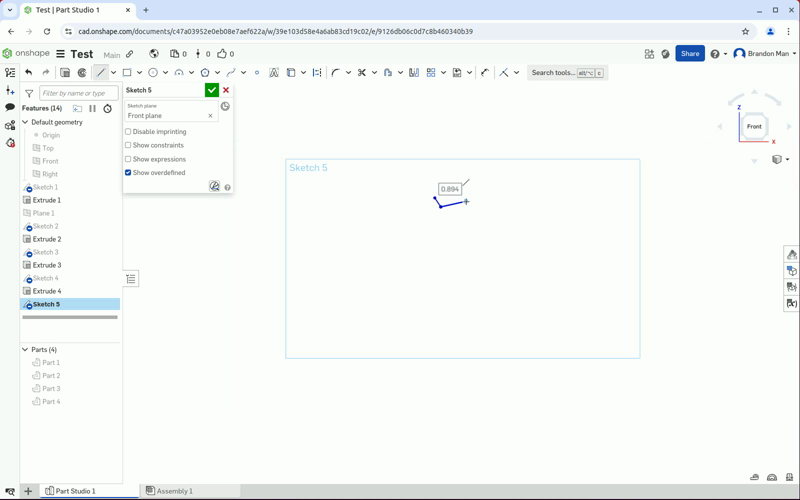
scroll(-6)
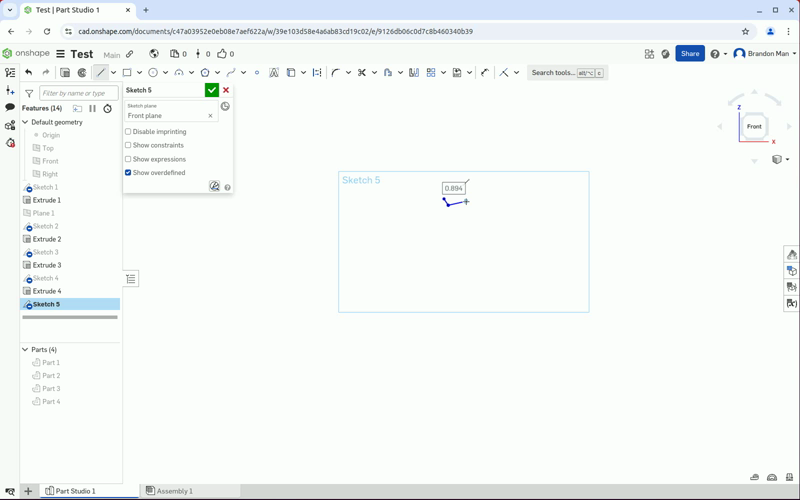
scroll(-6)
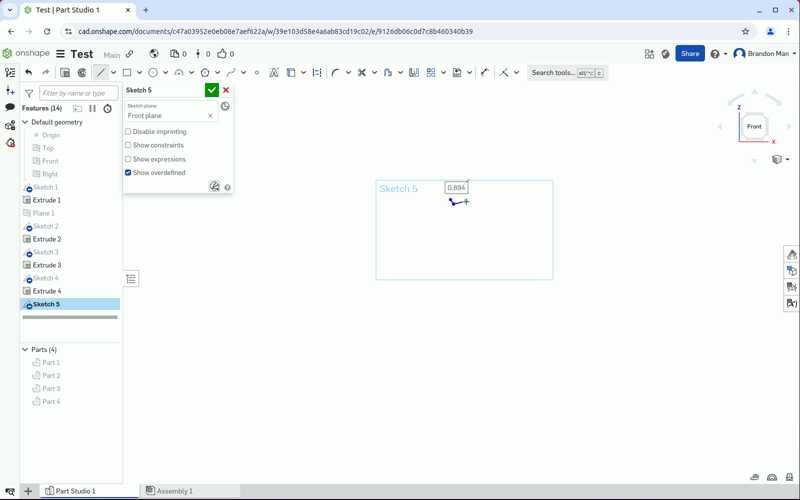
scroll(-6)
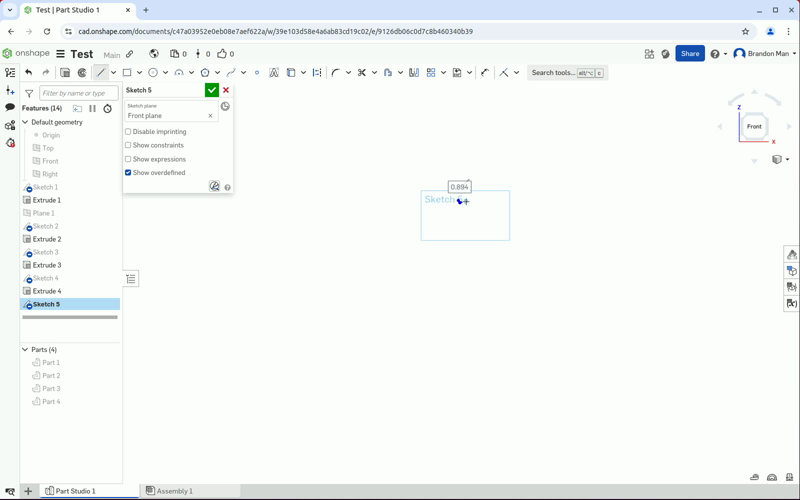
scroll(-6)
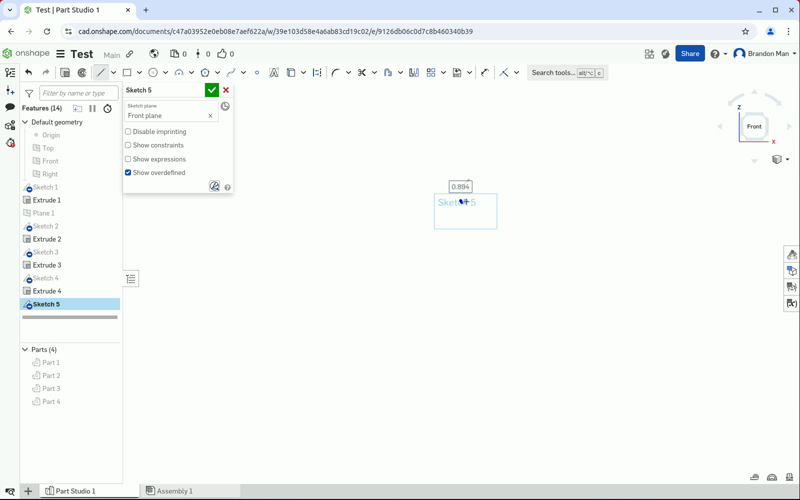
key_up(shift)
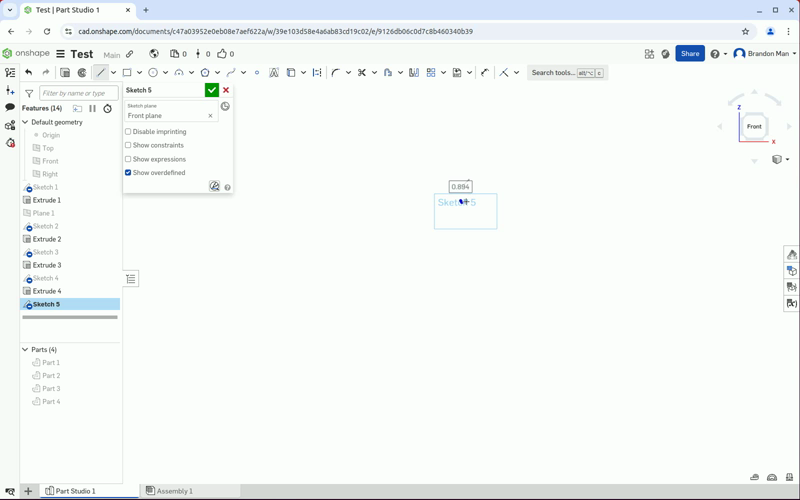
key_down(shift)
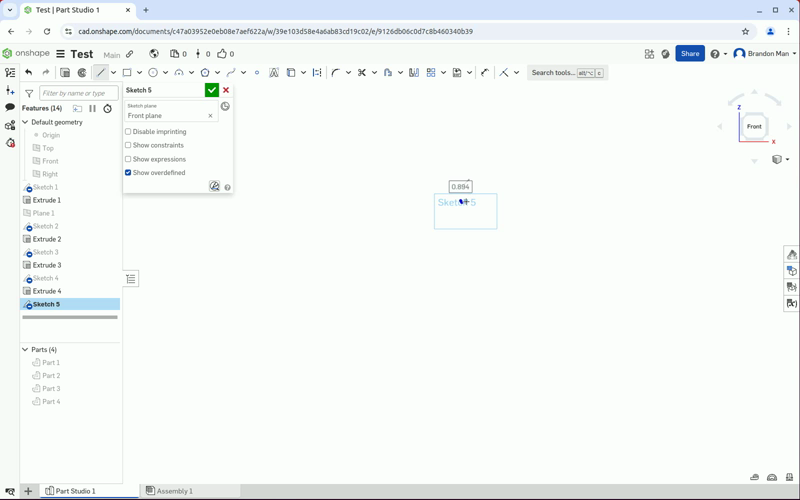
mouse_move(496, 201)
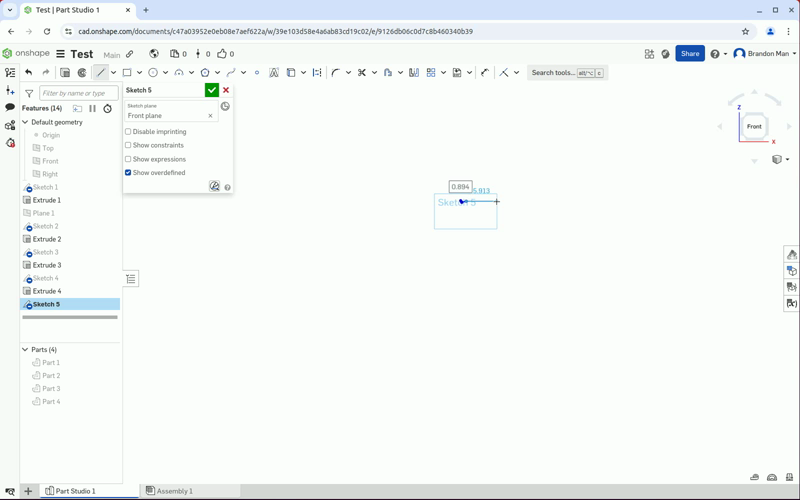
mouse_move(466, 176)
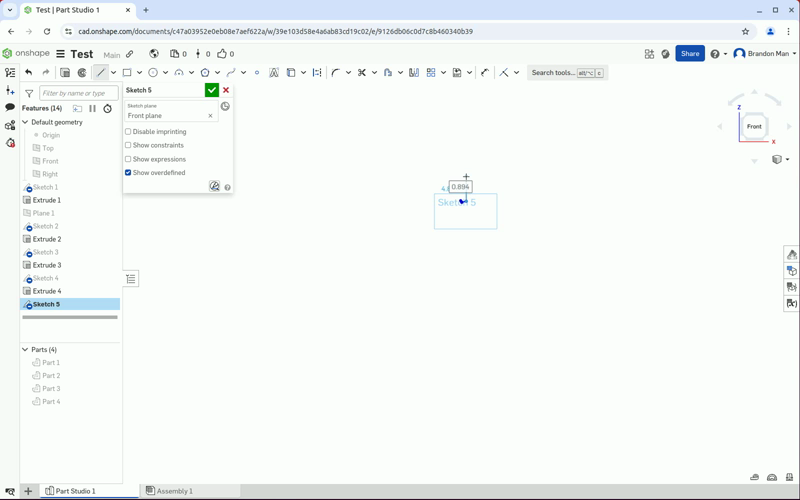
click(466, 176)
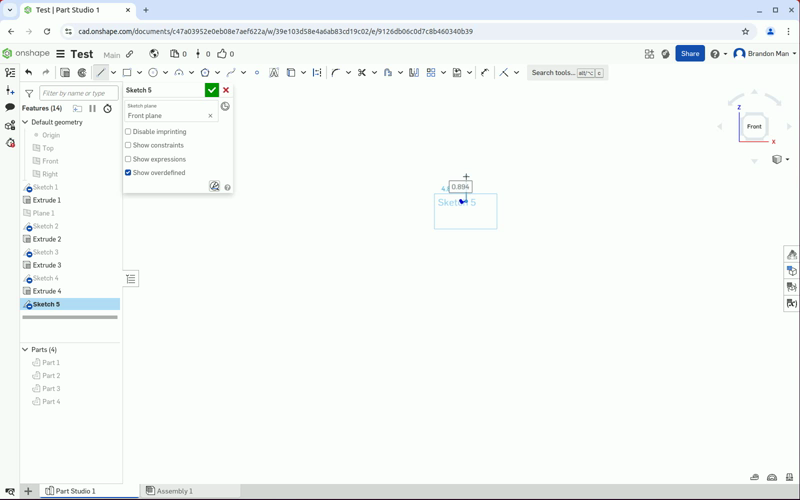
key_up(shift)
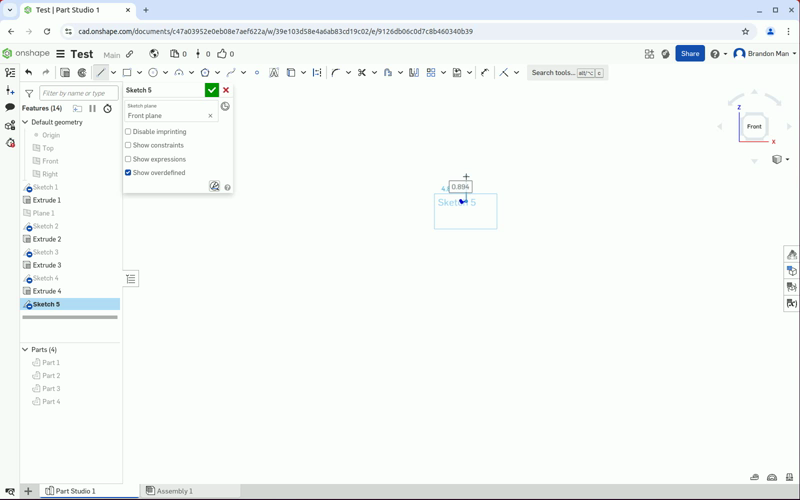
key_down(shift)
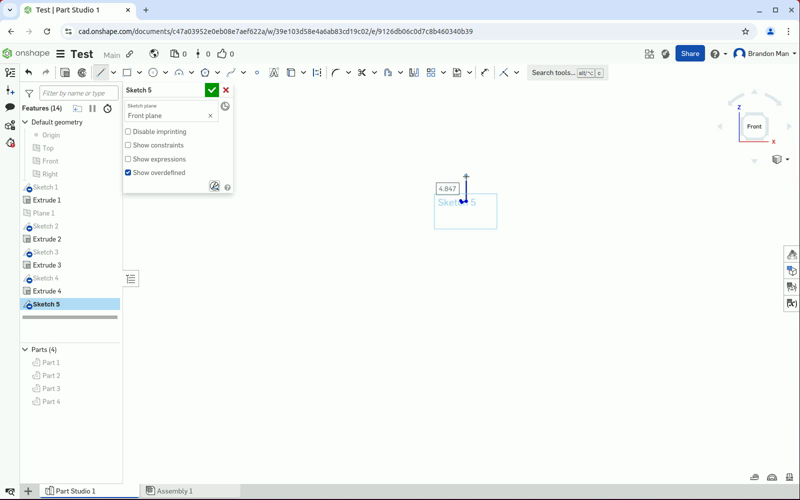
mouse_move(496, 176)
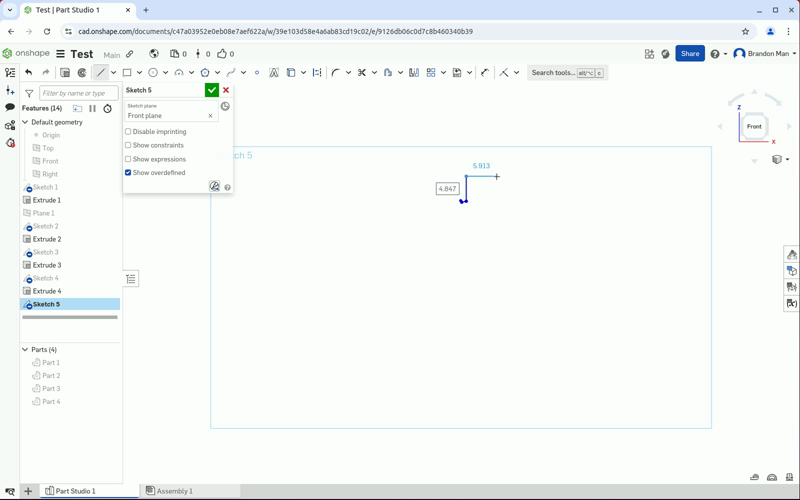
mouse_move(460, 177)
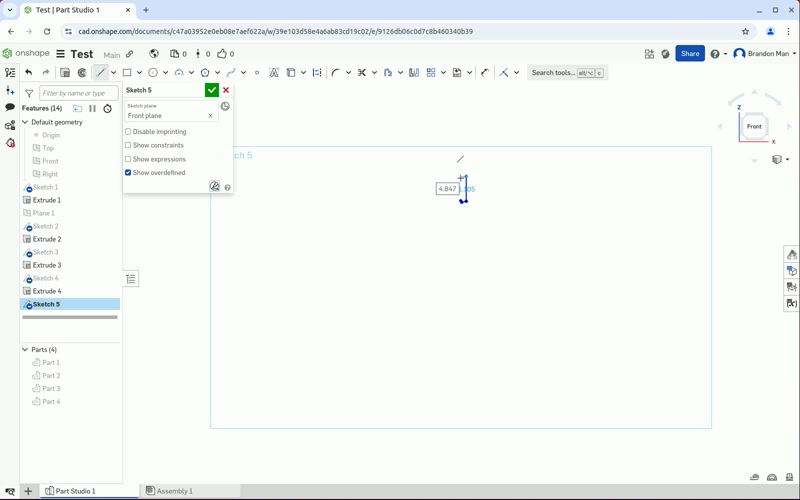
scroll(6)
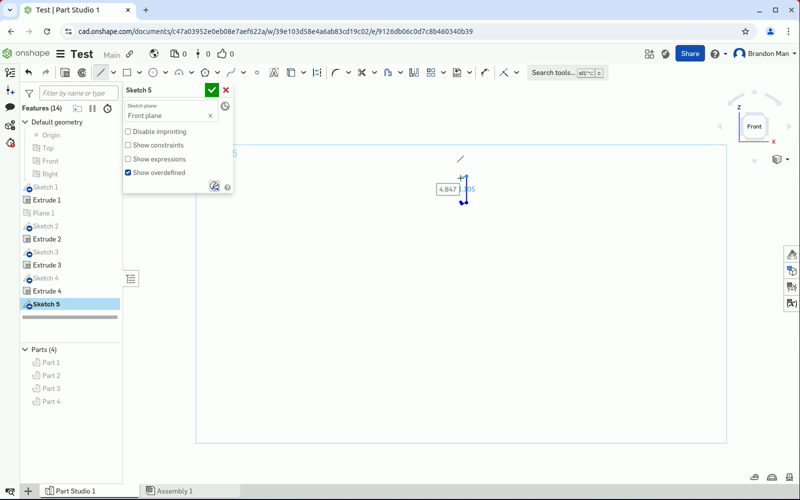
scroll(6)
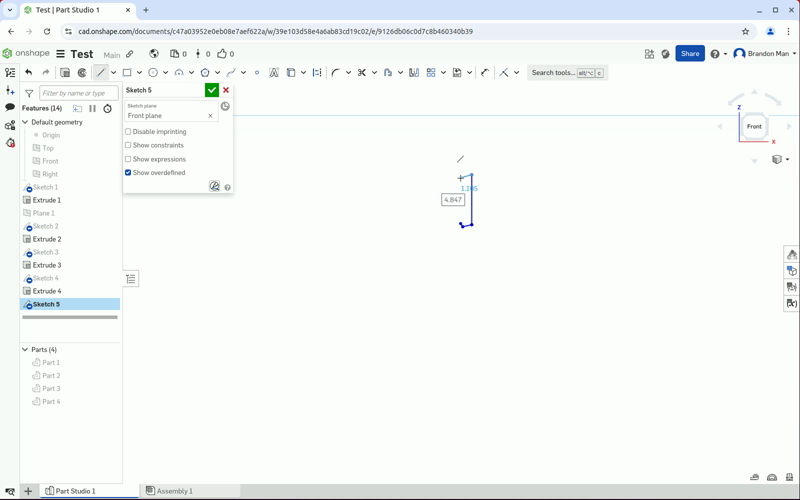
scroll(6)
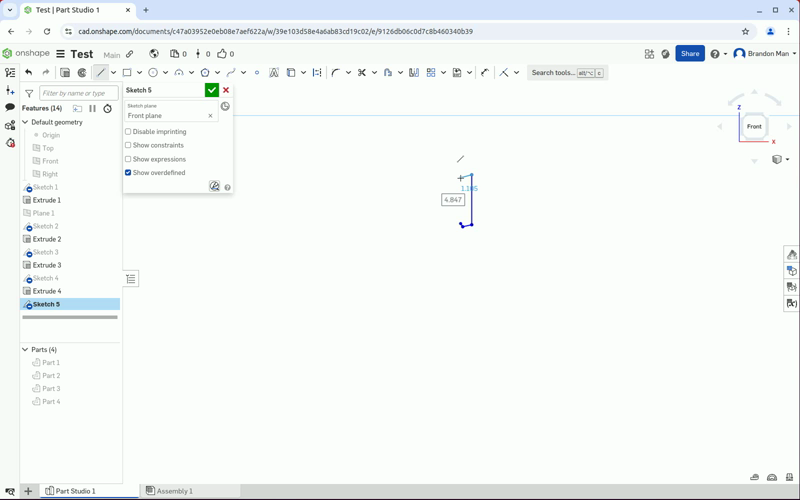
scroll(6)
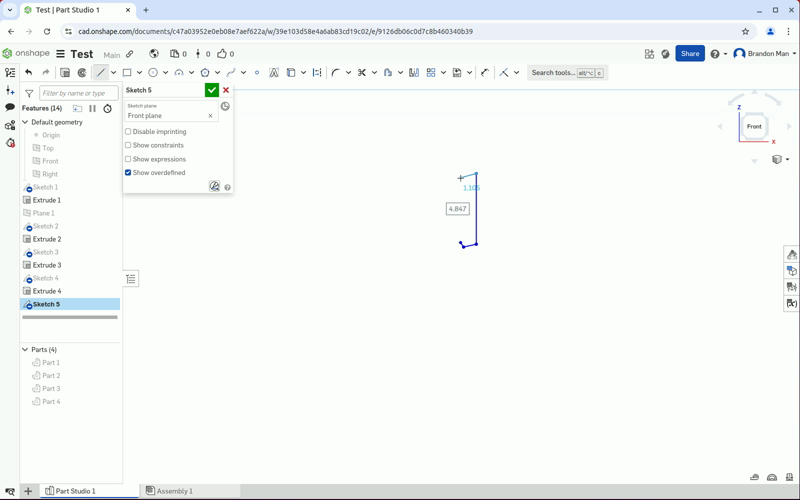
scroll(6)
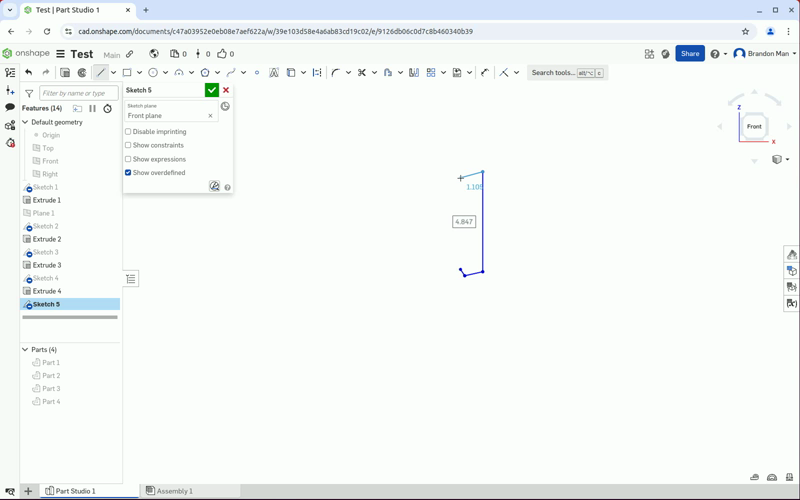
scroll(6)
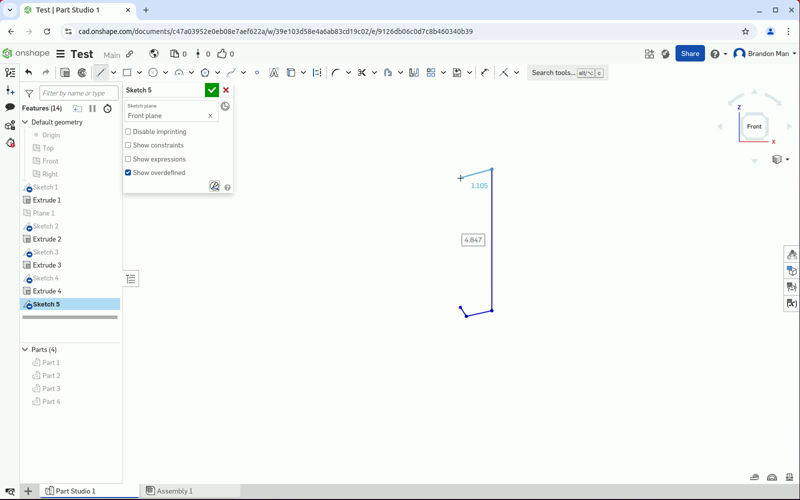
scroll(6)
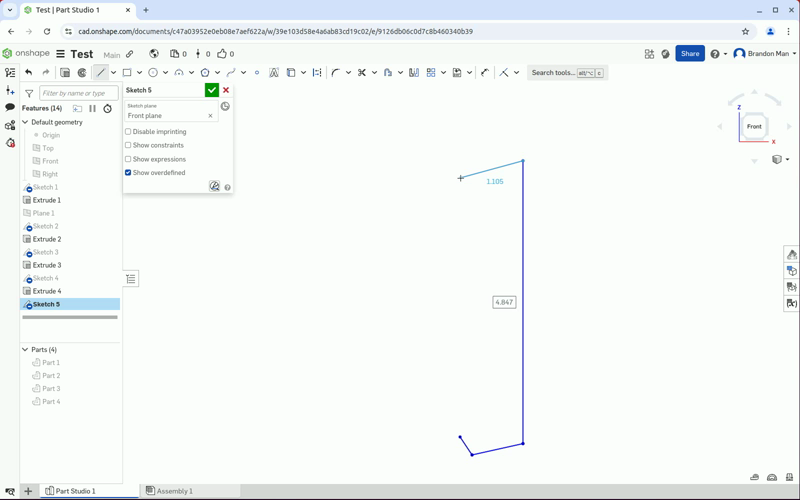
click(460, 177)
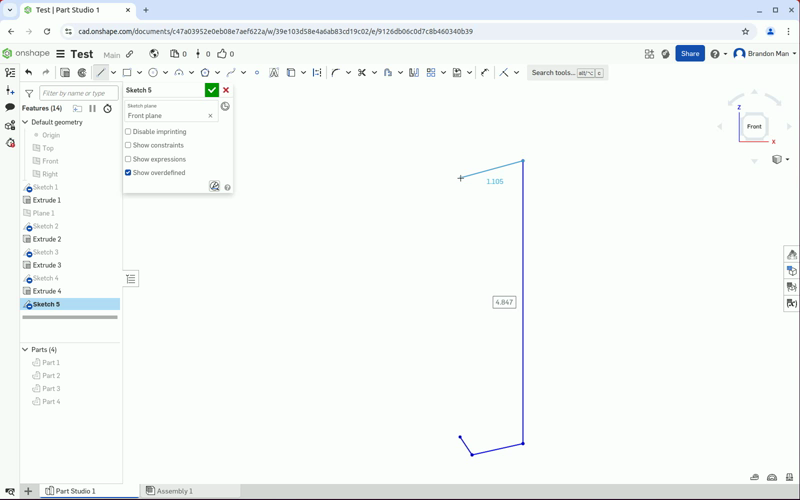
scroll(-6)
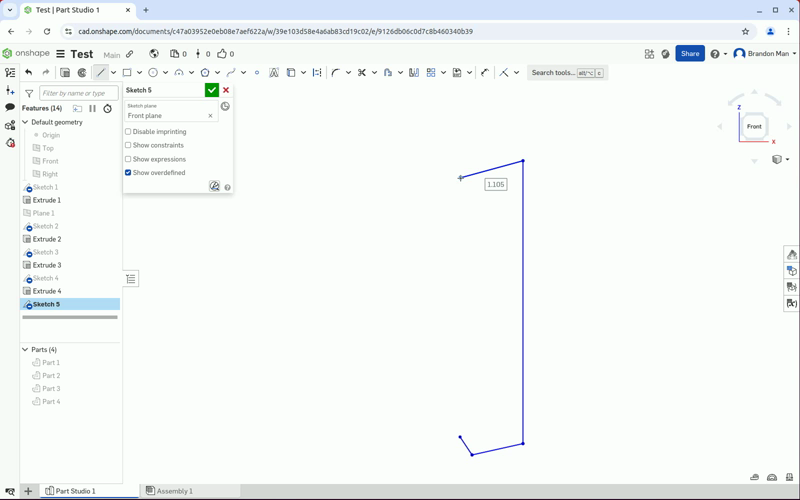
scroll(-6)
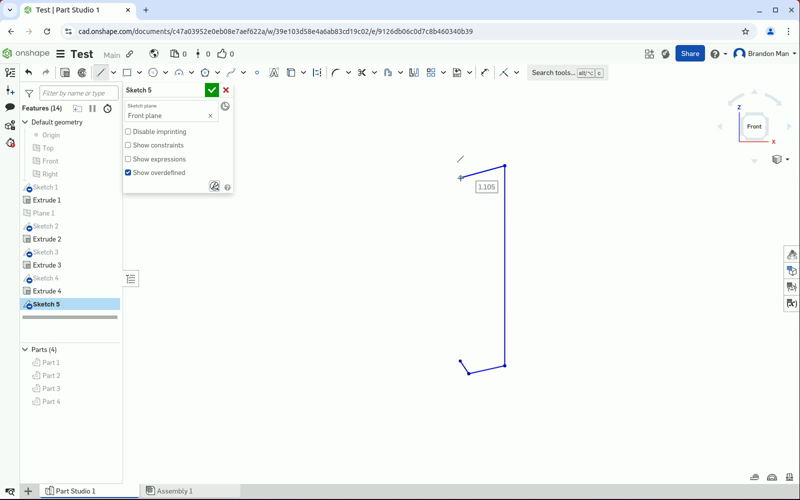
scroll(-6)
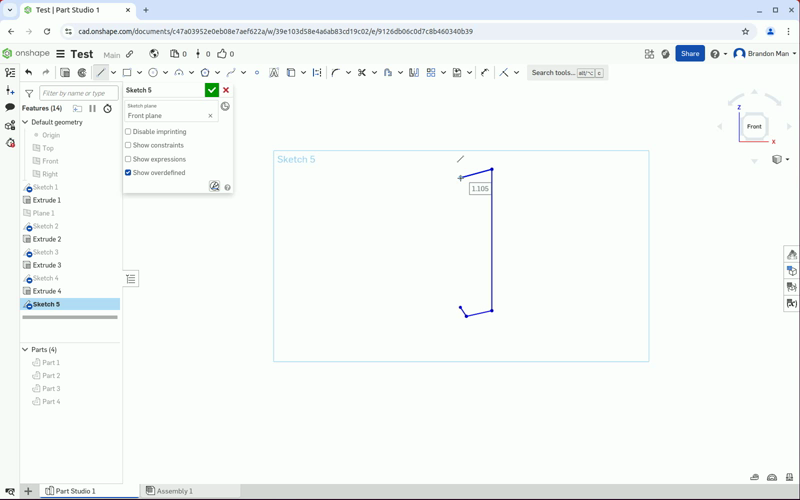
scroll(-6)
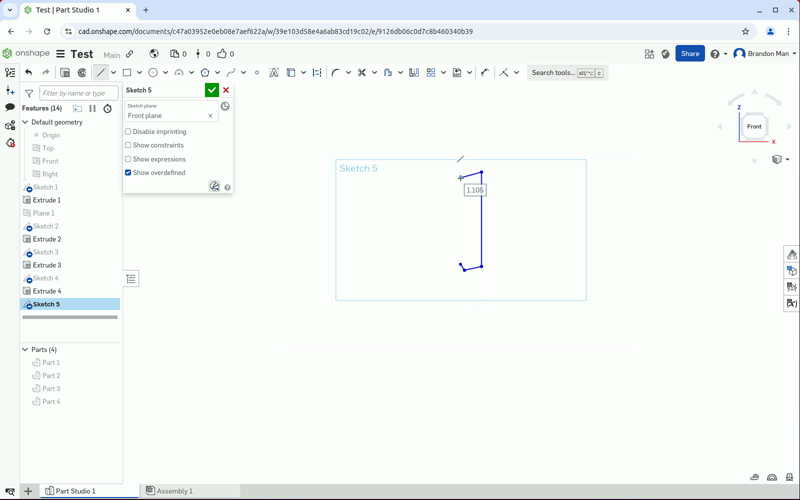
scroll(-6)
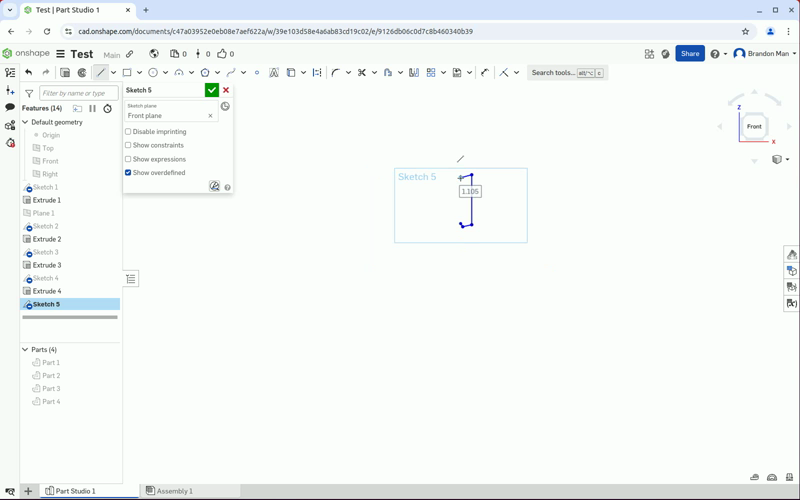
scroll(-6)
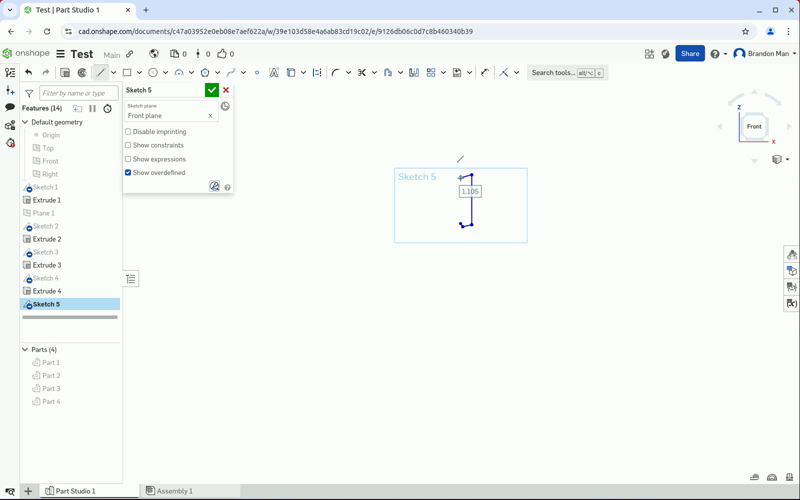
scroll(-6)
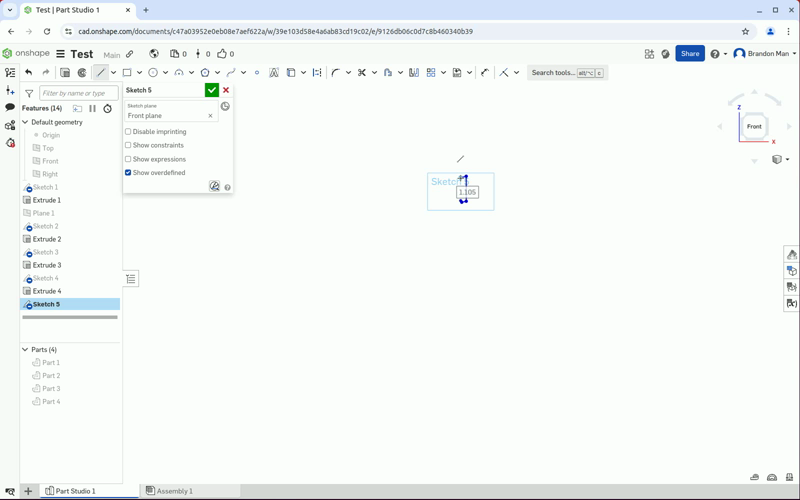
key_up(shift)
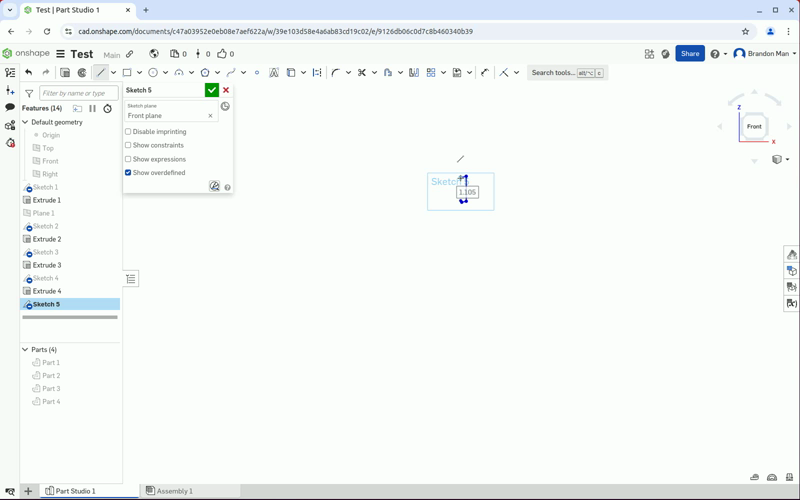
mouse_move(490, 177)
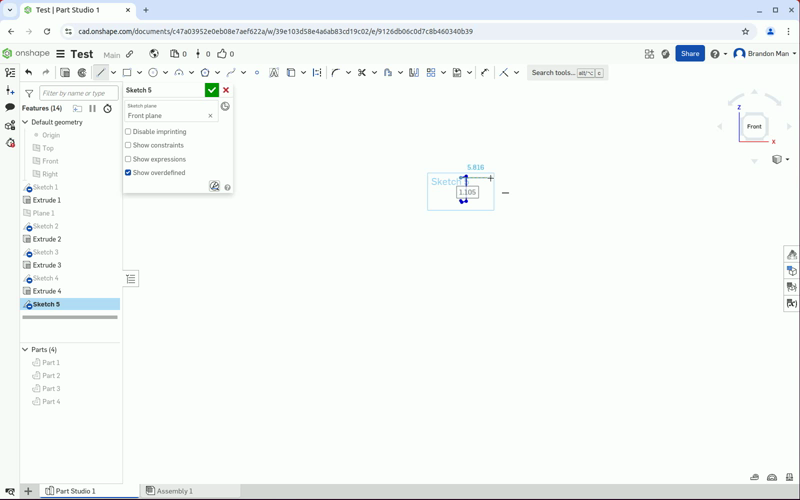
key_down(shift)
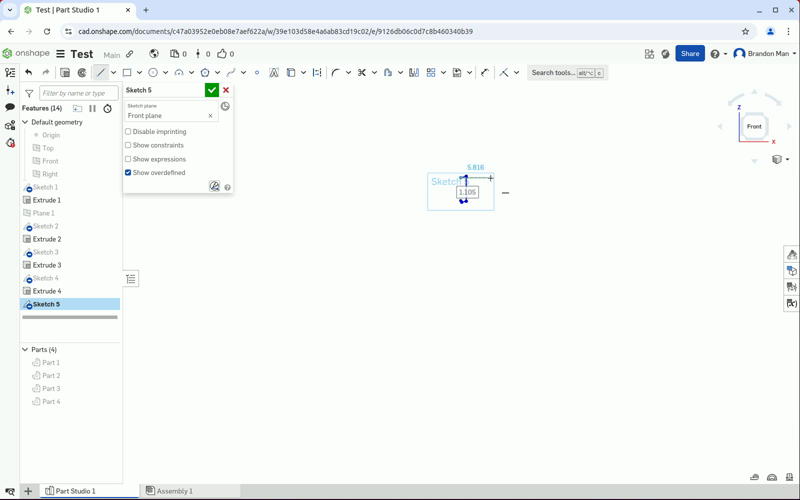
mouse_move(460, 200)
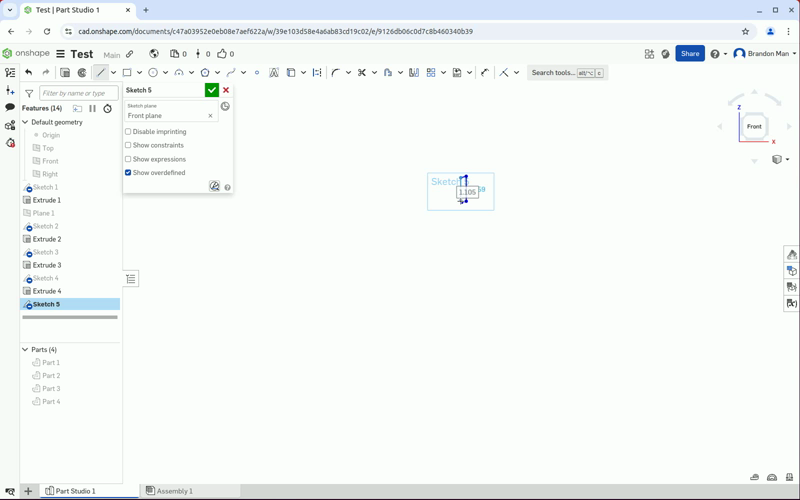
scroll(6)
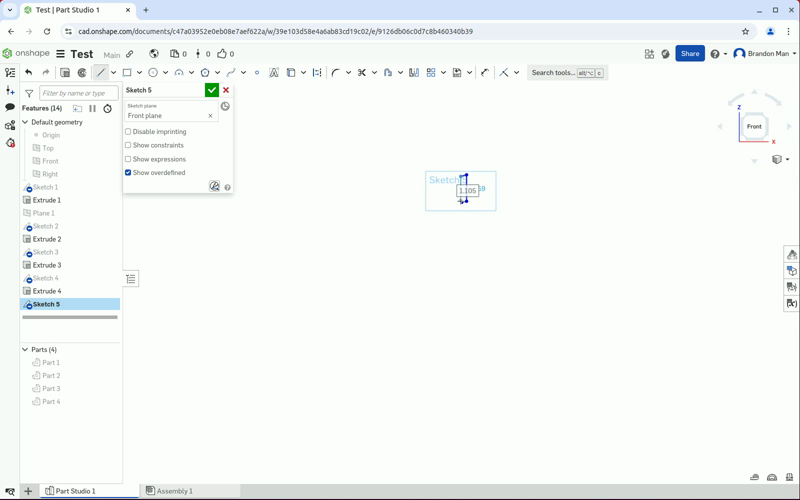
scroll(6)
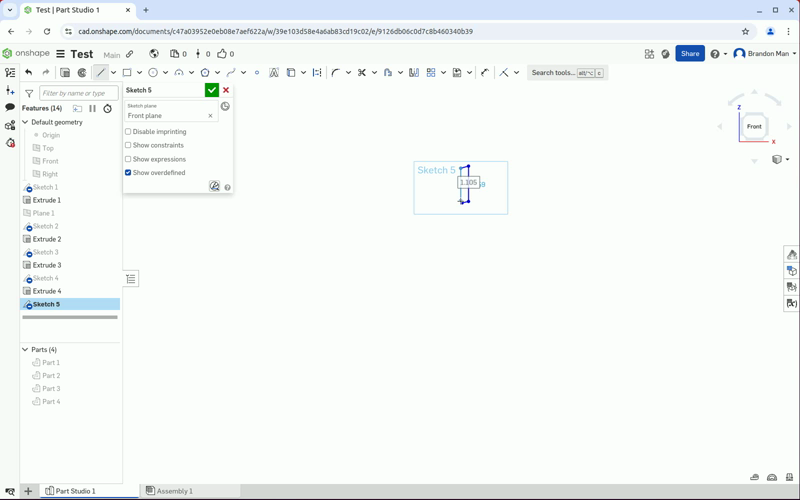
scroll(6)
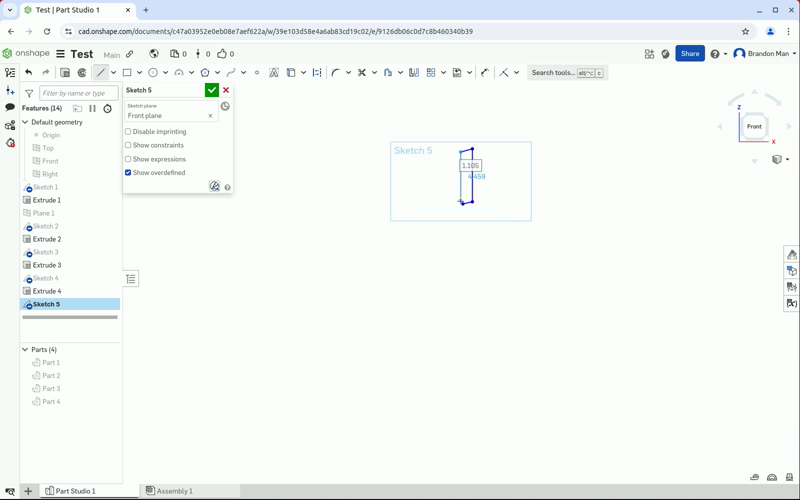
scroll(6)
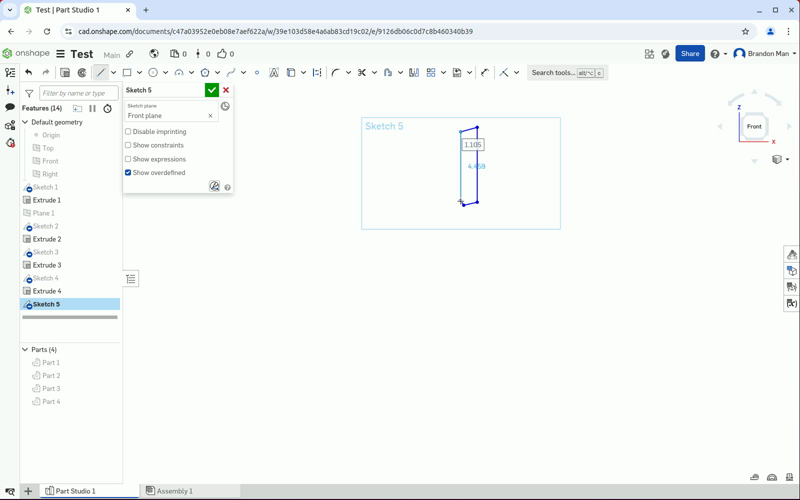
scroll(6)
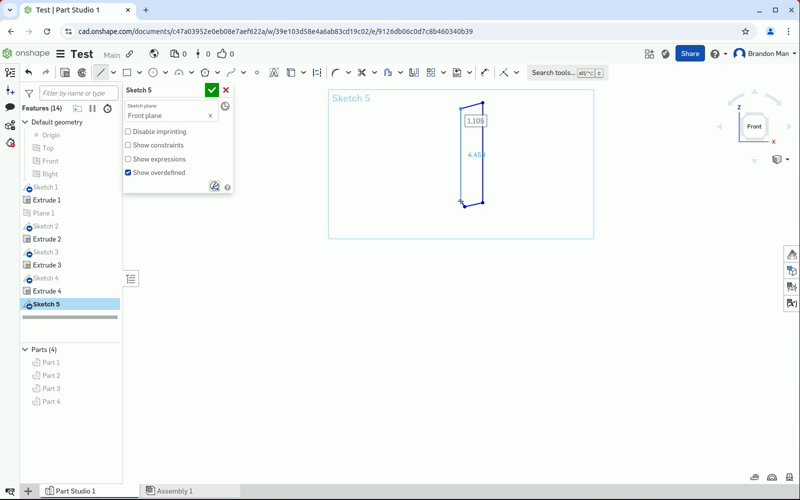
scroll(6)
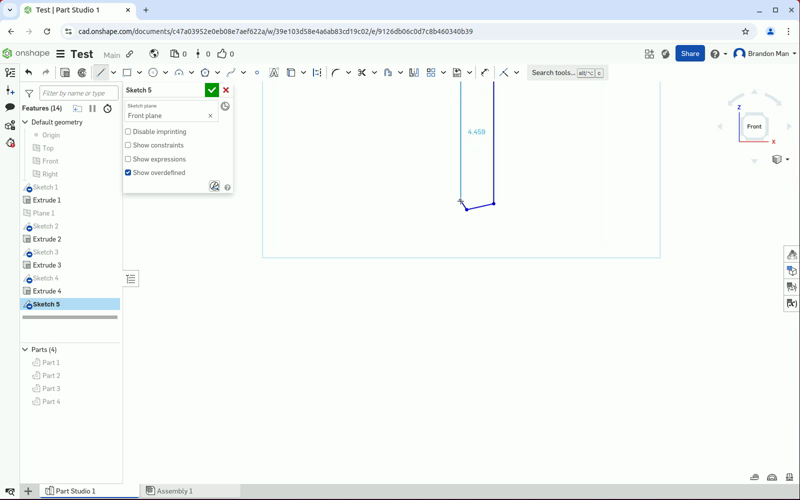
scroll(6)
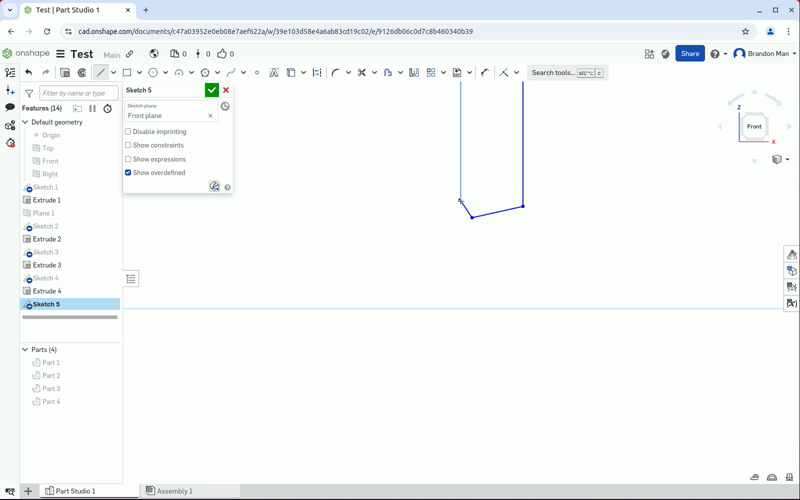
key_up(shift)
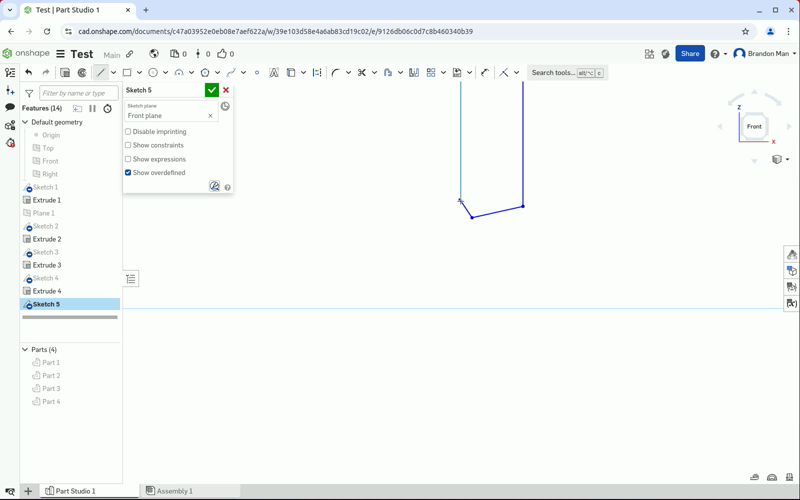
click(460, 200)
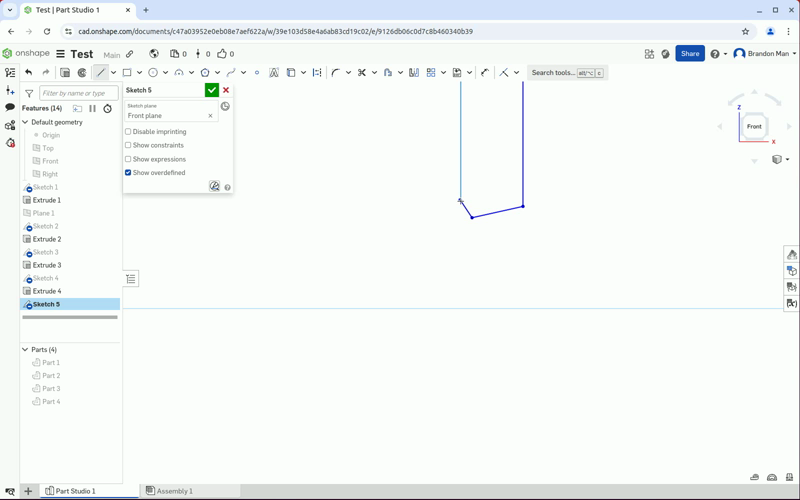
scroll(-6)
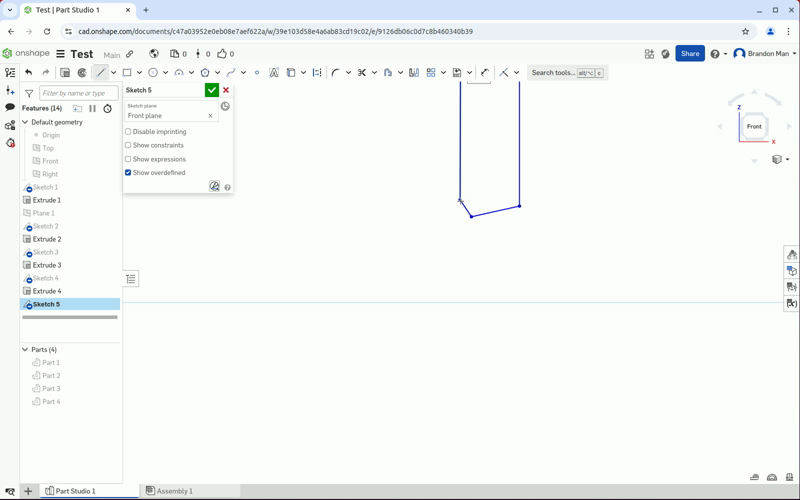
scroll(-6)
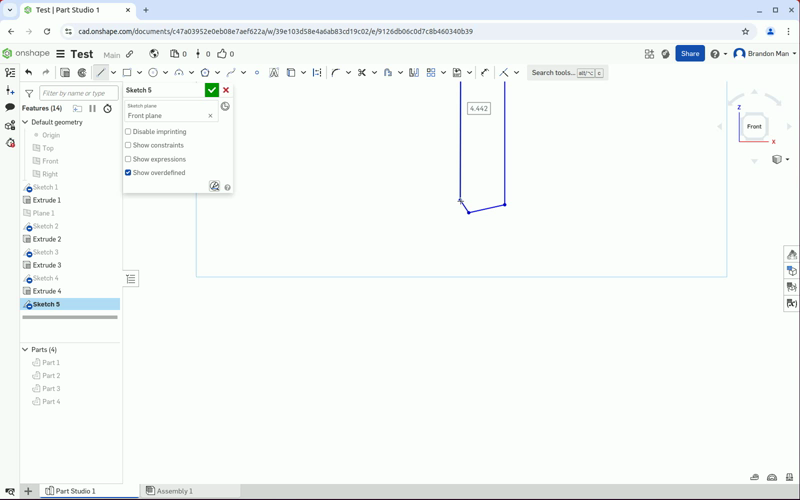
scroll(-6)
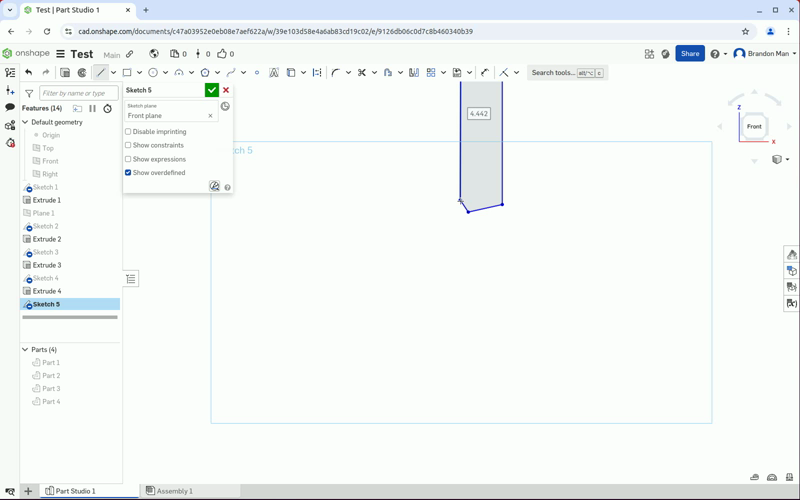
scroll(-6)
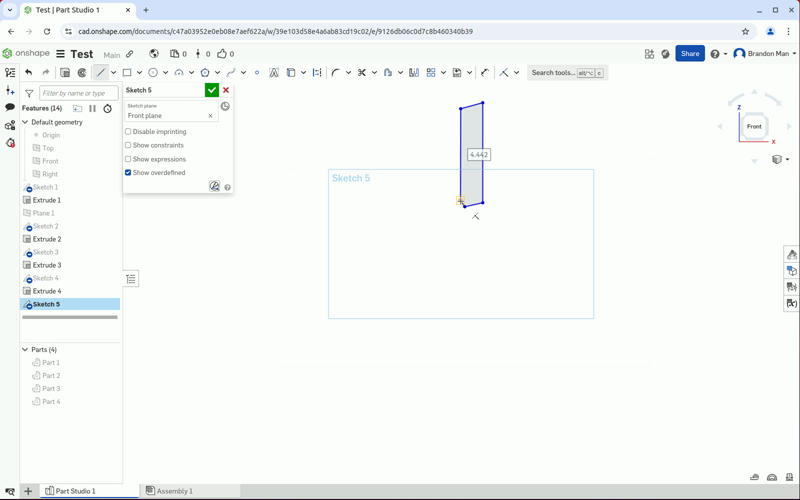
scroll(-6)
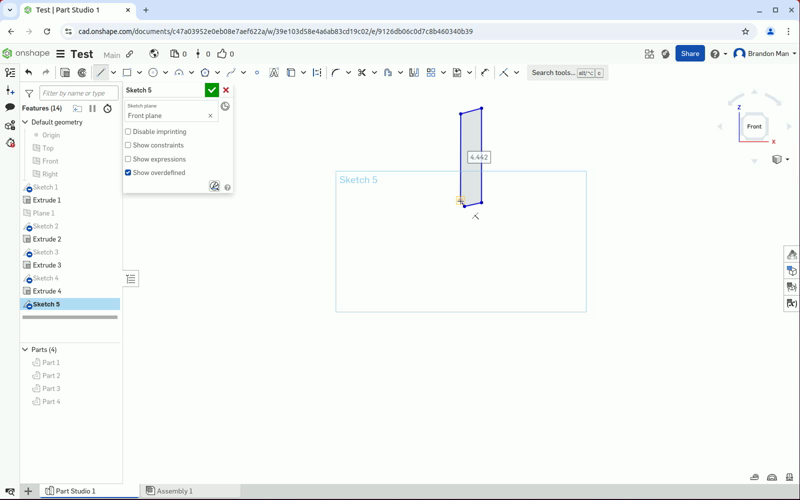
scroll(-6)
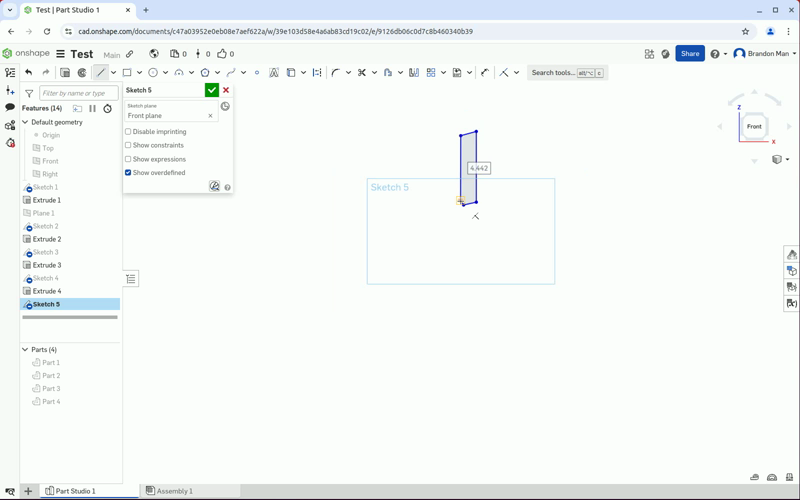
scroll(-6)
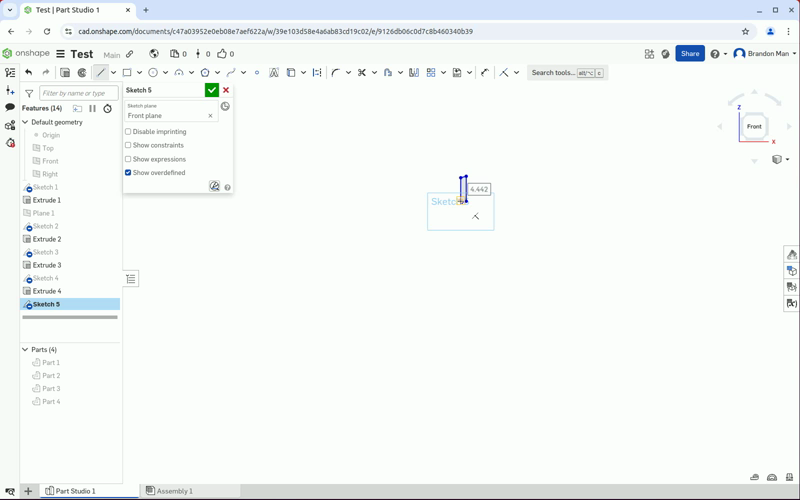
key(esc)
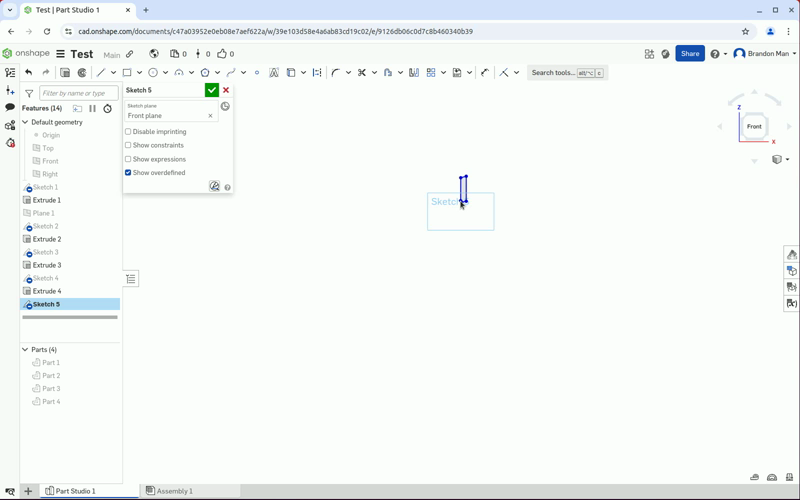
mouse_move(463, 188)
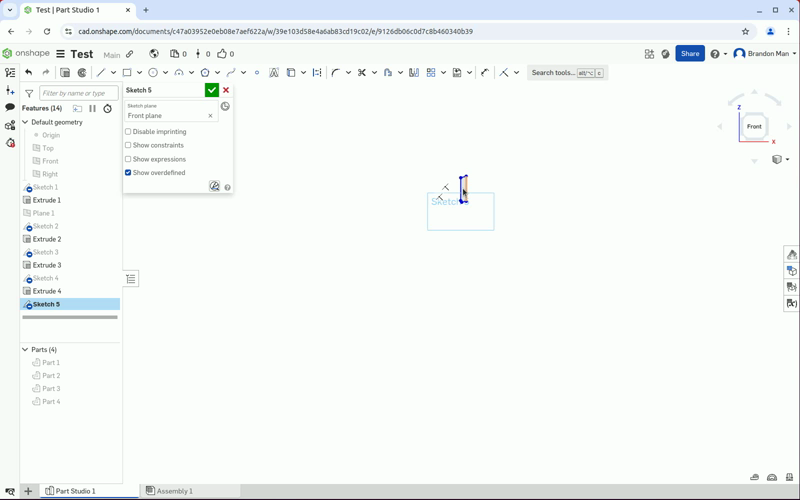
scroll(6)
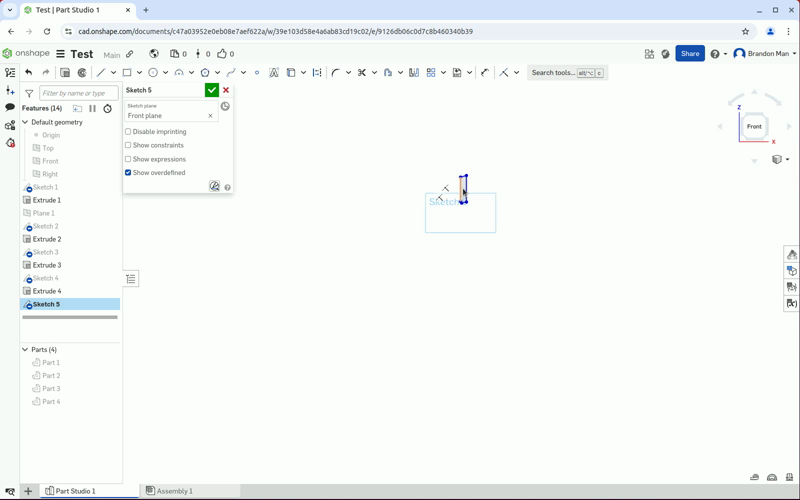
scroll(6)
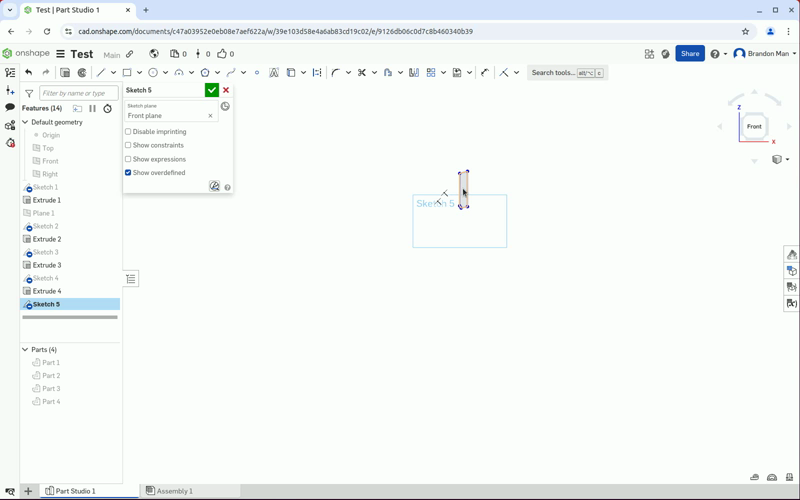
scroll(6)
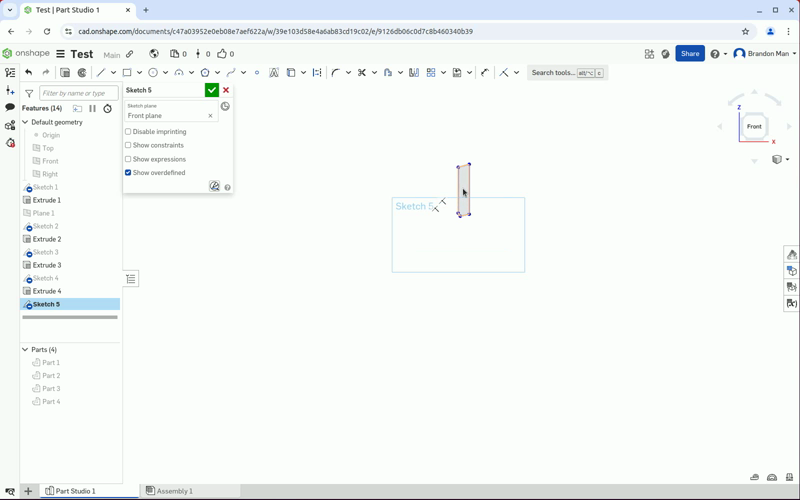
scroll(6)
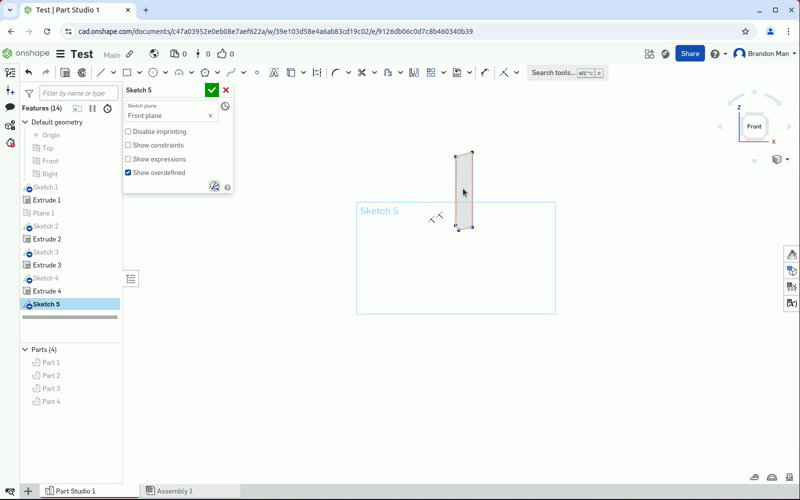
scroll(6)
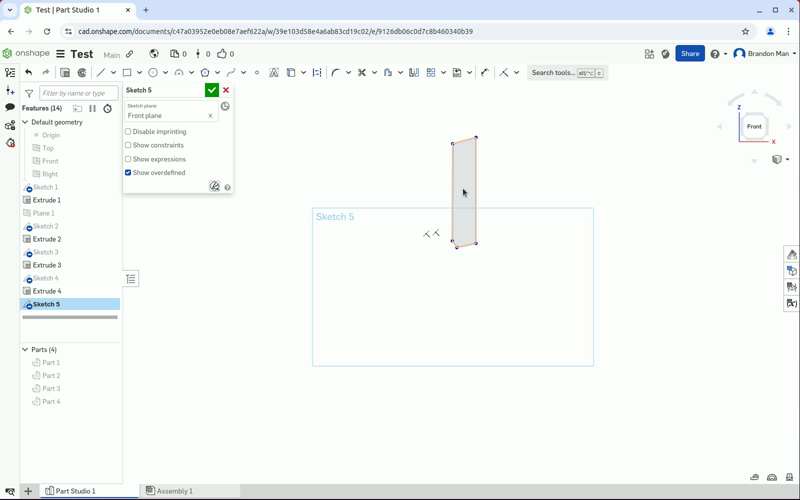
scroll(6)
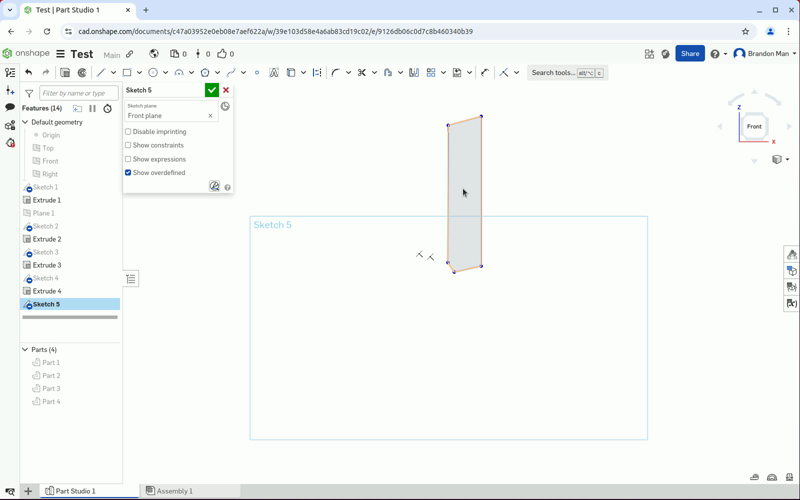
scroll(6)
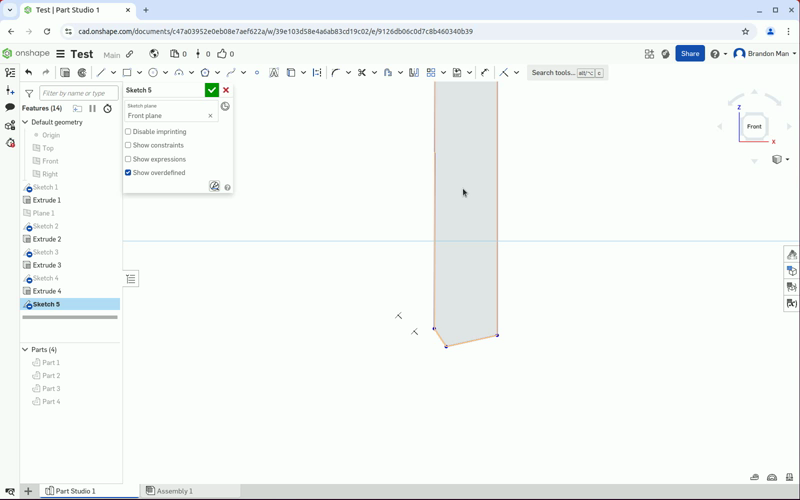
click(463, 188)
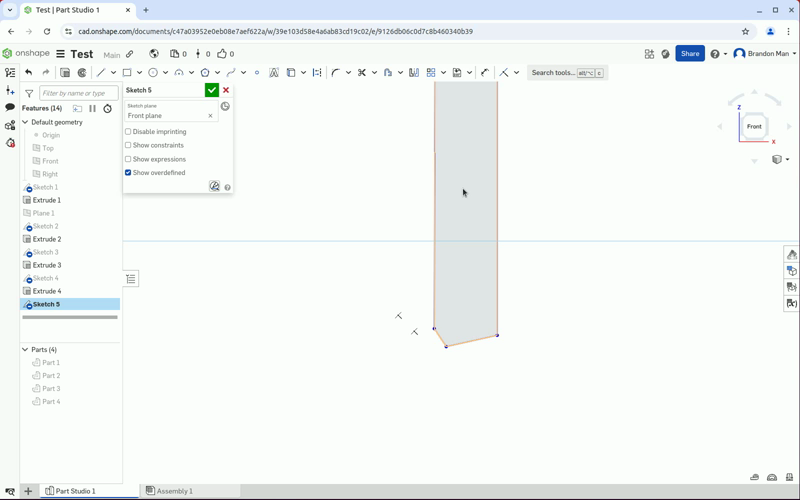
scroll(-6)
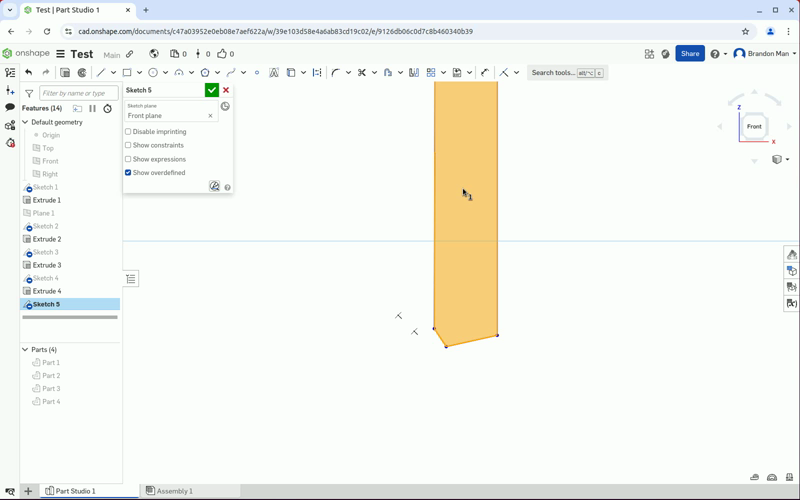
scroll(-6)
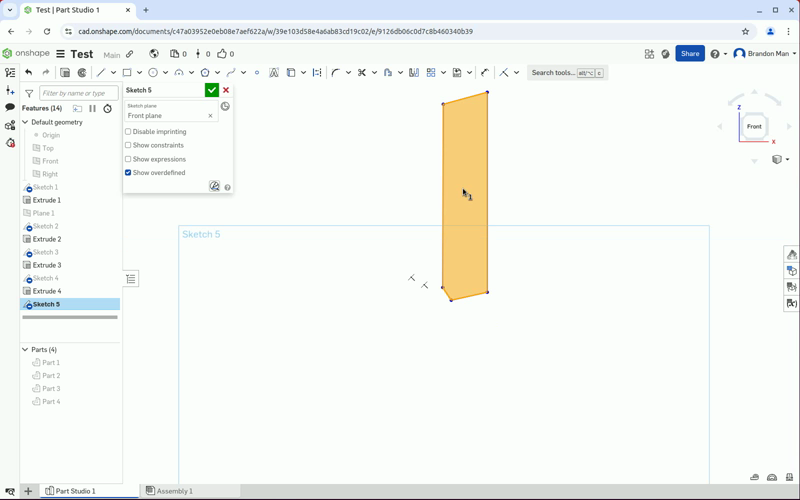
scroll(-6)
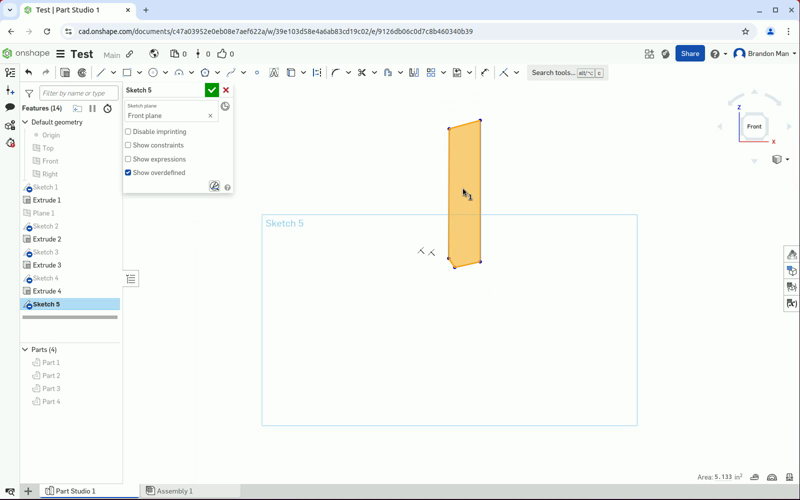
scroll(-6)
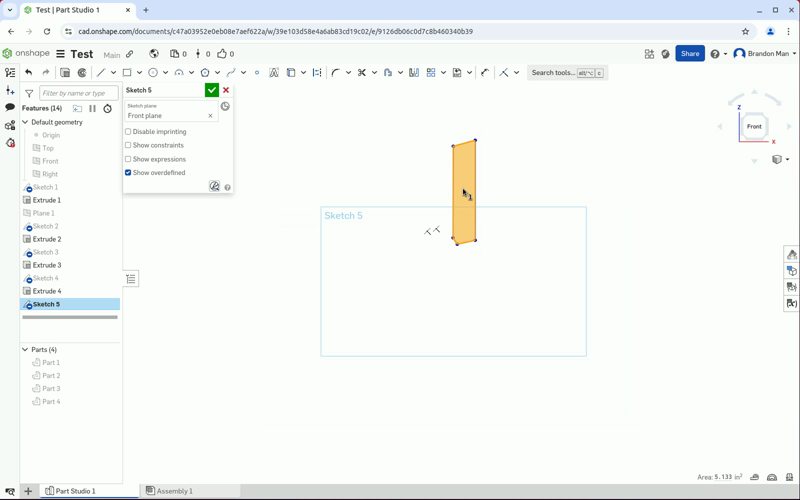
scroll(-6)
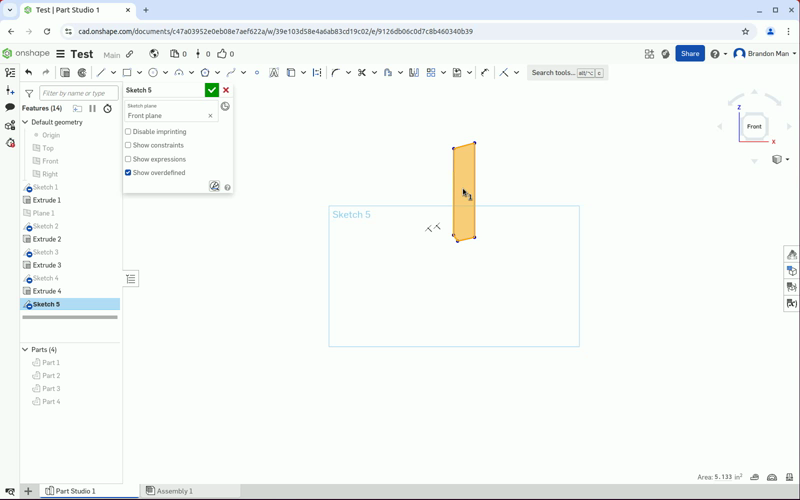
scroll(-6)
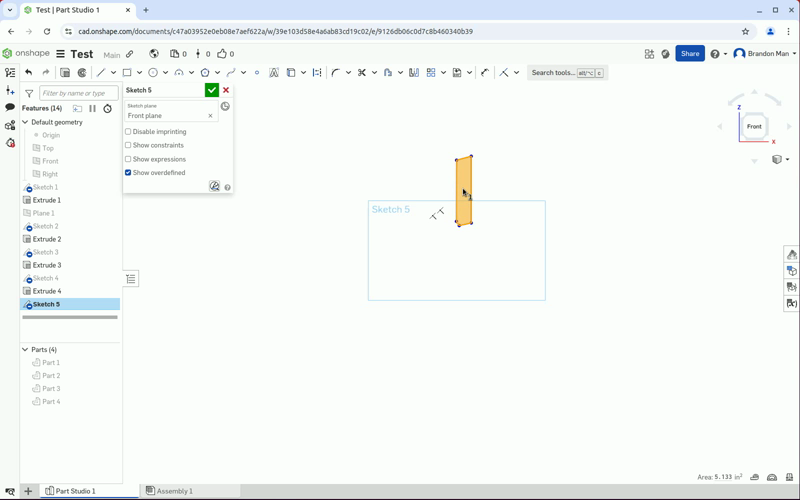
scroll(-6)
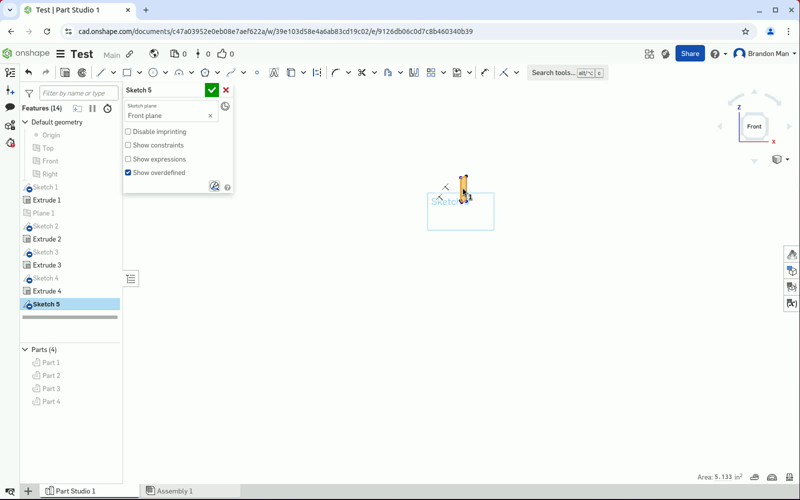
mouse_move(73, 352)
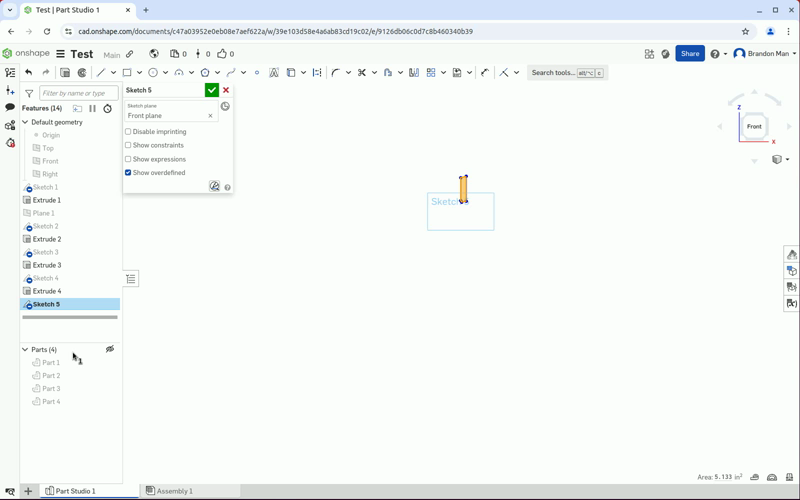
key(shift+y)
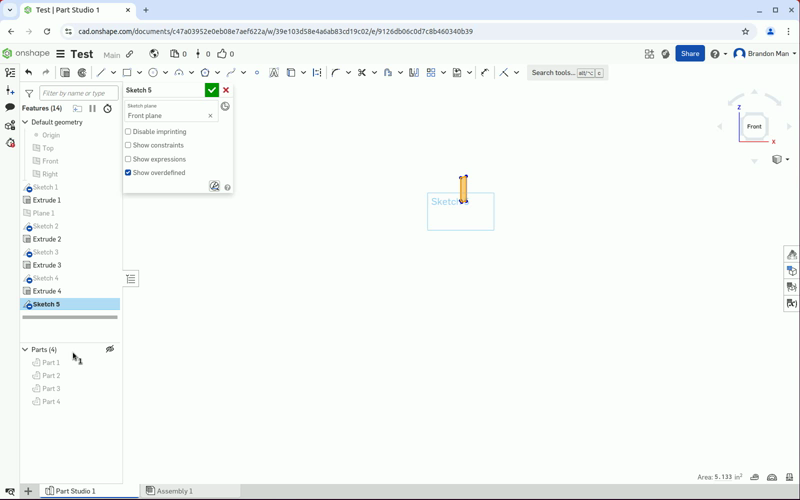
key(shift+e)
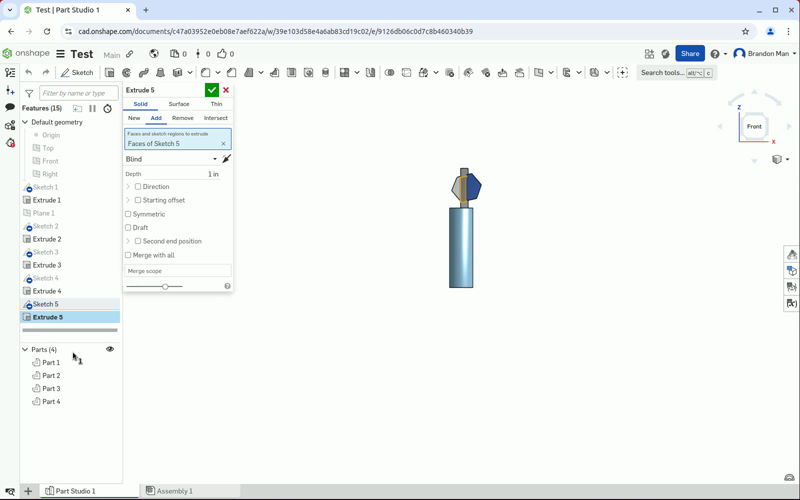
mouse_move(143, 106)
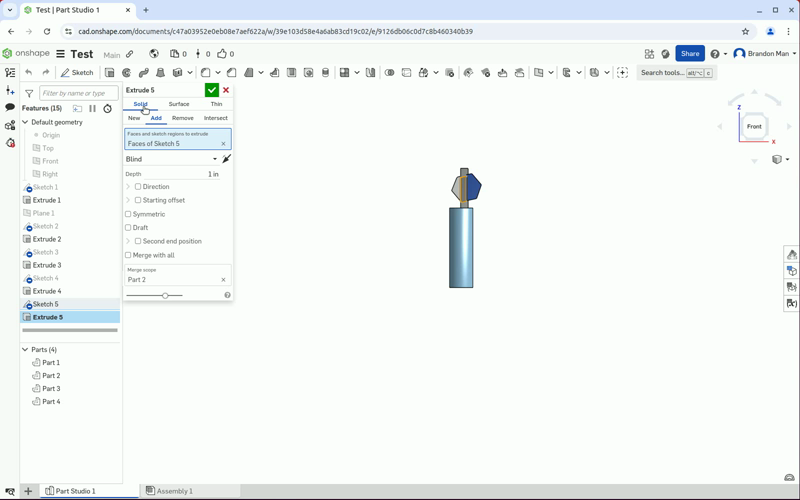
click(143, 106)
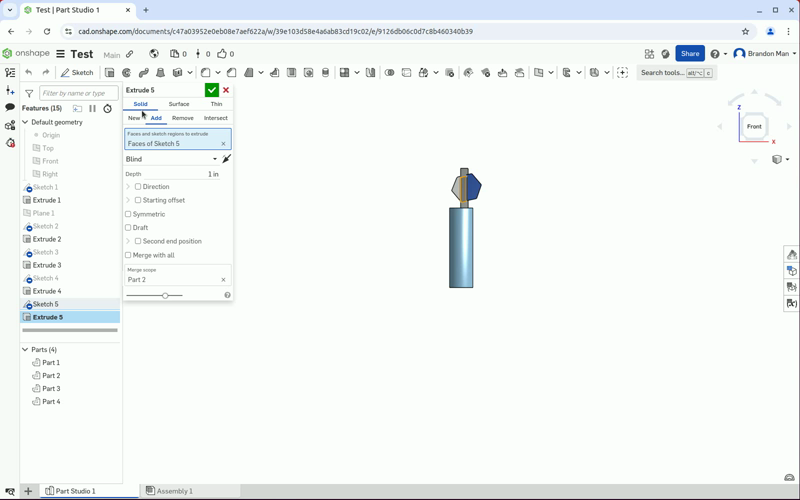
mouse_move(137, 120)
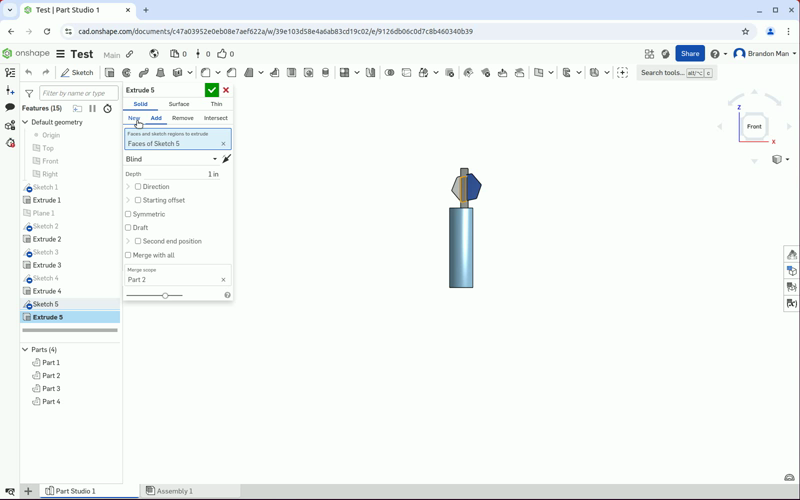
click(137, 120)
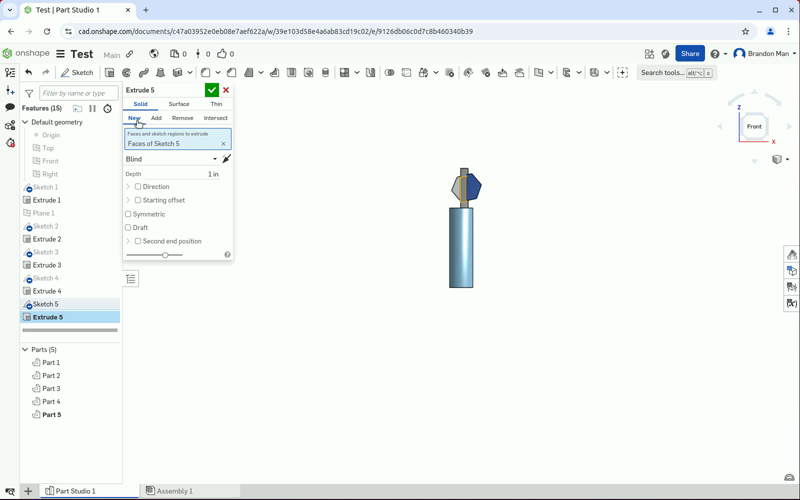
key(tab, 4)
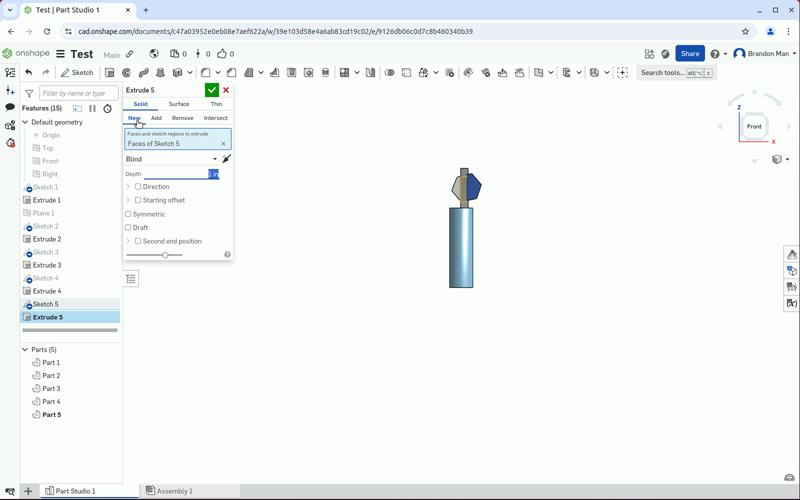
text(7.703)
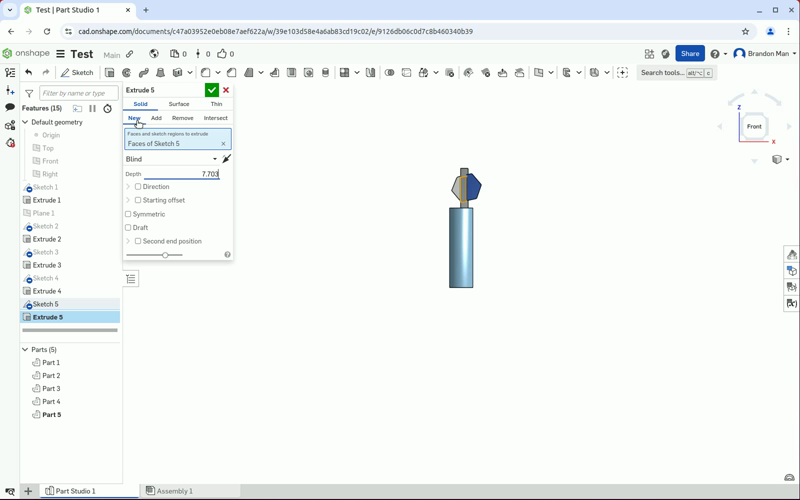
key(enter)
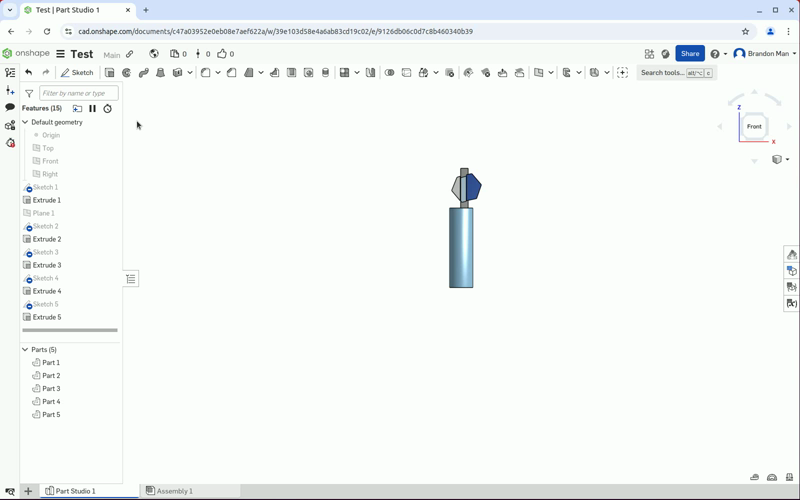
key(shift+h)
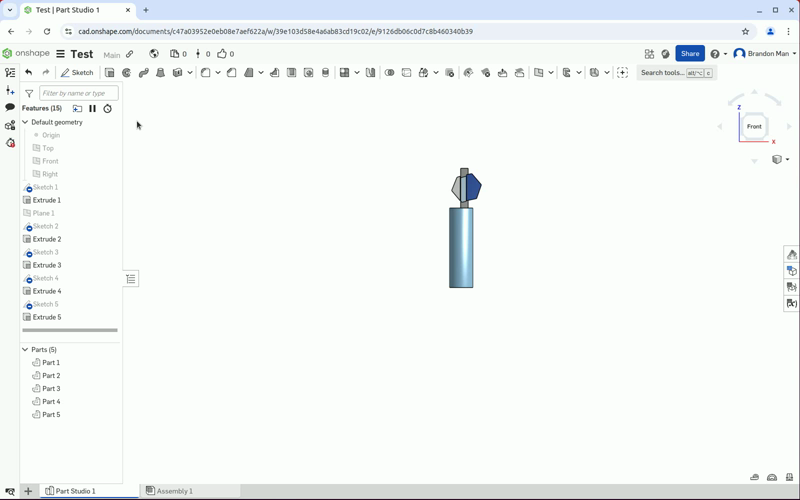
key(shift+h)
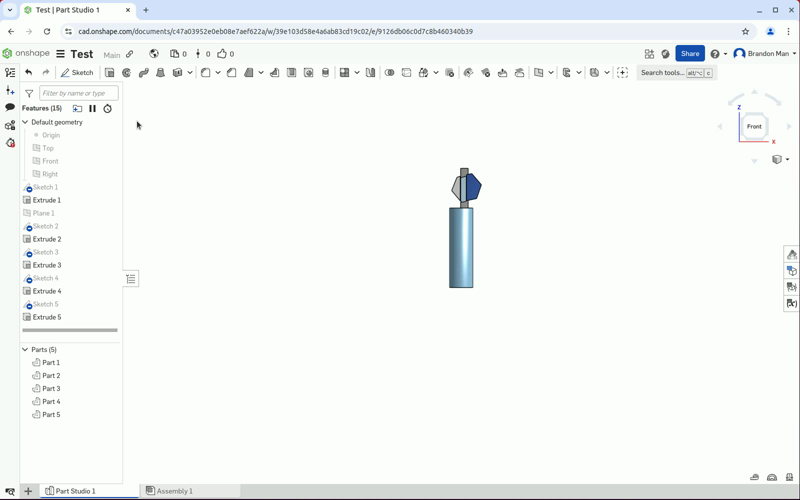
mouse_move(73, 189)
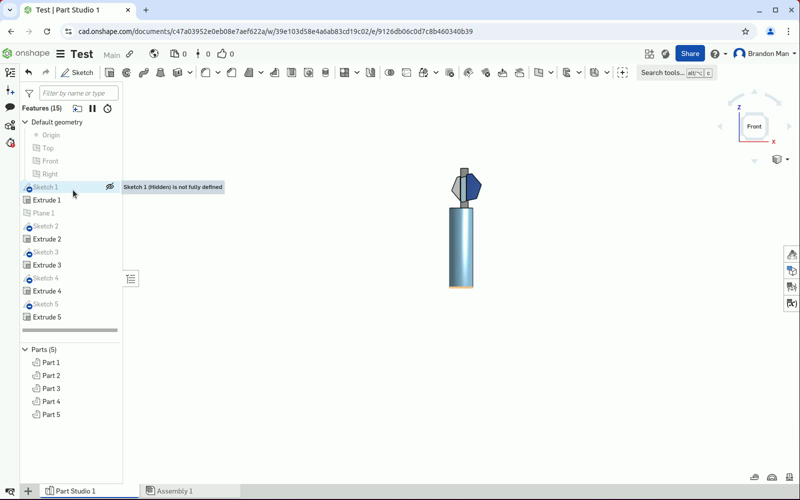
click(73, 189)
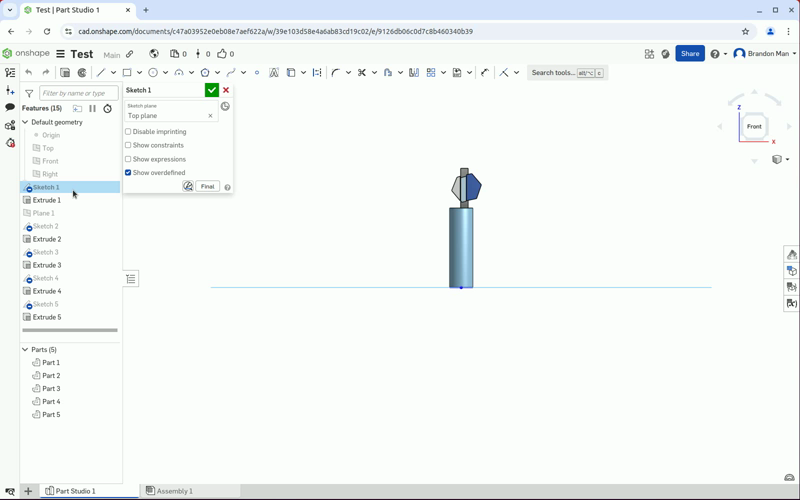
mouse_move(229, 92)
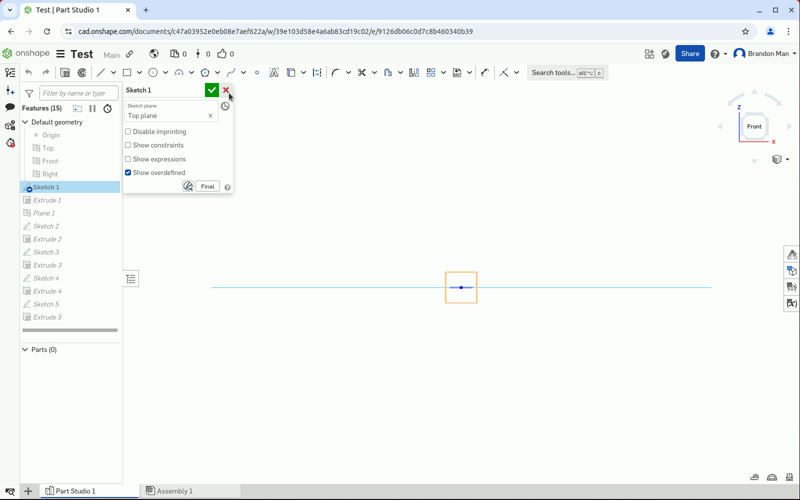
click(229, 92)
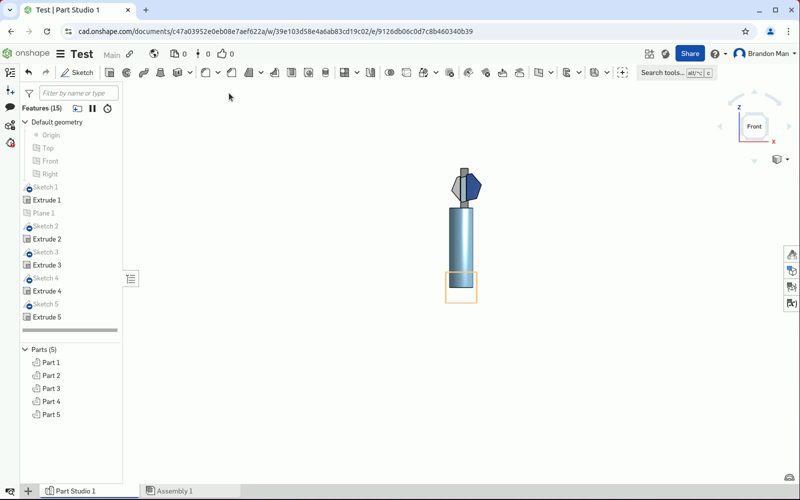
mouse_move(541, 75)
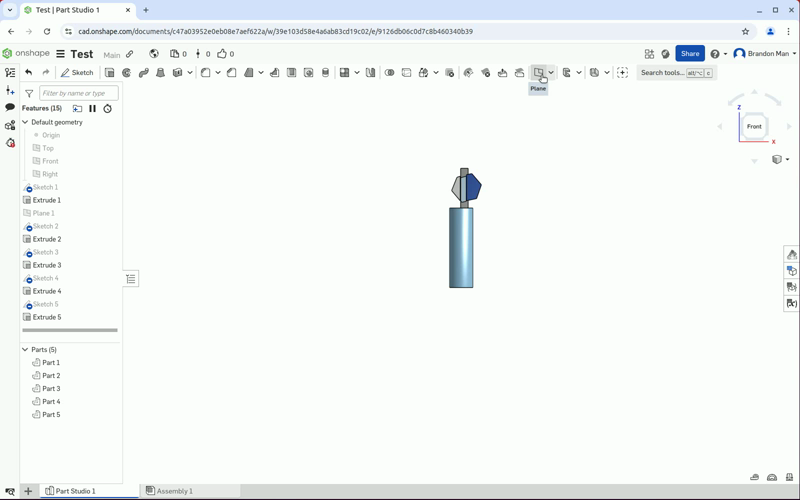
click(541, 75)
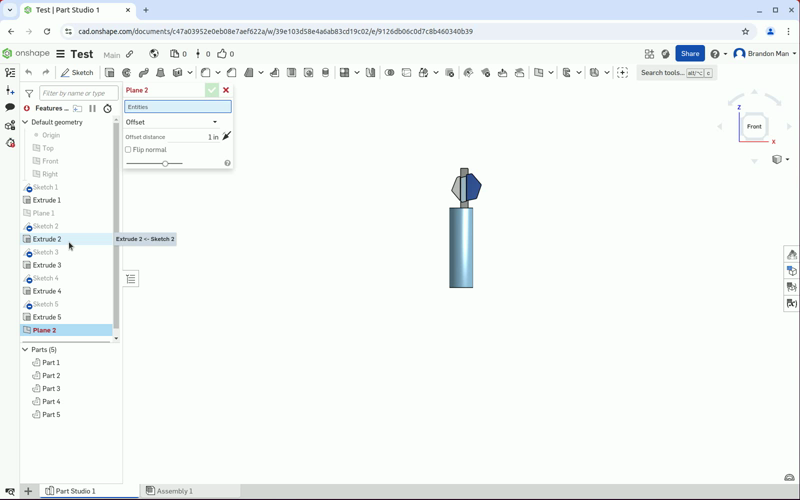
scroll(3)
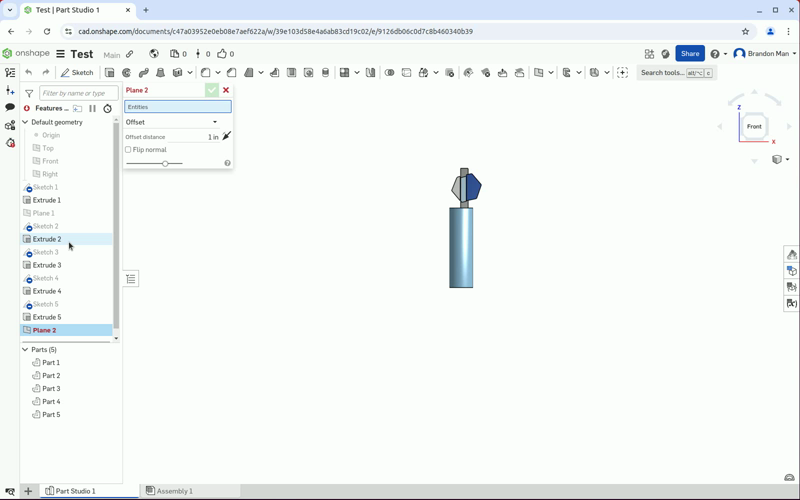
mouse_move(69, 163)
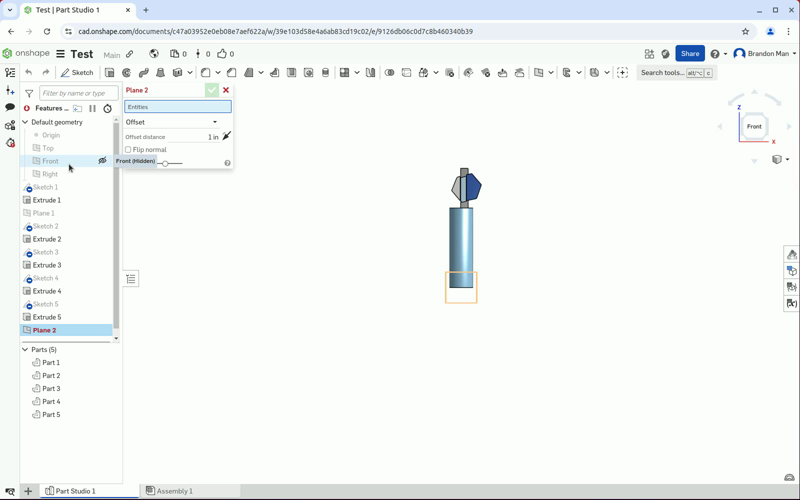
click(69, 163)
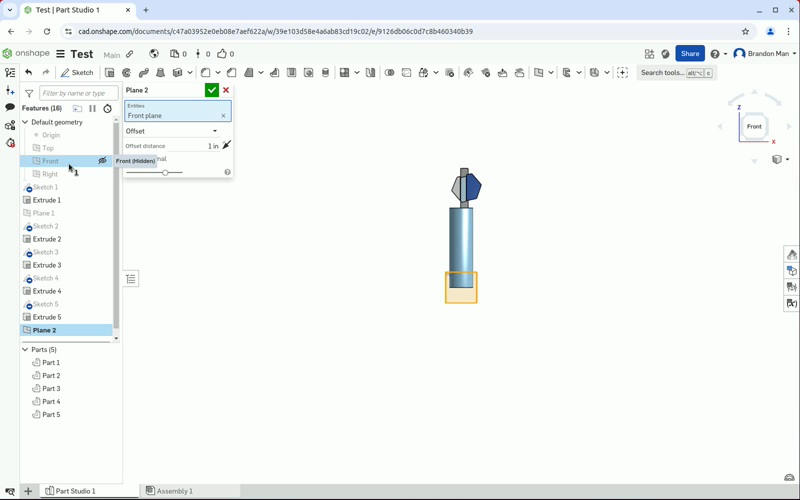
key(tab, 2)
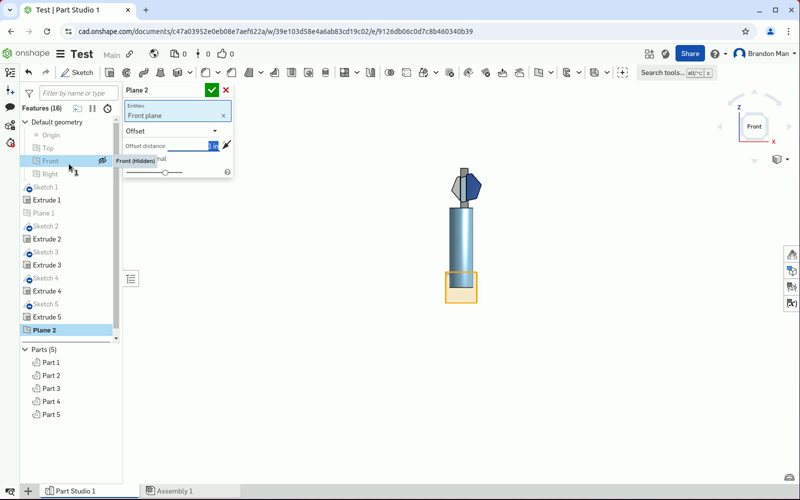
text(7.703)
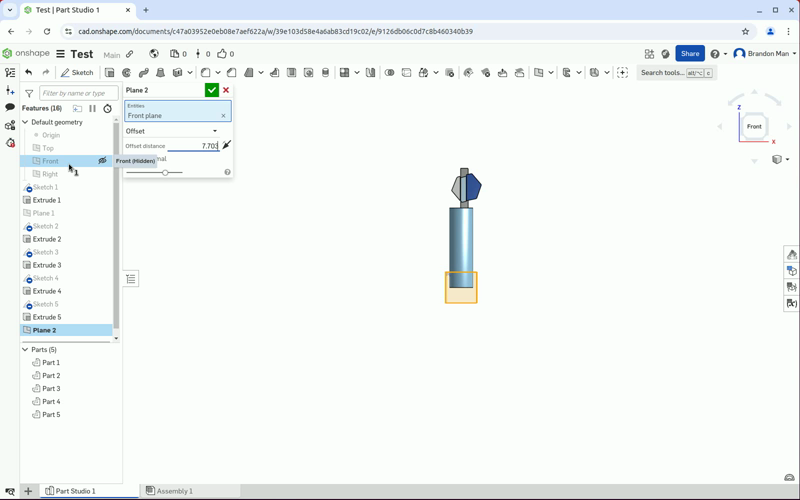
key(enter, 2)
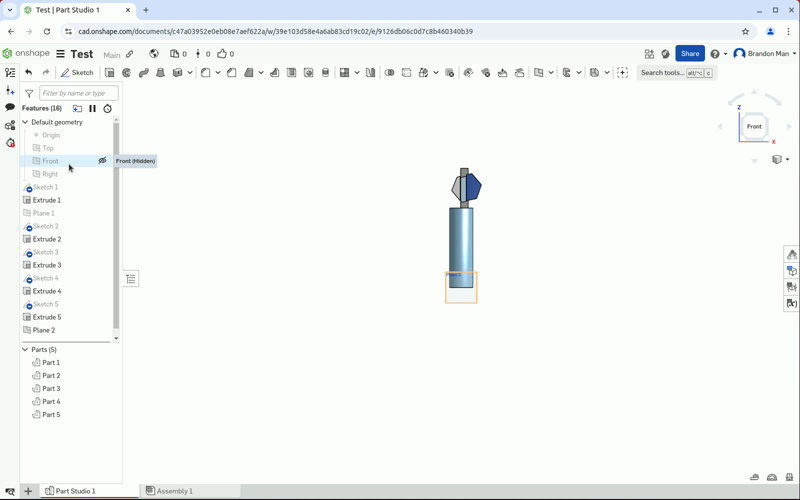
key(shift+s)
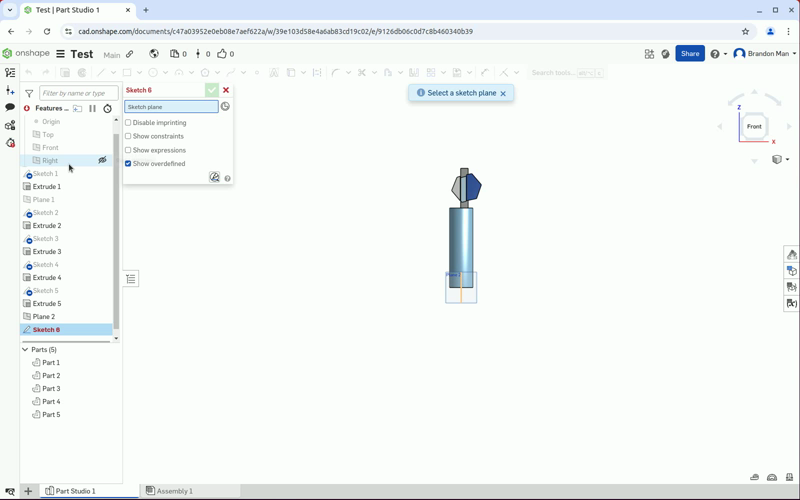
mouse_move(69, 319)
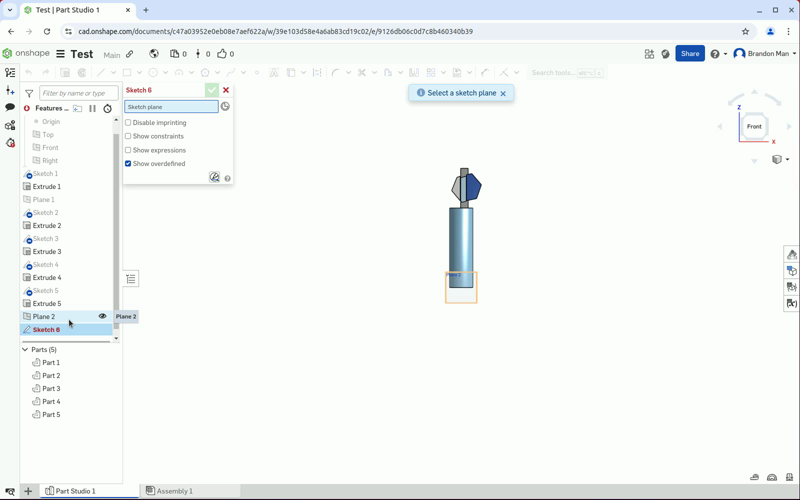
click(69, 319)
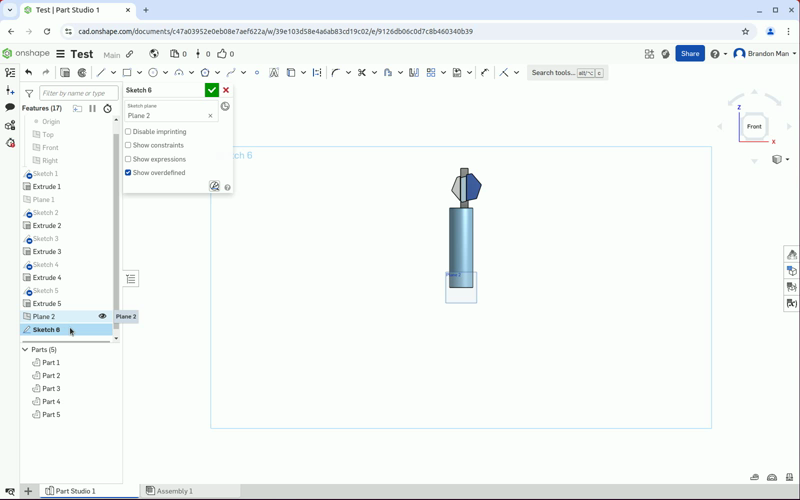
mouse_move(73, 352)
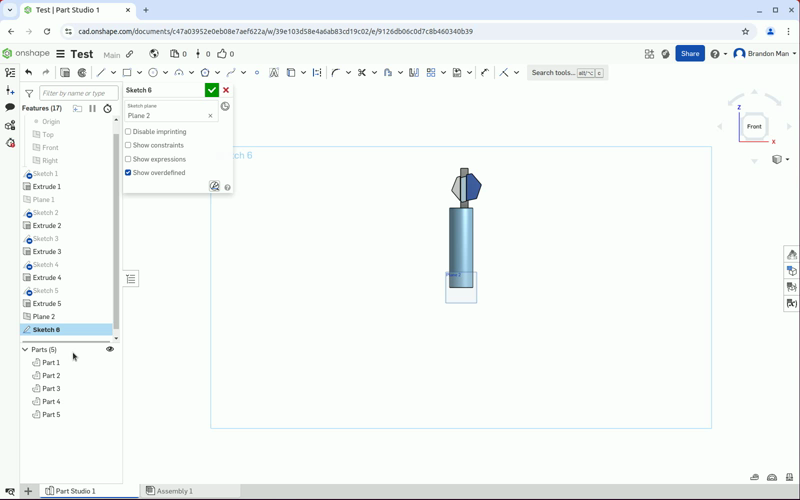
key(y)
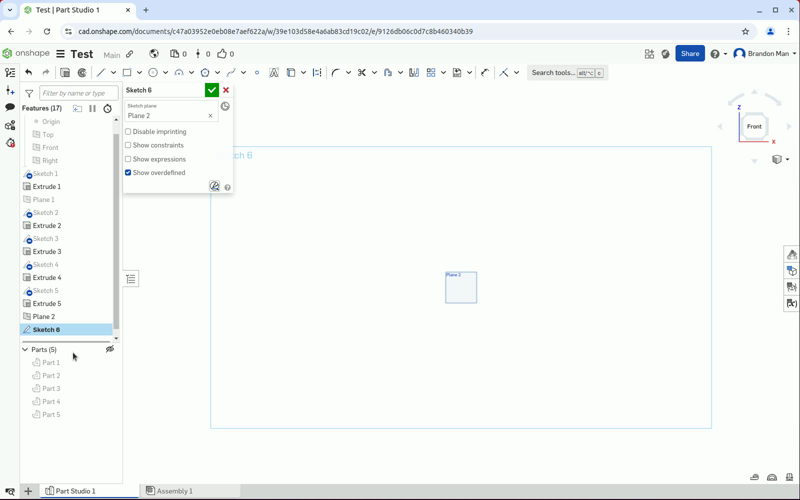
key(c)
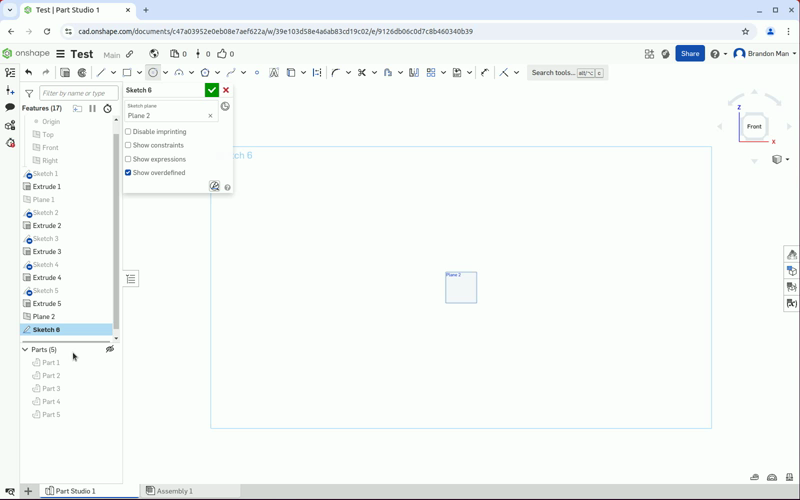
key_down(shift)
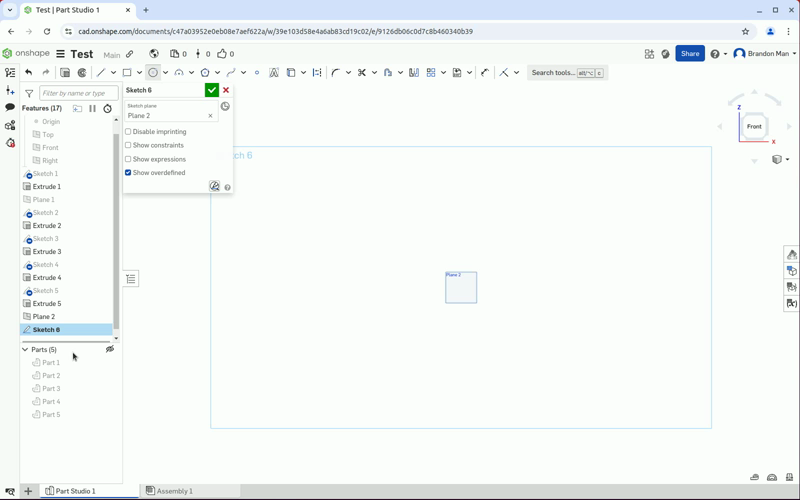
mouse_move(466, 189)
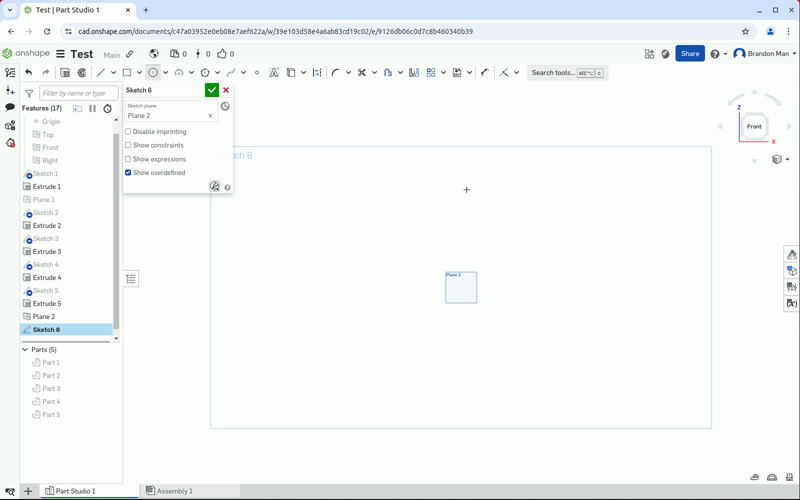
click(466, 189)
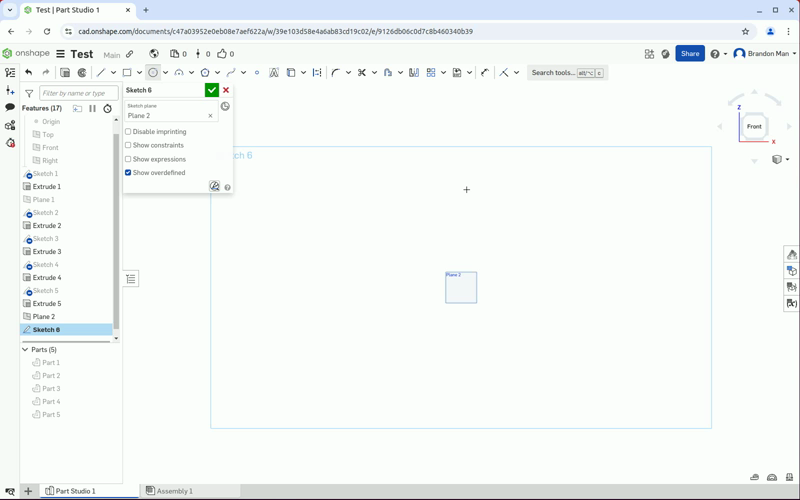
key_up(shift)
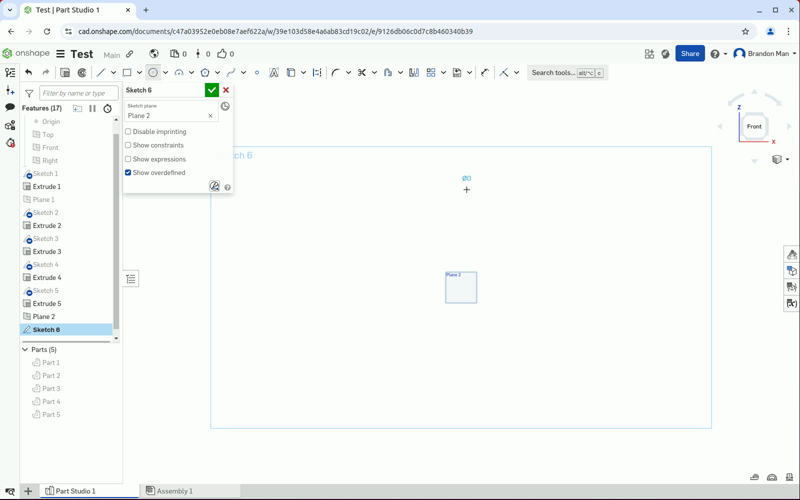
mouse_move(471, 189)
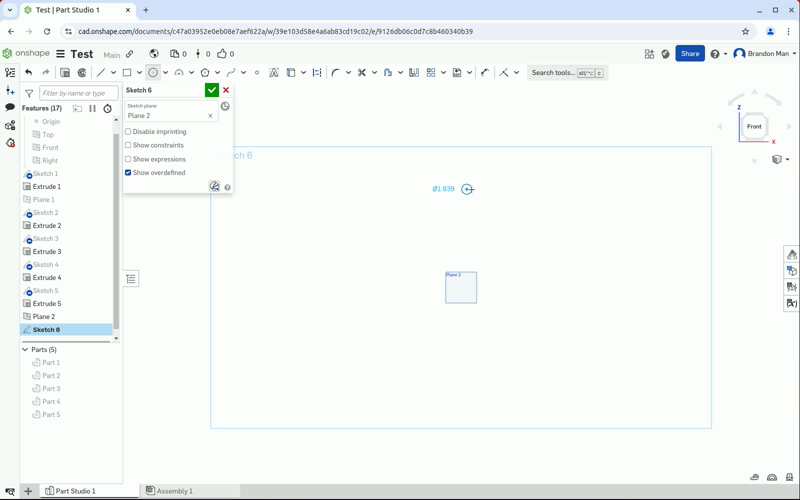
click(471, 189)
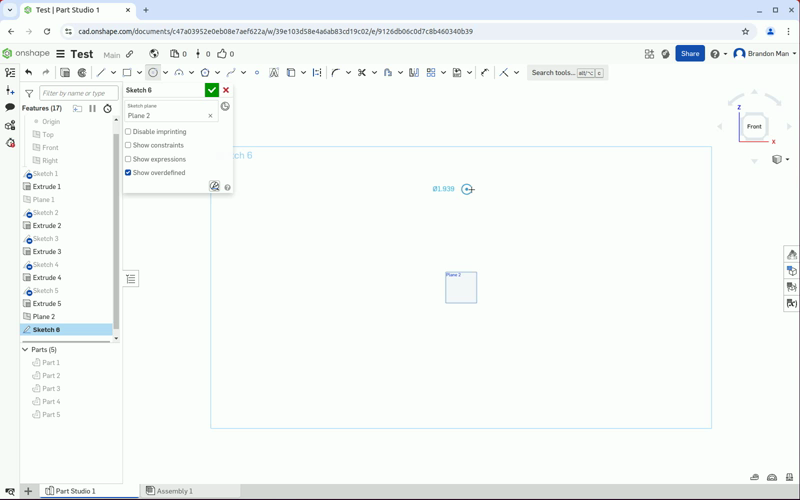
key(esc)
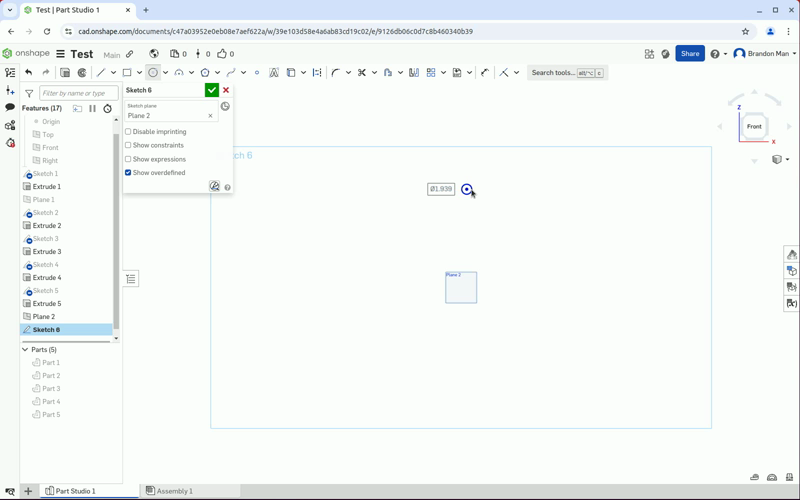
mouse_move(466, 190)
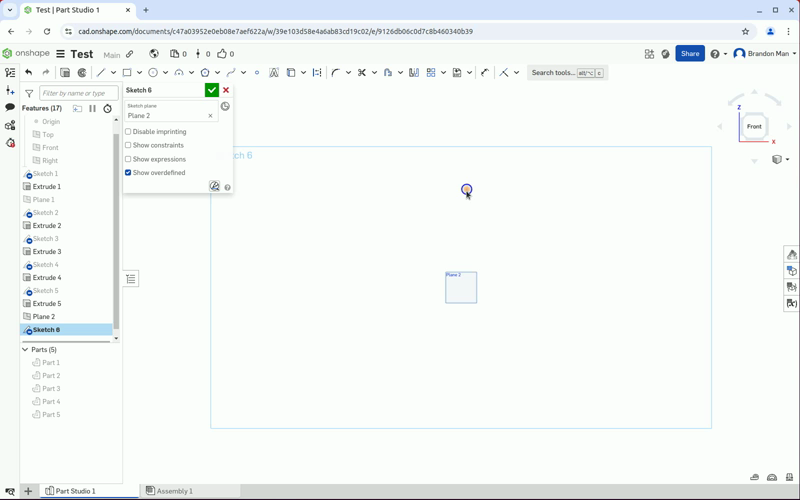
scroll(6)
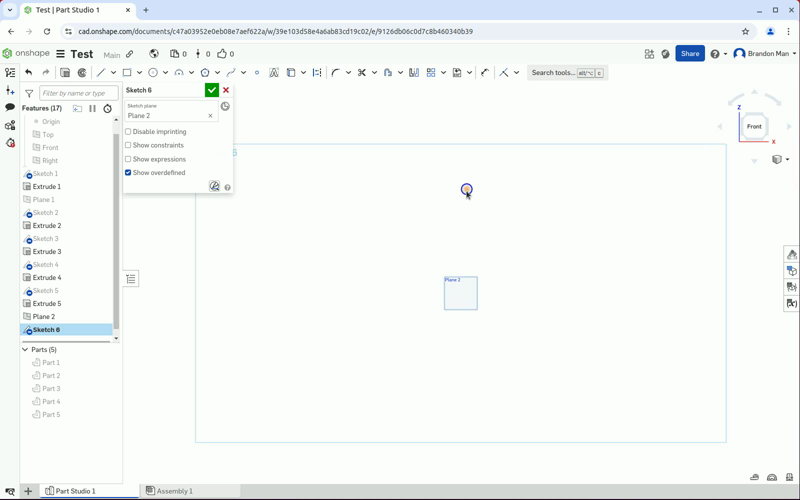
scroll(6)
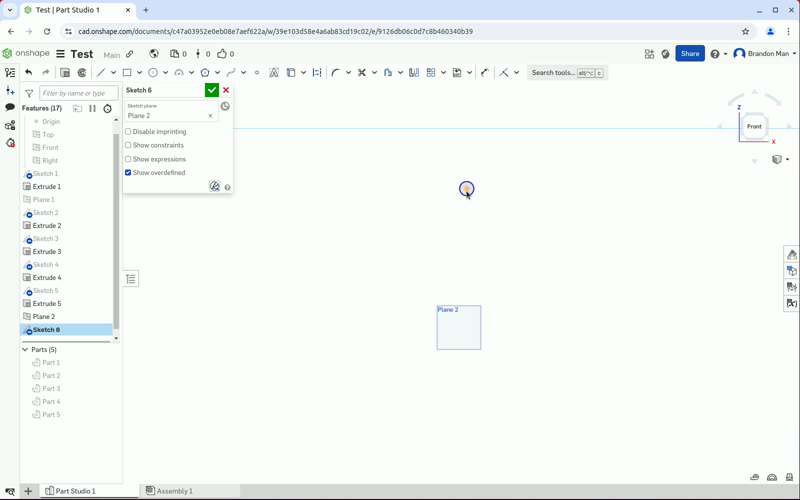
scroll(6)
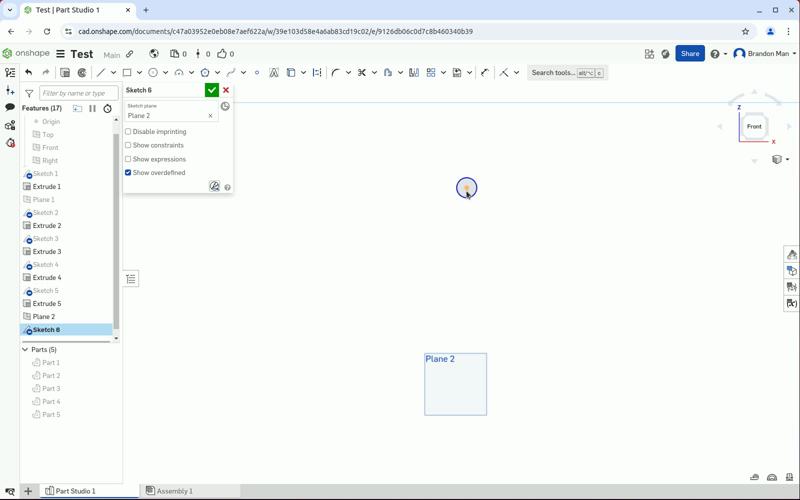
scroll(6)
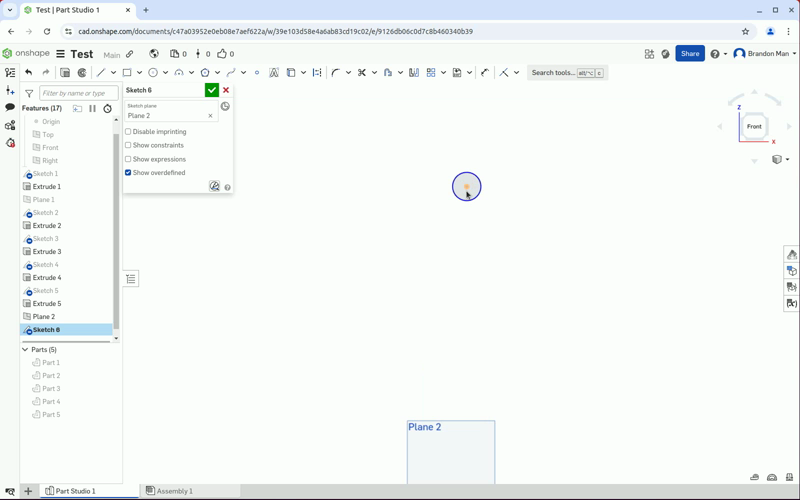
scroll(6)
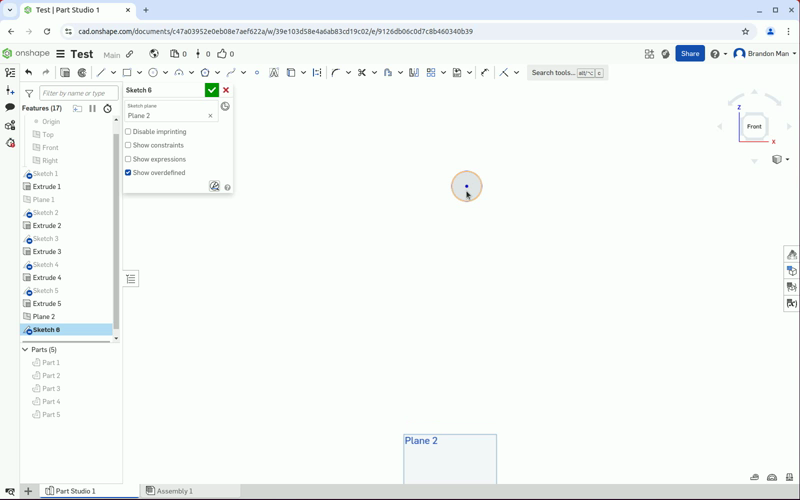
scroll(6)
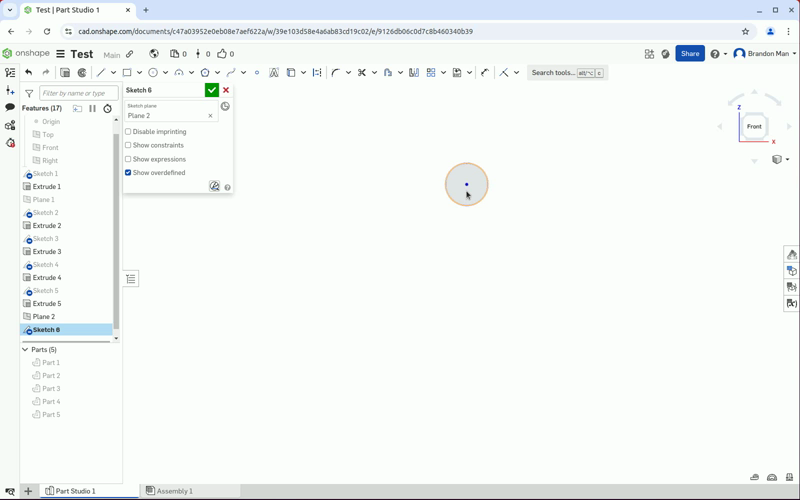
scroll(6)
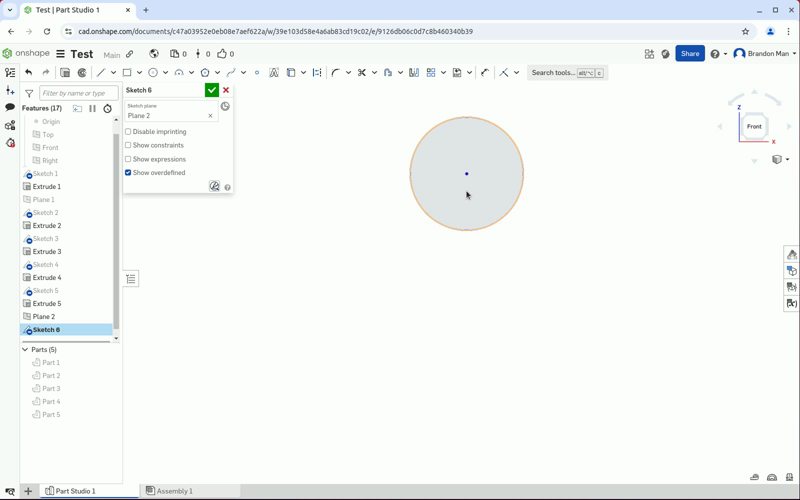
click(466, 190)
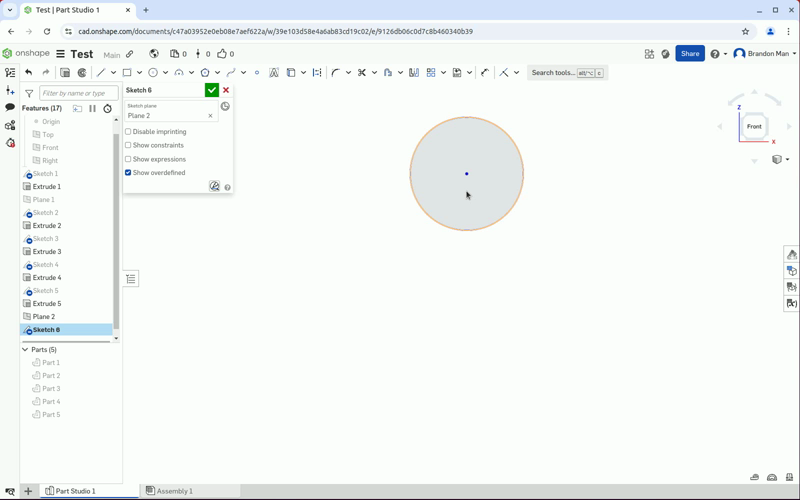
scroll(-6)
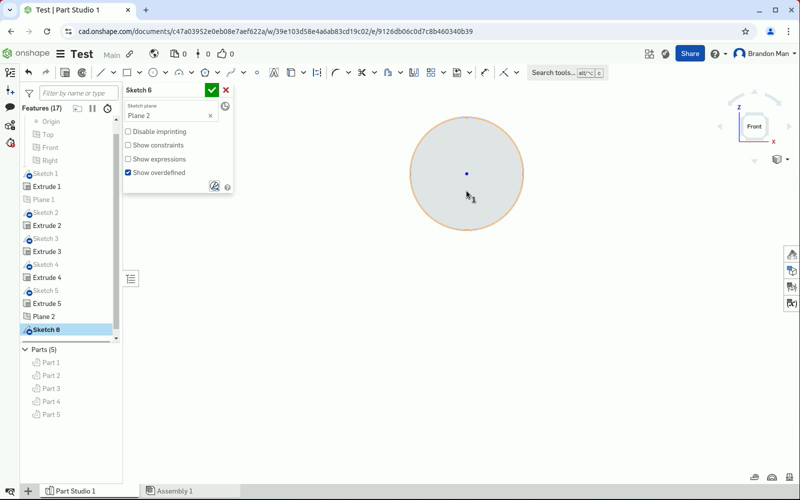
scroll(-6)
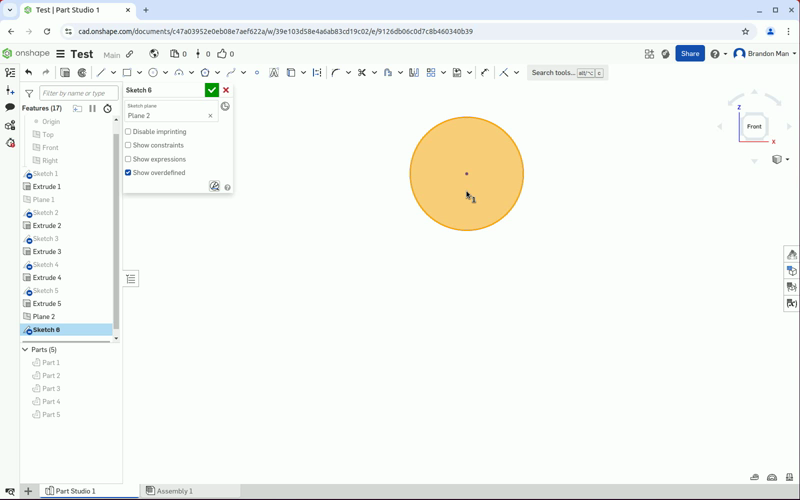
scroll(-6)
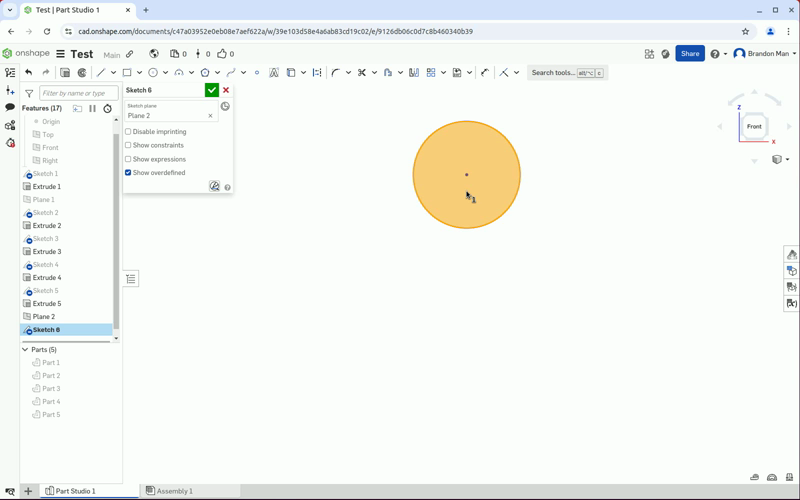
scroll(-6)
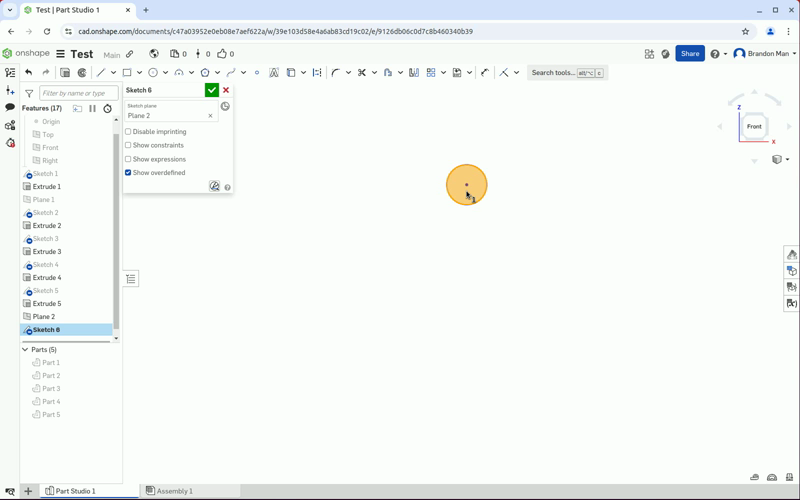
scroll(-6)
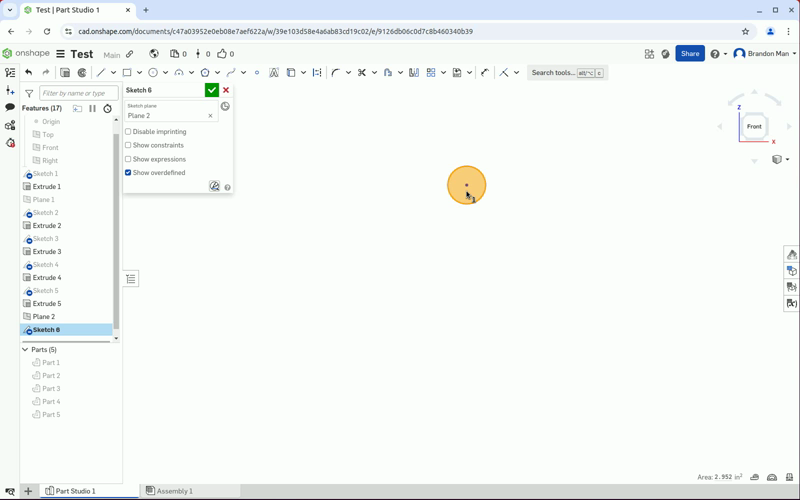
scroll(-6)
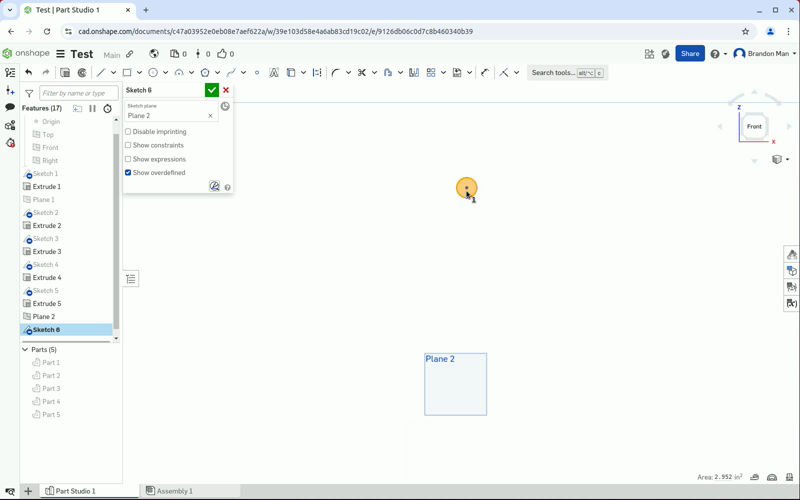
scroll(-6)
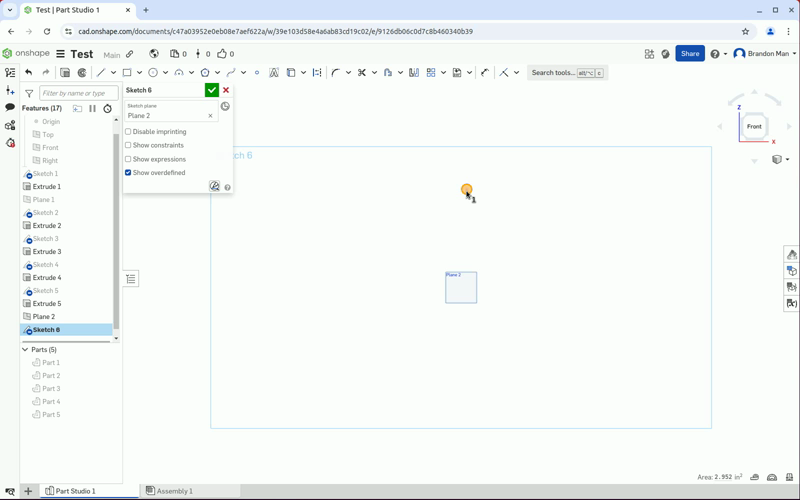
mouse_move(73, 352)
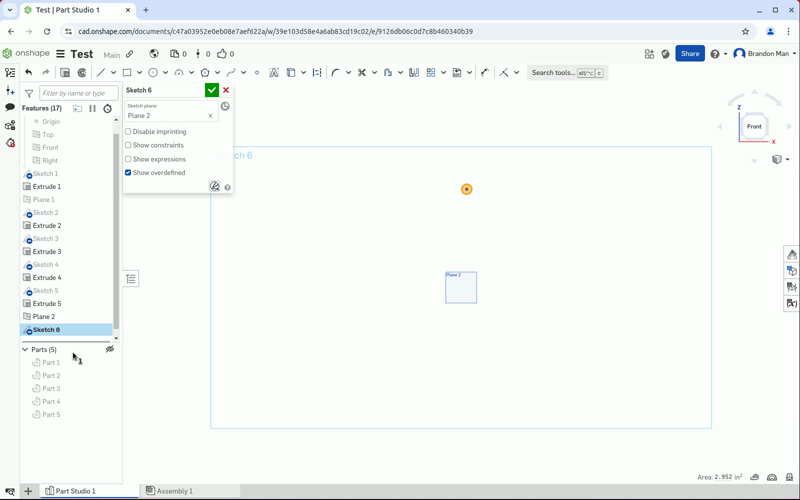
key(shift+y)
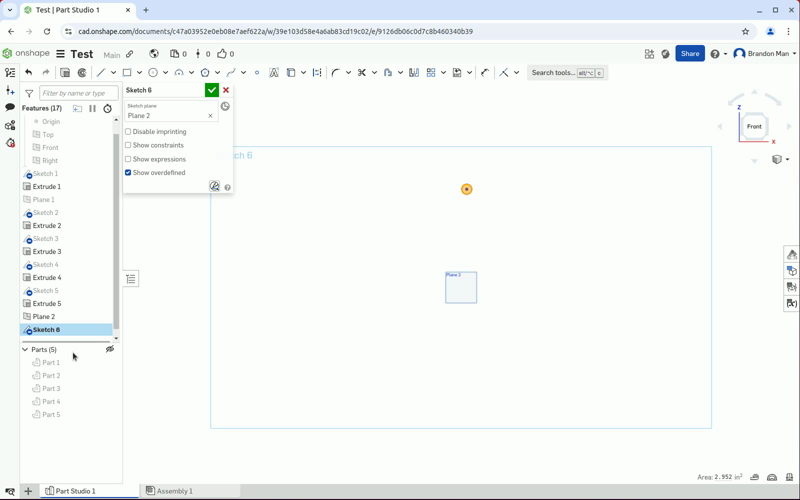
key(shift+e)
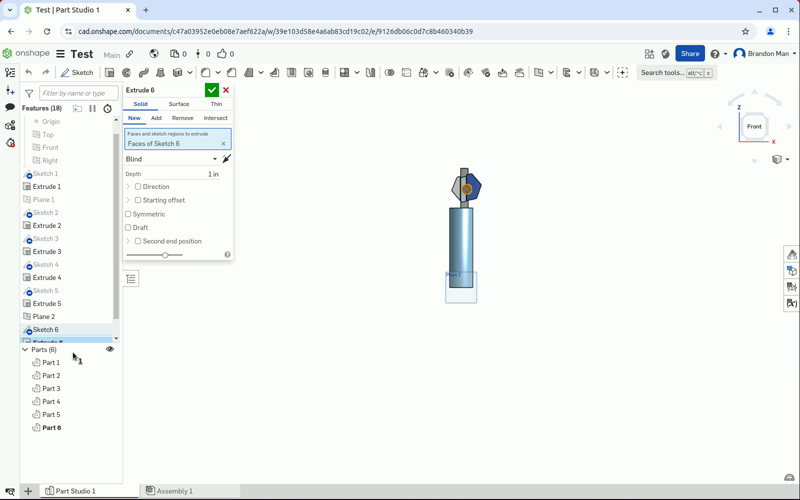
mouse_move(143, 106)
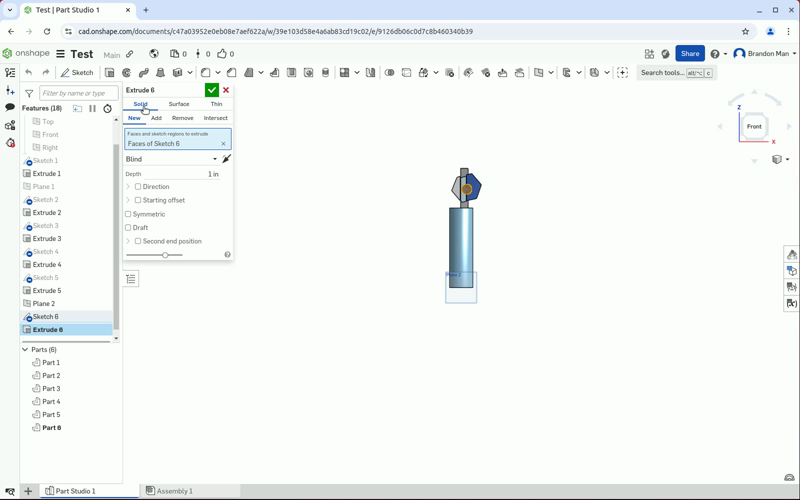
click(143, 106)
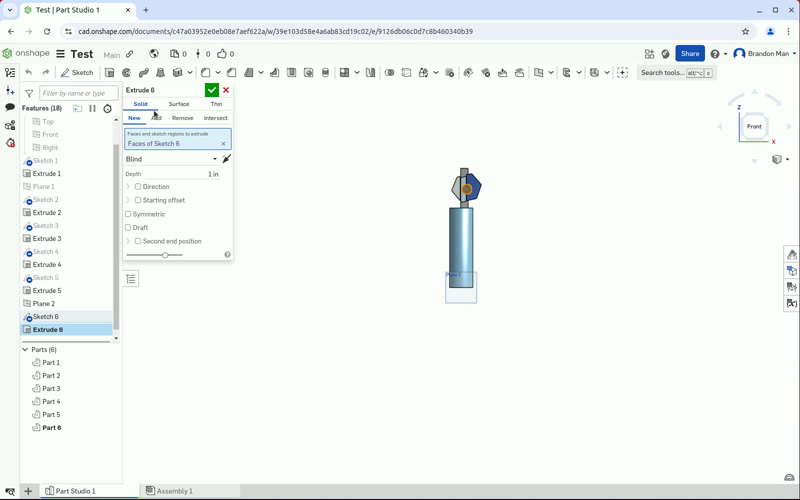
mouse_move(186, 120)
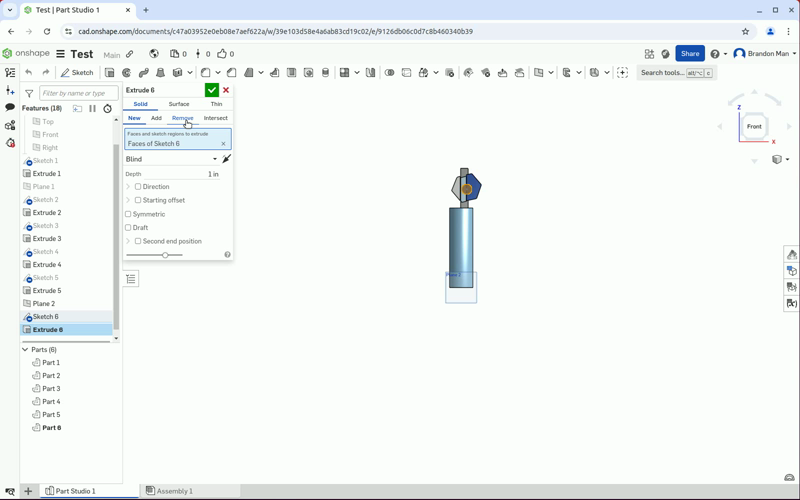
click(186, 120)
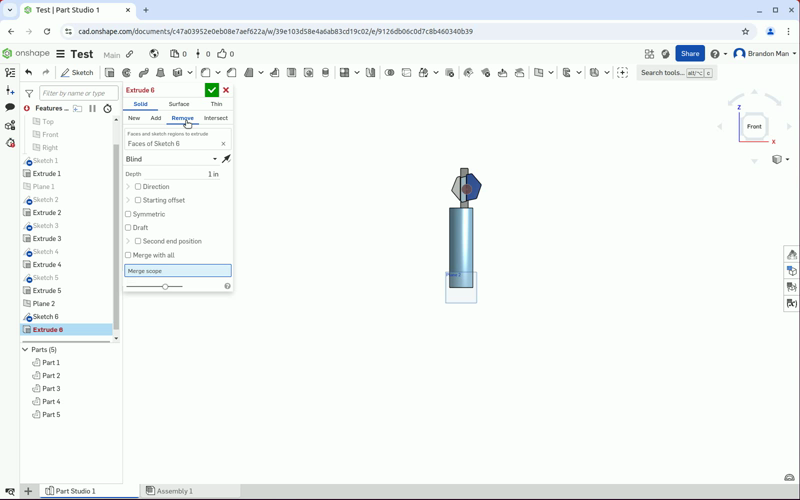
key(tab, 4)
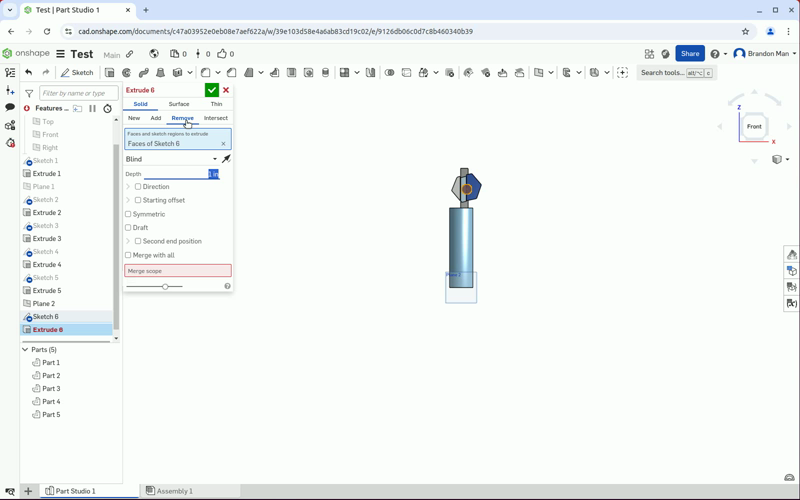
text(5.777)
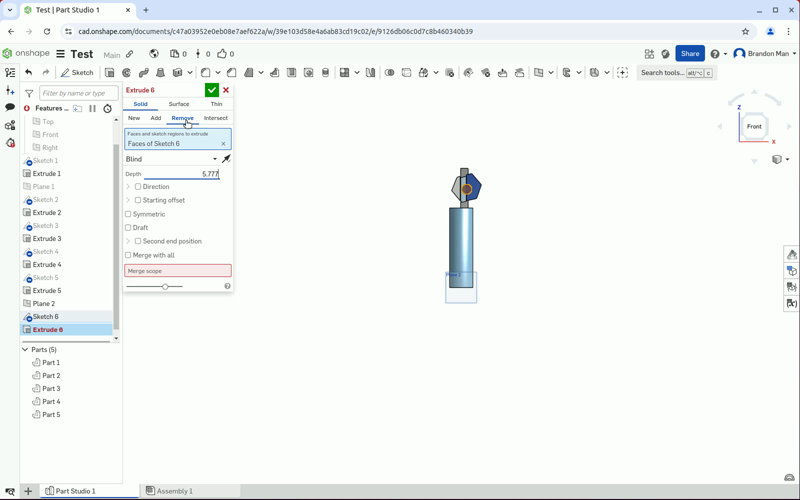
key(tab, 6)
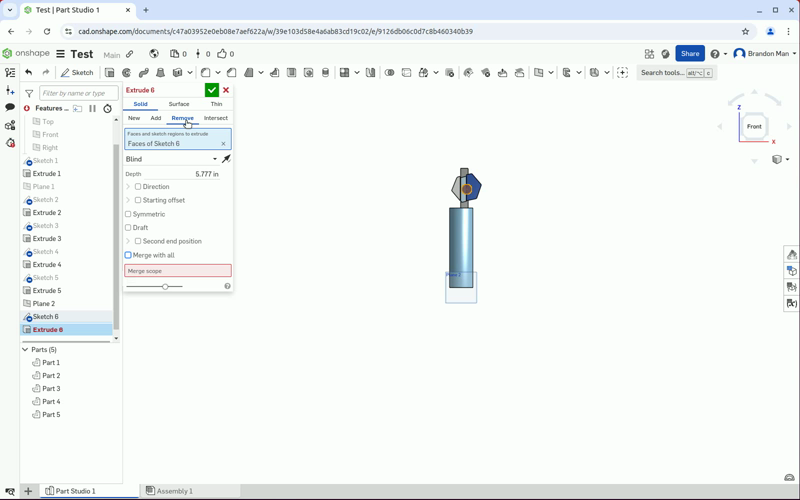
key(space)
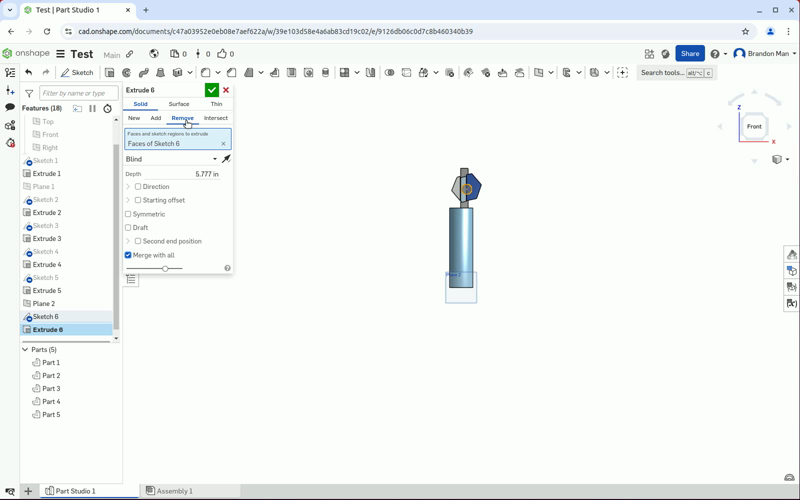
key(enter)
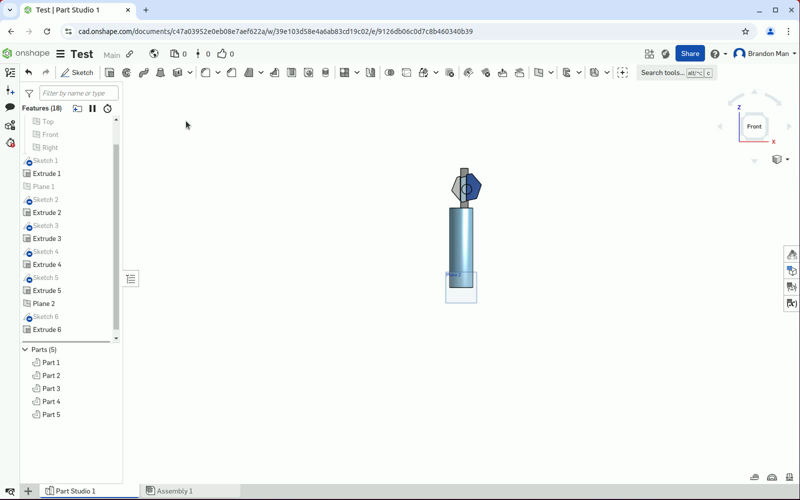
key(shift+h)
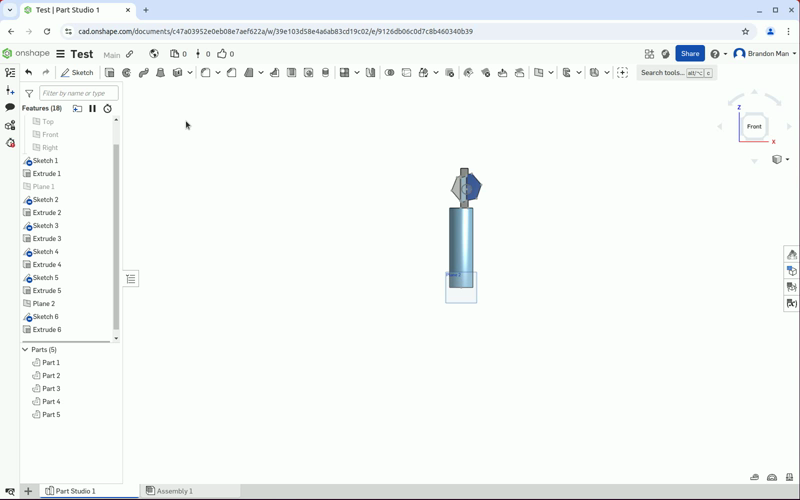
key(shift+h)
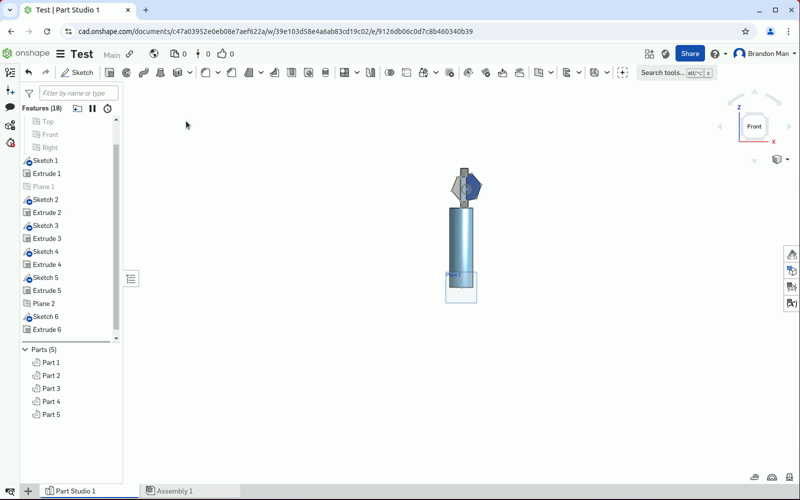
key(shift+7)
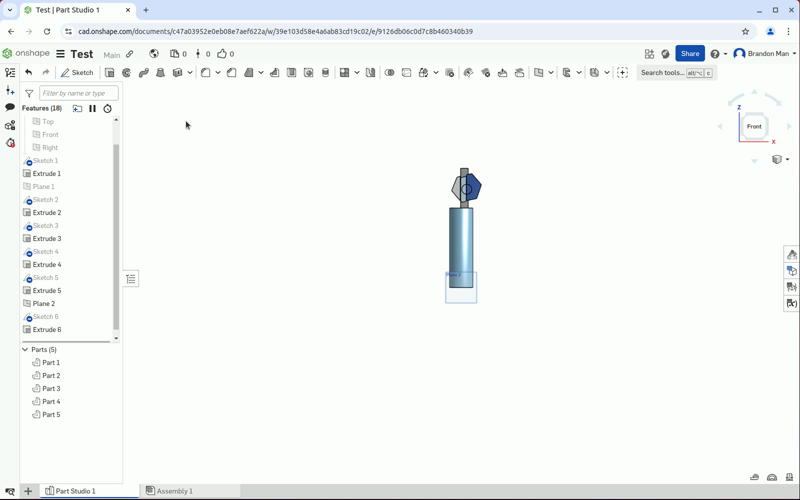
key(left, 2)
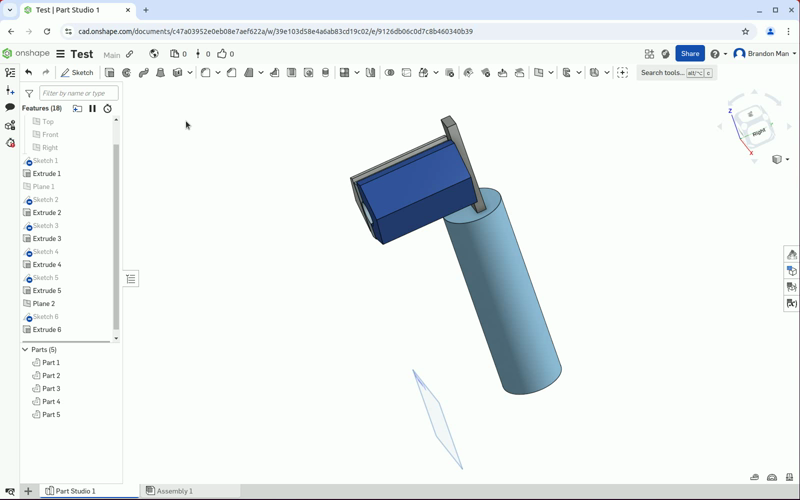
key(down, 2)
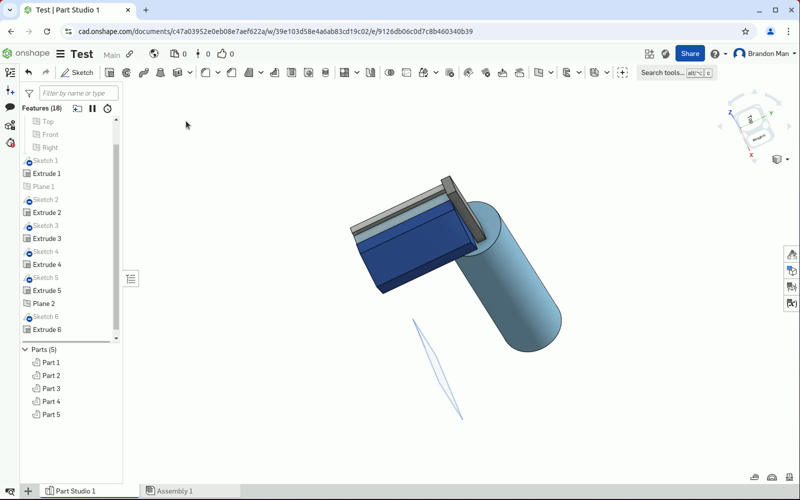
key(up, 2)
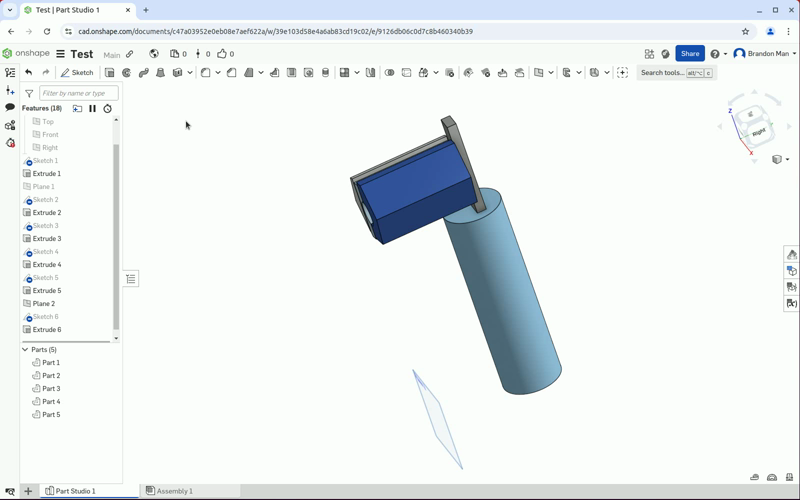
key(right, 2)
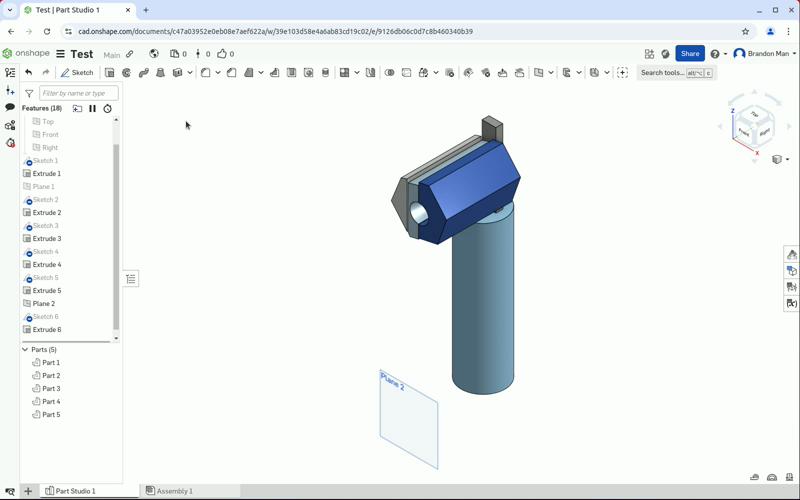
mouse_move(69, 163)
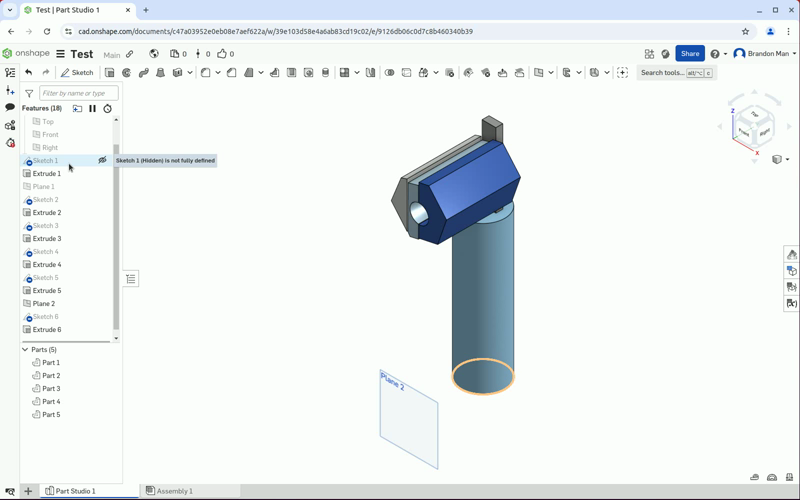
click(69, 163)